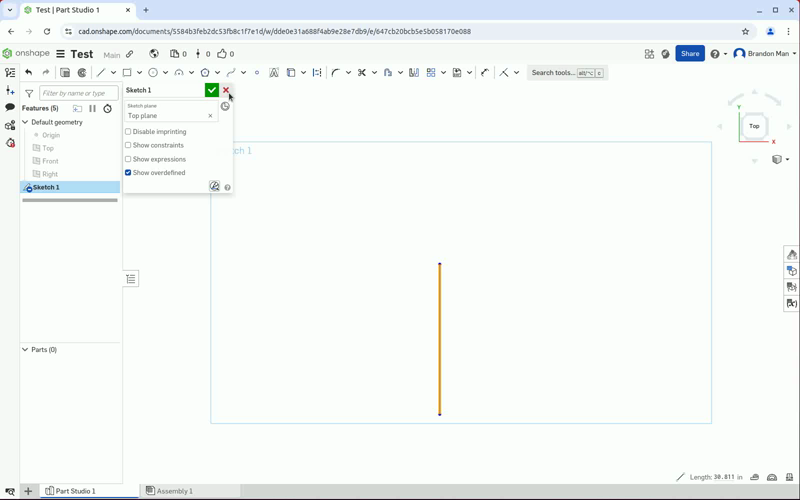
key(shift+h)
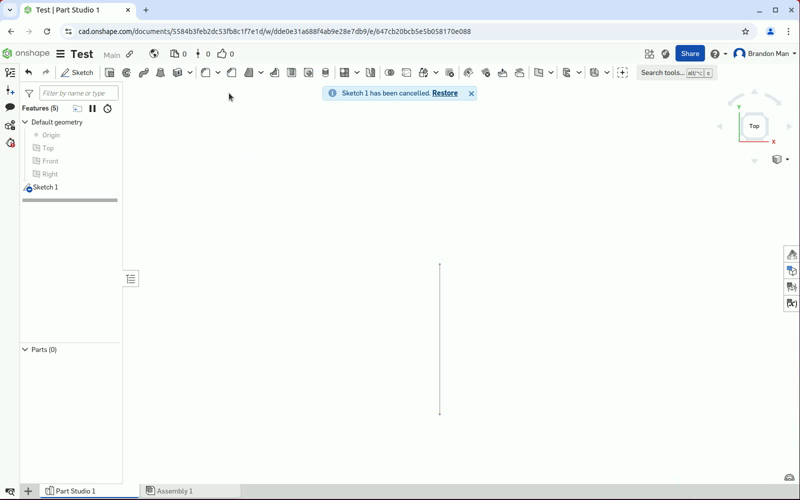
key(shift+s)
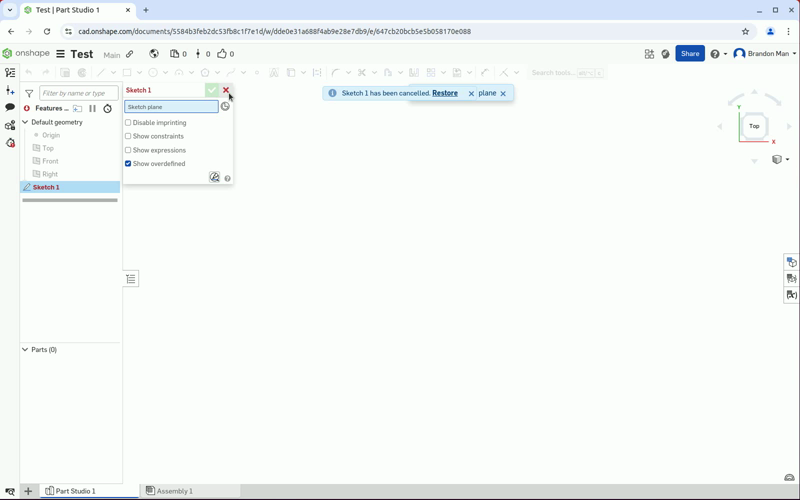
mouse_move(73, 150)
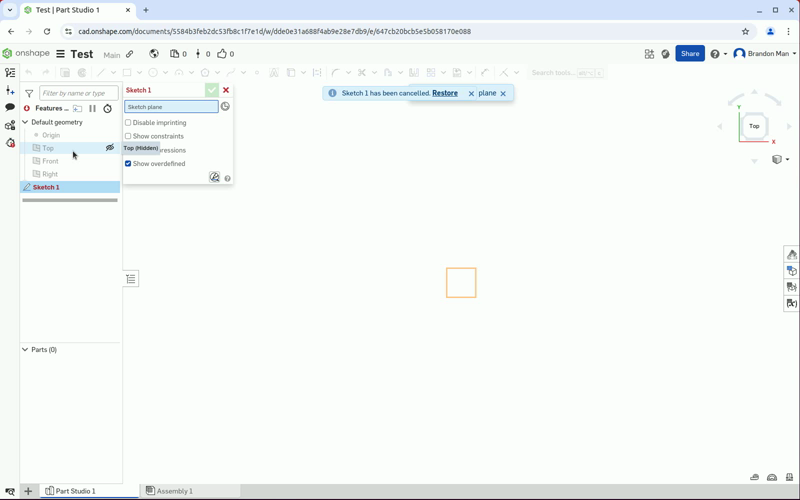
click(73, 150)
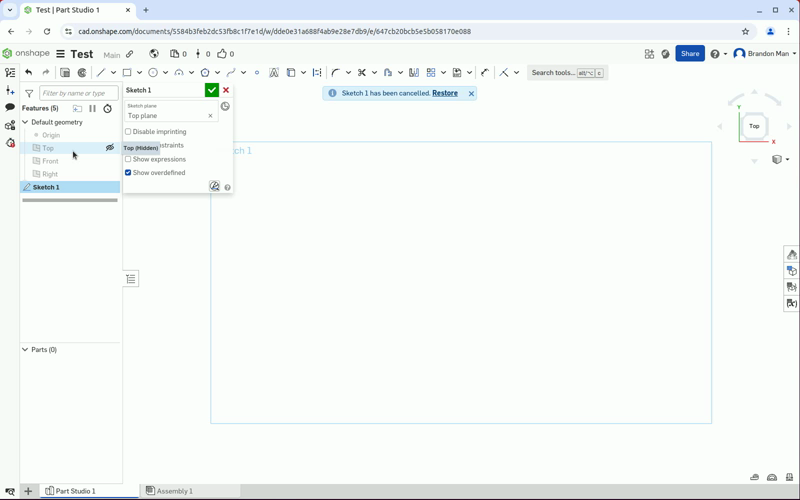
mouse_move(73, 352)
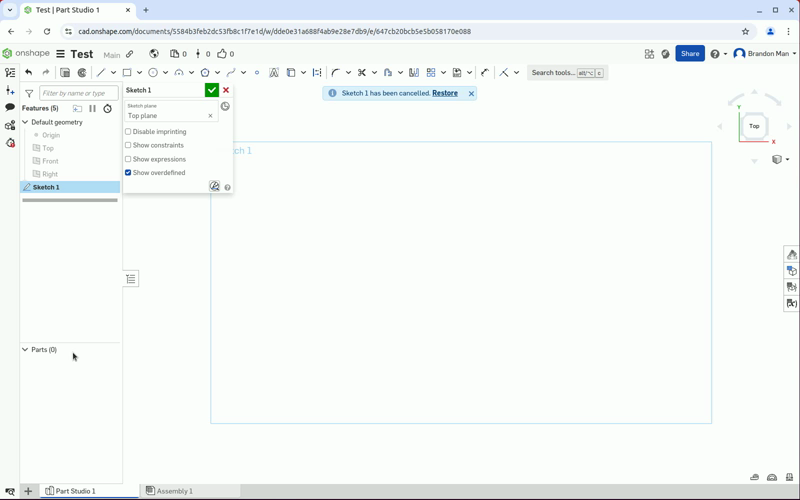
key(y)
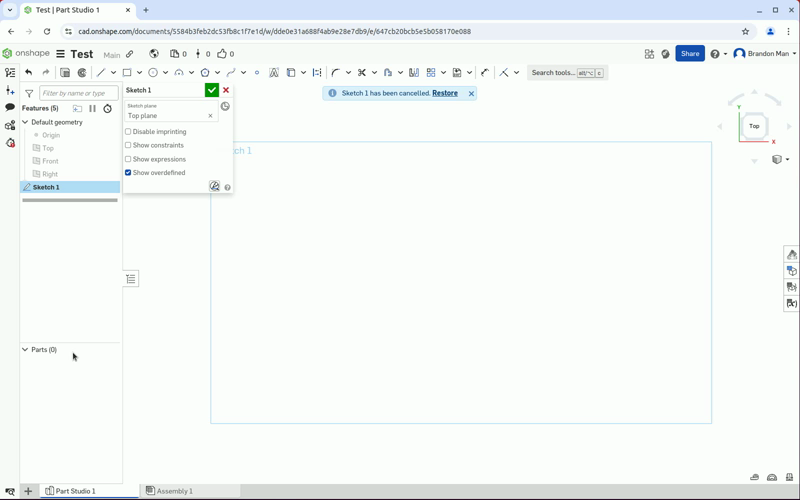
key(l)
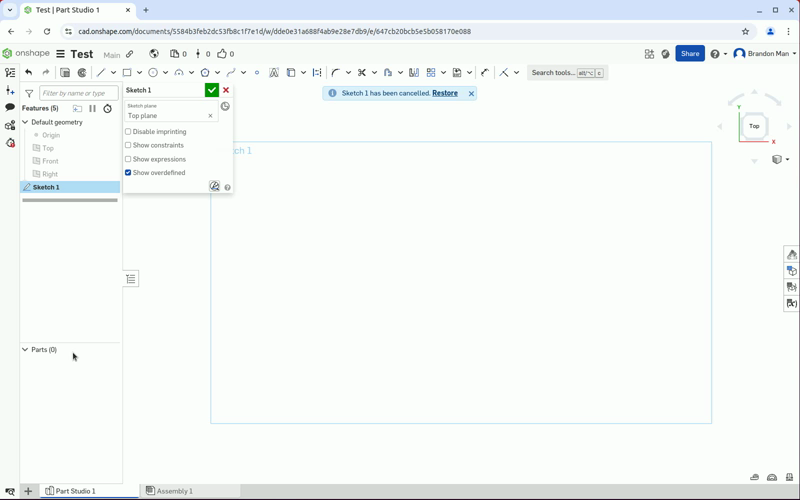
key_down(shift)
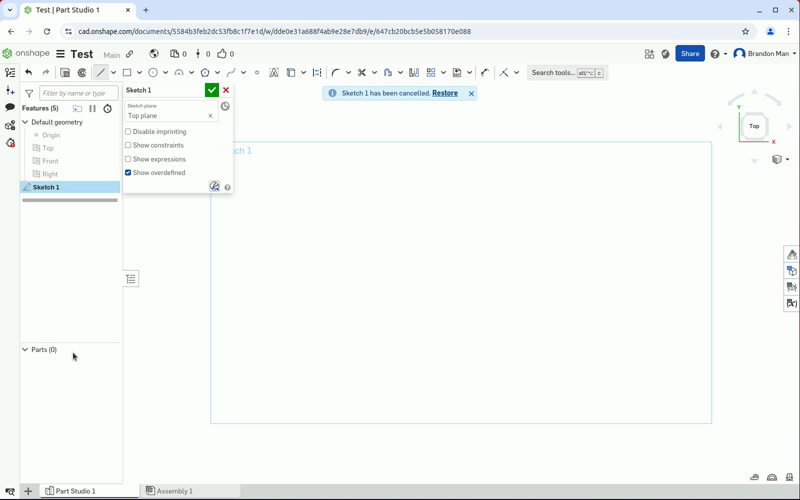
mouse_move(398, 278)
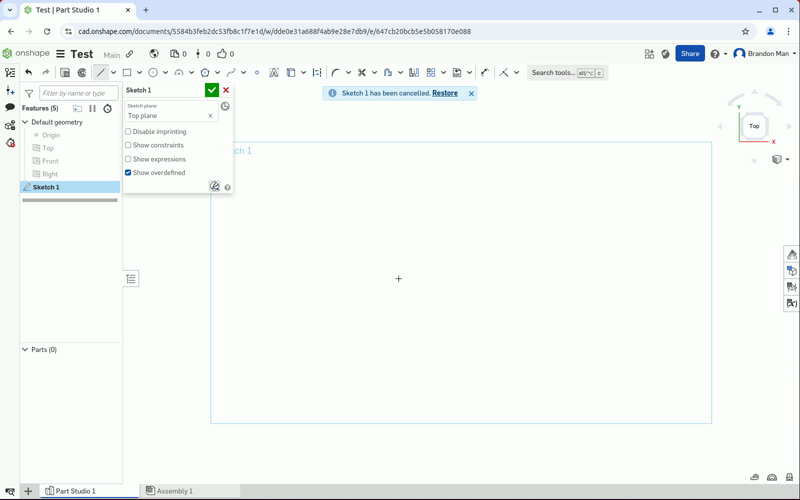
click(398, 278)
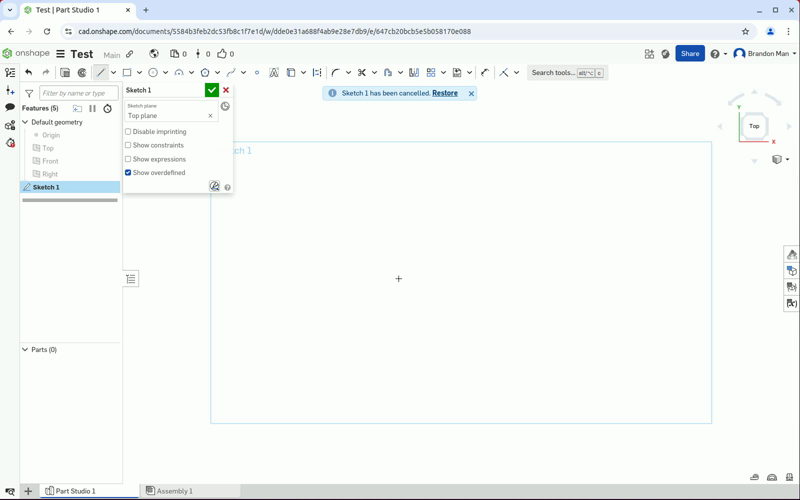
key_up(shift)
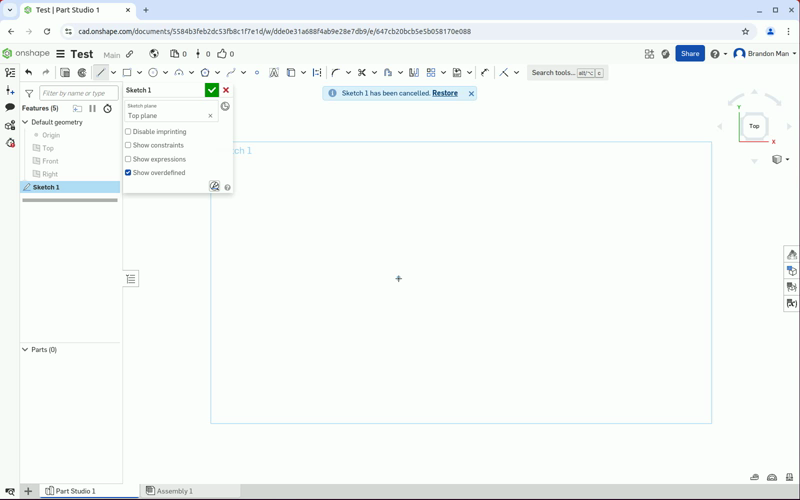
key_down(shift)
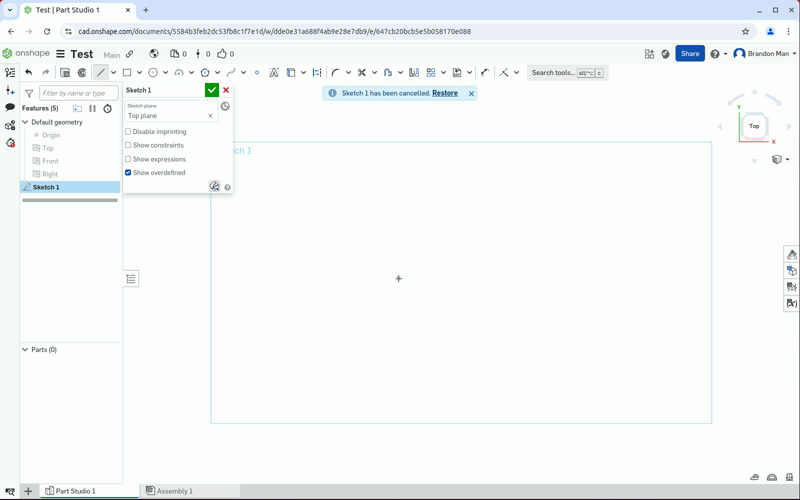
mouse_move(428, 278)
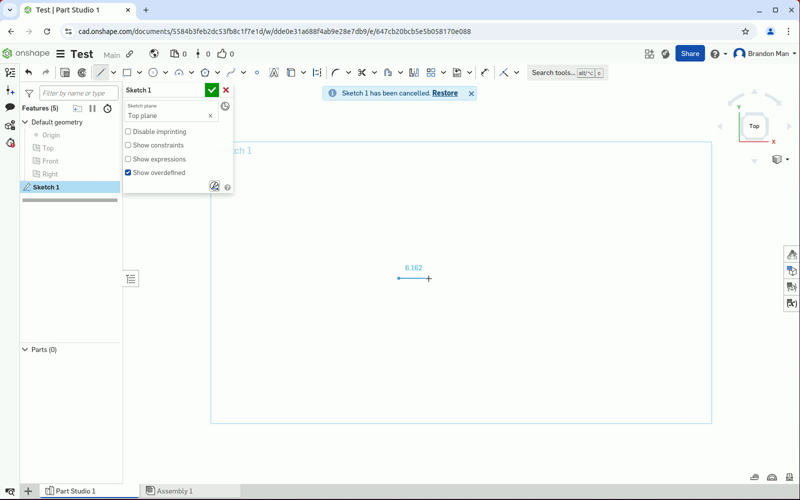
mouse_move(409, 287)
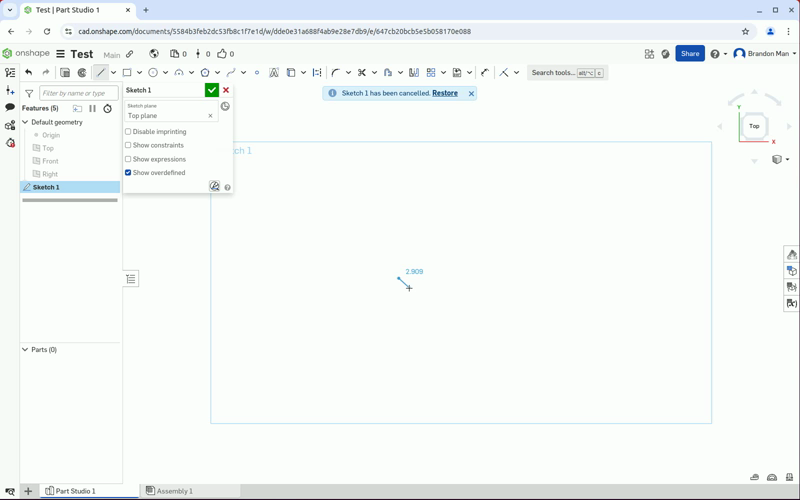
click(409, 287)
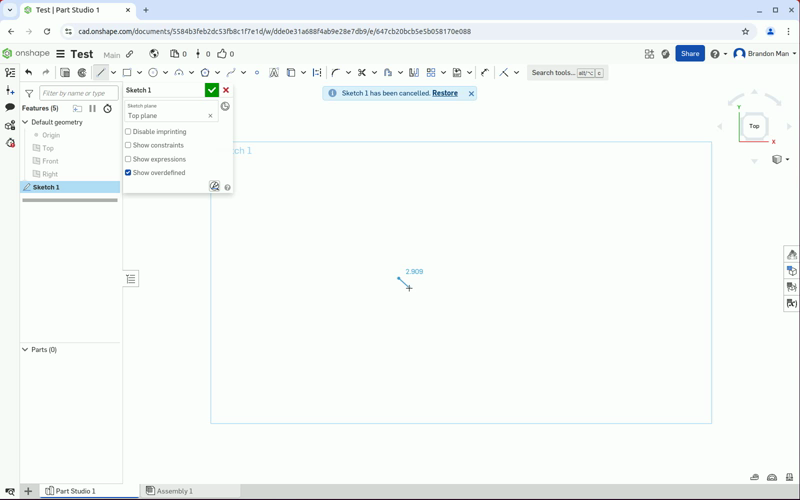
key_up(shift)
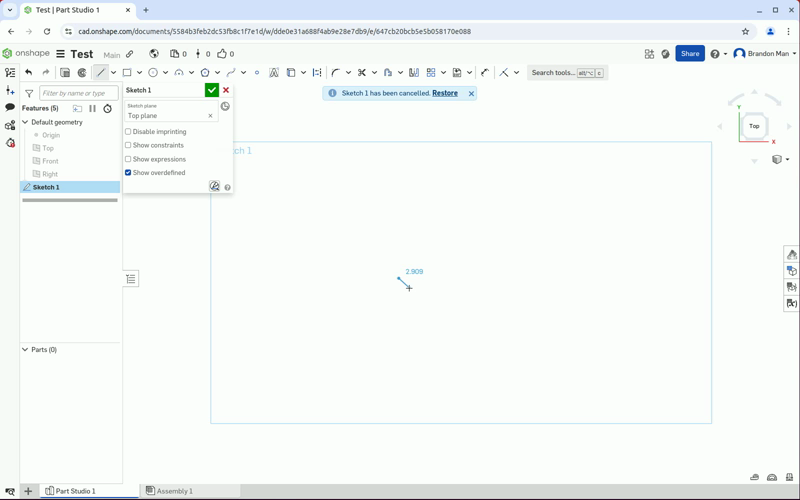
key_down(shift)
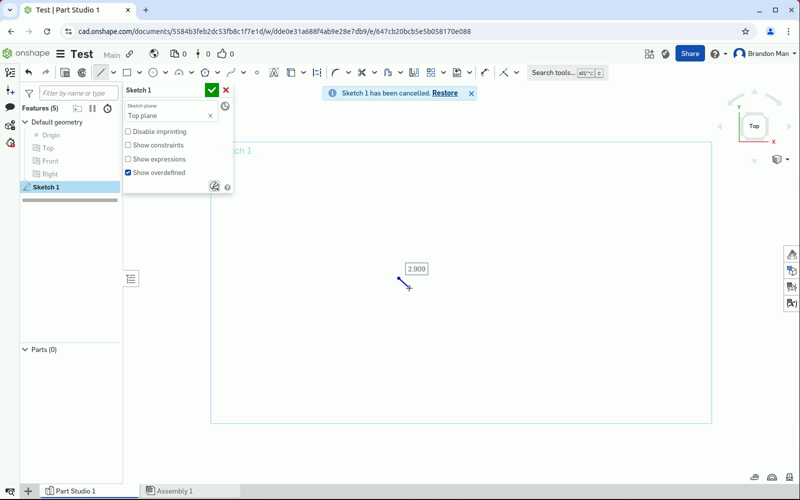
mouse_move(439, 287)
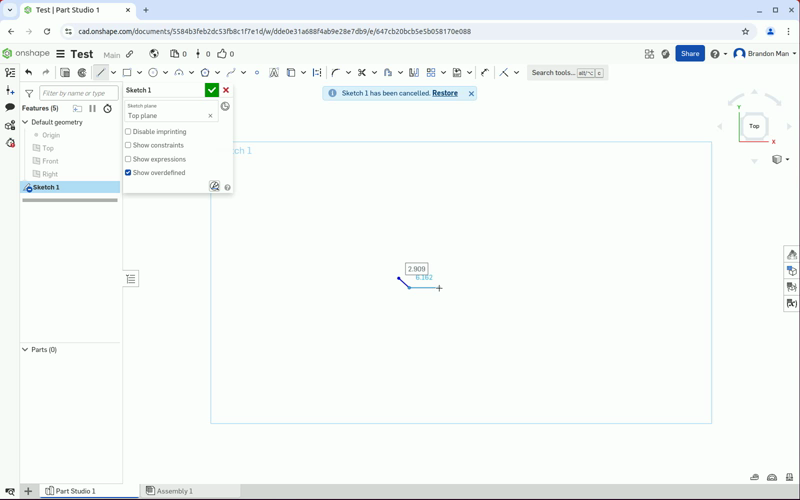
mouse_move(409, 317)
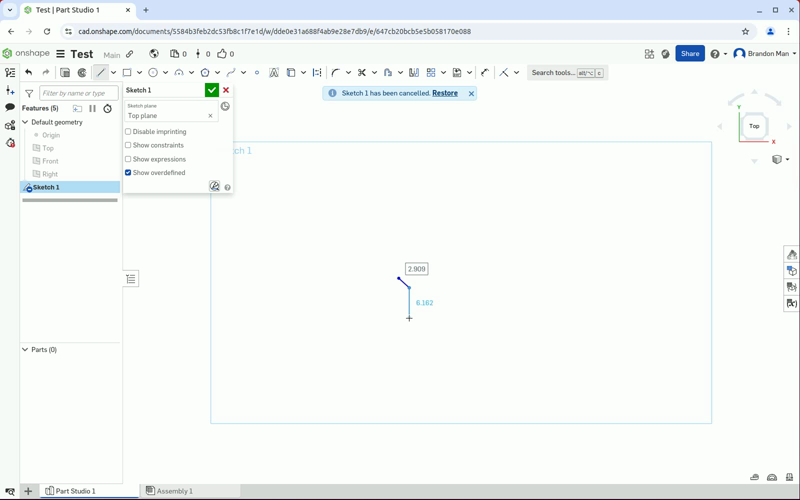
click(409, 317)
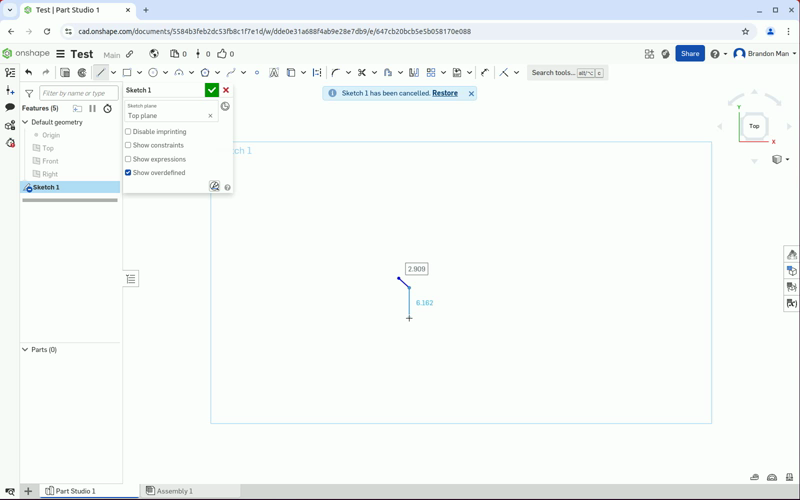
key_up(shift)
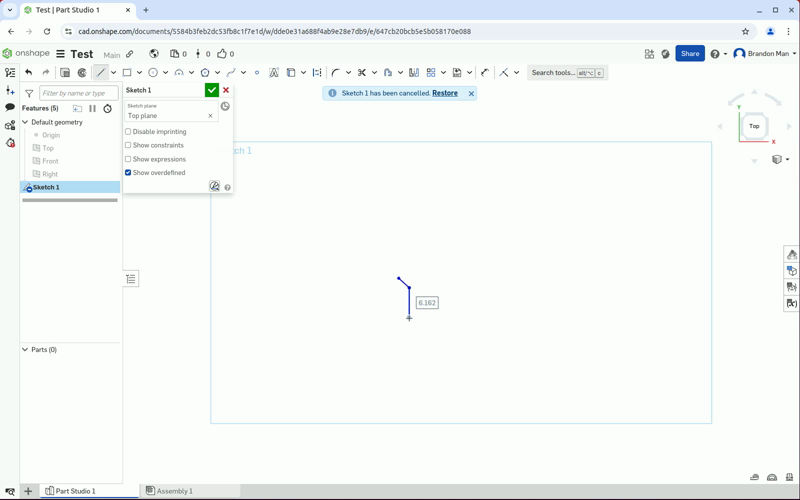
key_down(shift)
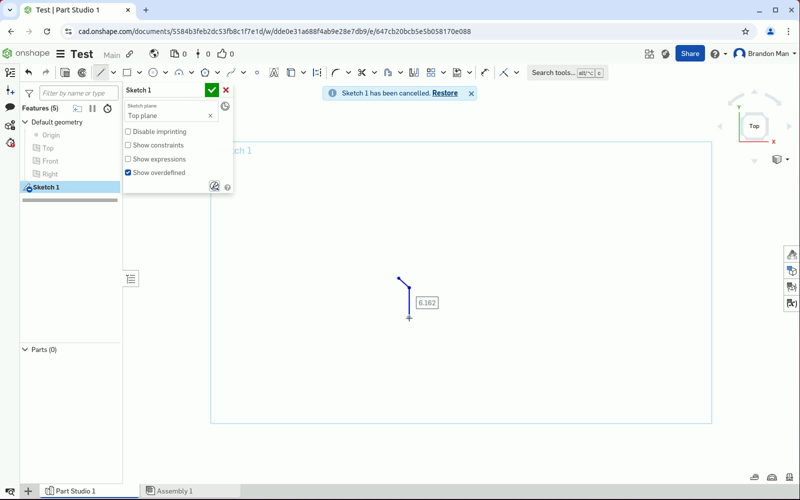
mouse_move(439, 317)
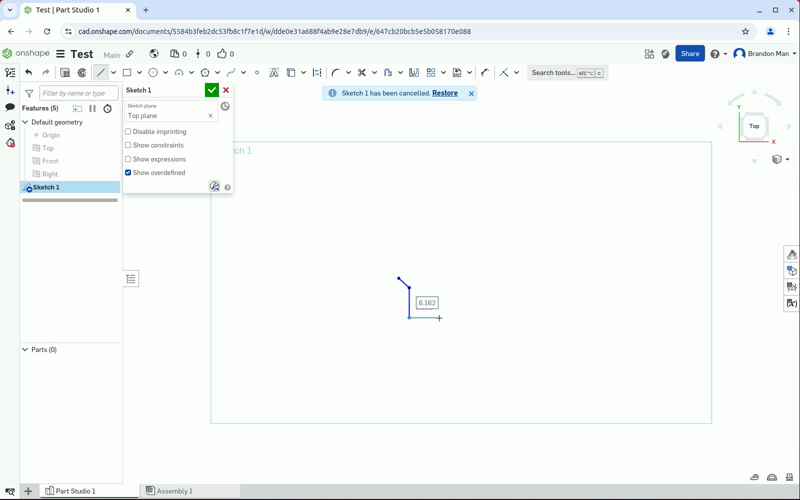
mouse_move(423, 317)
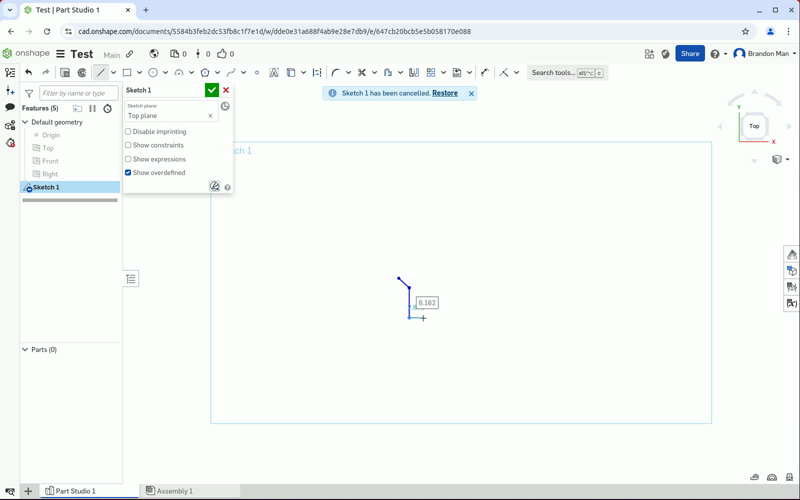
click(423, 317)
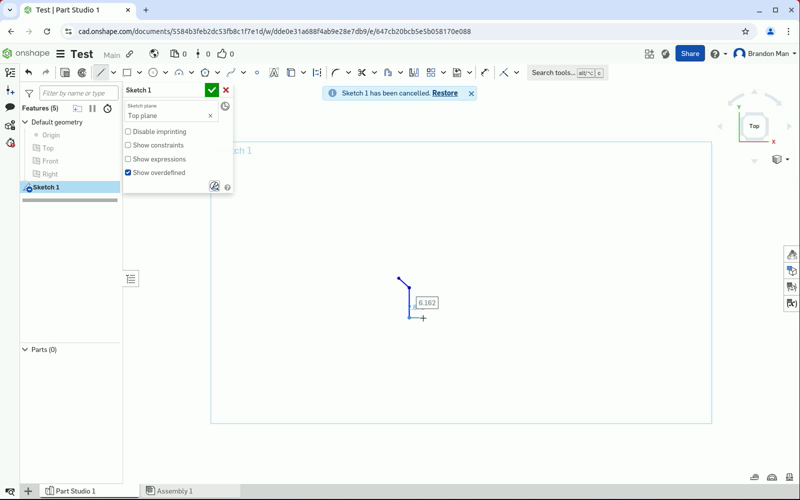
key_up(shift)
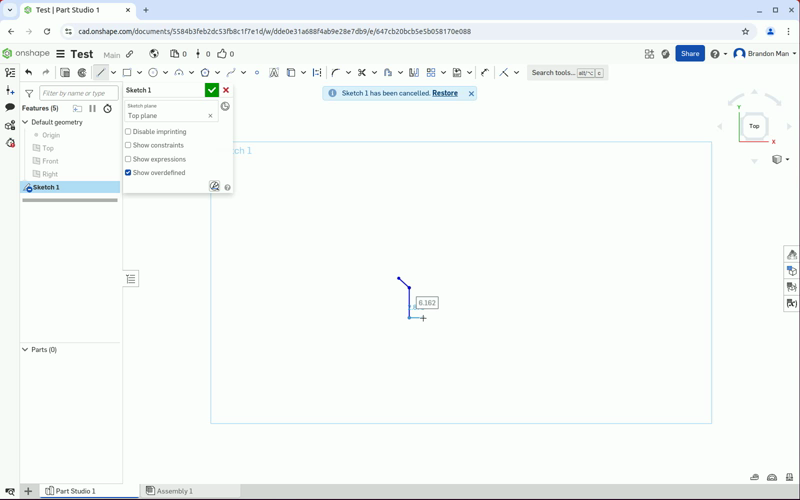
key_down(shift)
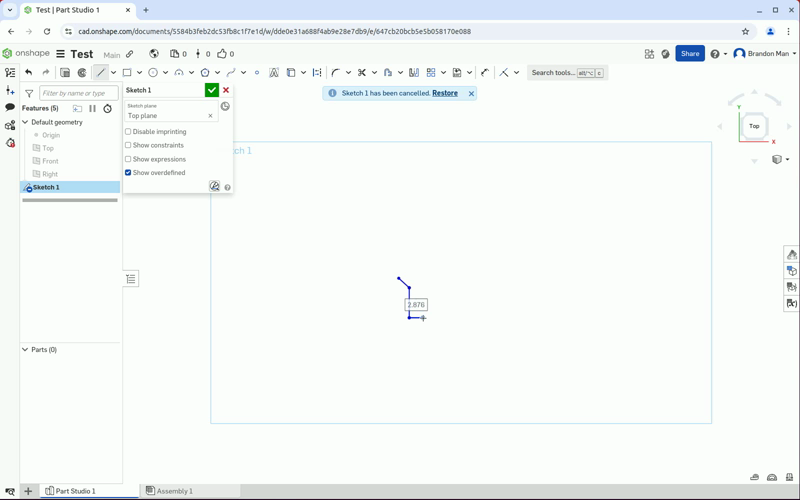
mouse_move(453, 317)
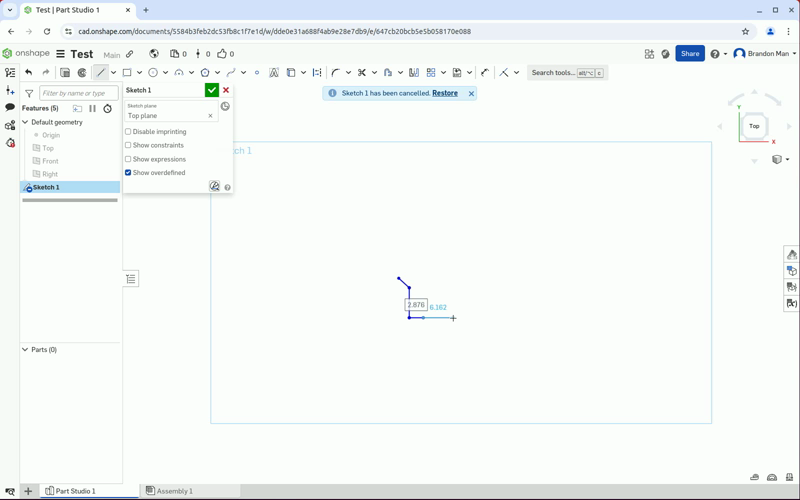
mouse_move(437, 317)
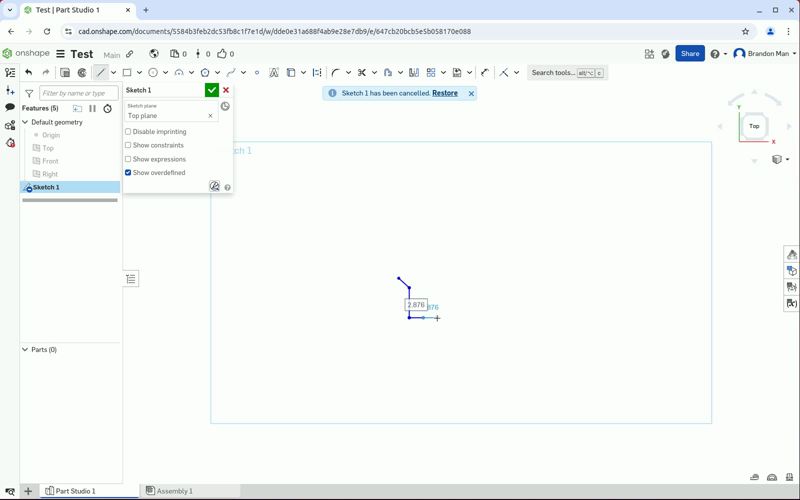
click(437, 317)
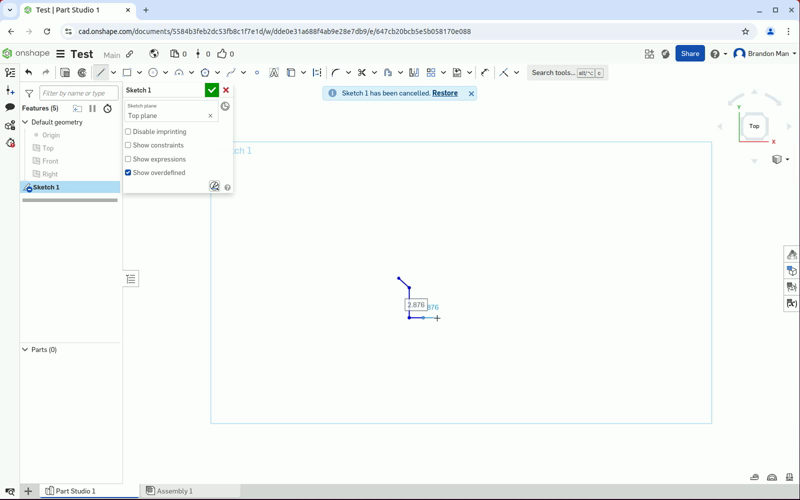
key_up(shift)
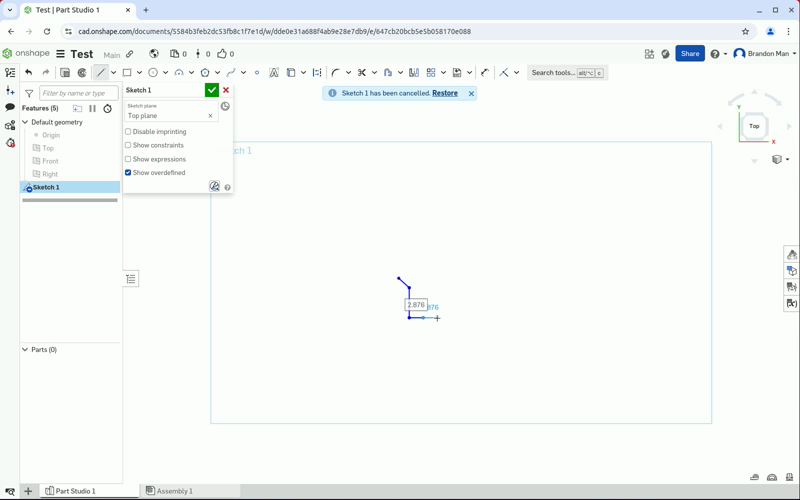
key_down(shift)
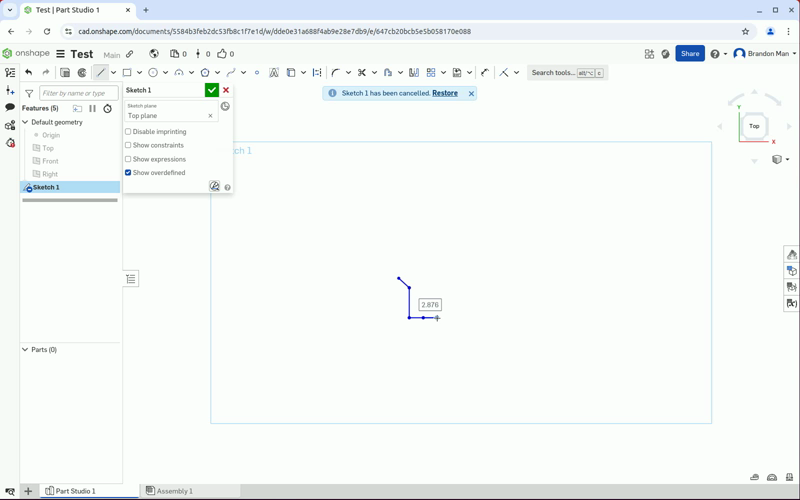
mouse_move(467, 317)
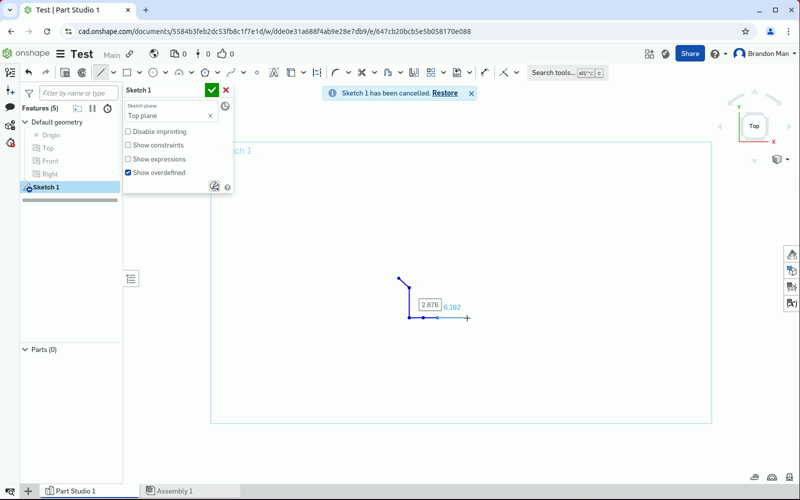
mouse_move(437, 287)
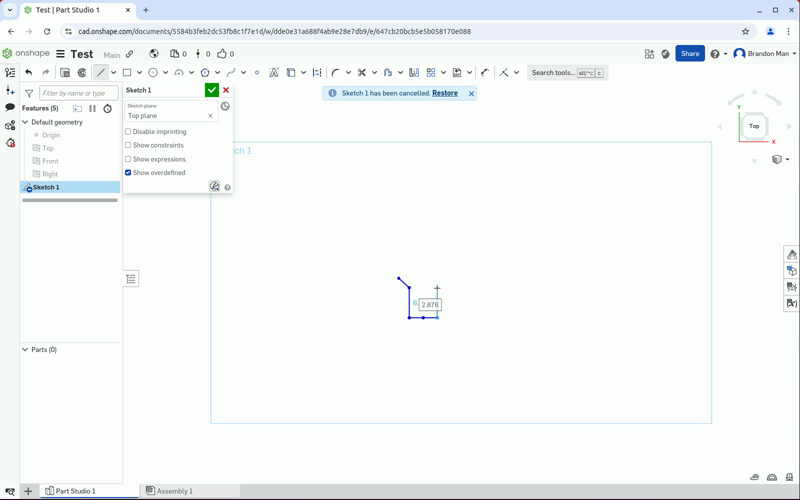
click(437, 287)
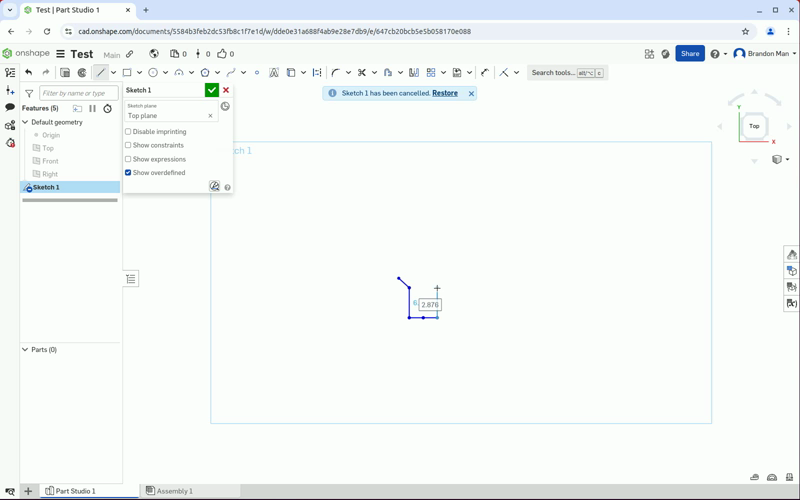
key_up(shift)
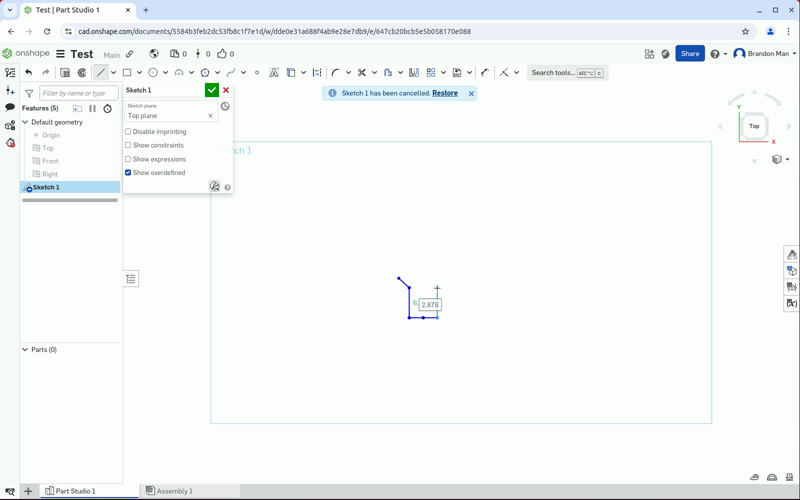
key_down(shift)
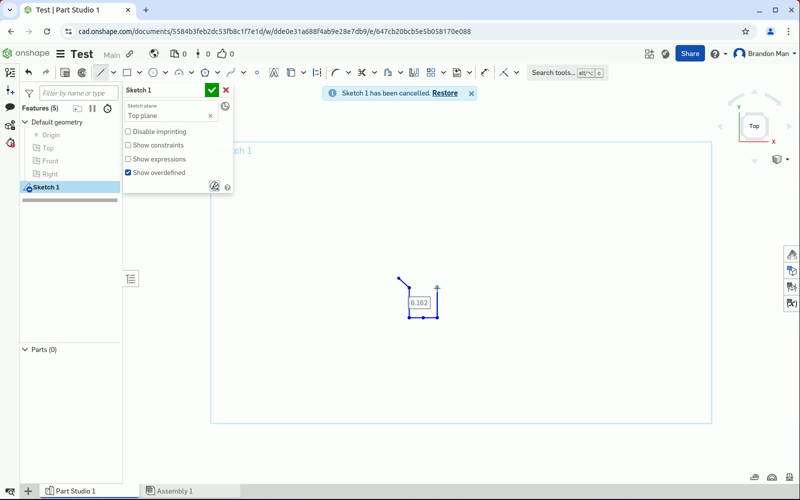
mouse_move(467, 287)
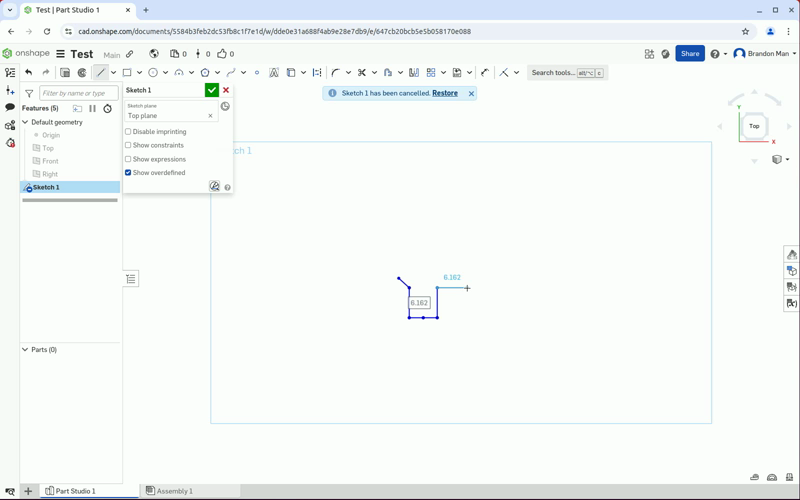
mouse_move(426, 278)
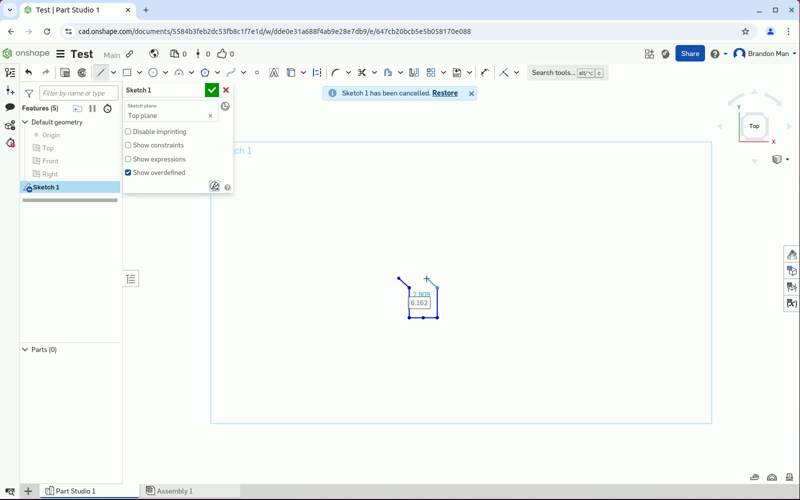
click(426, 278)
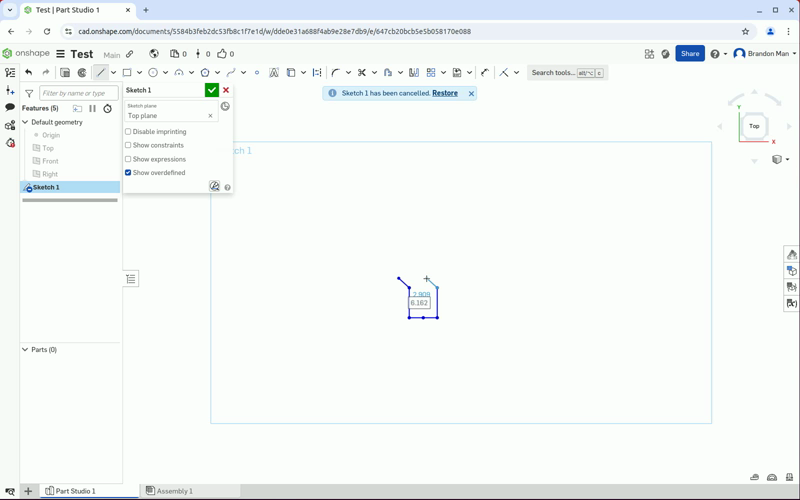
key_up(shift)
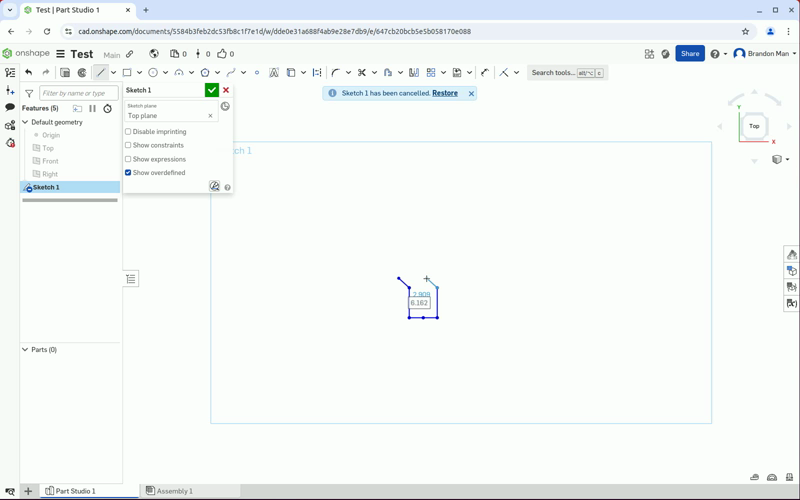
key_down(shift)
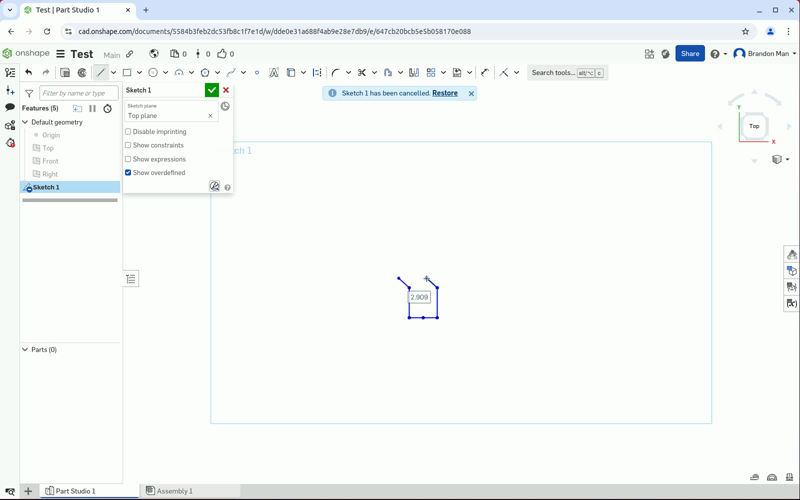
mouse_move(456, 278)
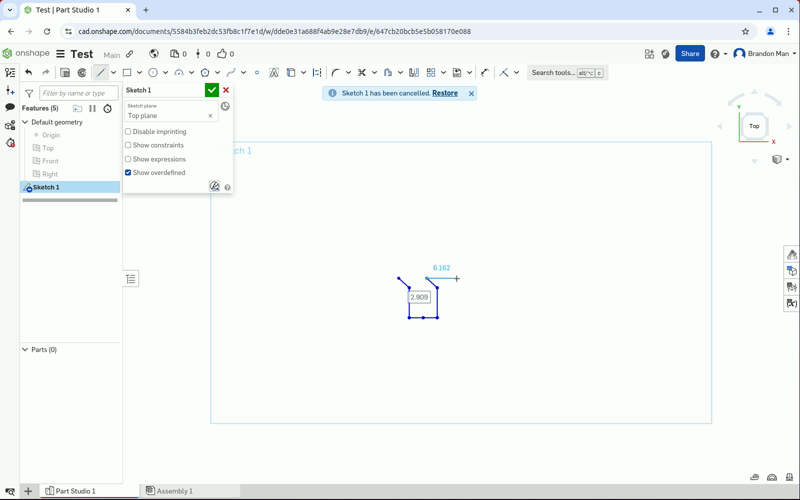
mouse_move(426, 248)
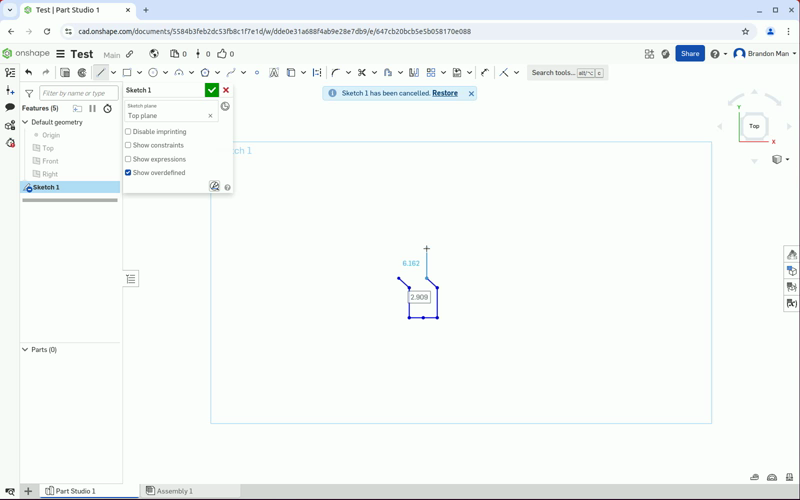
click(426, 248)
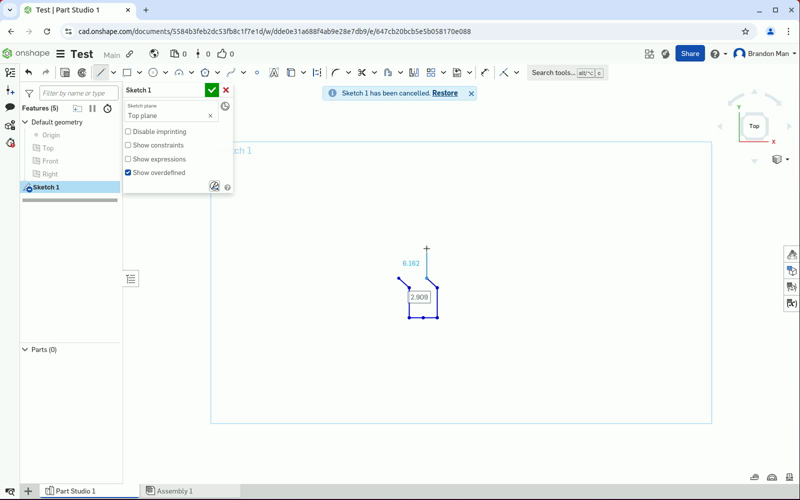
key_up(shift)
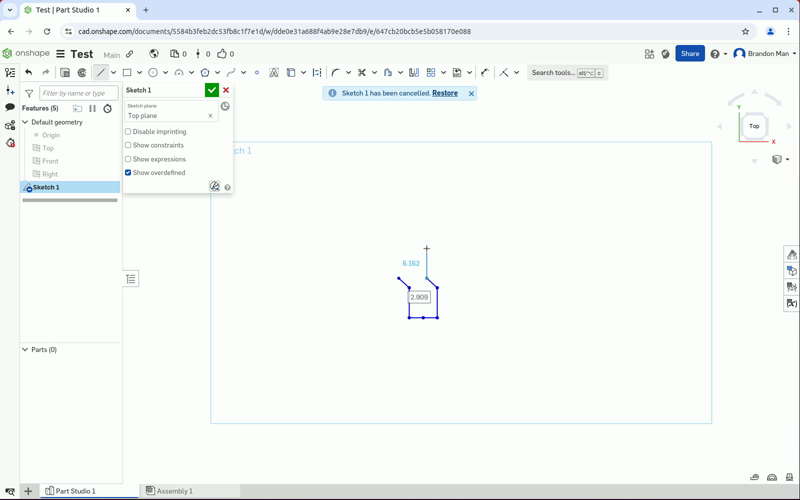
key_down(shift)
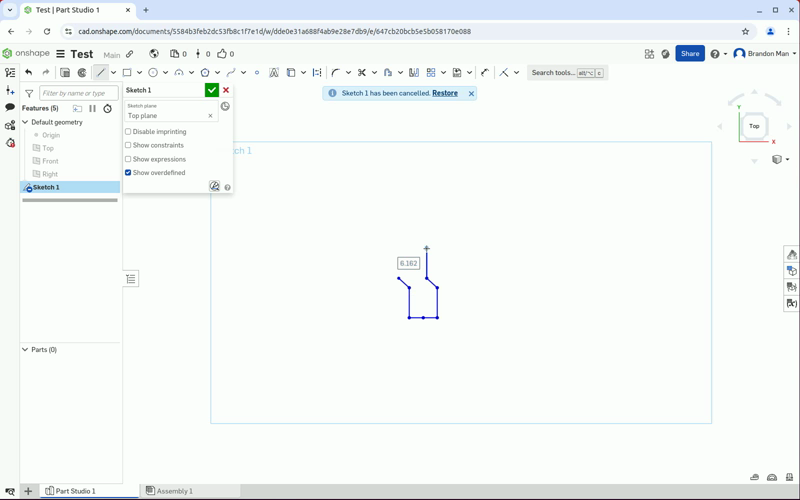
mouse_move(456, 248)
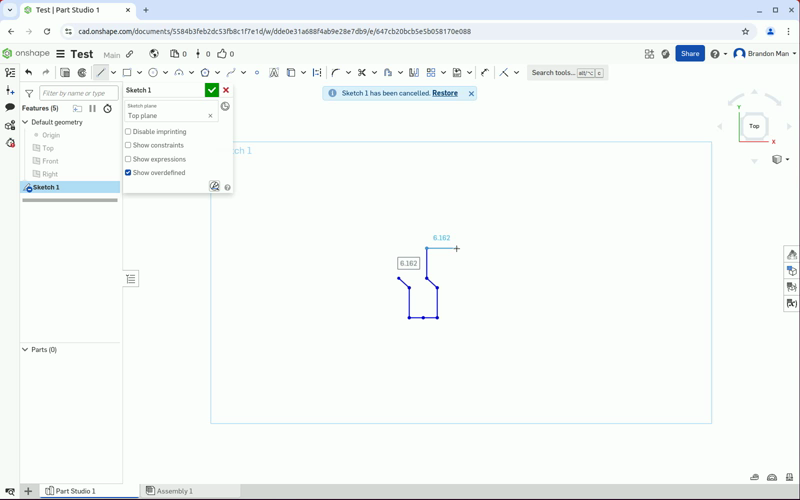
mouse_move(398, 248)
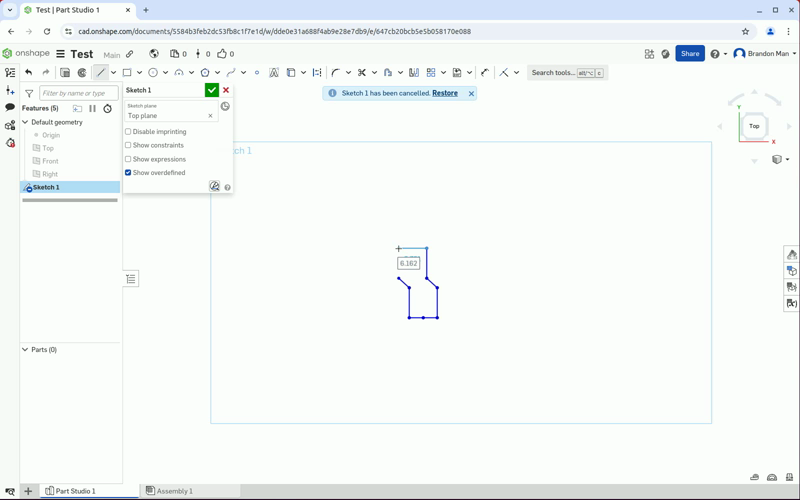
click(398, 248)
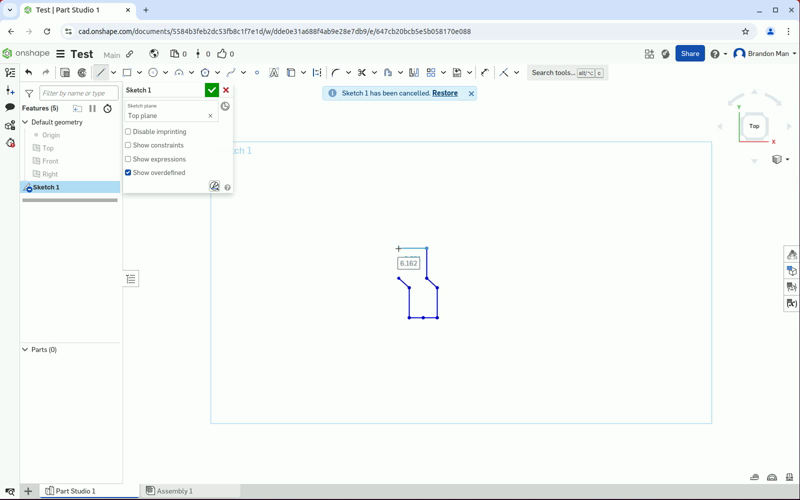
key_up(shift)
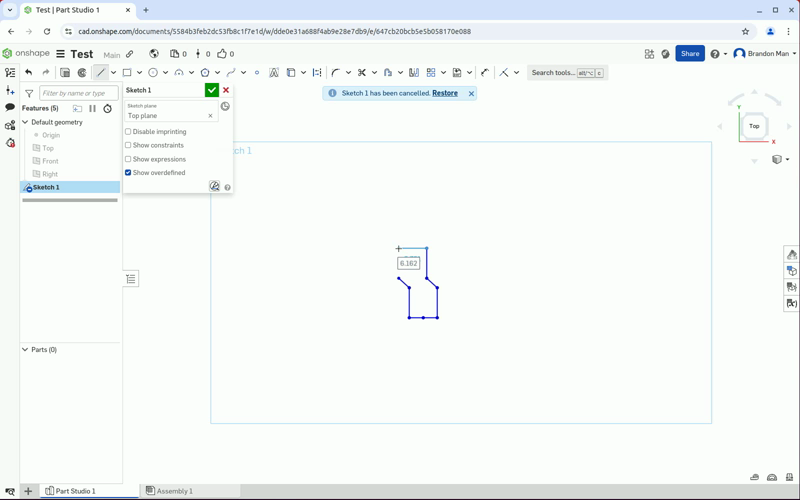
mouse_move(428, 248)
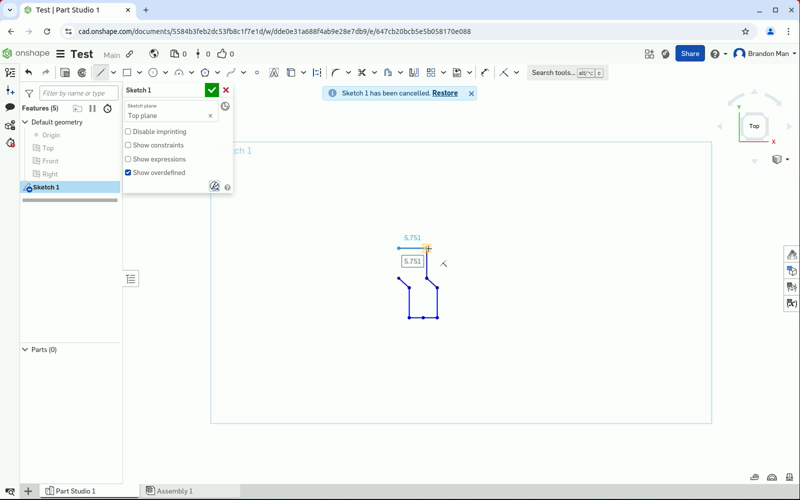
key_down(shift)
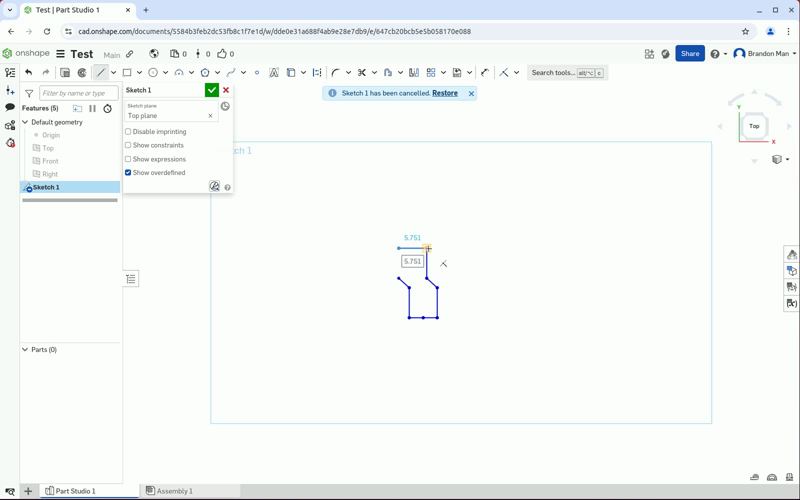
mouse_move(398, 278)
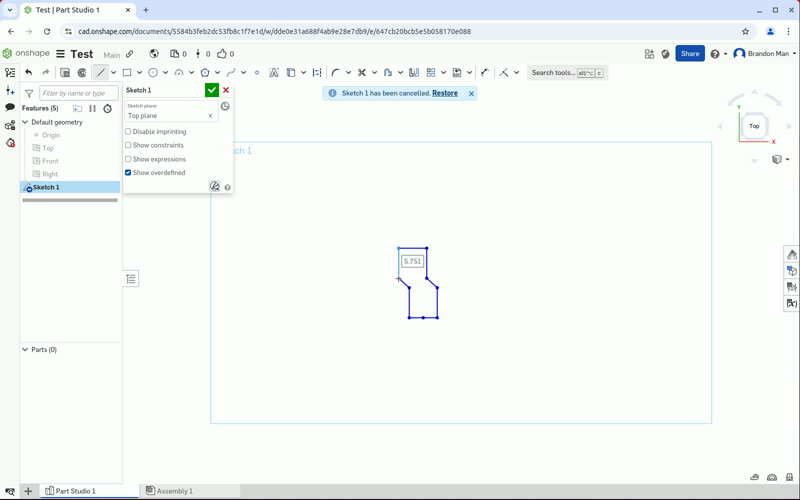
key_up(shift)
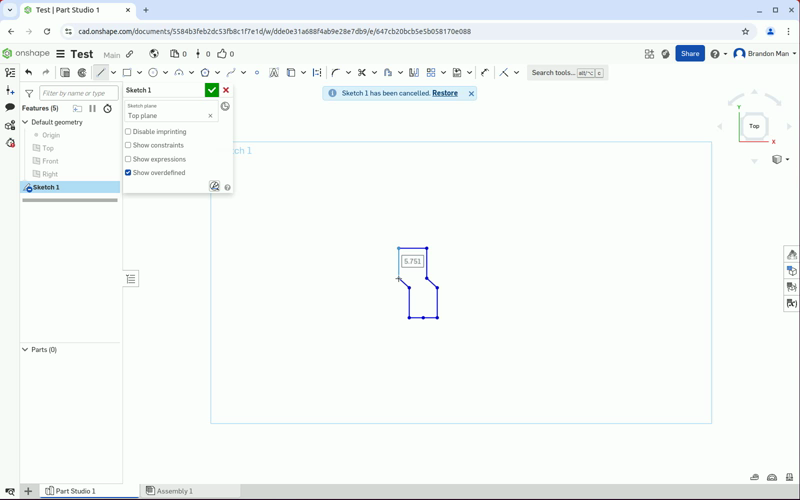
click(398, 278)
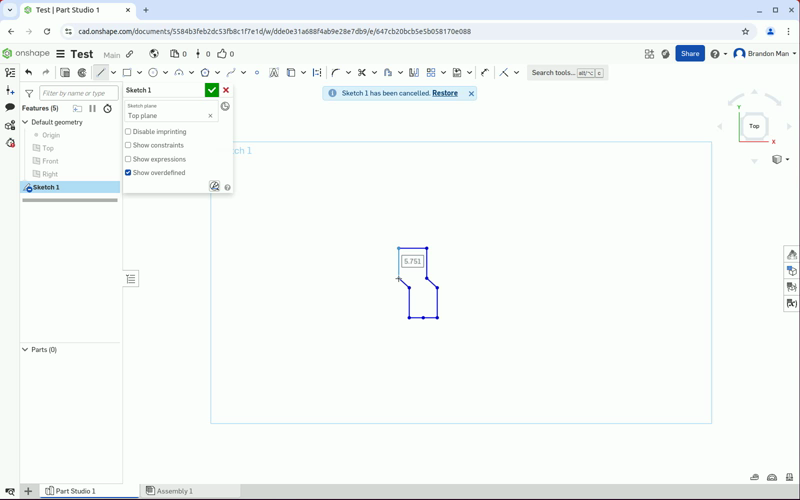
key(esc)
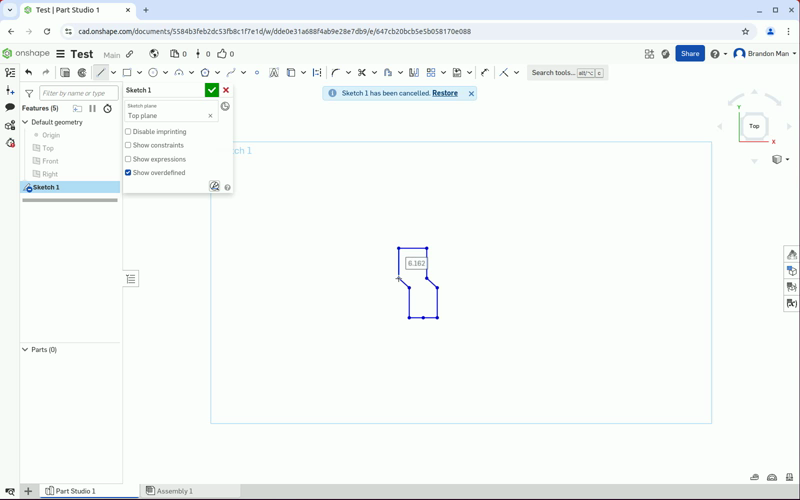
key(c)
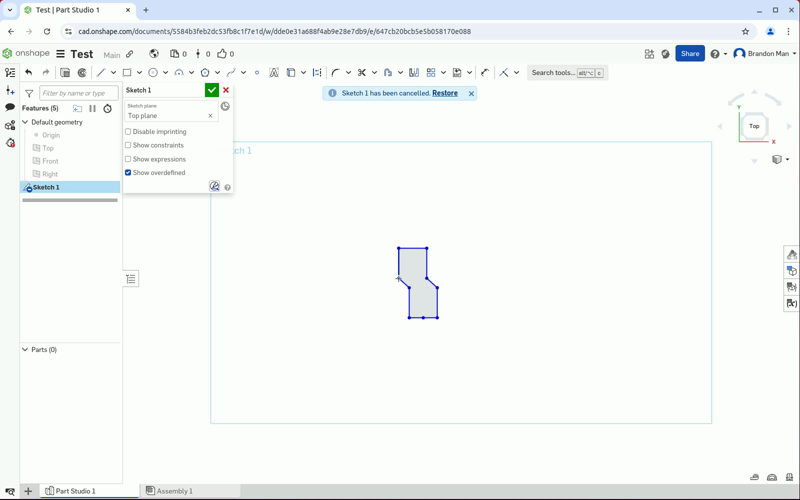
key_down(shift)
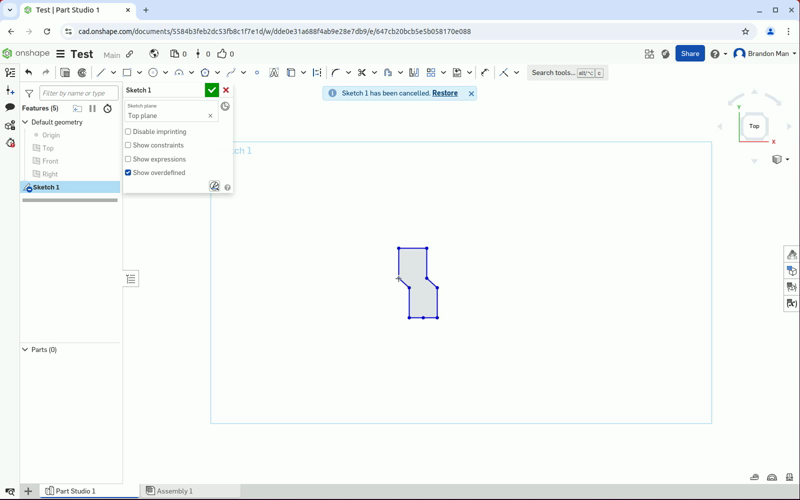
mouse_move(412, 263)
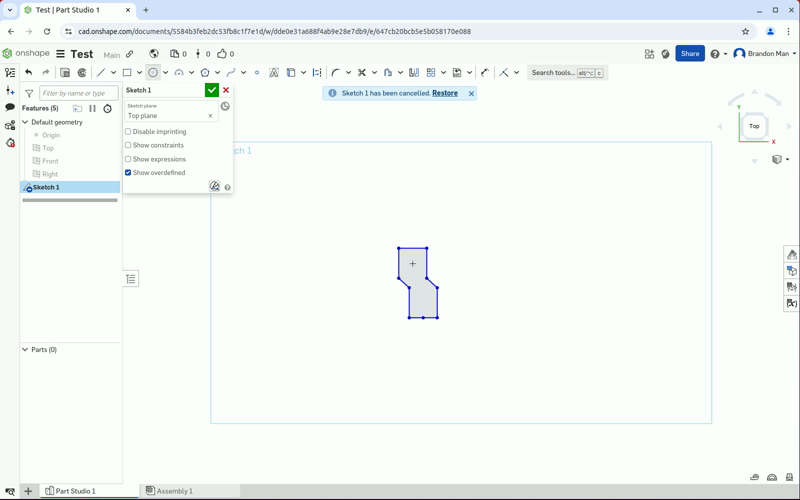
click(412, 263)
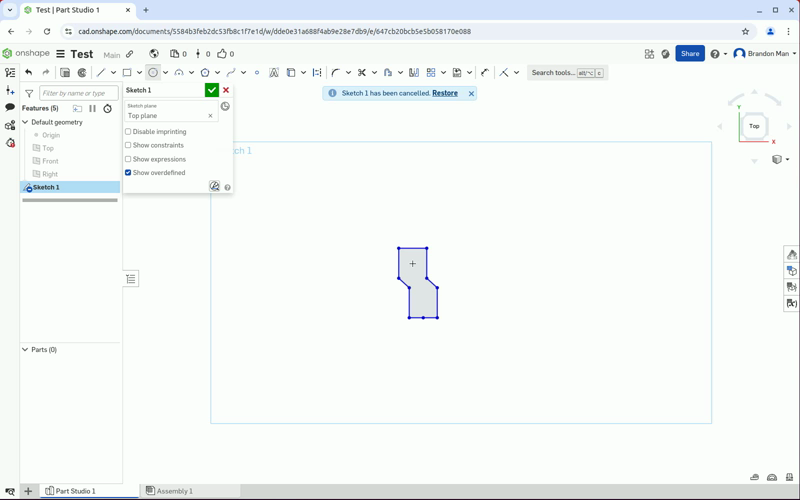
key_up(shift)
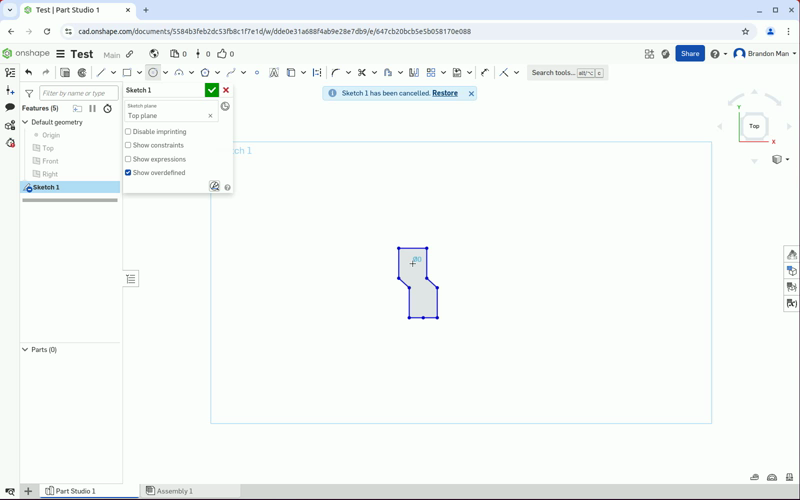
mouse_move(419, 263)
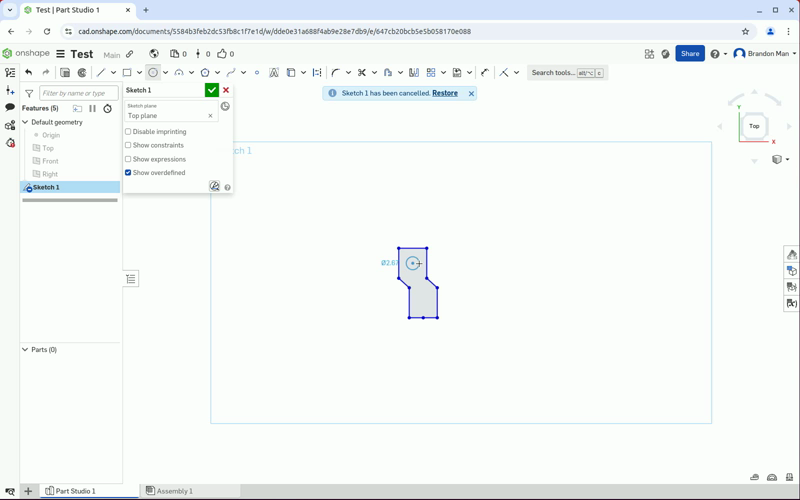
click(419, 263)
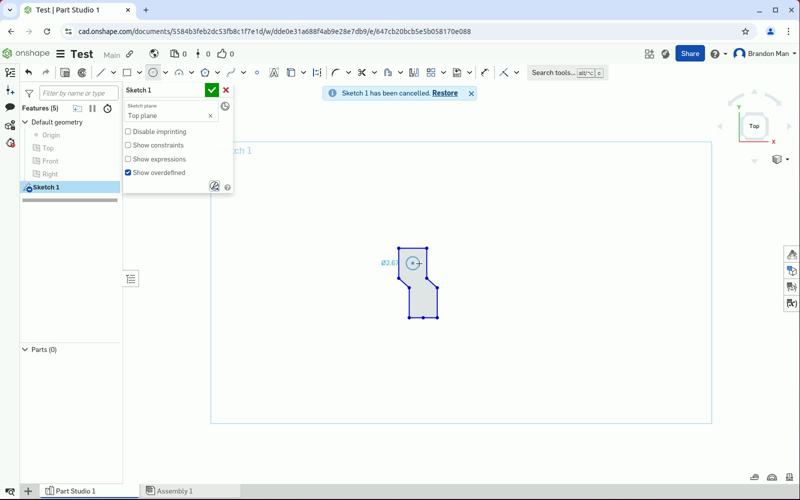
key(esc)
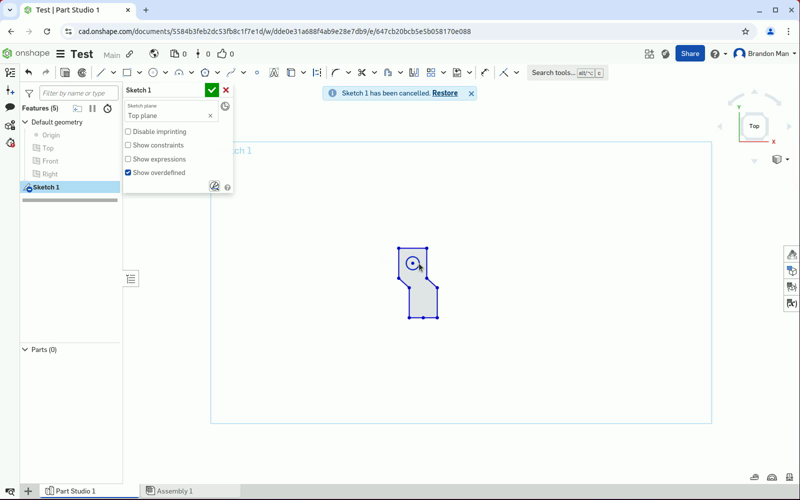
key(c)
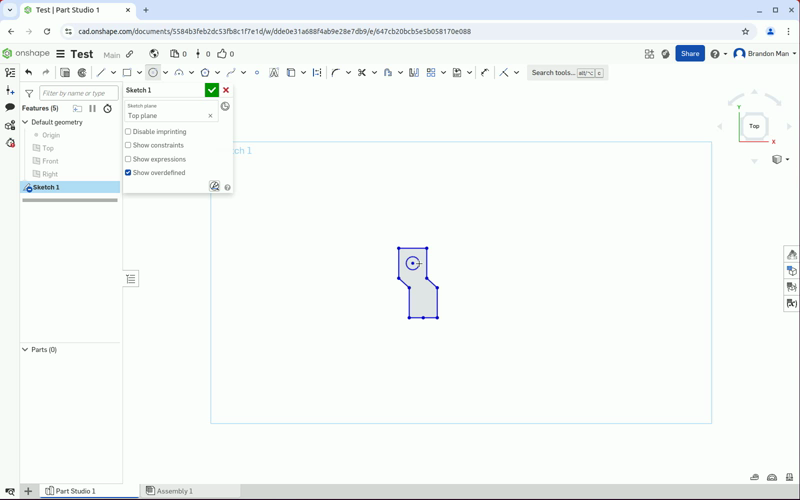
key_down(shift)
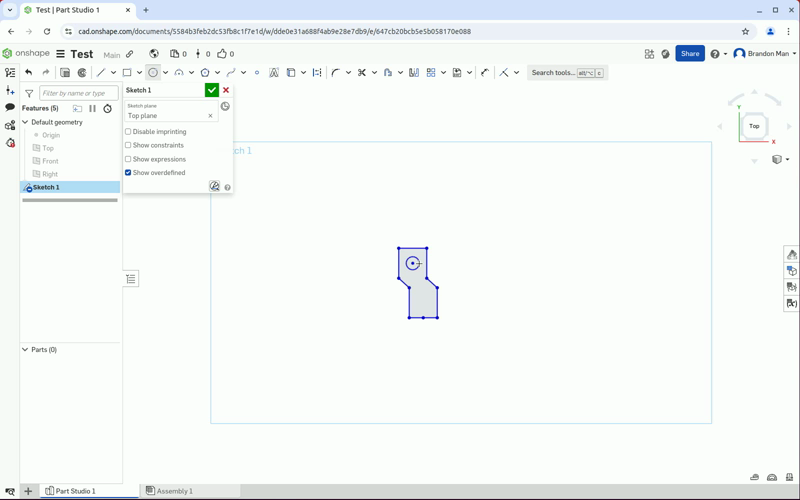
mouse_move(423, 302)
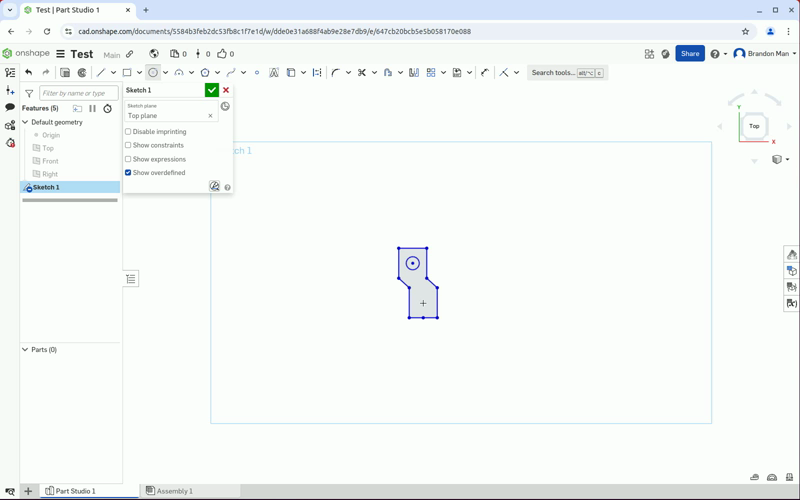
click(423, 302)
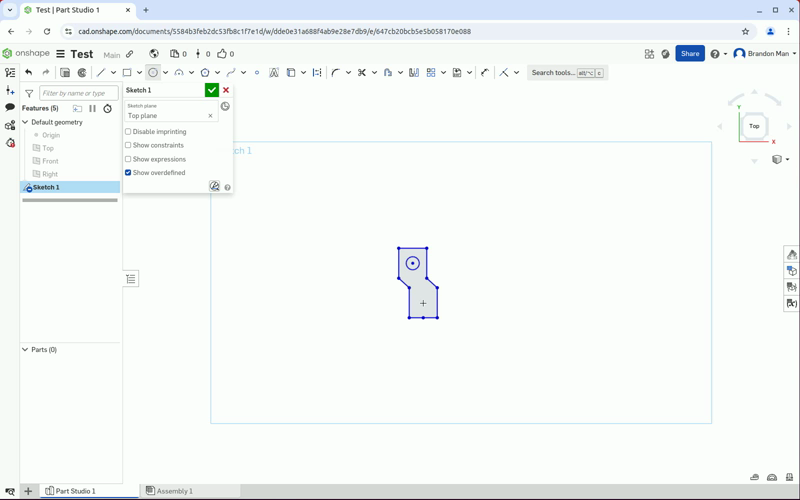
key_up(shift)
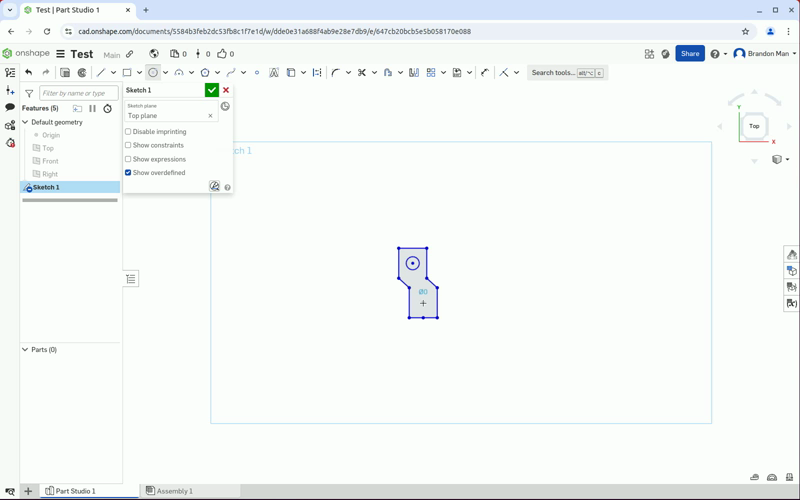
mouse_move(429, 302)
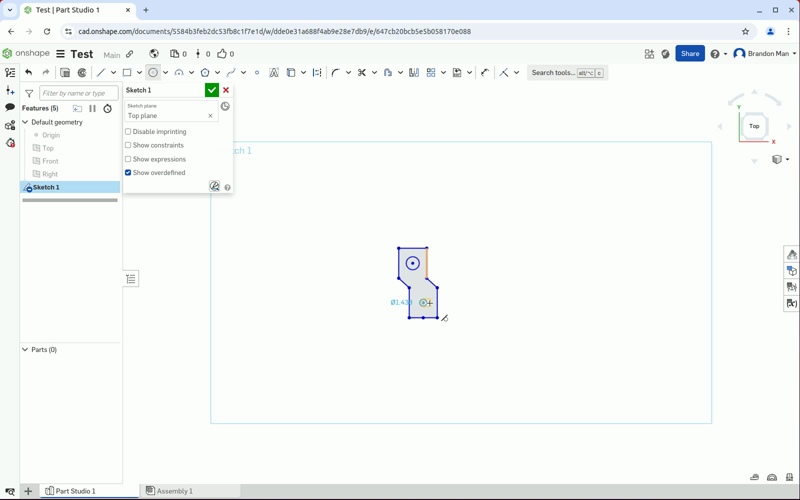
click(429, 302)
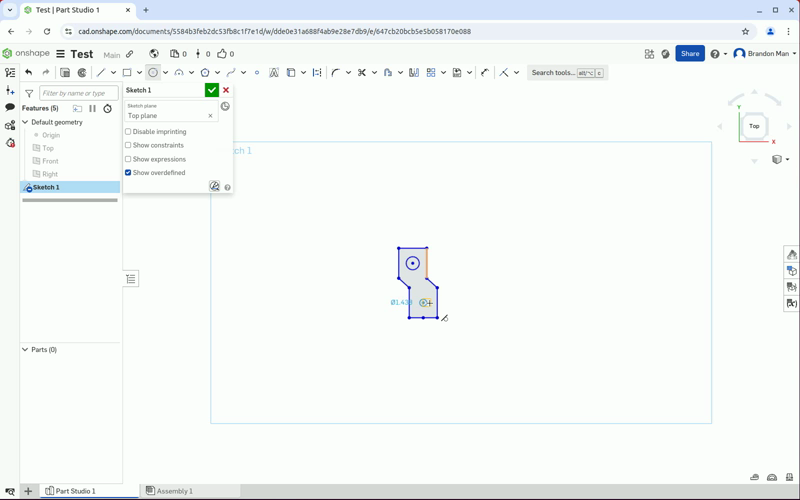
key(esc)
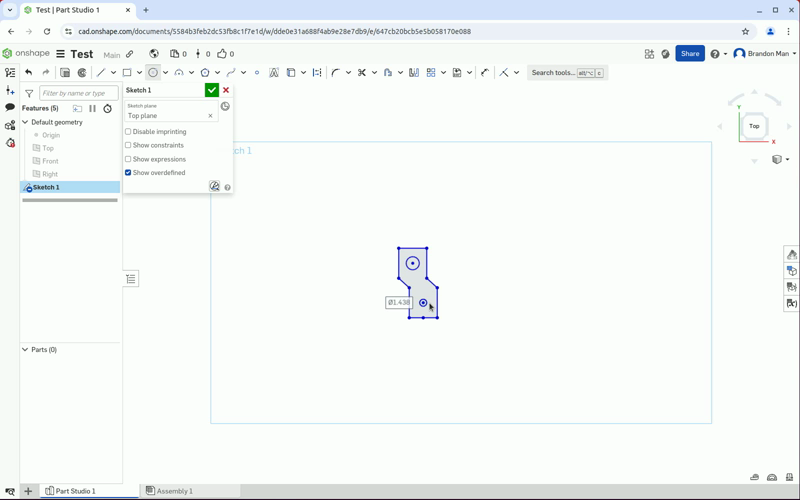
mouse_move(413, 251)
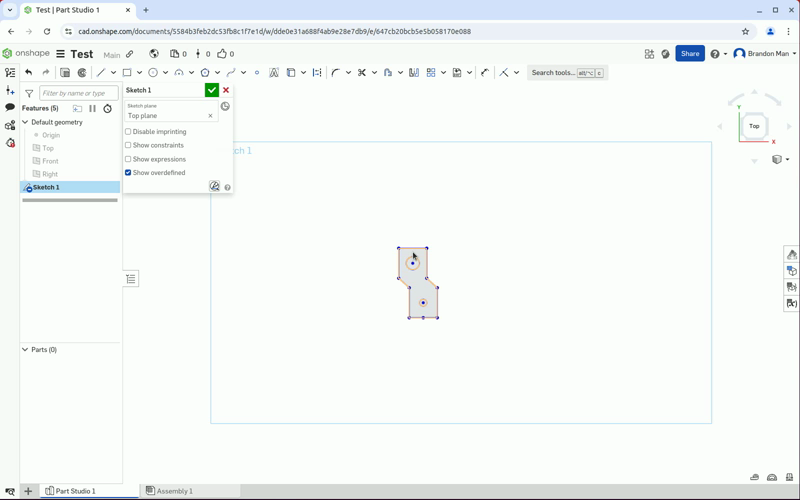
scroll(6)
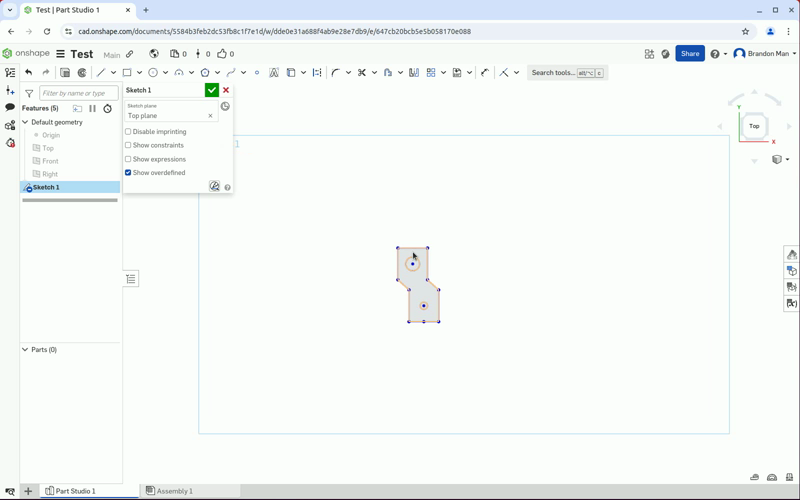
scroll(6)
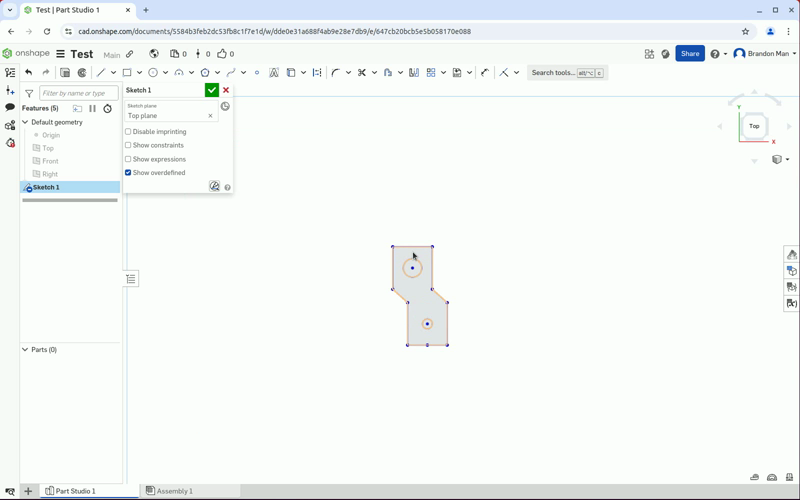
scroll(6)
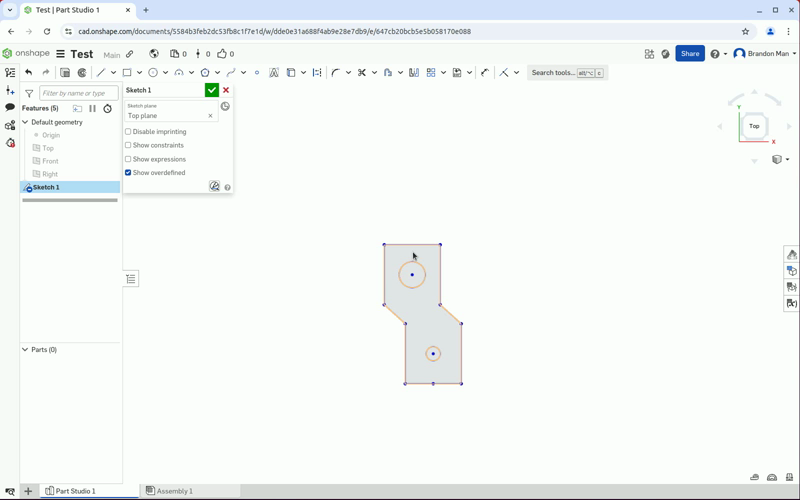
scroll(6)
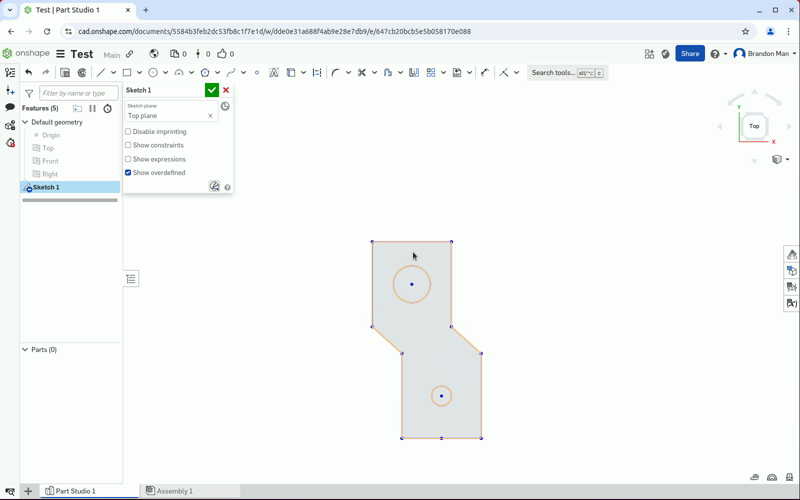
scroll(6)
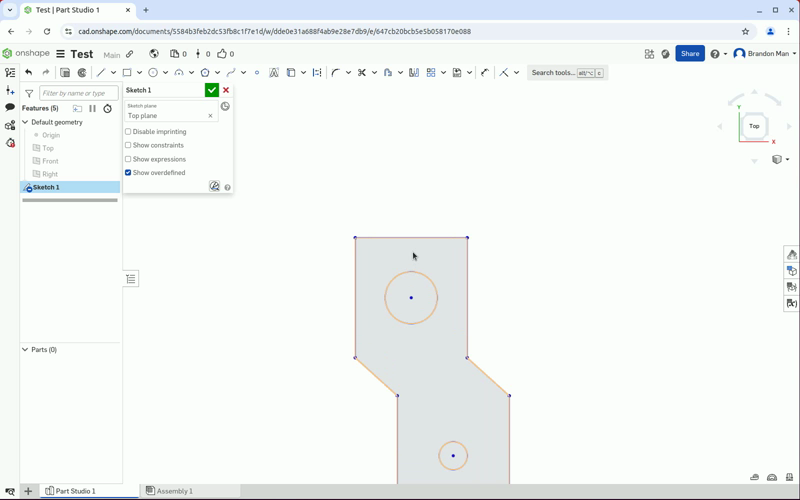
scroll(6)
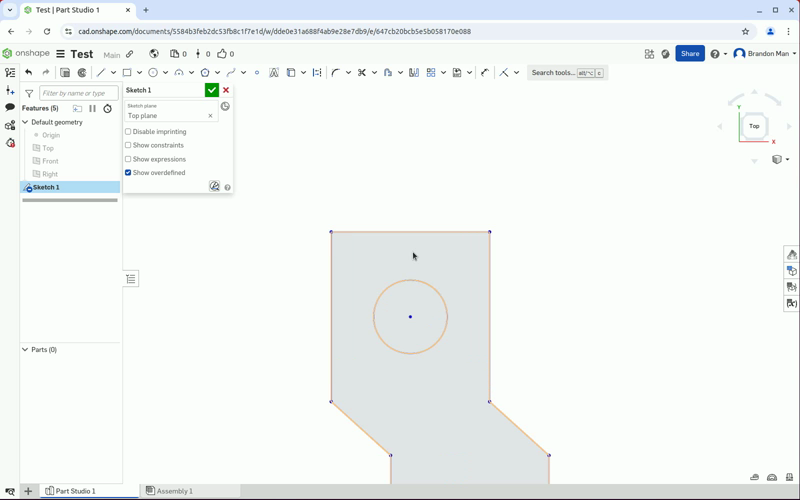
scroll(6)
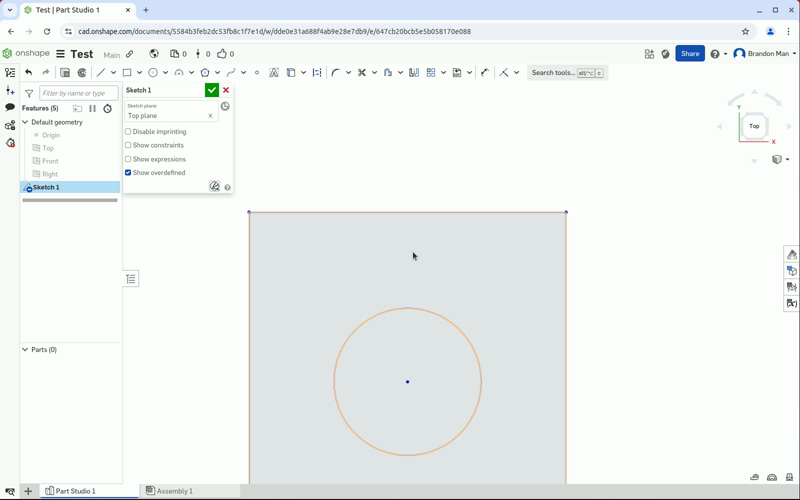
click(413, 251)
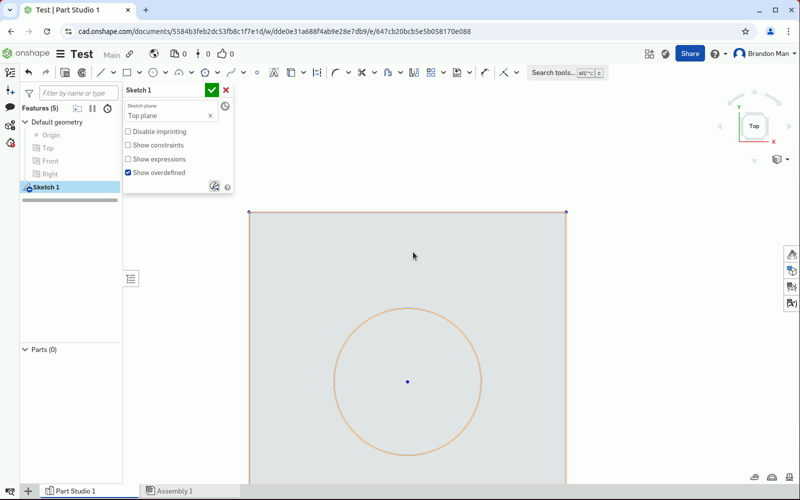
scroll(-6)
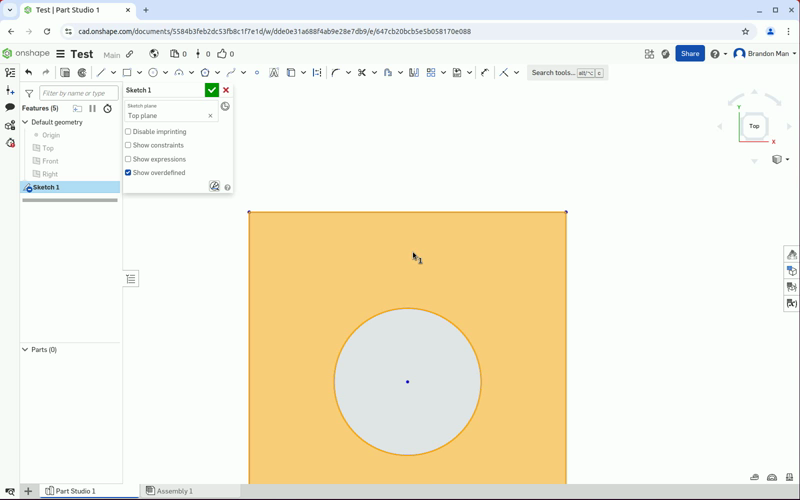
scroll(-6)
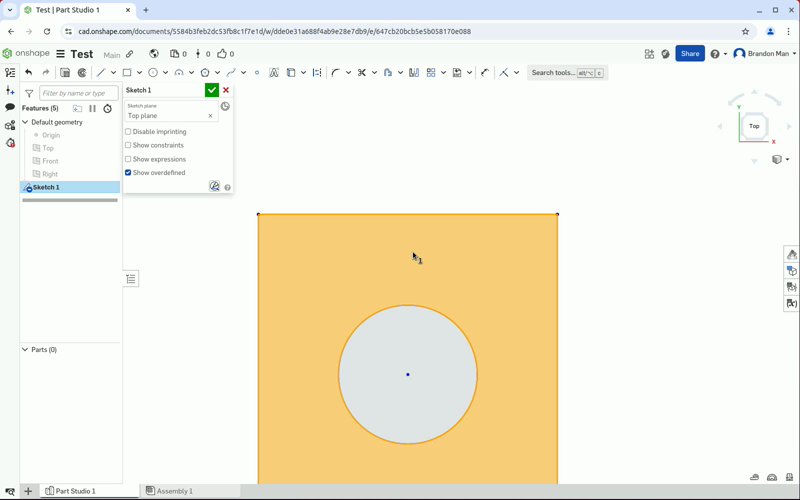
scroll(-6)
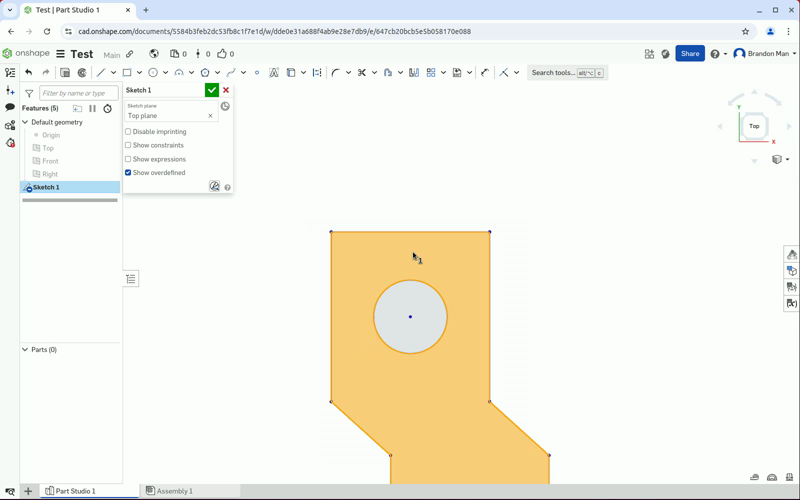
scroll(-6)
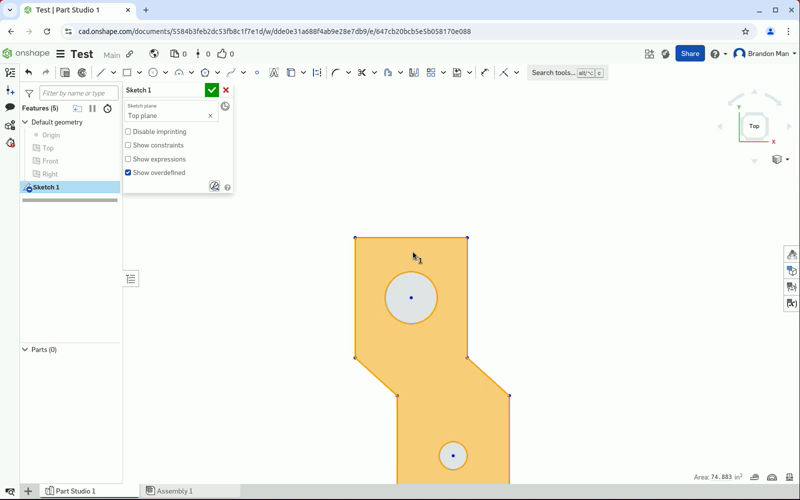
scroll(-6)
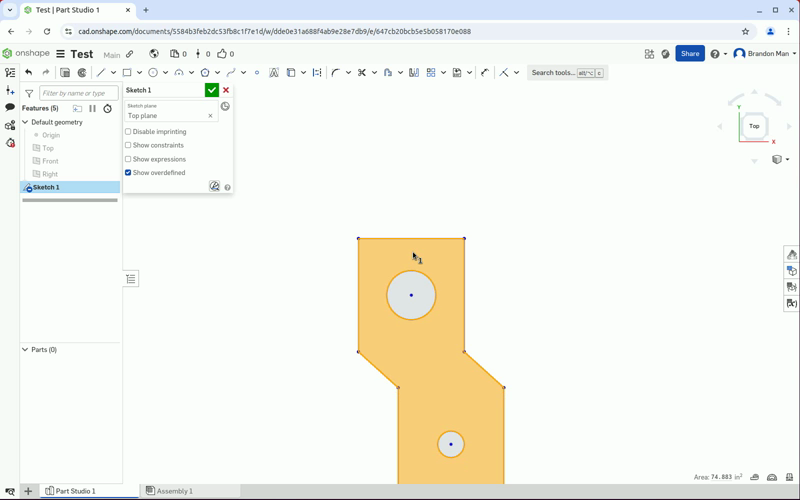
scroll(-6)
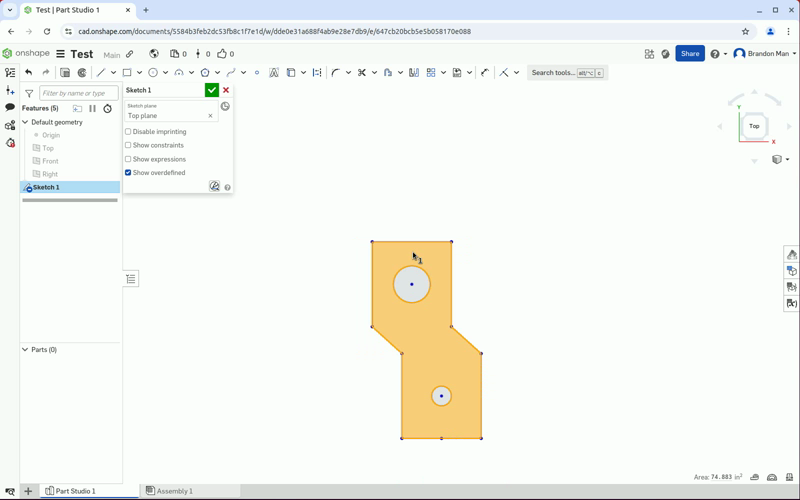
scroll(-6)
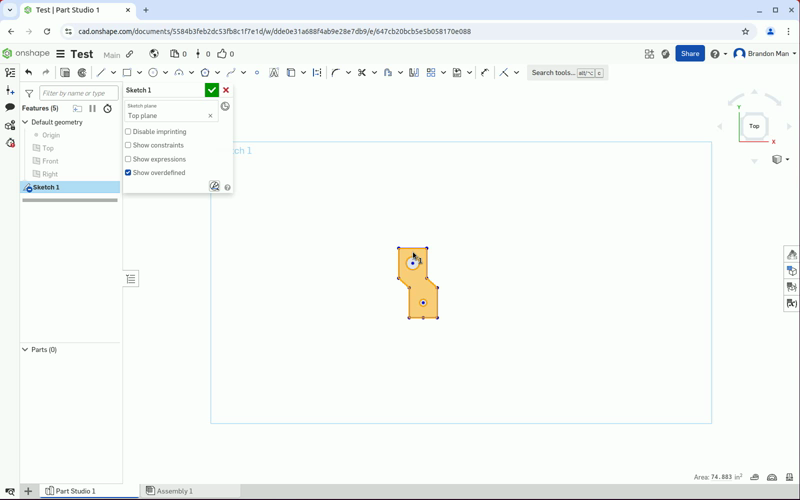
mouse_move(73, 352)
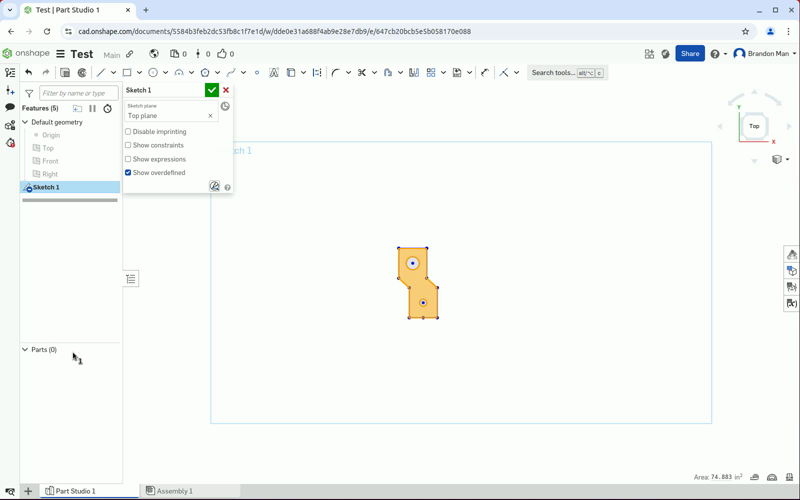
key(shift+y)
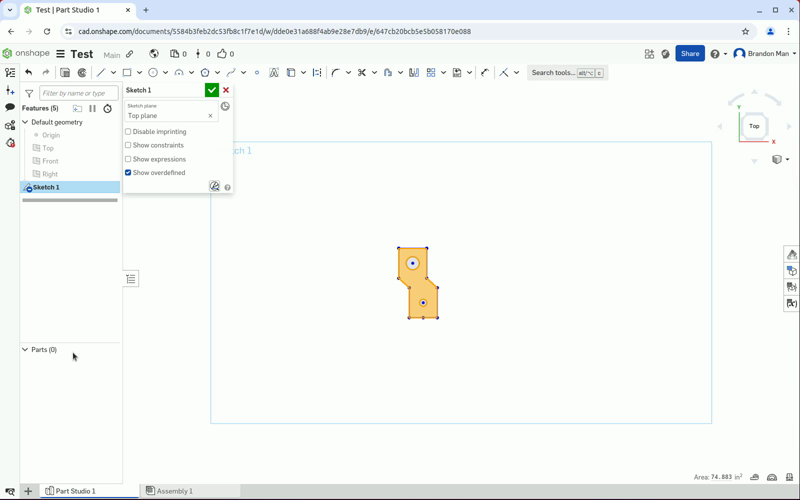
key(shift+e)
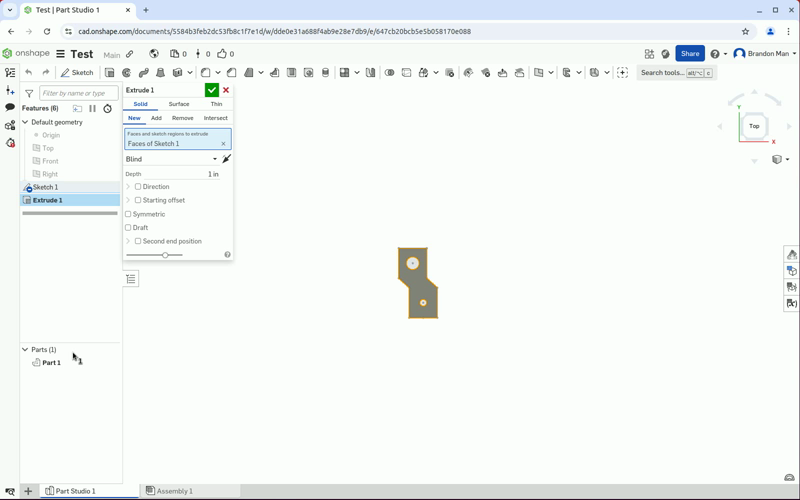
mouse_move(143, 106)
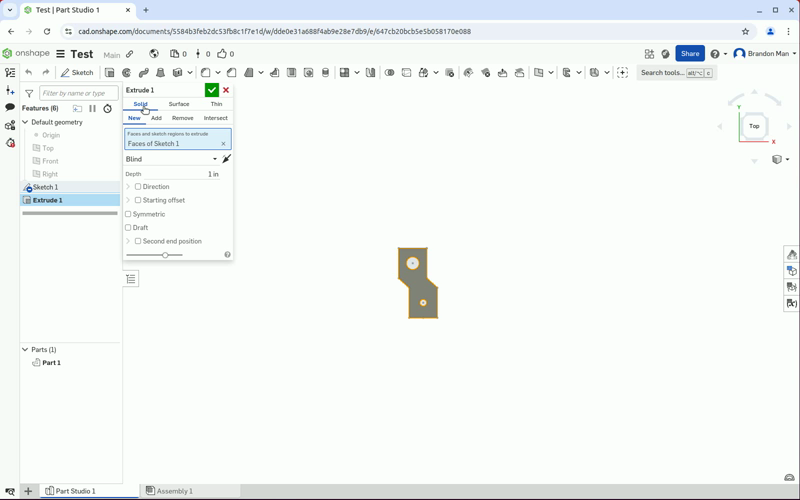
click(143, 106)
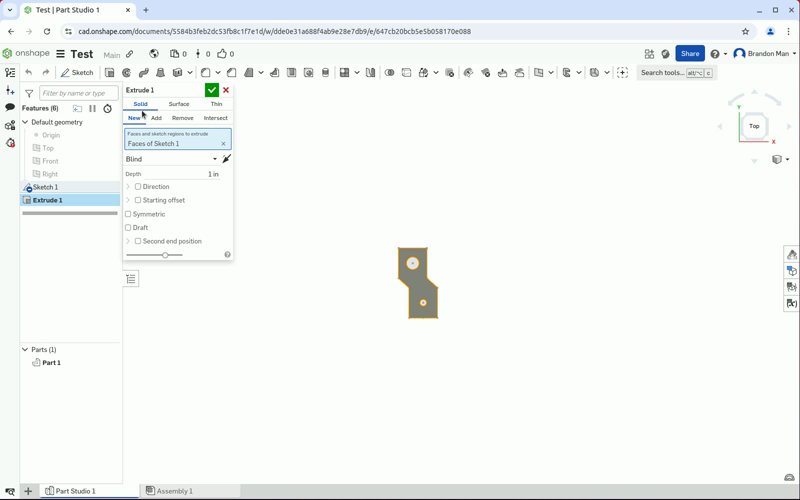
mouse_move(137, 120)
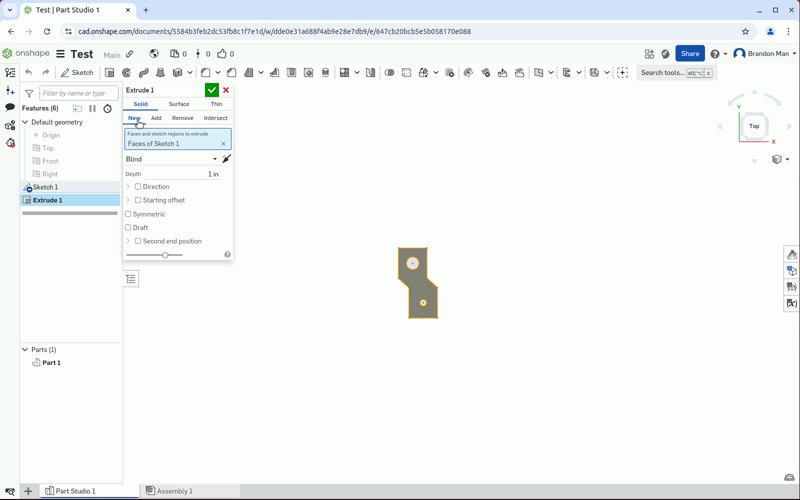
click(137, 120)
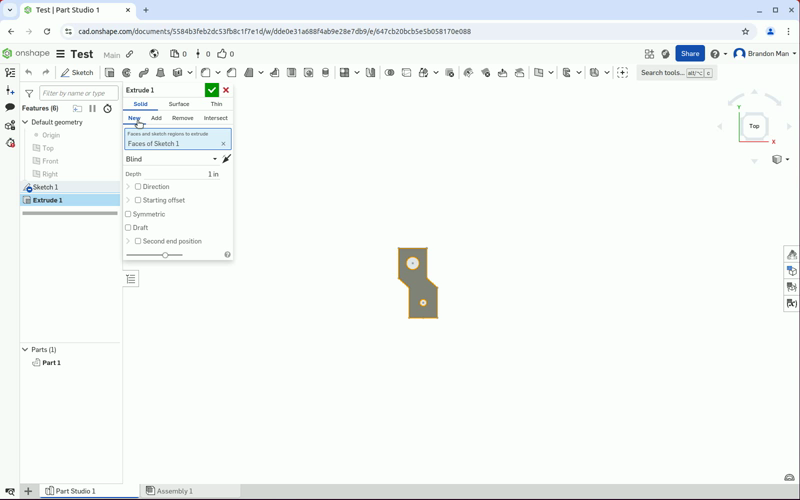
key(tab, 4)
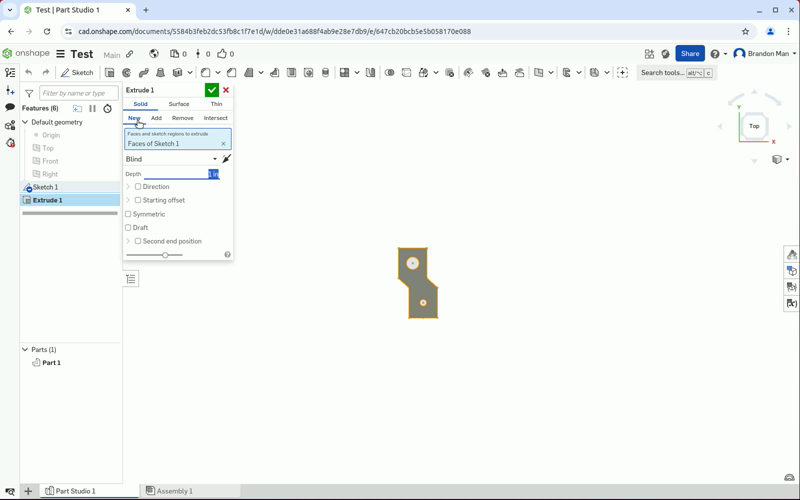
text(1.204)
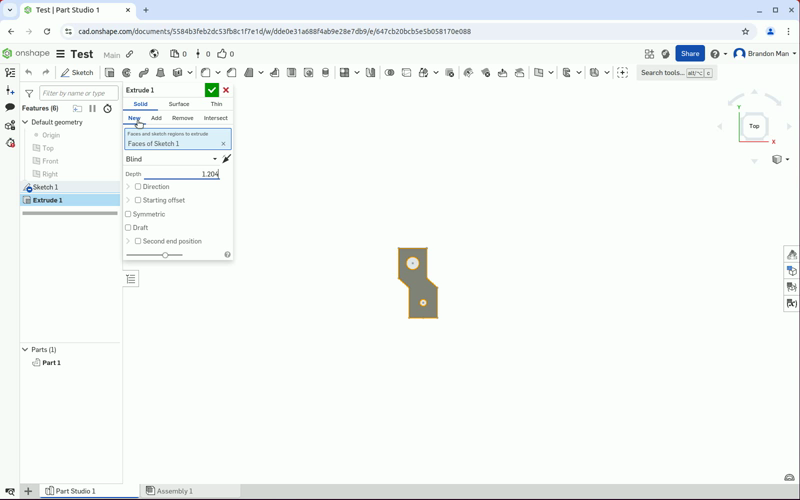
key(enter)
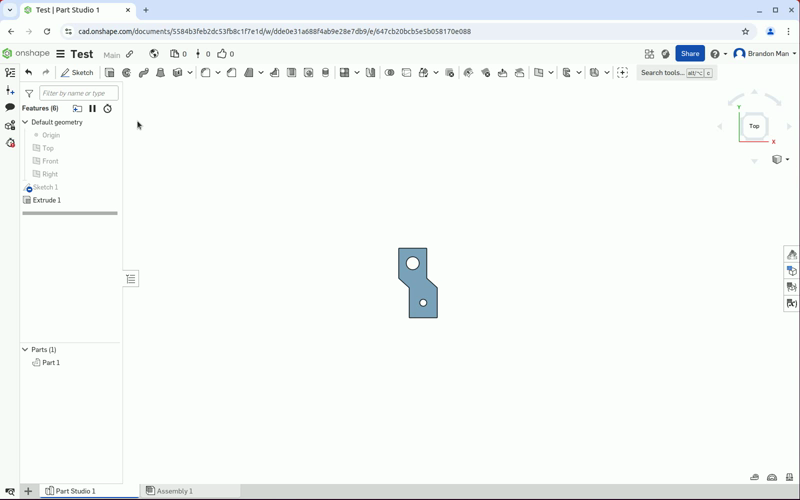
key(shift+h)
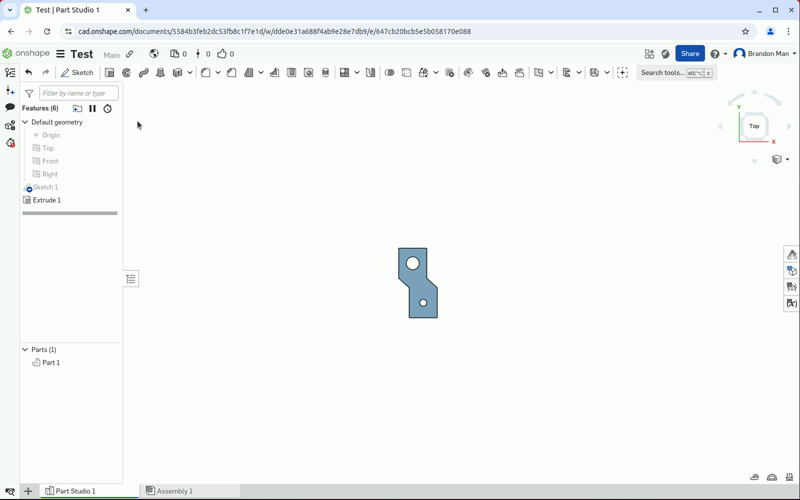
key(shift+h)
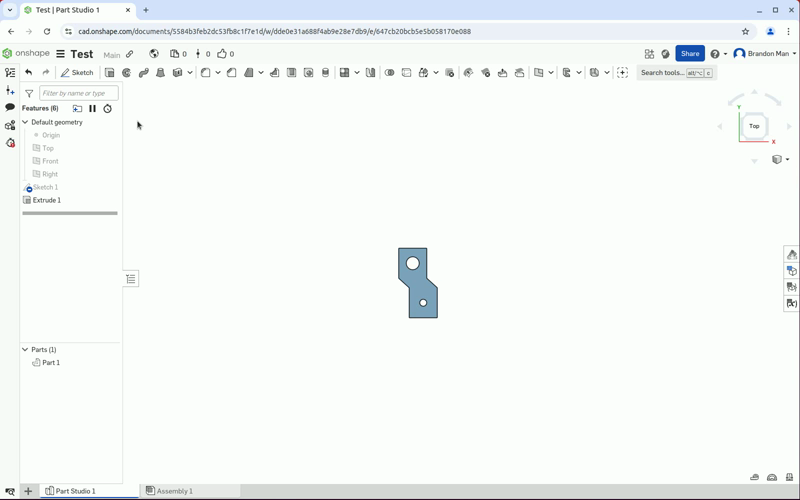
mouse_move(73, 189)
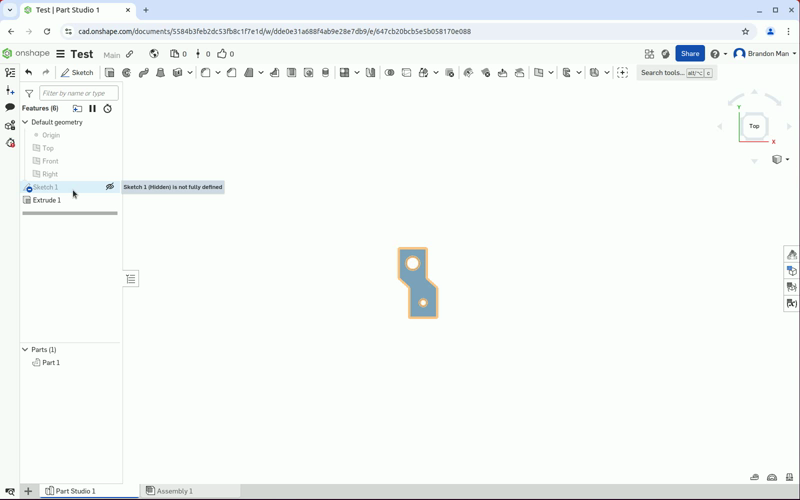
click(73, 189)
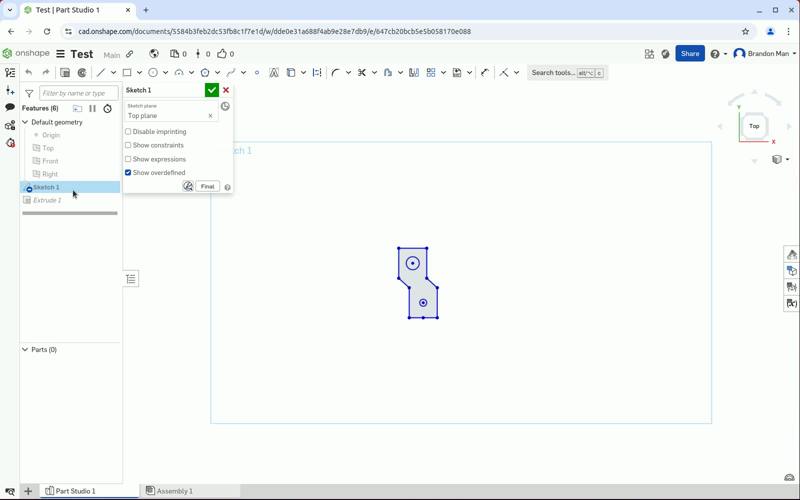
mouse_move(229, 92)
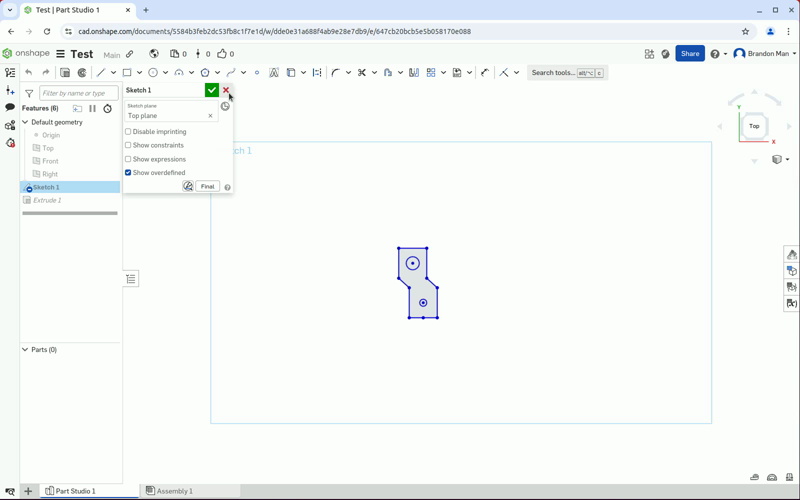
click(229, 92)
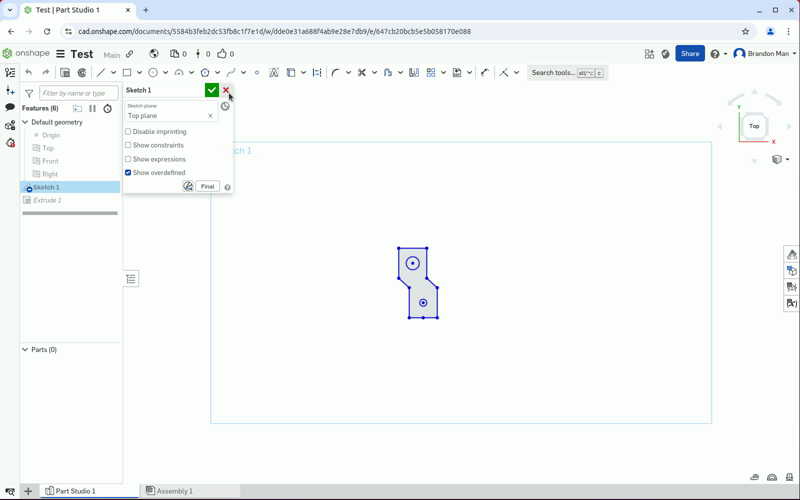
key(shift+s)
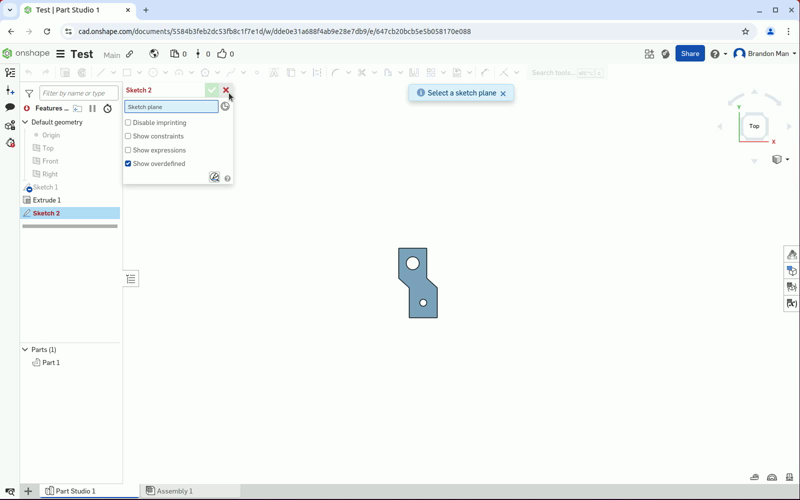
mouse_move(73, 150)
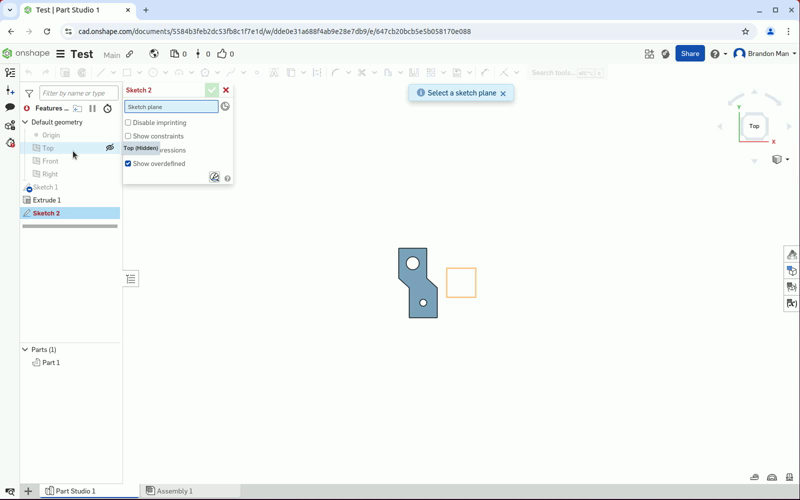
click(73, 150)
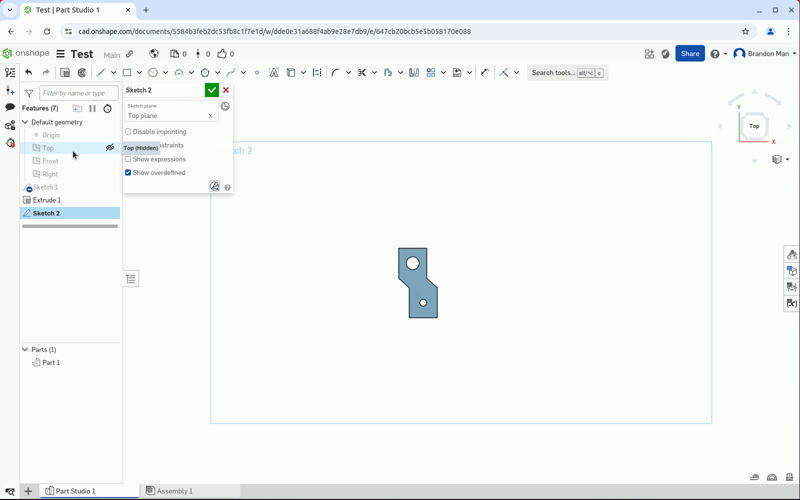
mouse_move(73, 352)
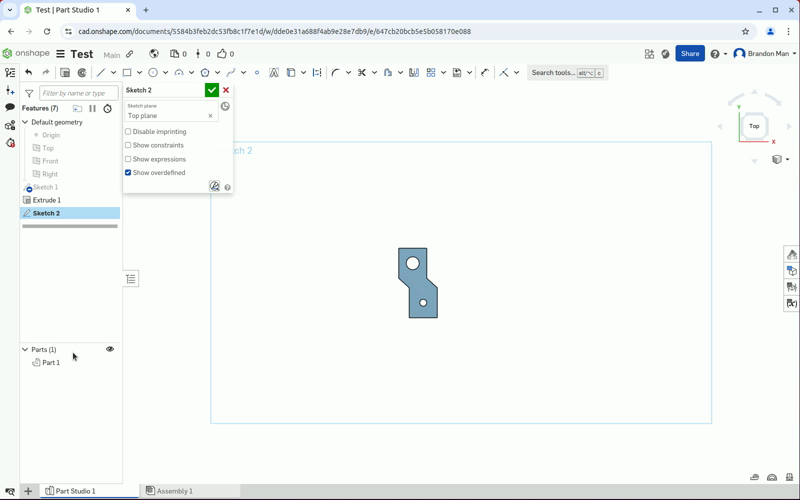
key(y)
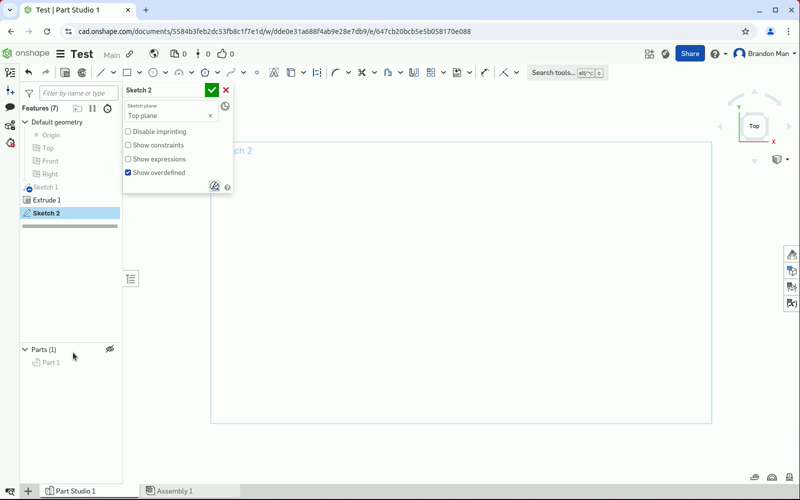
key(l)
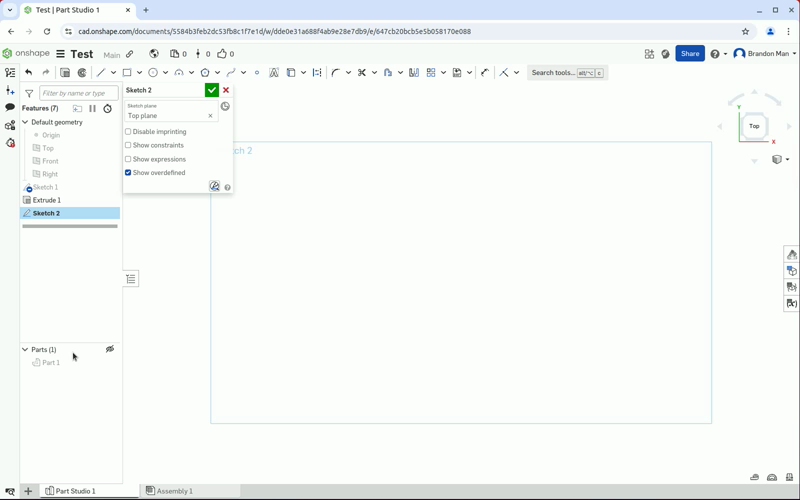
key_down(shift)
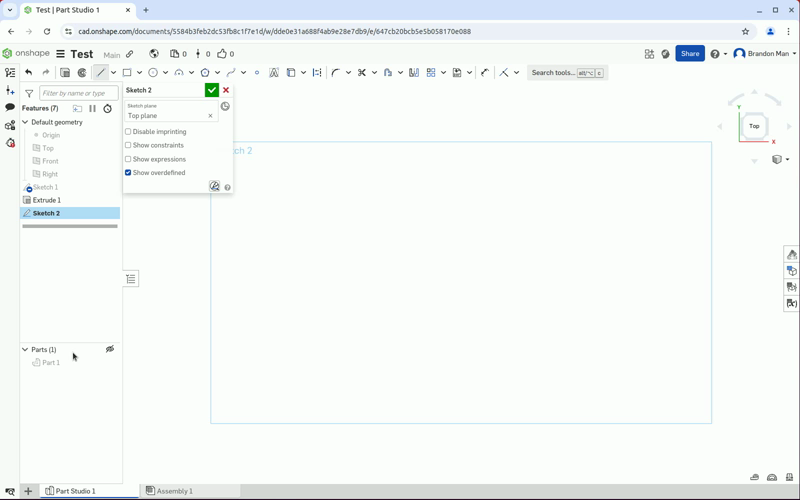
mouse_move(447, 278)
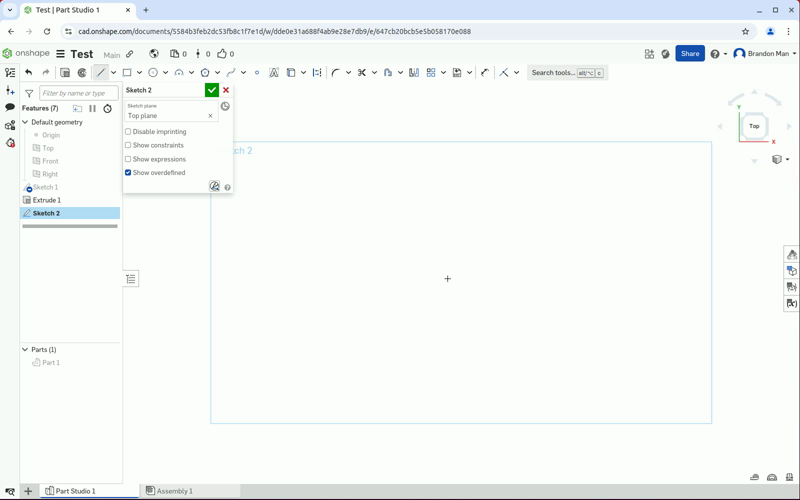
click(447, 278)
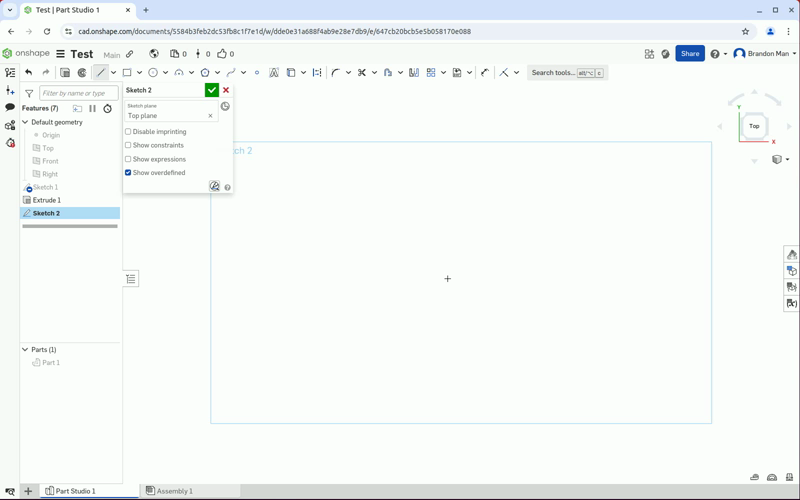
key_up(shift)
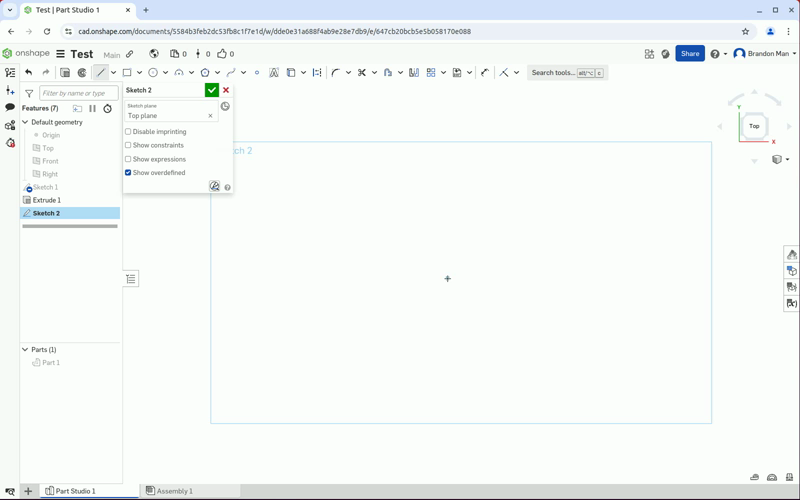
key_down(shift)
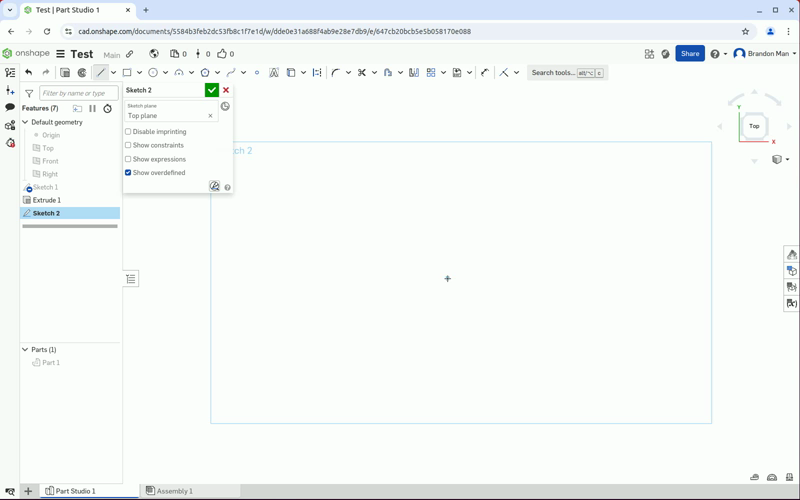
mouse_move(477, 278)
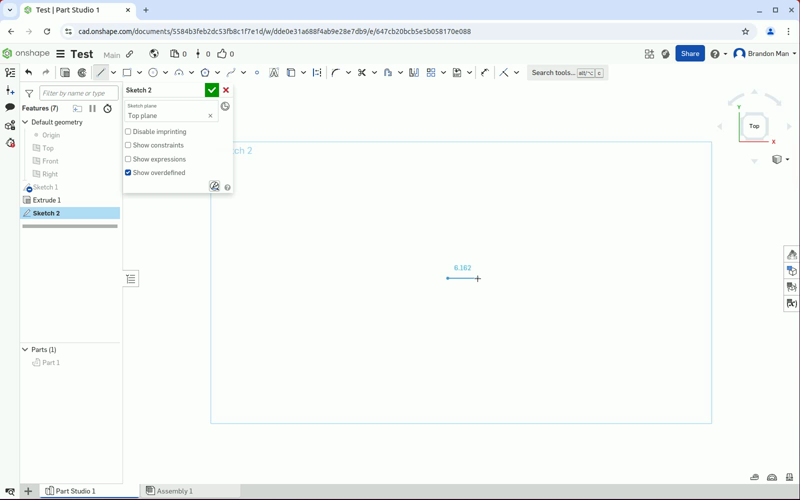
mouse_move(451, 287)
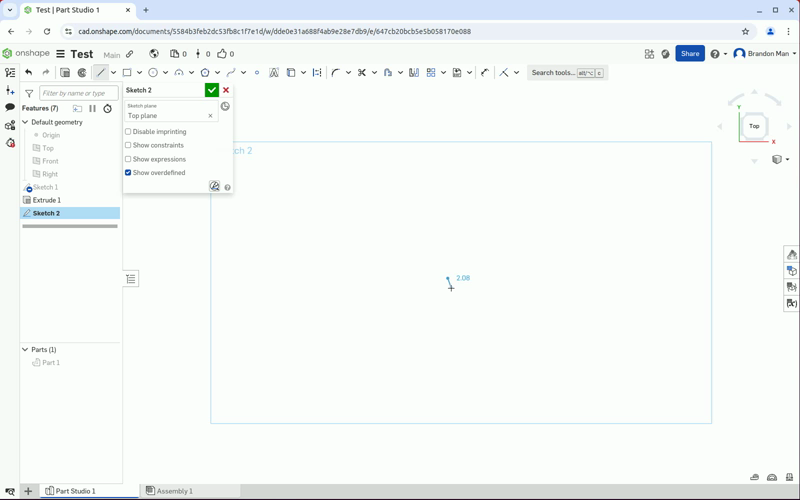
click(451, 287)
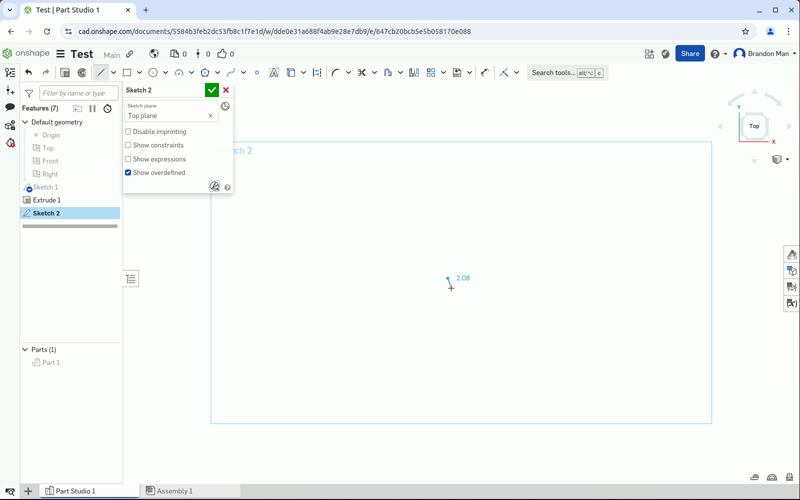
key_up(shift)
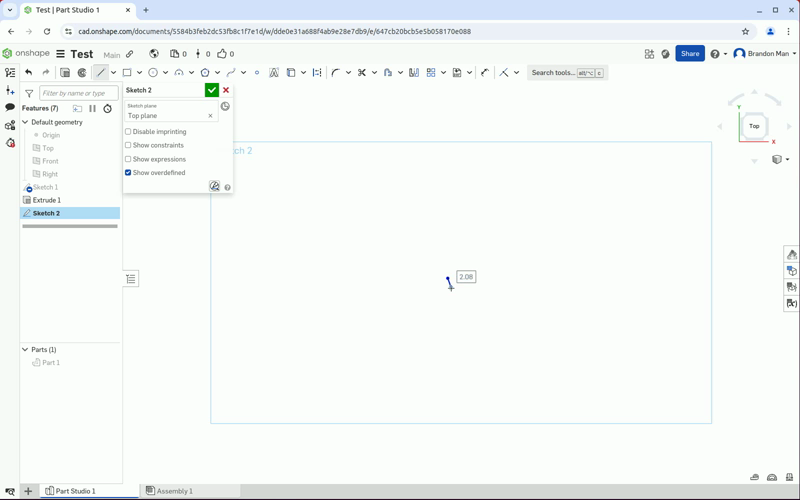
key_down(shift)
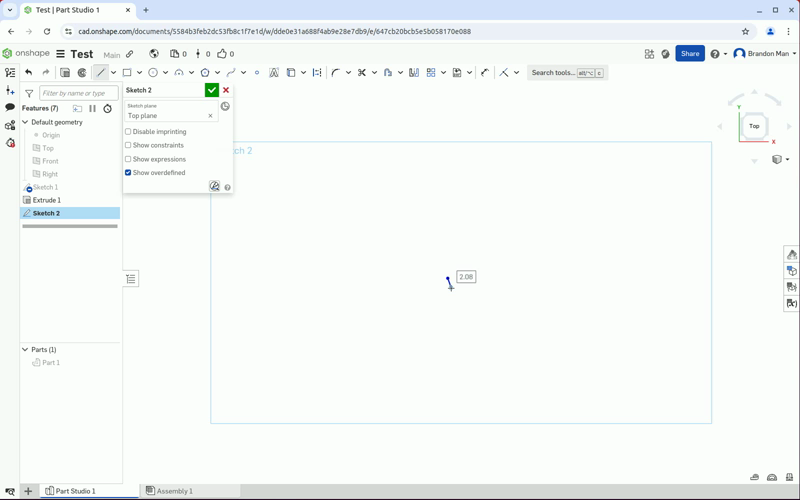
mouse_move(481, 287)
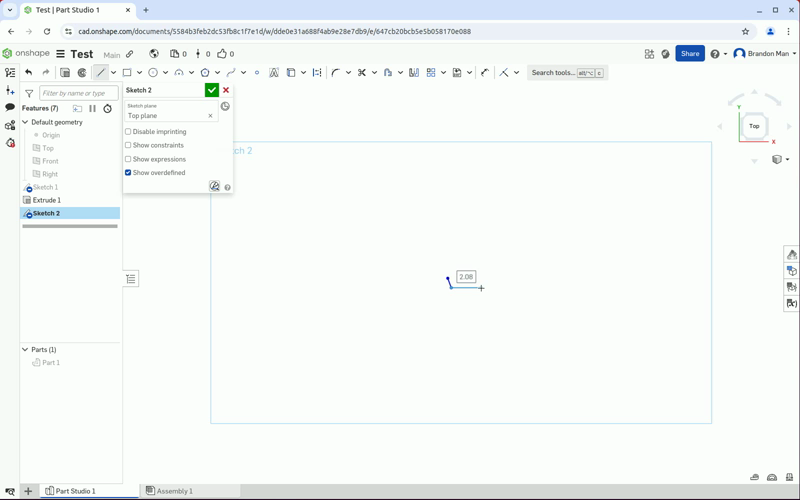
mouse_move(451, 317)
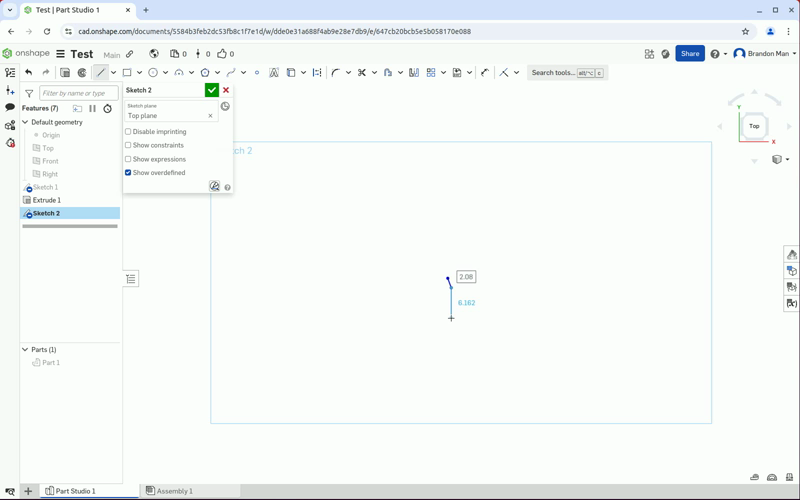
click(451, 317)
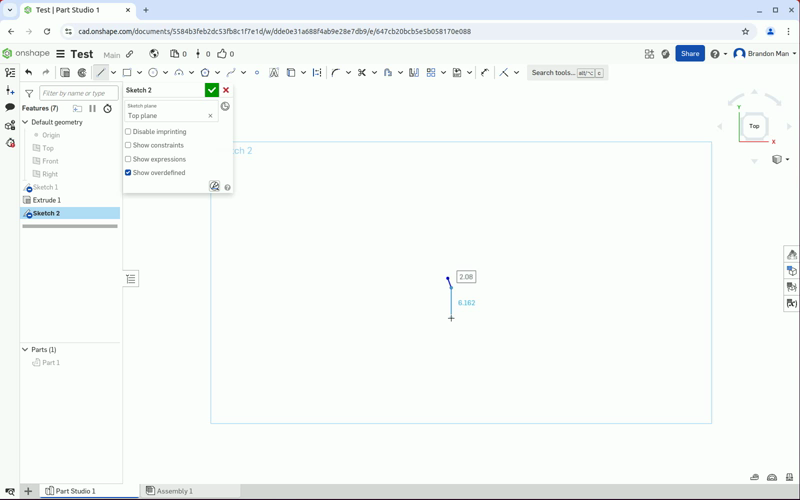
key_up(shift)
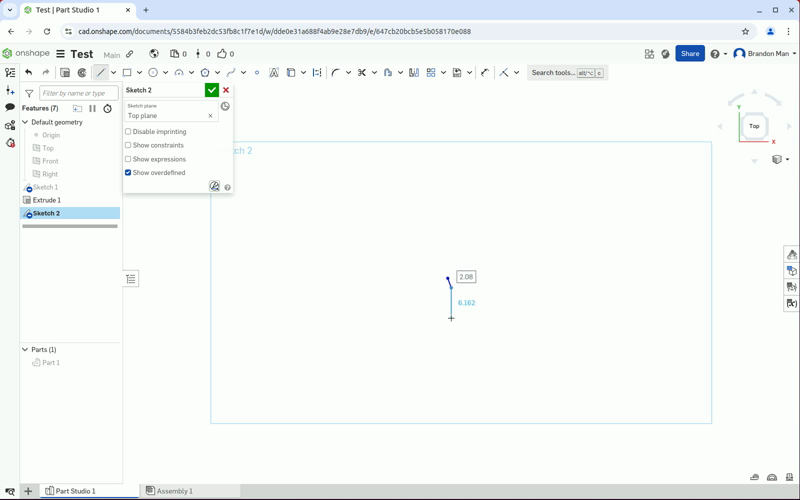
key_down(shift)
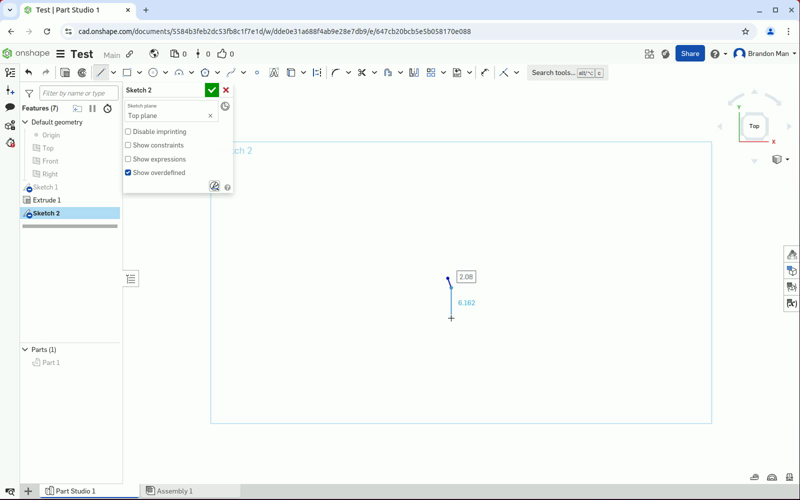
mouse_move(481, 317)
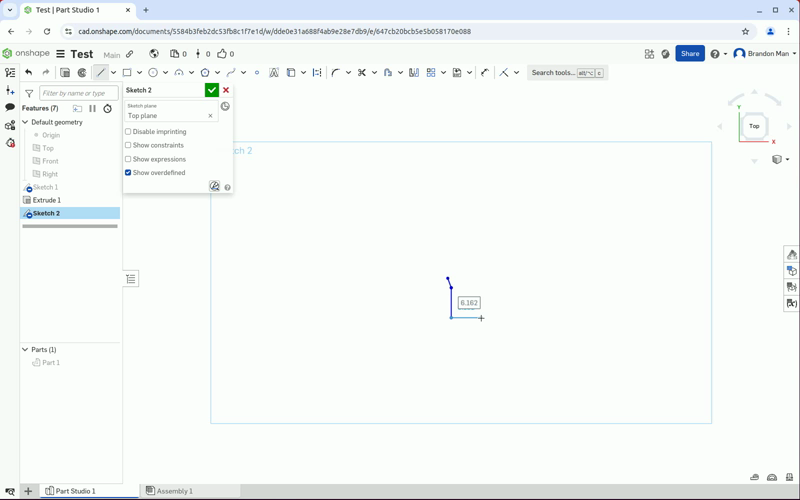
mouse_move(479, 317)
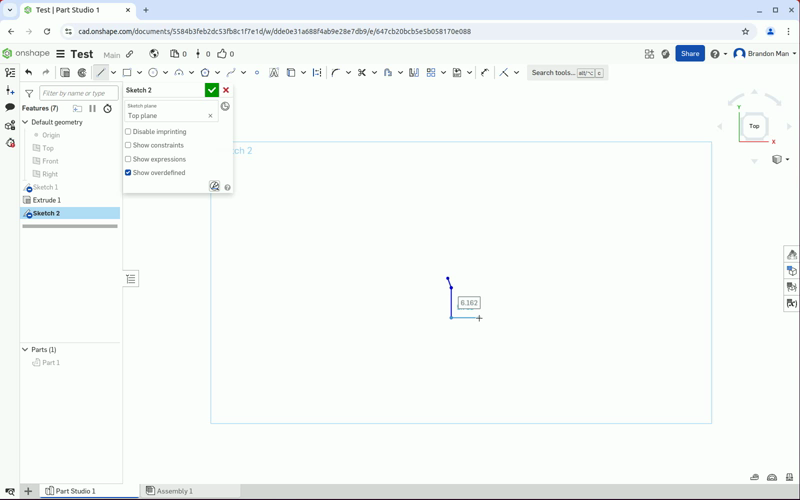
click(479, 317)
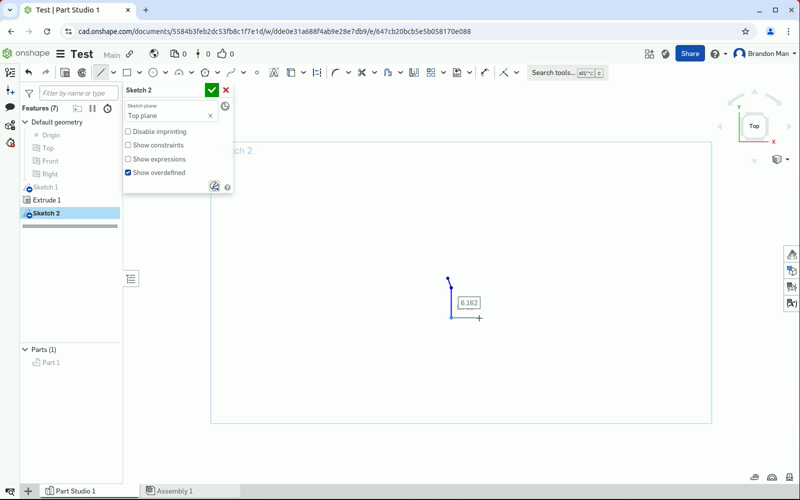
key_up(shift)
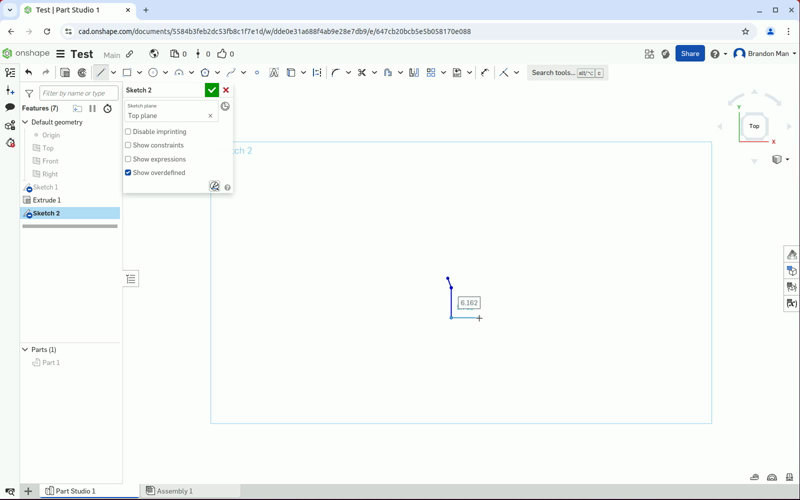
key_down(shift)
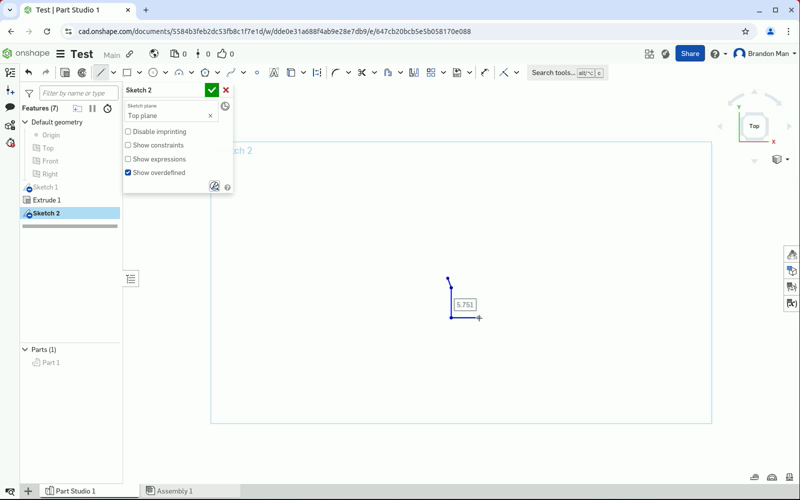
mouse_move(509, 317)
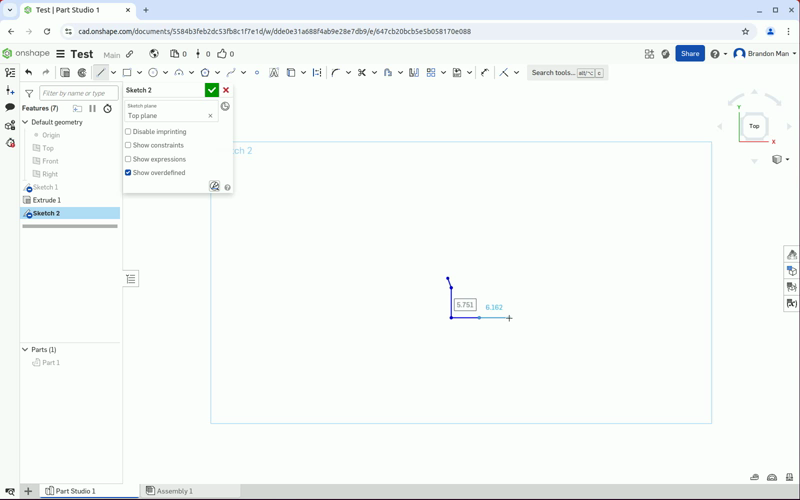
mouse_move(479, 287)
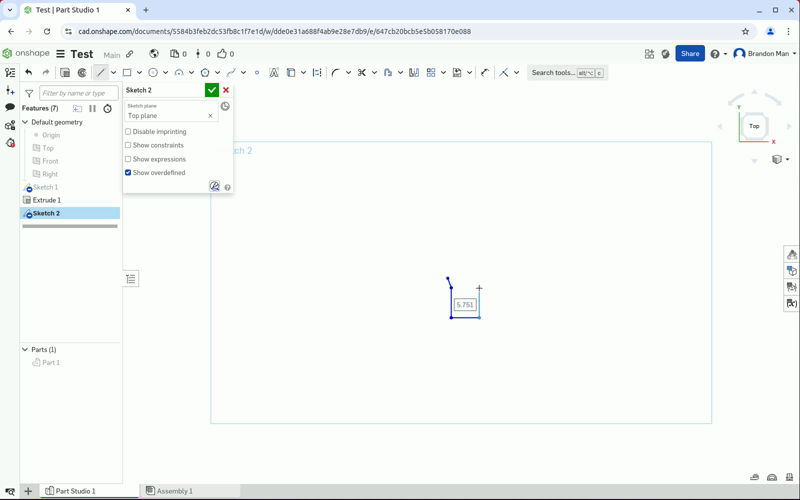
click(479, 287)
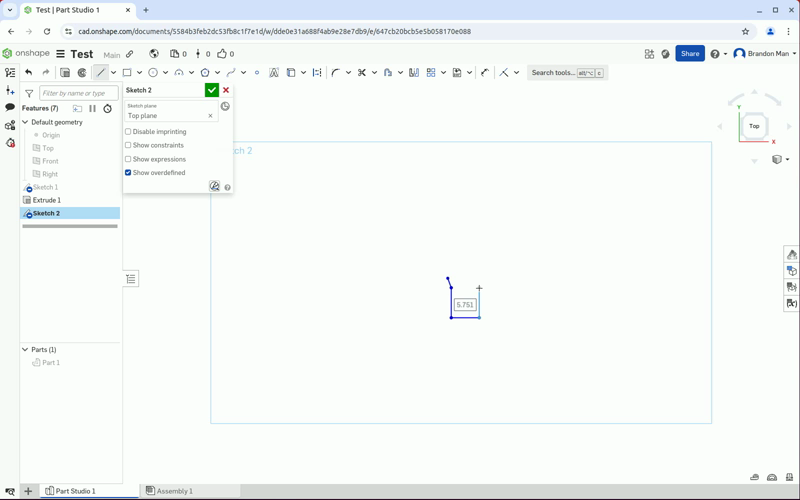
key_up(shift)
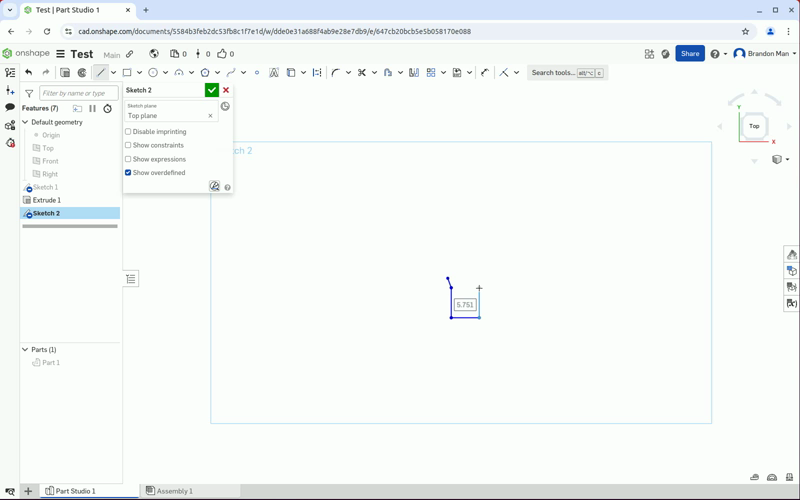
key_down(shift)
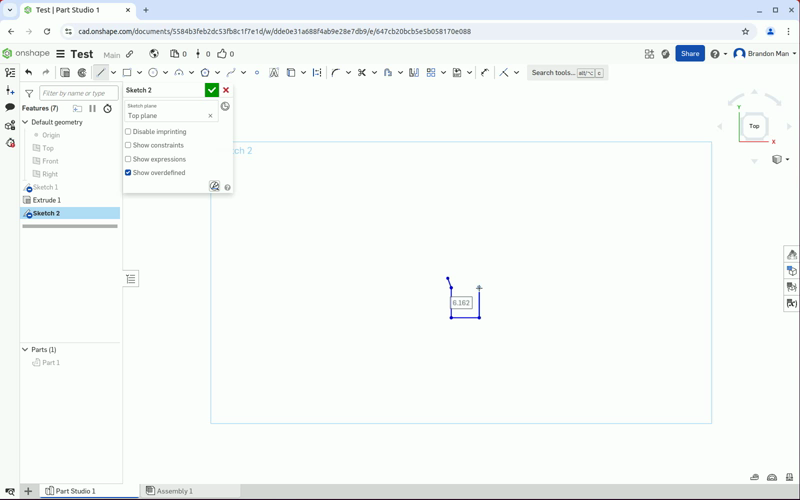
mouse_move(509, 287)
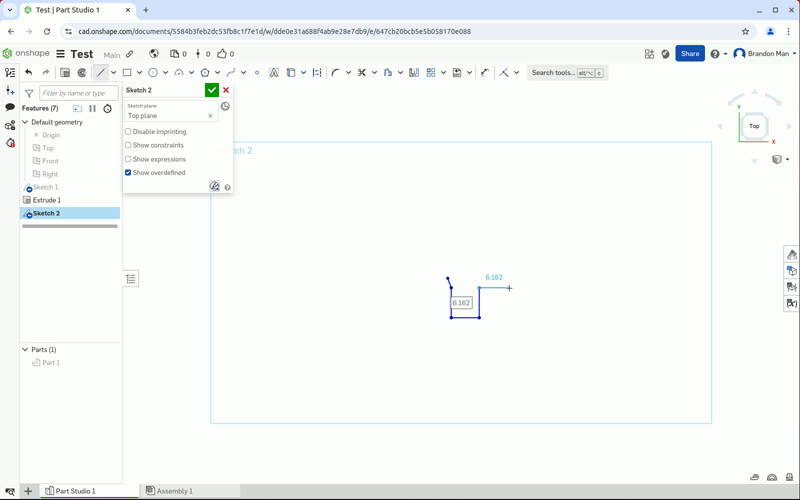
mouse_move(476, 278)
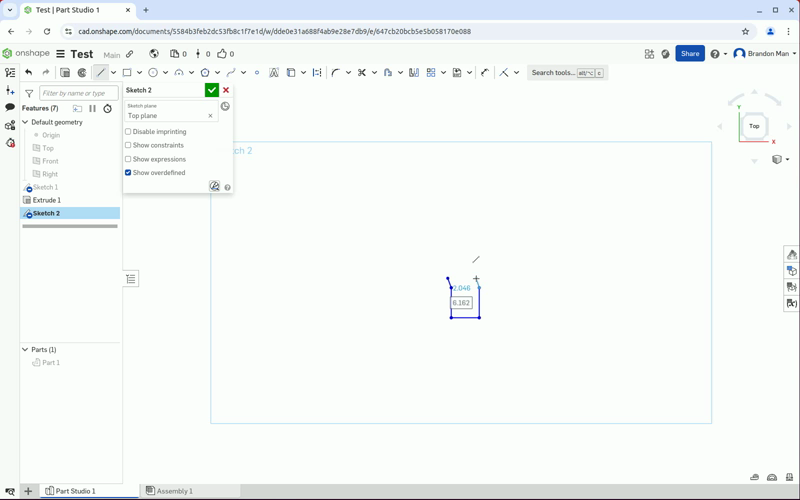
click(476, 278)
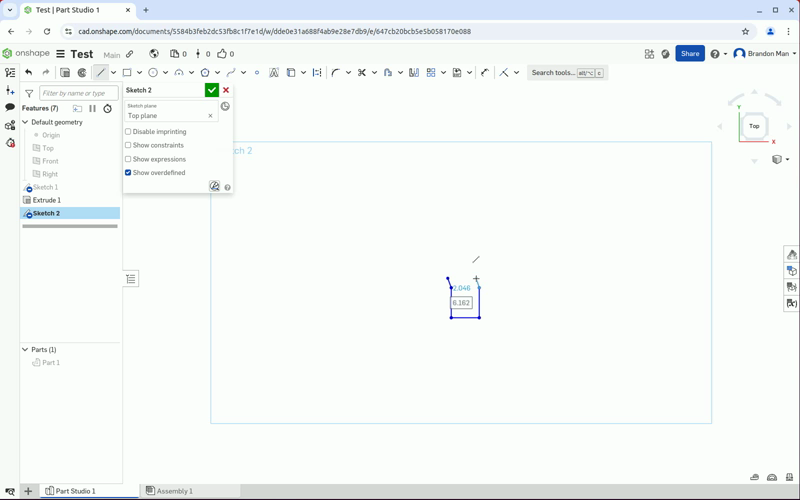
key_up(shift)
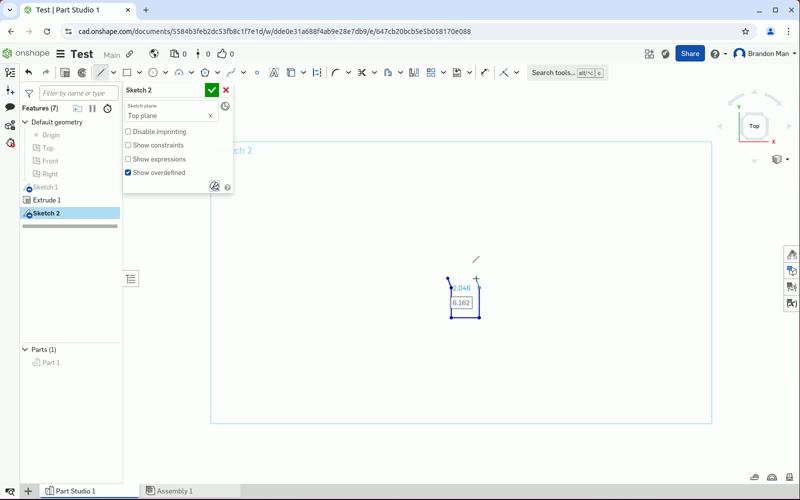
key_down(shift)
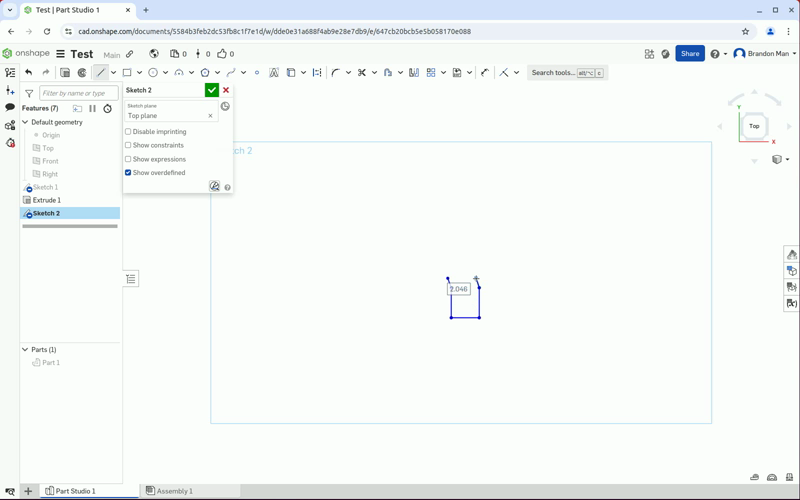
mouse_move(506, 278)
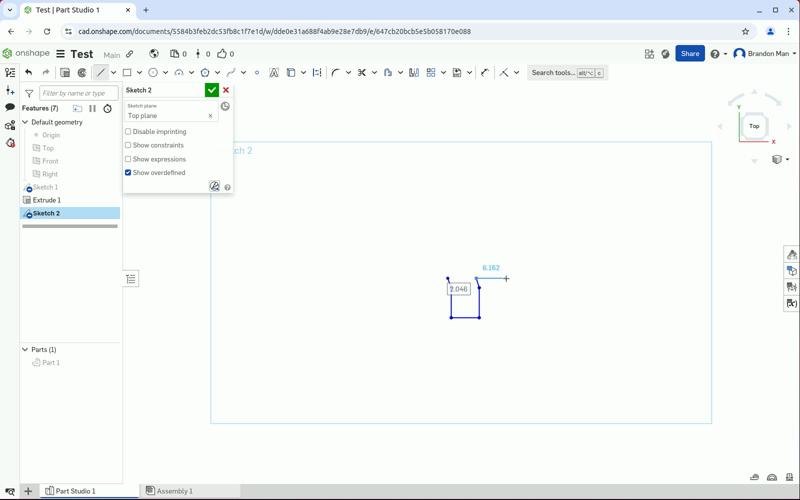
mouse_move(476, 248)
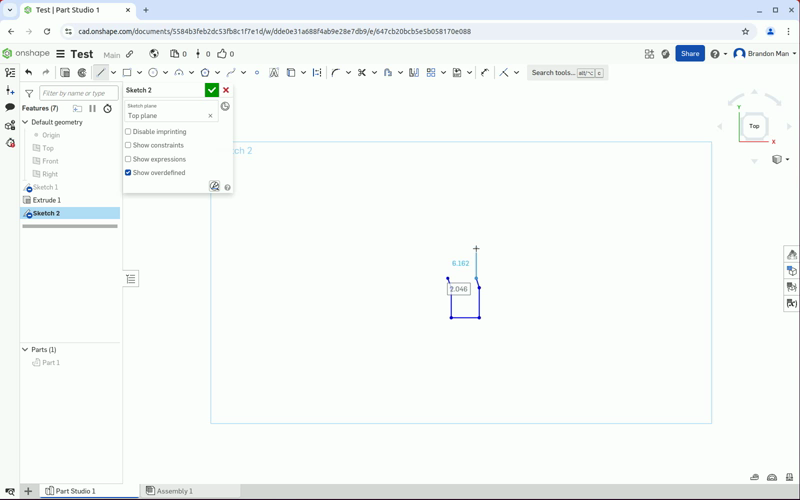
click(476, 248)
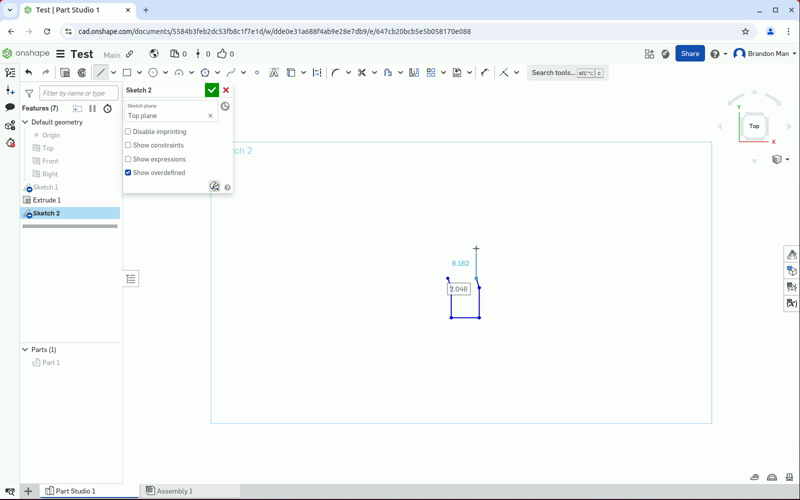
key_up(shift)
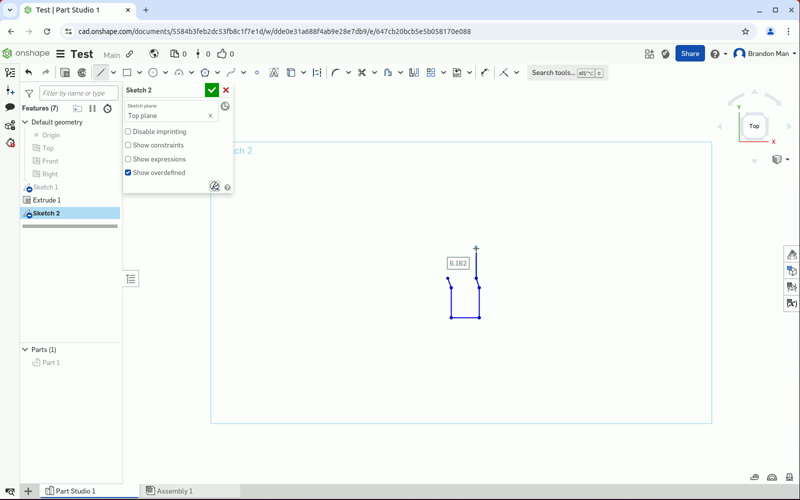
key_down(shift)
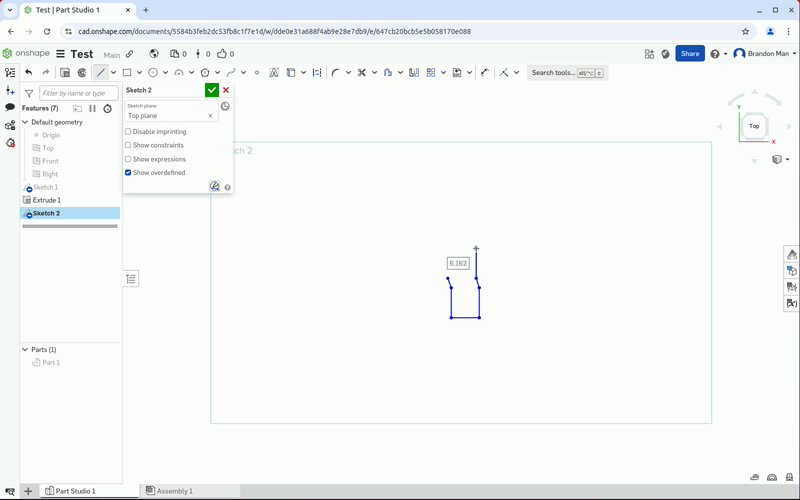
mouse_move(506, 248)
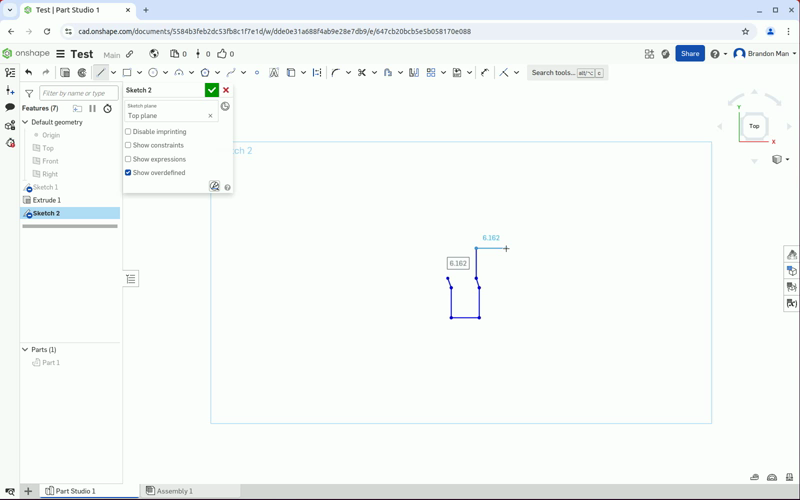
mouse_move(447, 248)
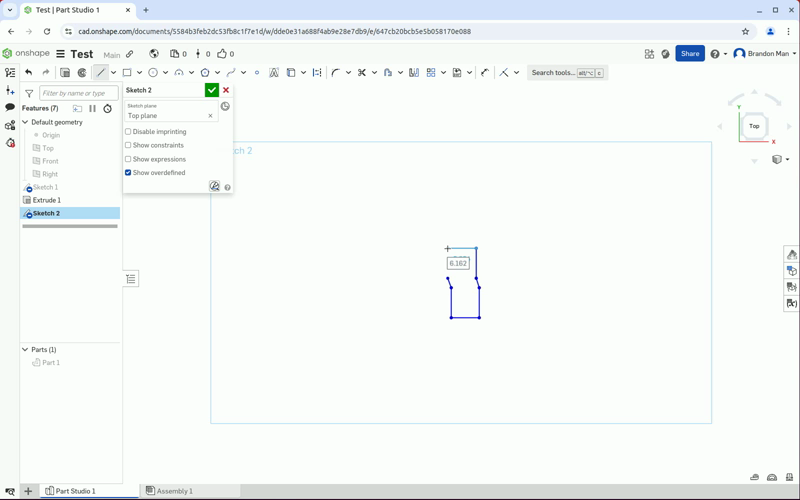
click(447, 248)
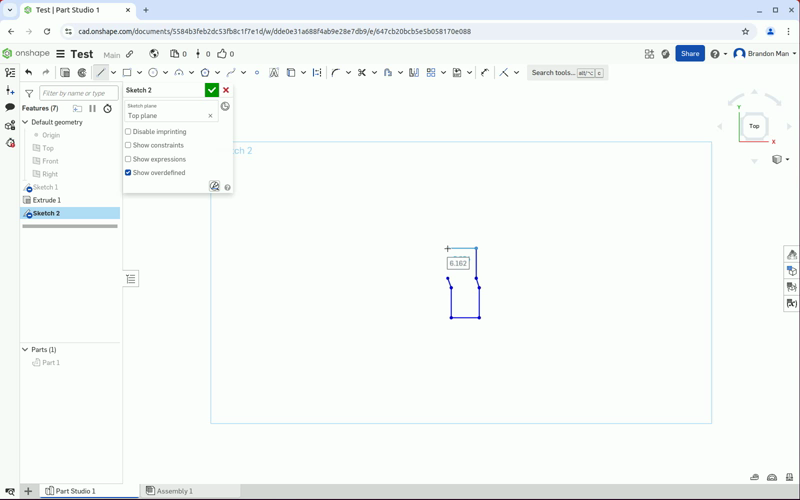
key_up(shift)
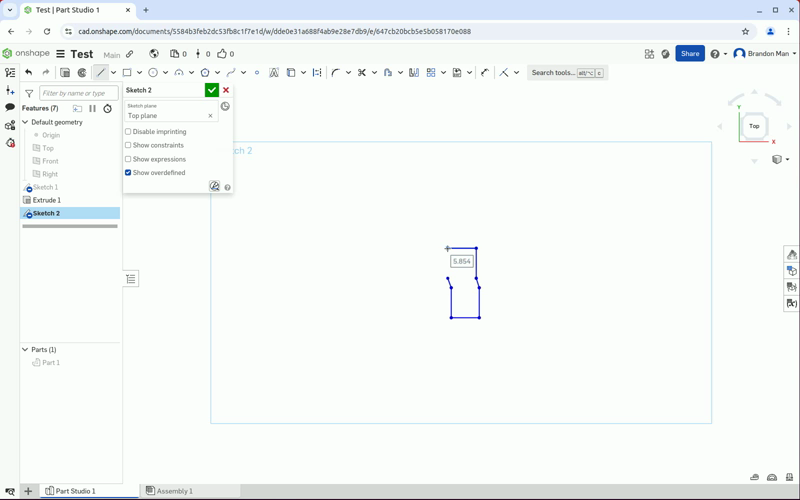
mouse_move(477, 248)
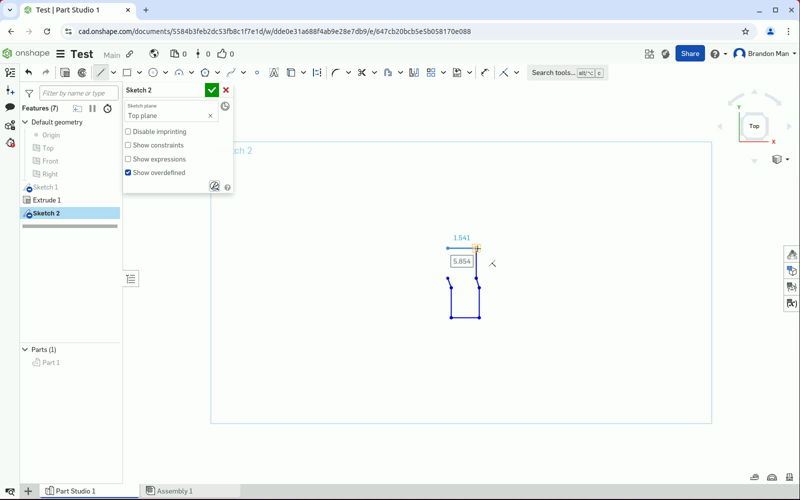
key_down(shift)
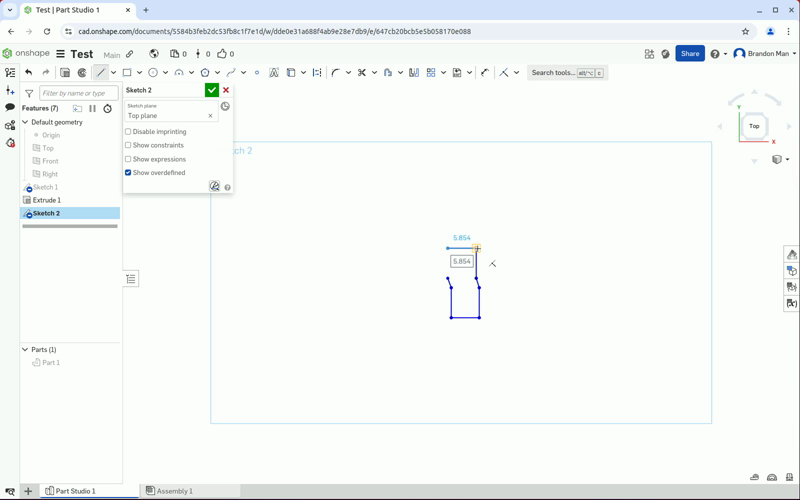
mouse_move(447, 278)
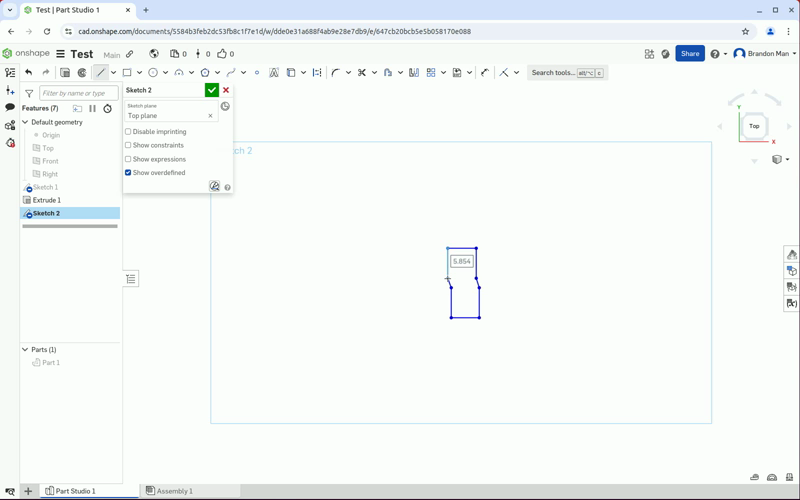
key_up(shift)
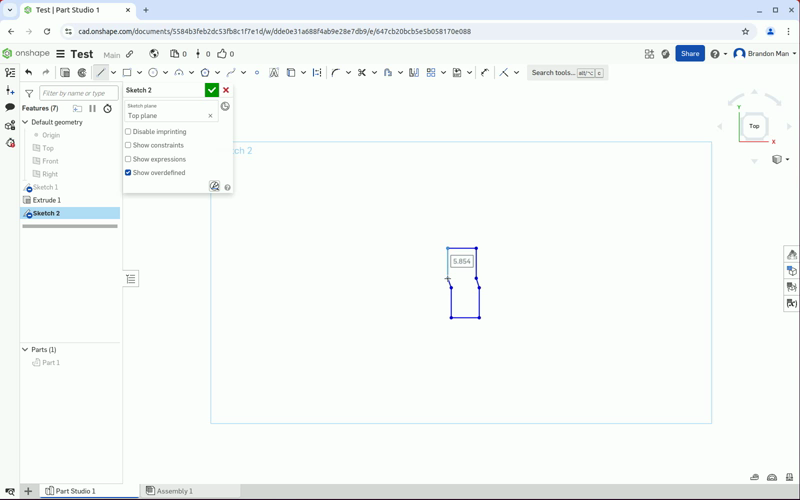
click(447, 278)
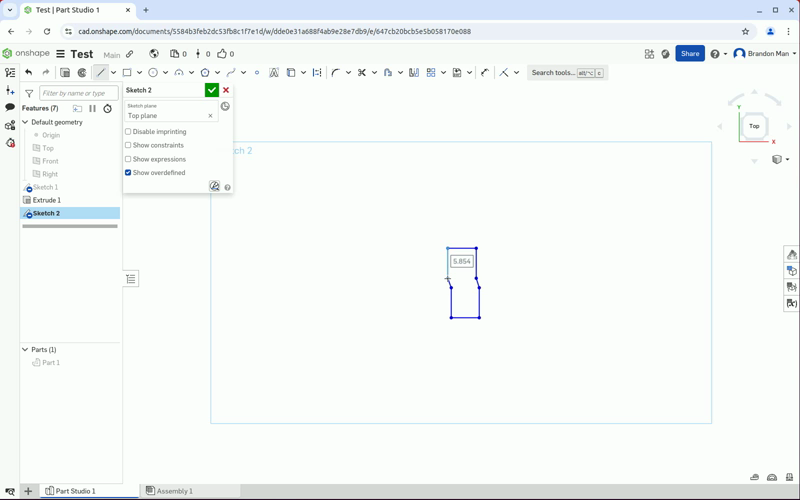
key(esc)
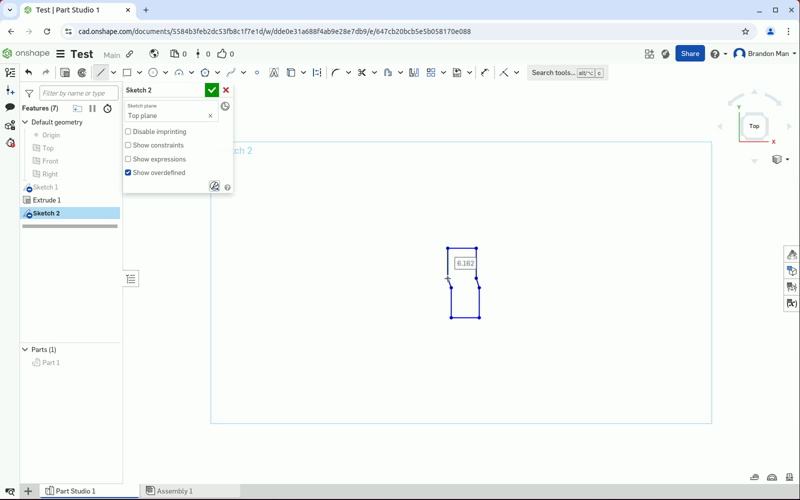
key(c)
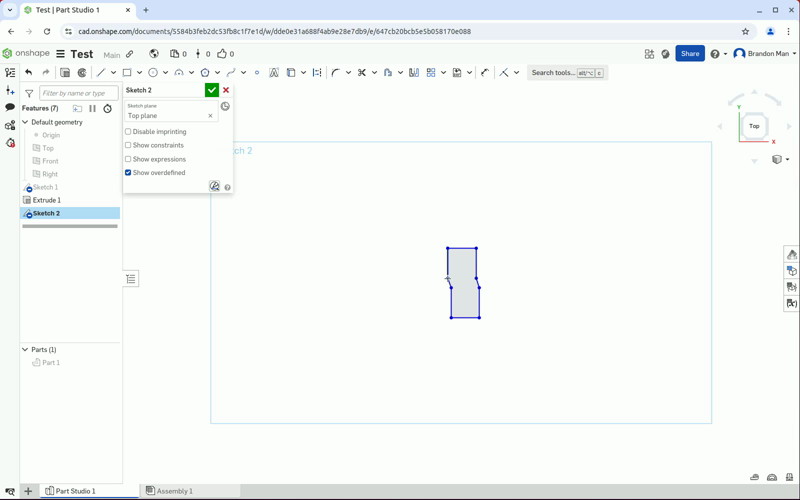
key_down(shift)
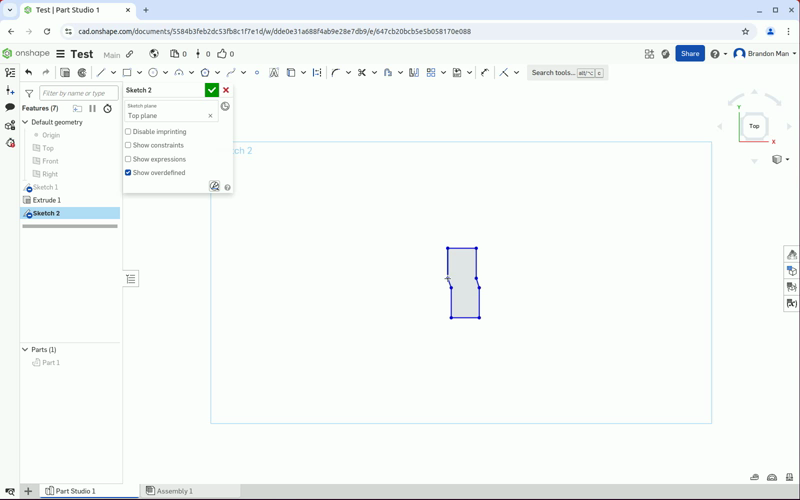
mouse_move(461, 263)
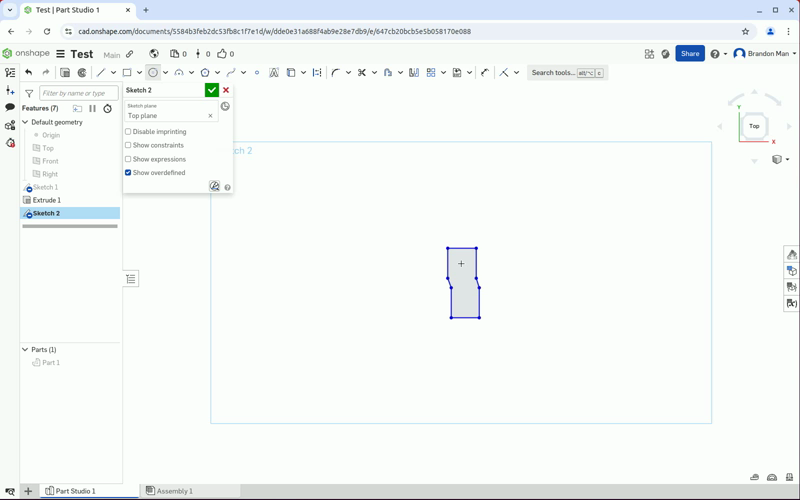
click(461, 263)
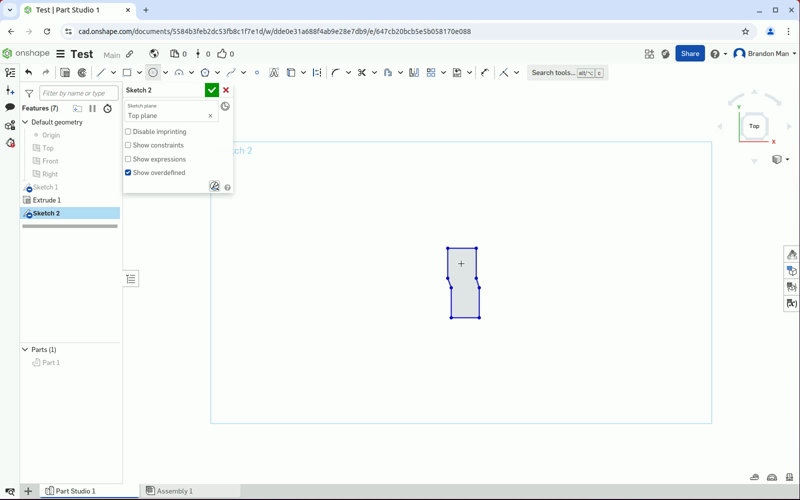
key_up(shift)
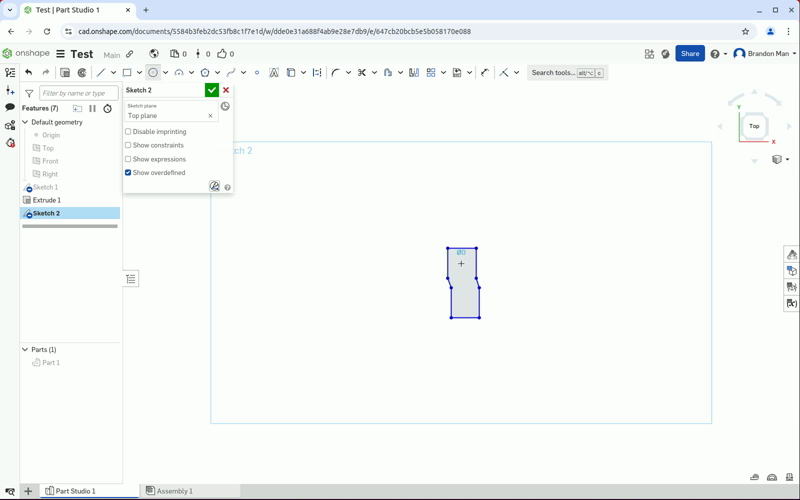
mouse_move(467, 263)
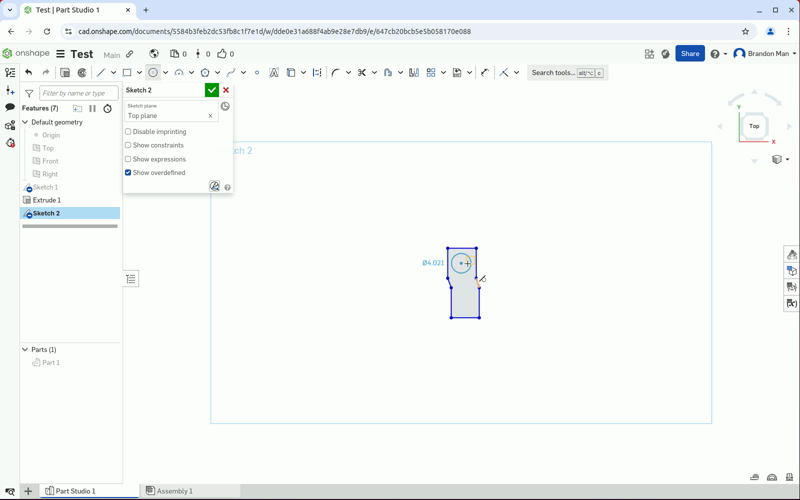
click(467, 263)
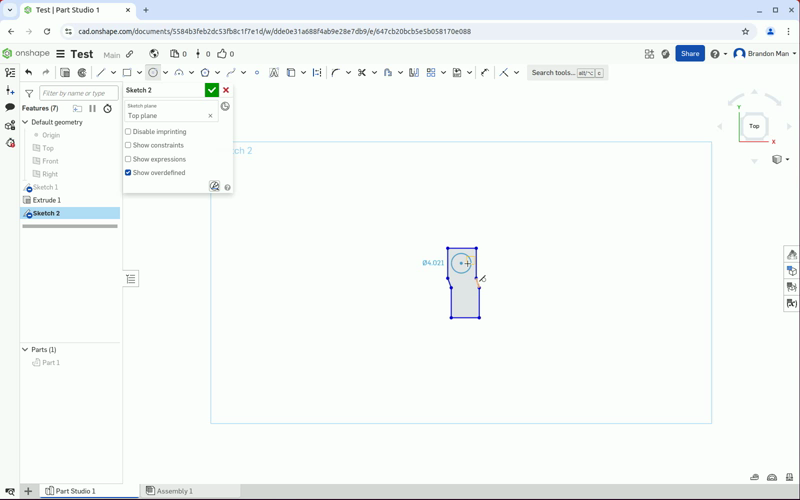
key(esc)
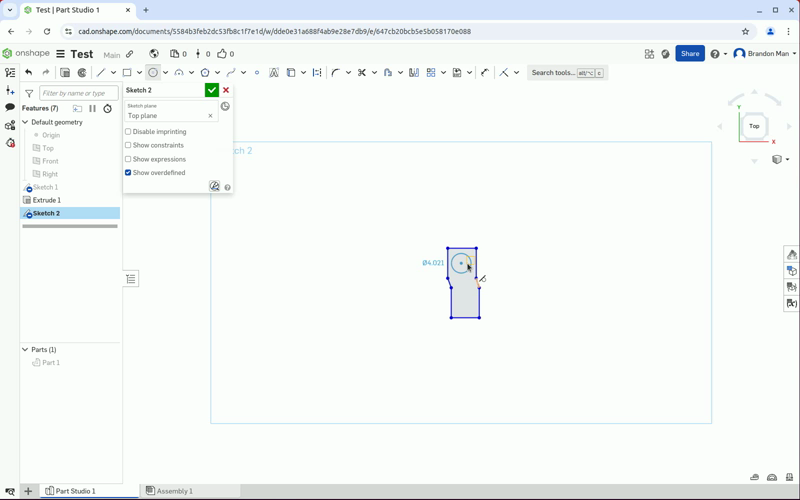
key(c)
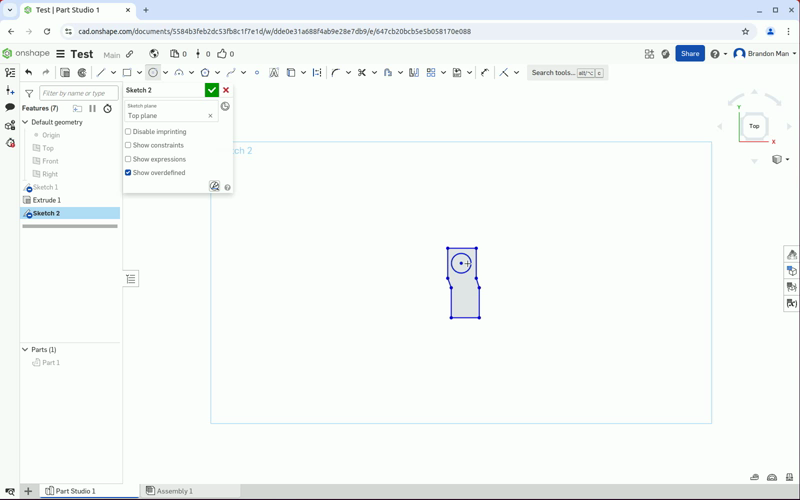
key_down(shift)
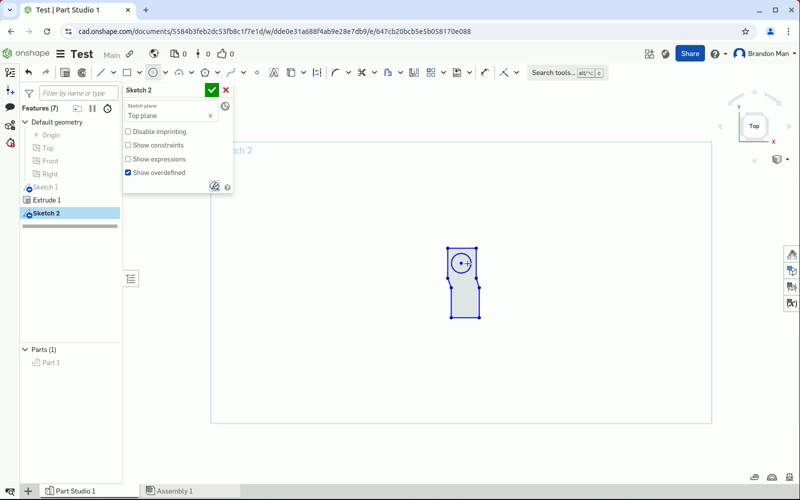
mouse_move(465, 302)
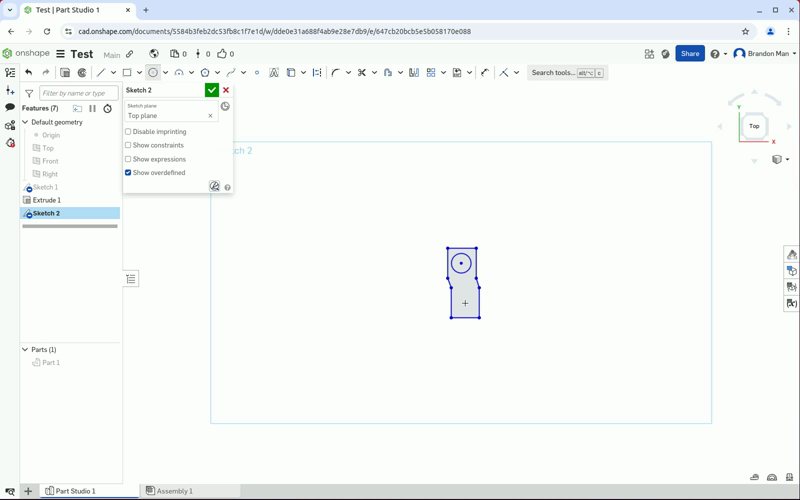
click(465, 302)
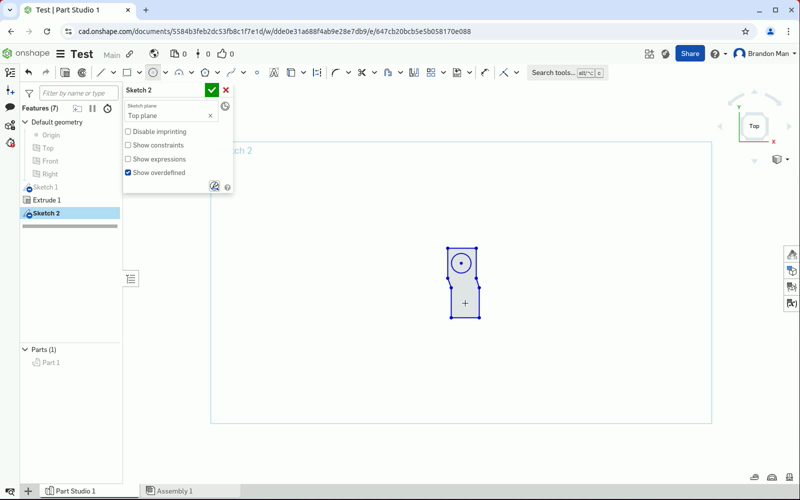
key_up(shift)
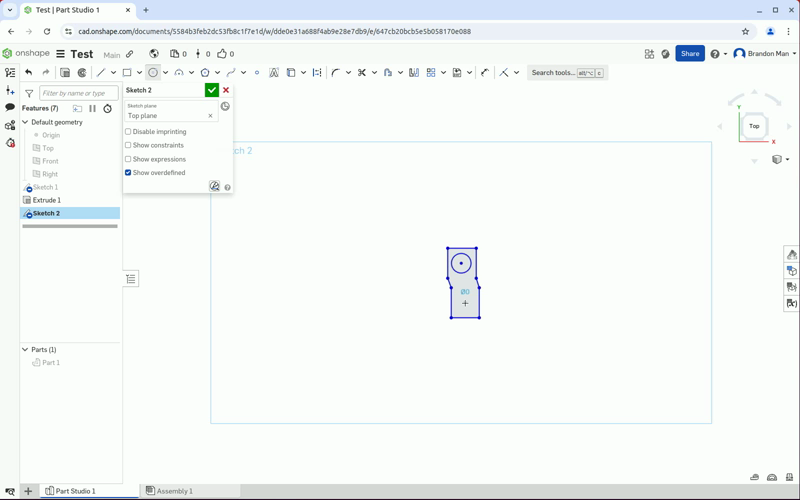
mouse_move(471, 302)
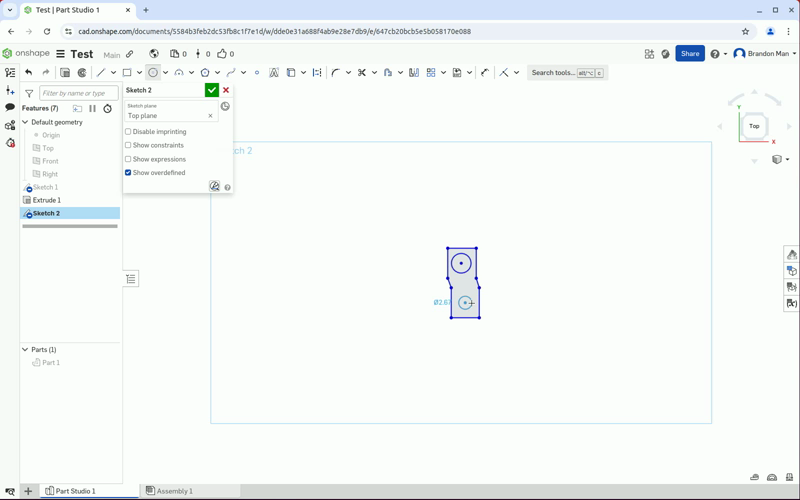
click(471, 302)
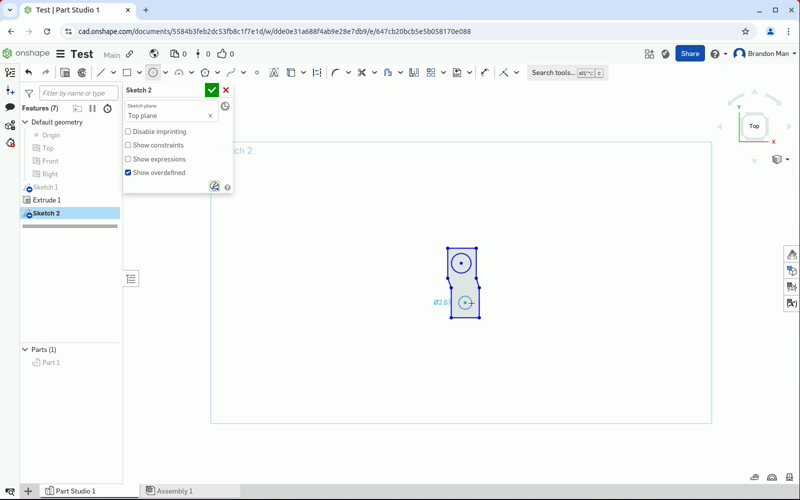
key(esc)
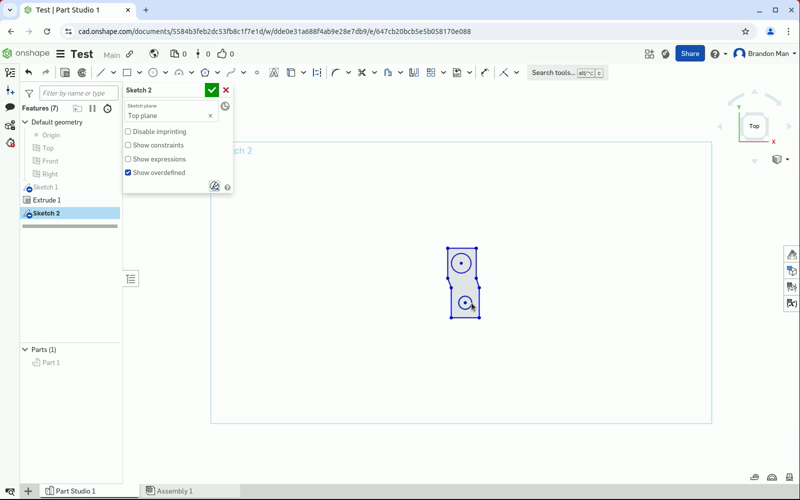
mouse_move(471, 255)
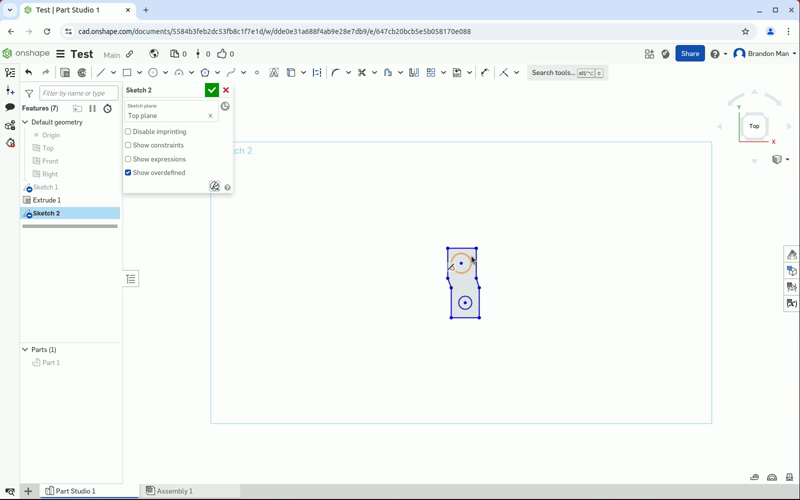
scroll(6)
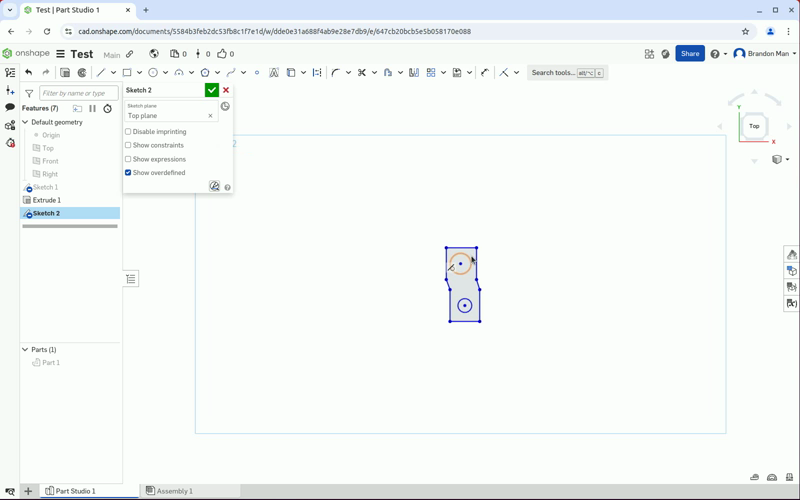
scroll(6)
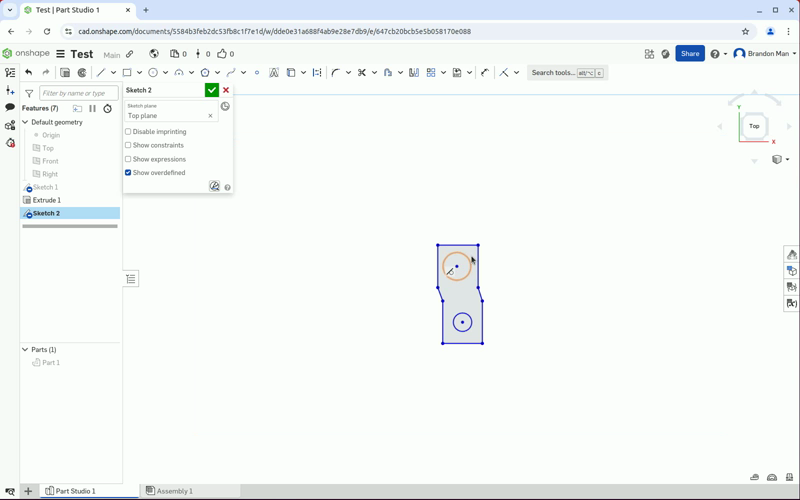
scroll(6)
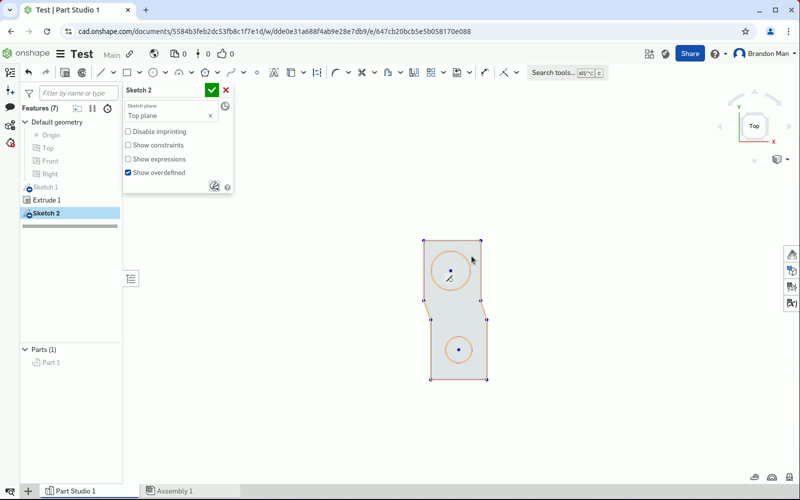
scroll(6)
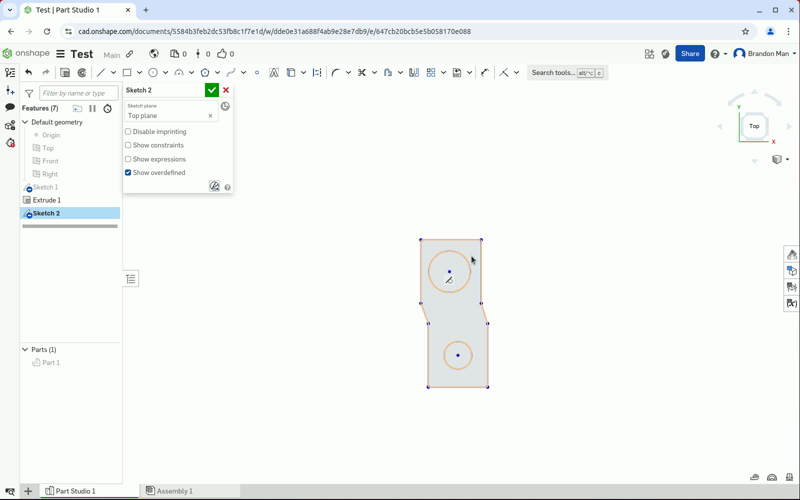
scroll(6)
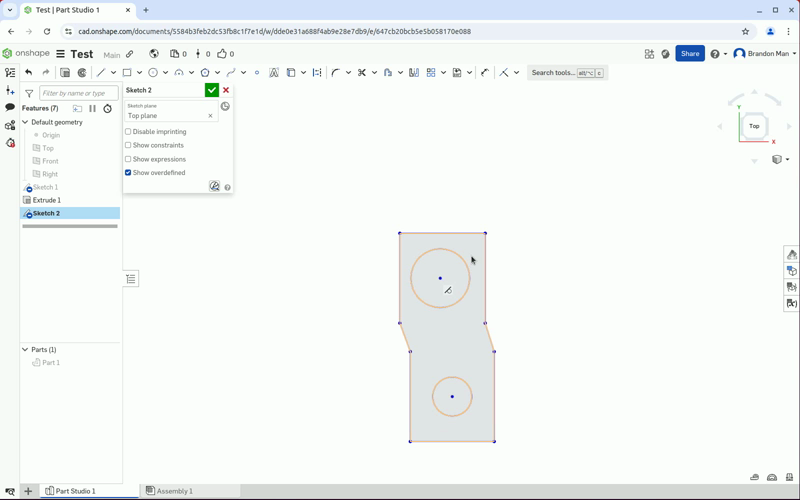
scroll(6)
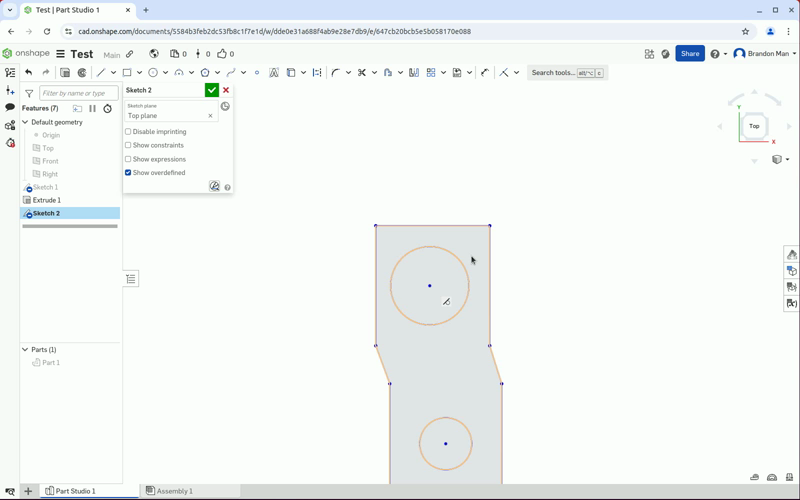
scroll(6)
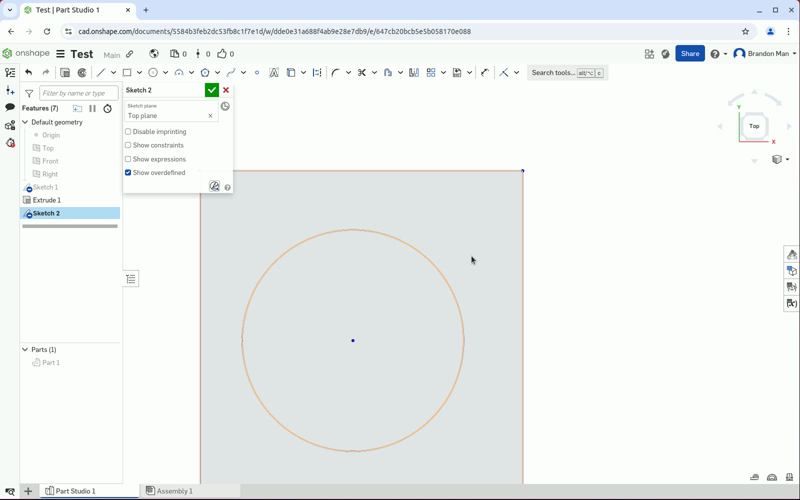
click(471, 255)
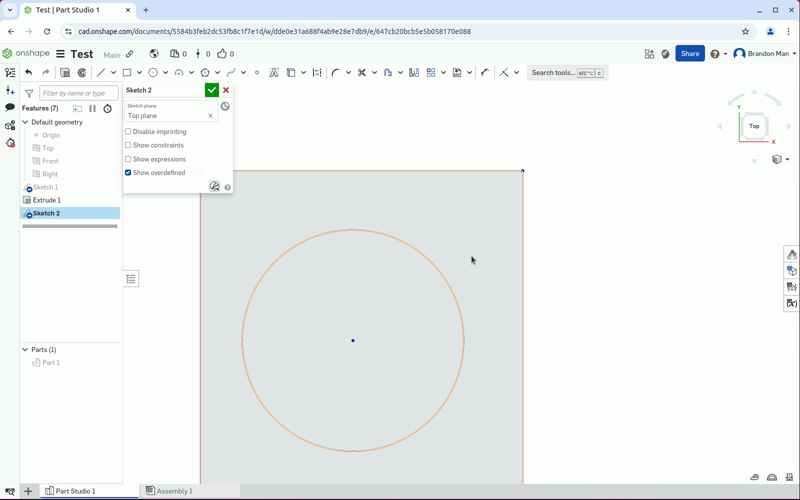
scroll(-6)
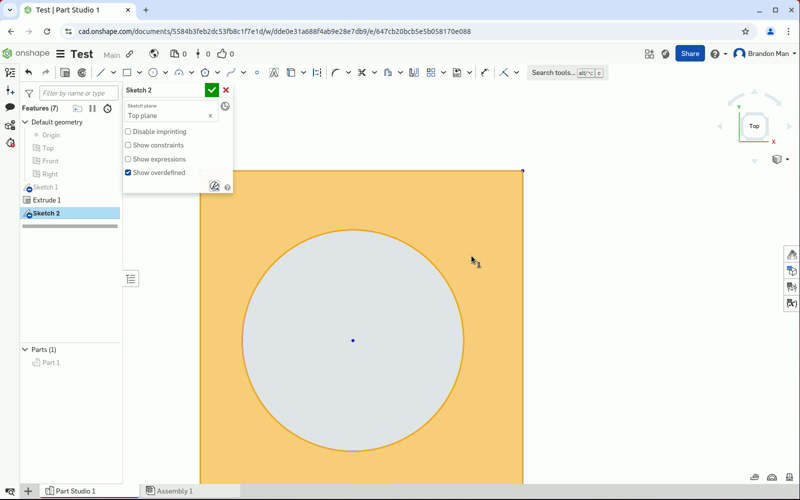
scroll(-6)
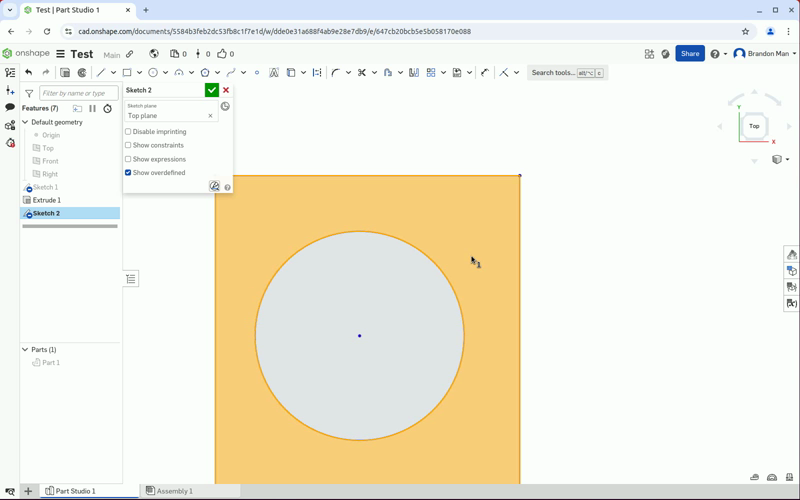
scroll(-6)
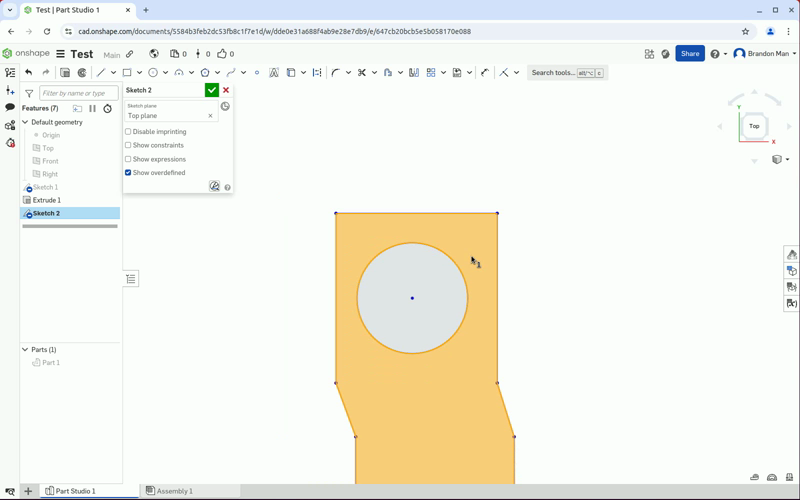
scroll(-6)
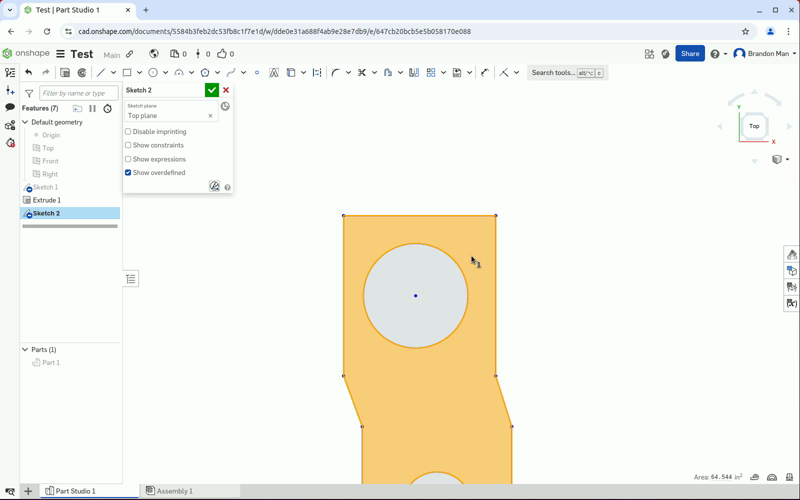
scroll(-6)
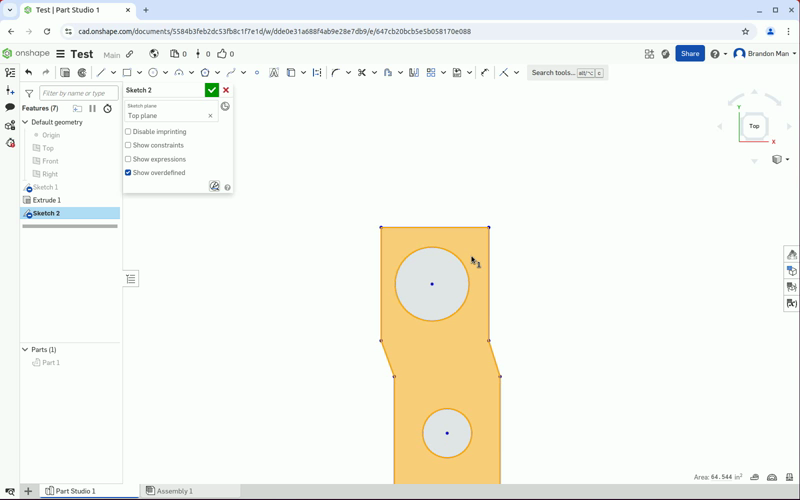
scroll(-6)
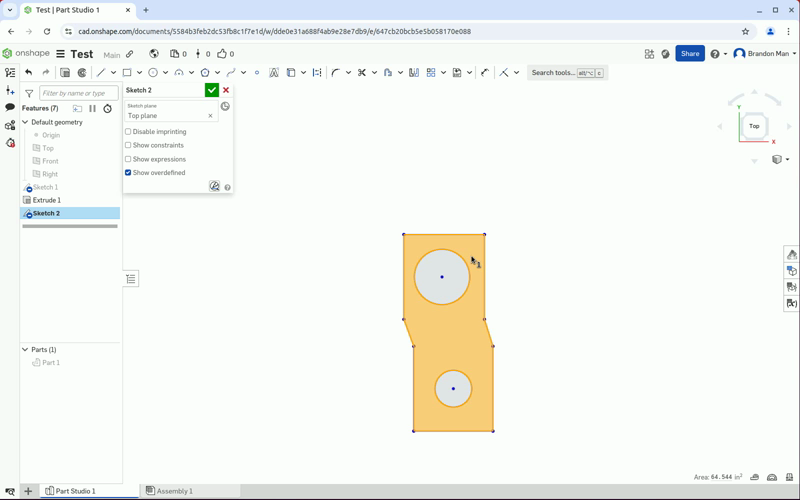
scroll(-6)
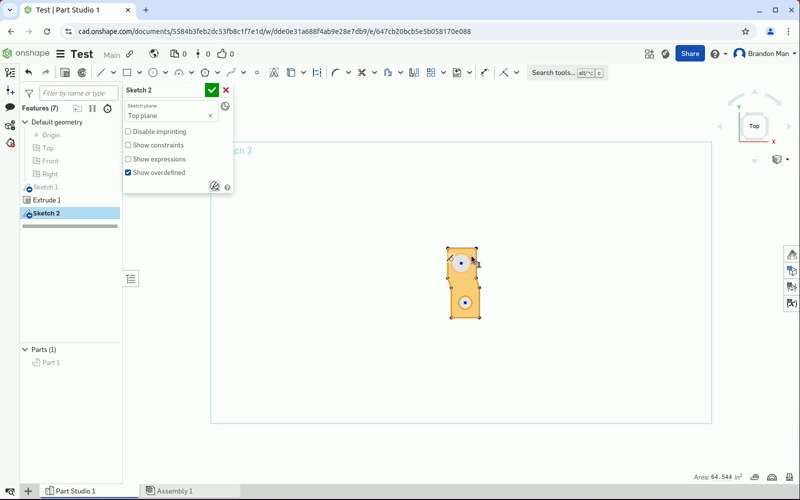
mouse_move(73, 352)
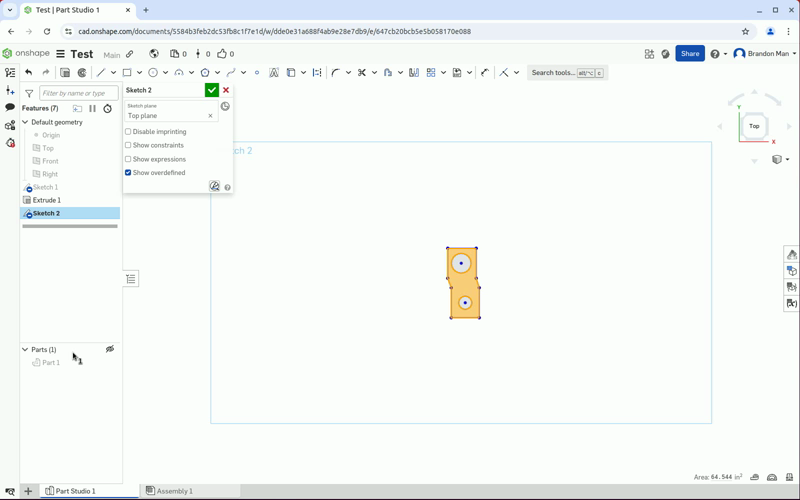
key(shift+y)
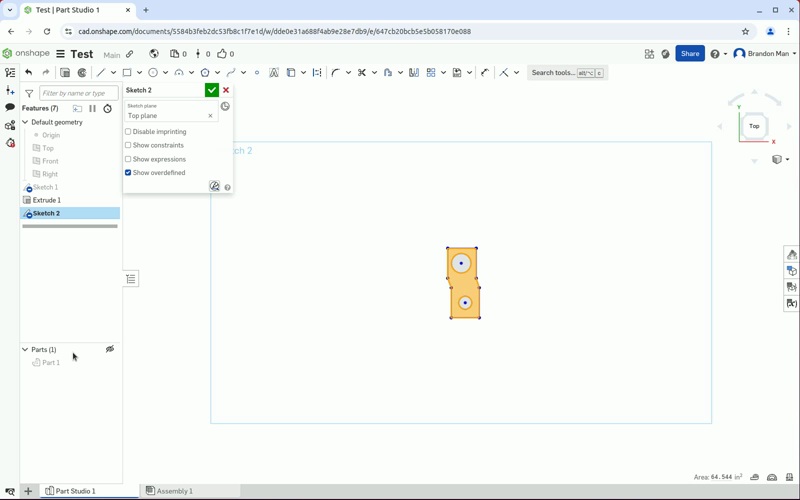
key(shift+e)
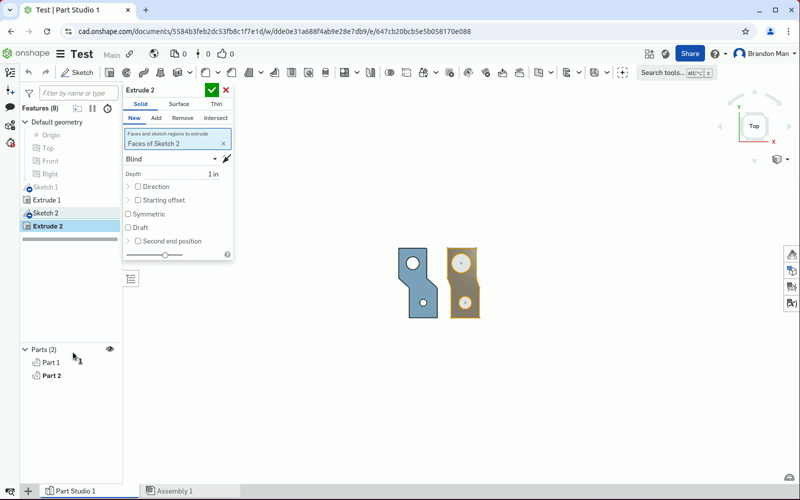
mouse_move(143, 106)
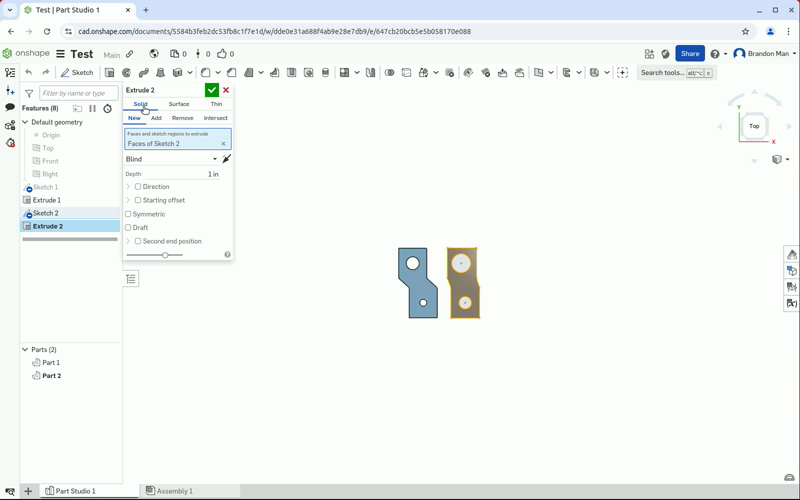
click(143, 106)
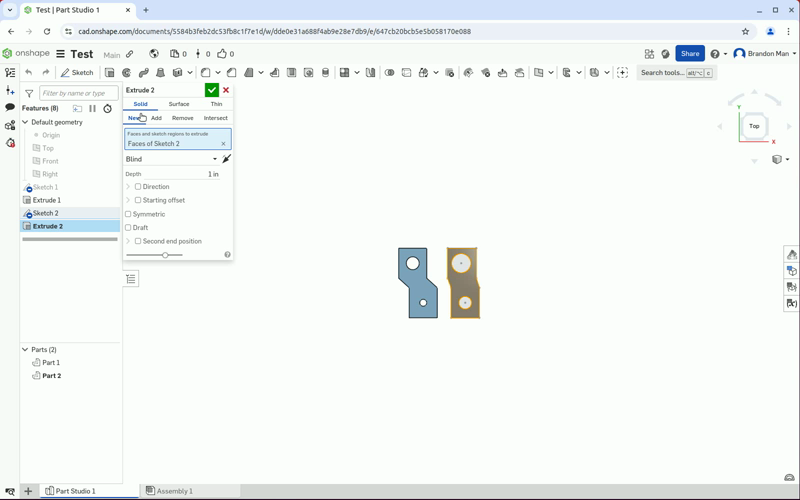
mouse_move(137, 120)
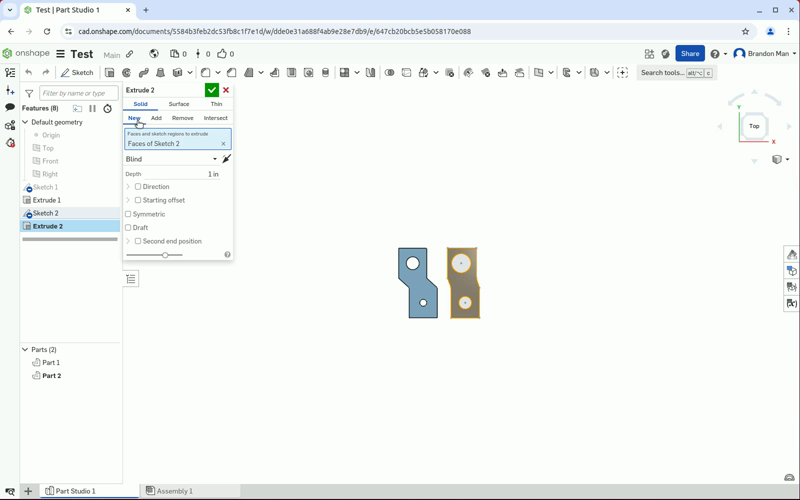
click(137, 120)
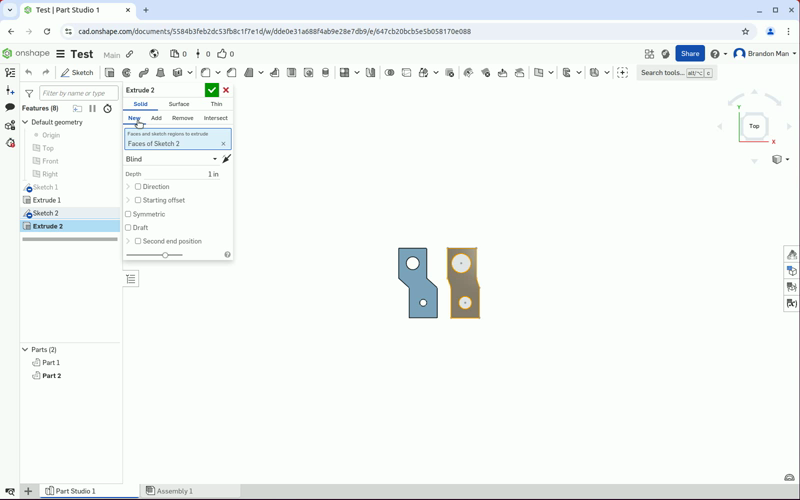
key(tab, 4)
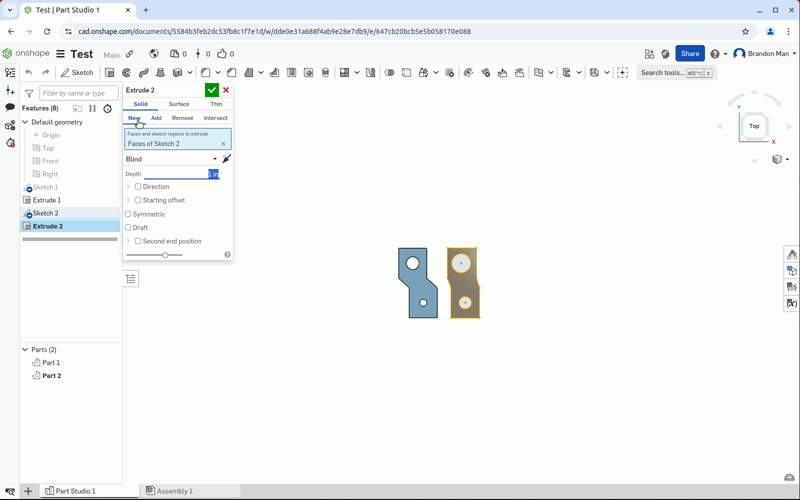
text(1.204)
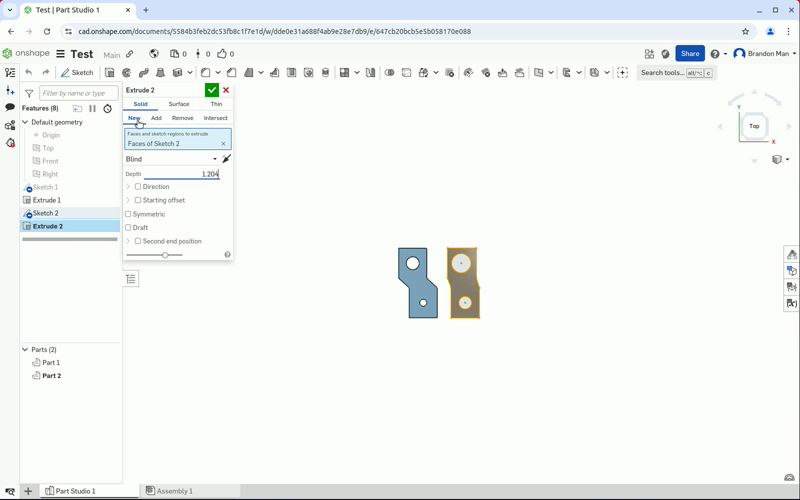
key(enter)
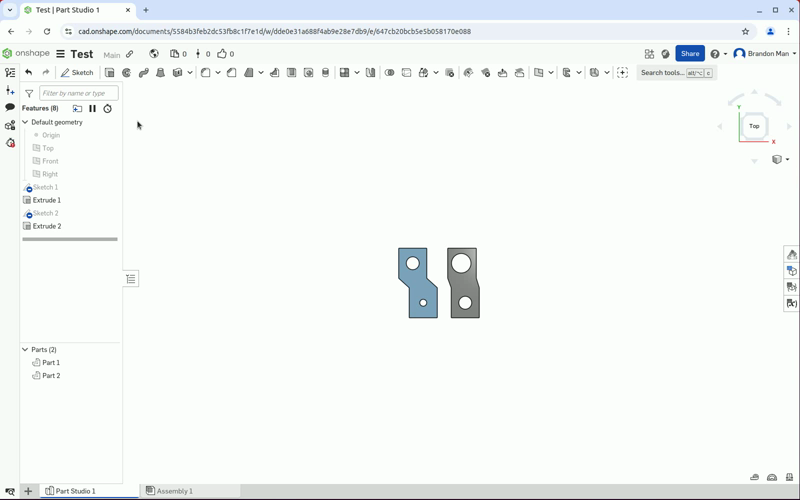
key(shift+h)
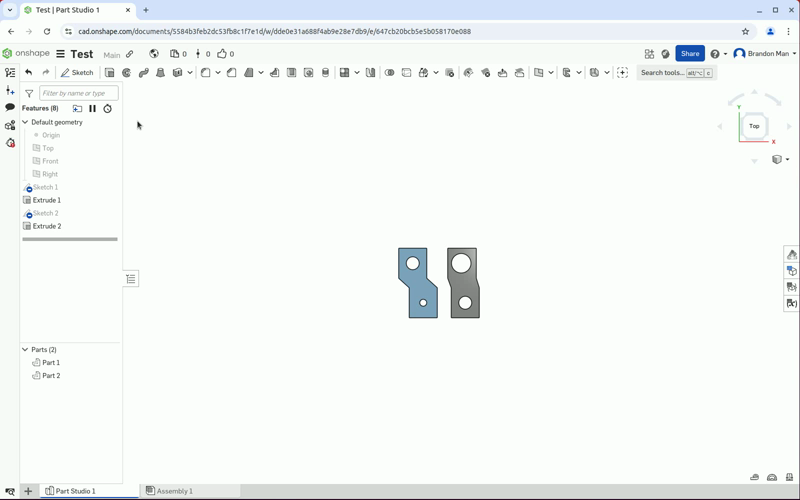
key(shift+h)
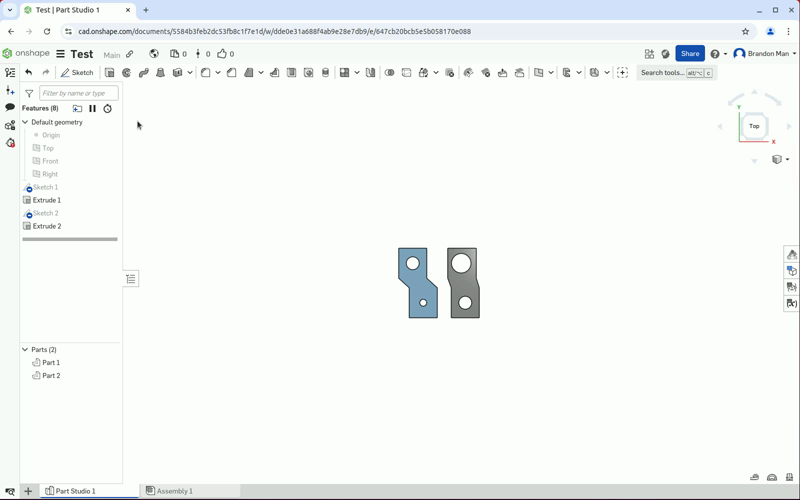
mouse_move(73, 189)
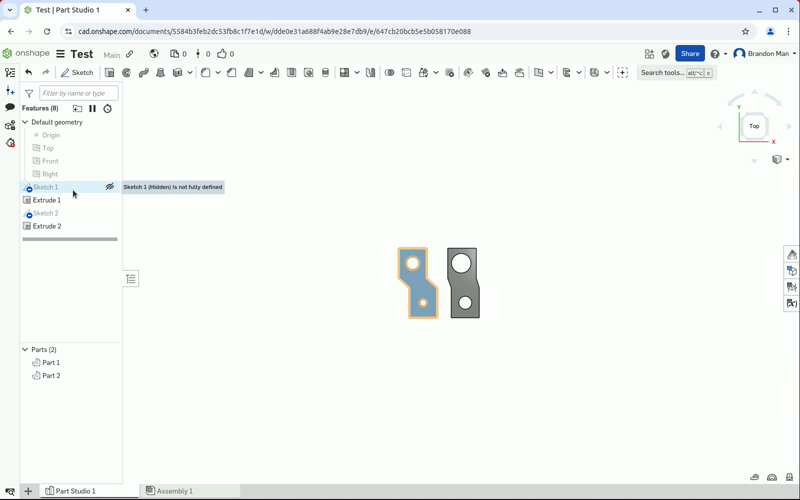
click(73, 189)
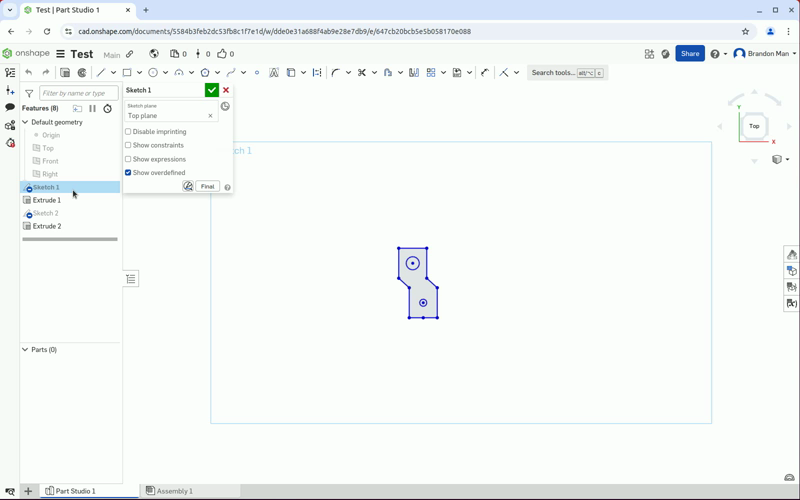
mouse_move(229, 92)
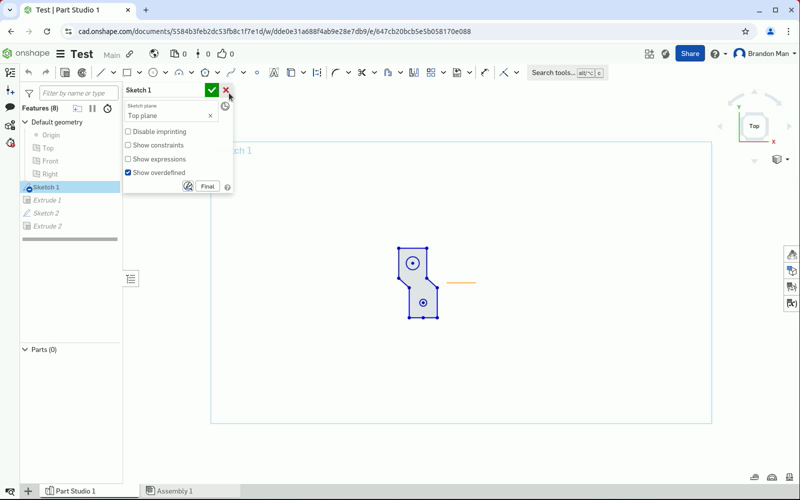
click(229, 92)
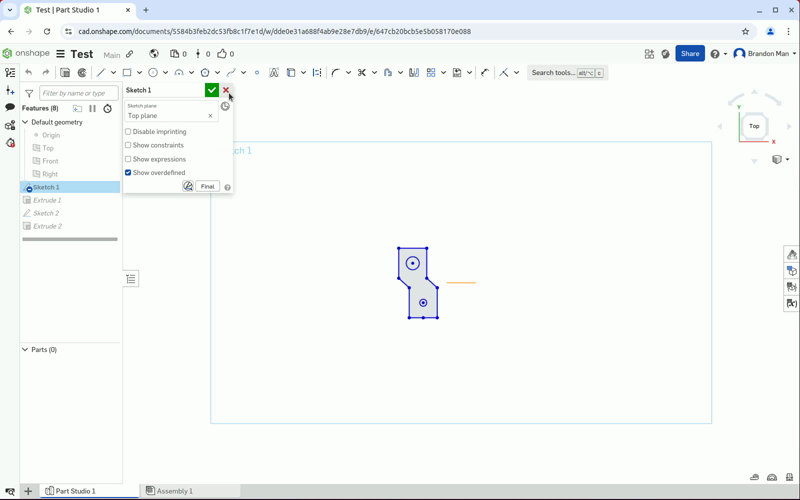
key(shift+s)
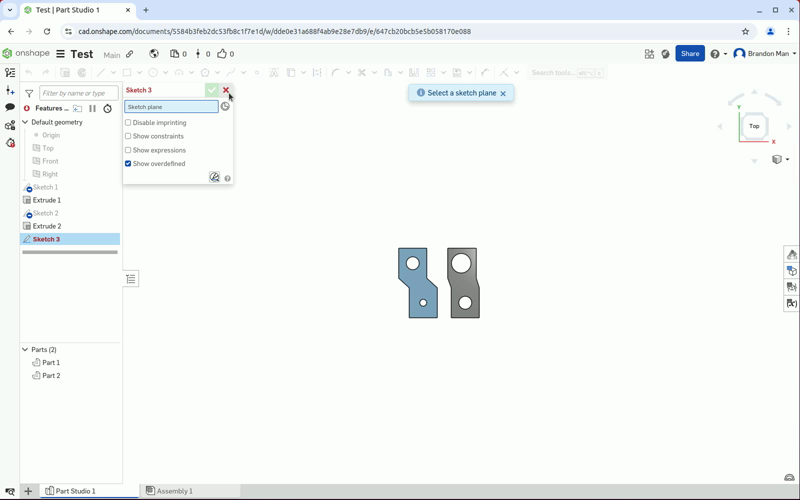
mouse_move(73, 150)
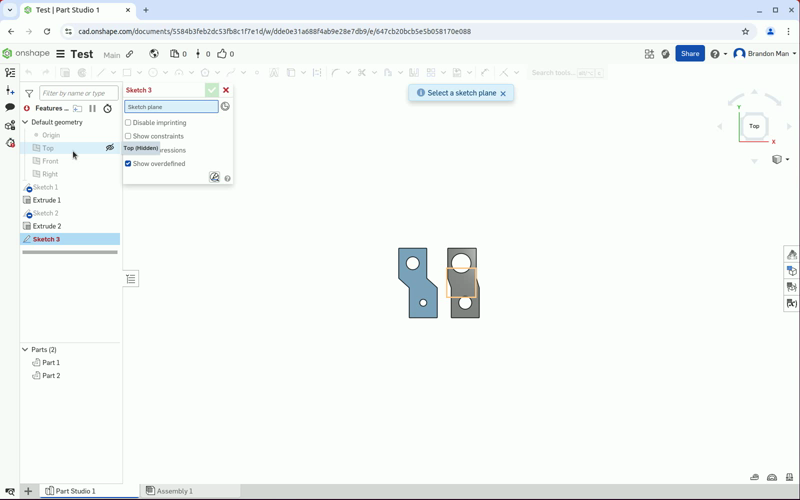
click(73, 150)
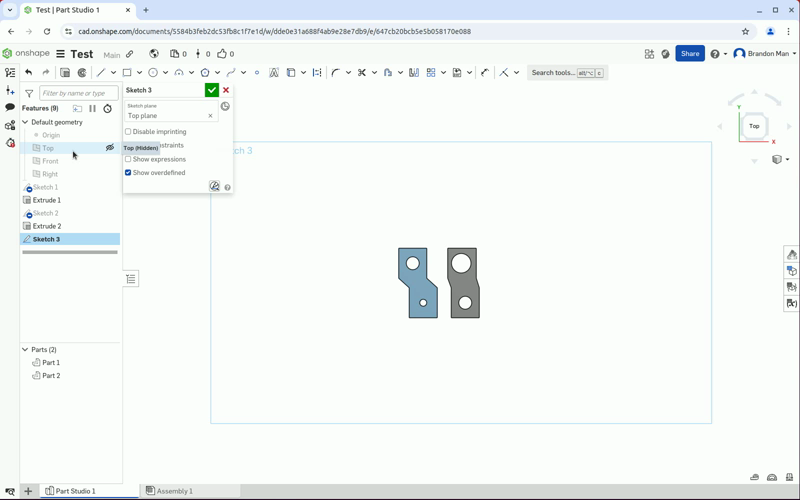
mouse_move(73, 352)
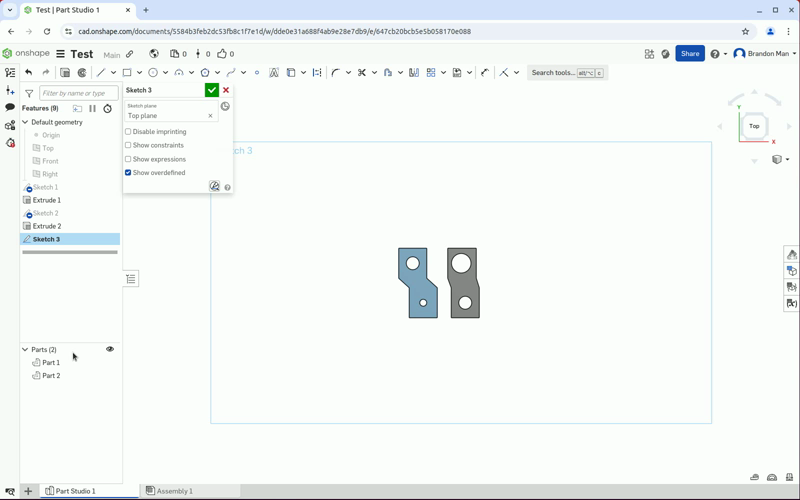
key(y)
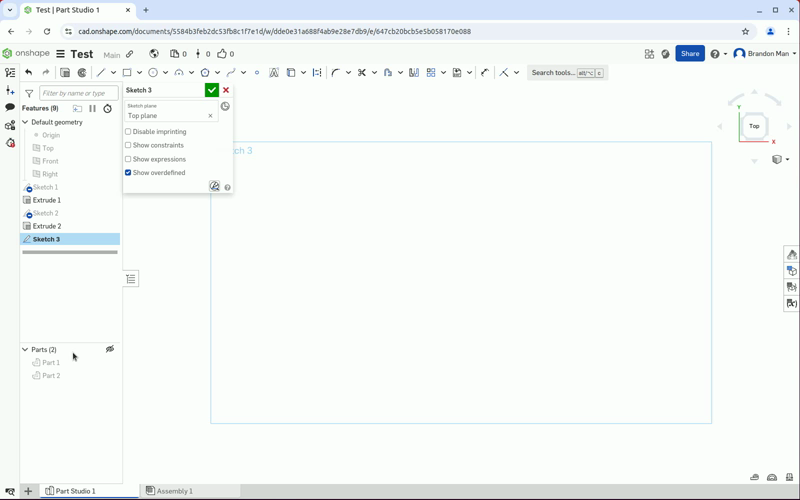
key(l)
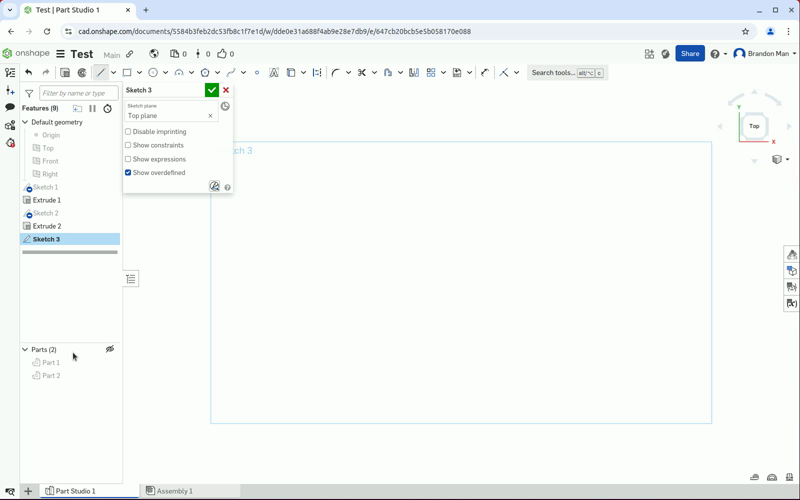
key_down(shift)
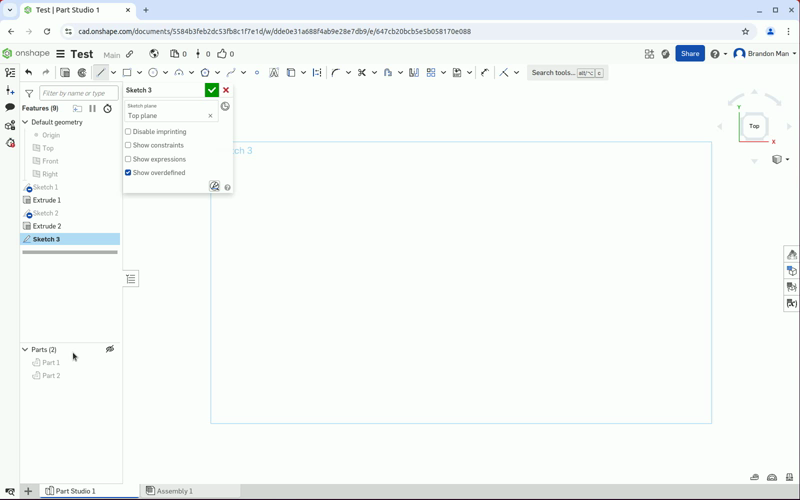
mouse_move(492, 316)
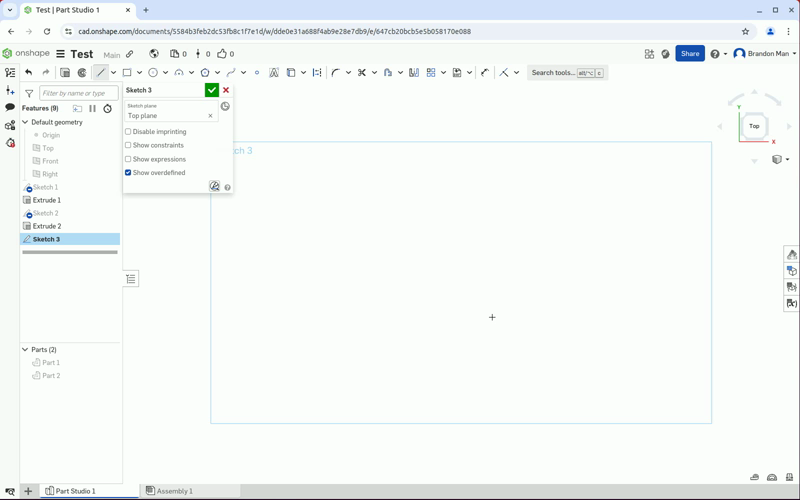
click(492, 316)
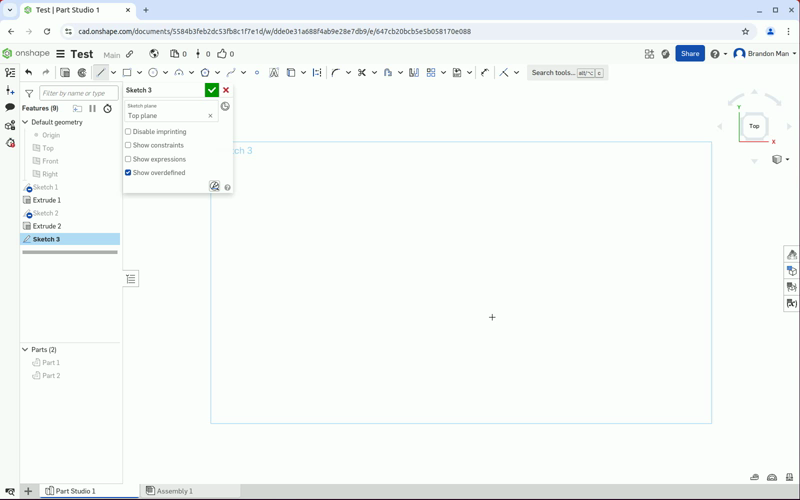
key_up(shift)
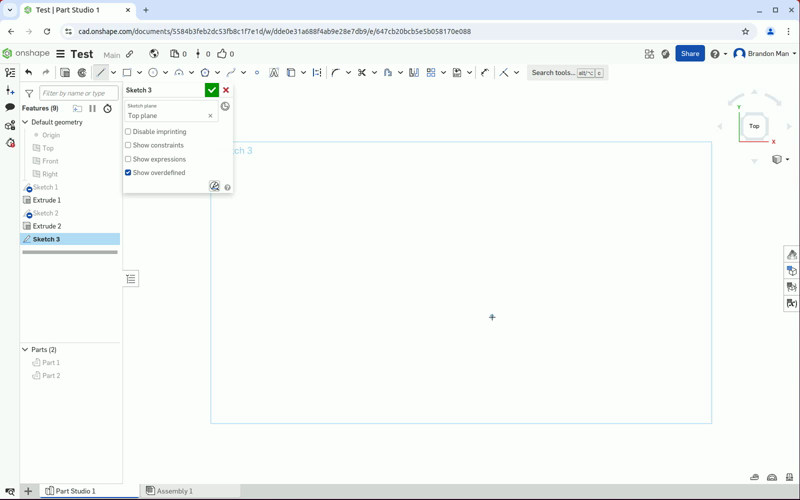
key_down(shift)
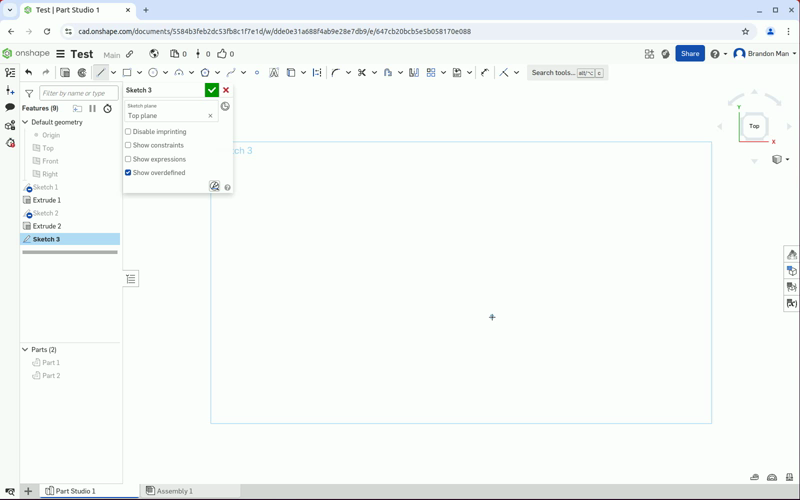
mouse_move(522, 316)
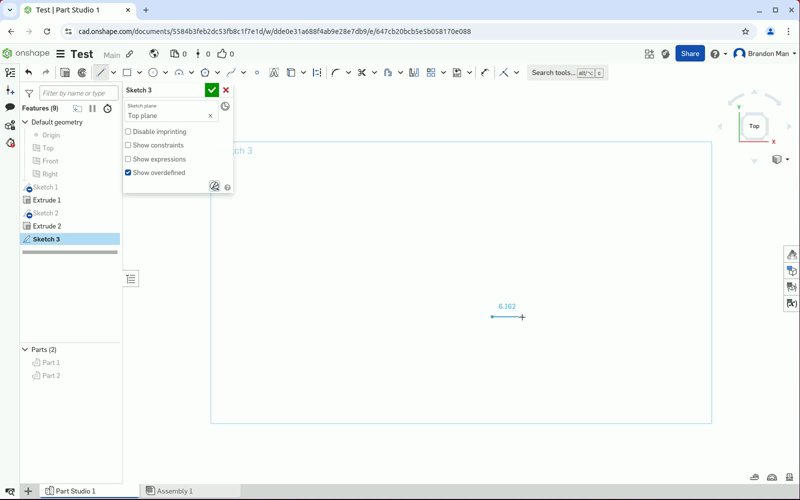
mouse_move(521, 316)
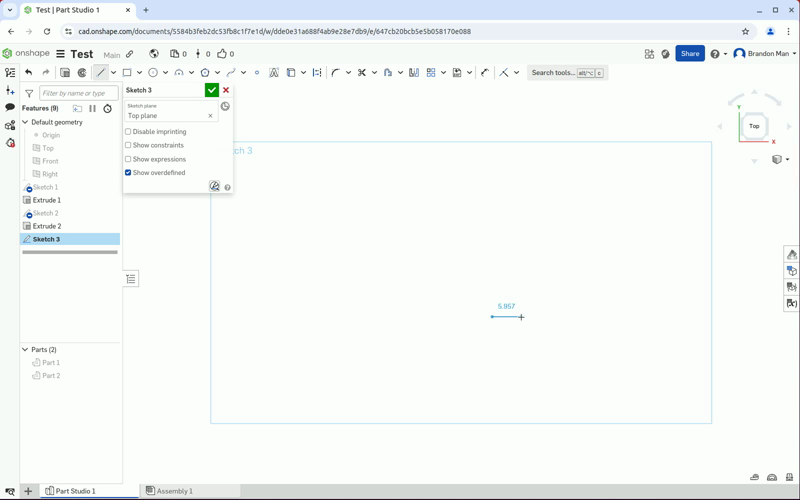
click(521, 316)
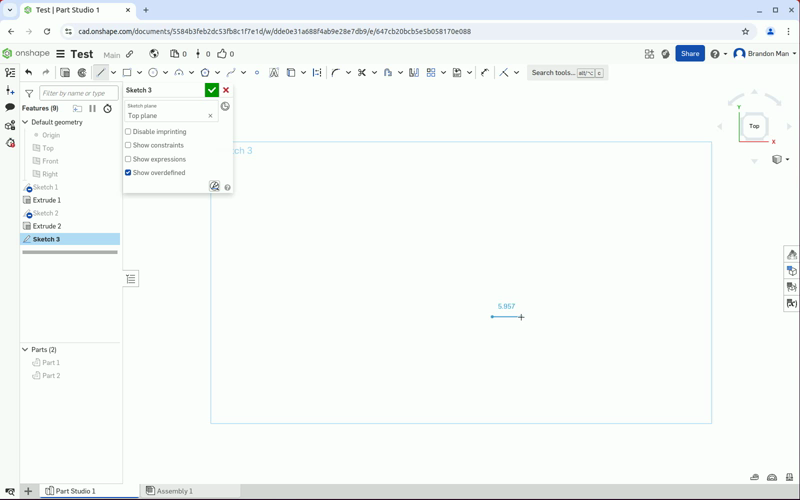
key_up(shift)
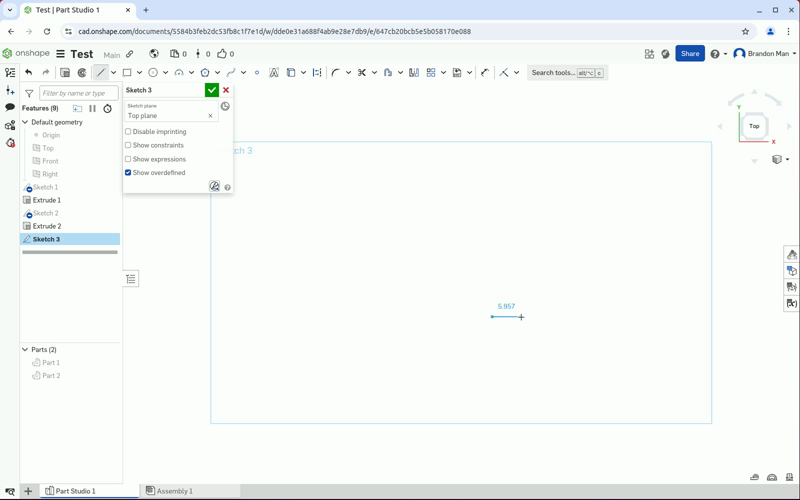
key_down(shift)
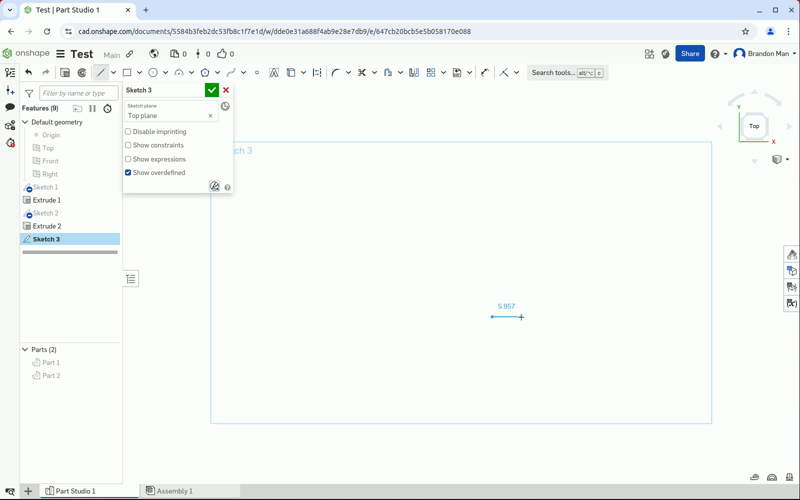
mouse_move(551, 316)
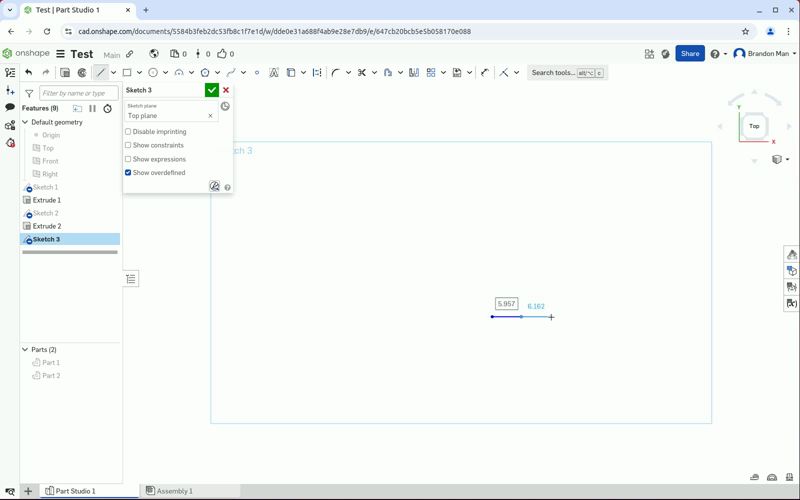
mouse_move(521, 286)
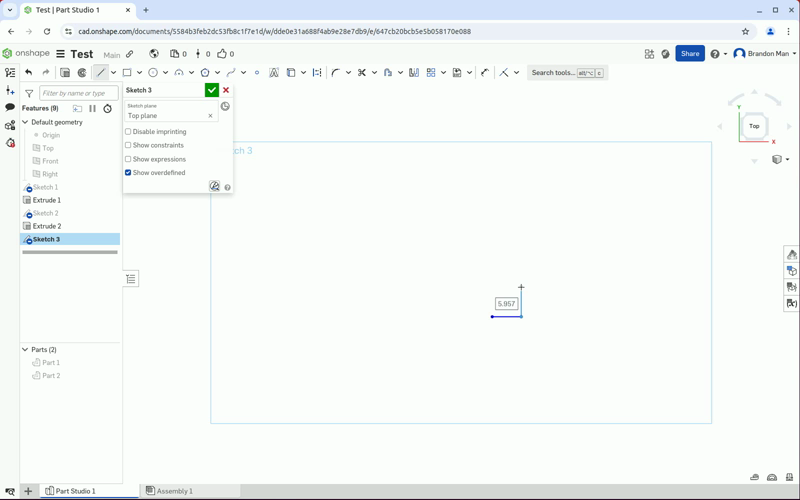
click(521, 286)
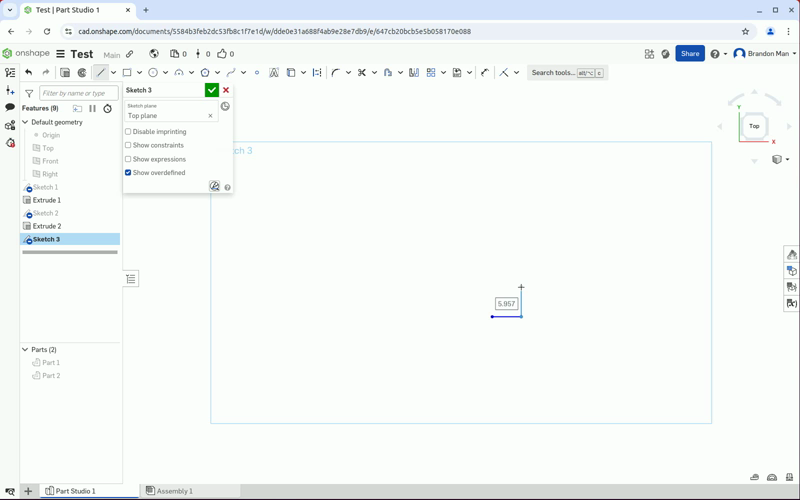
key_up(shift)
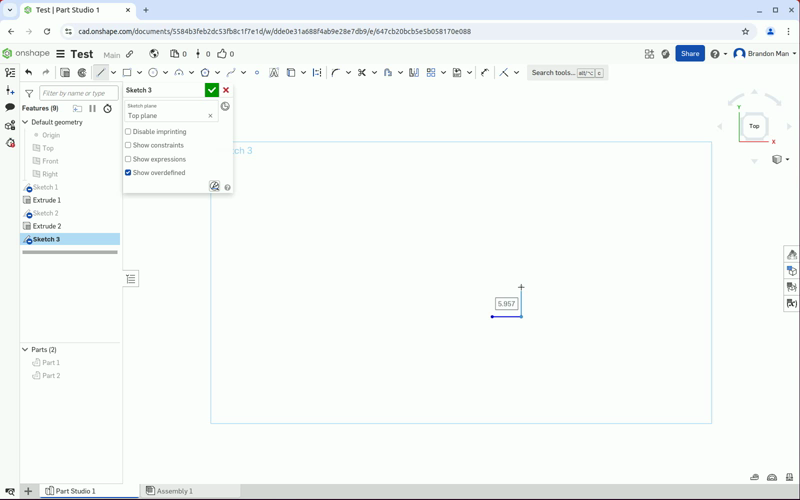
key_down(shift)
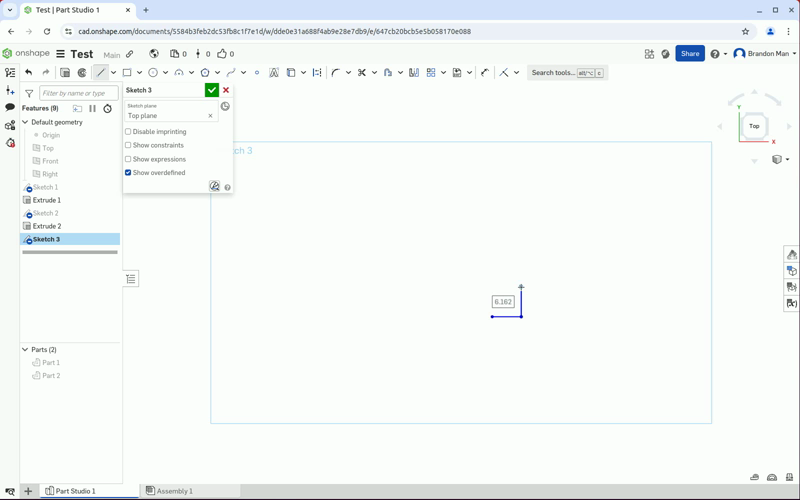
mouse_move(551, 286)
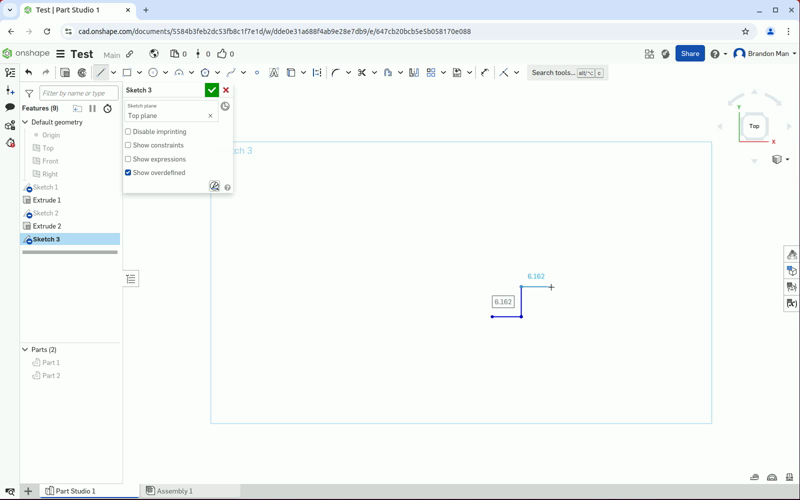
mouse_move(523, 277)
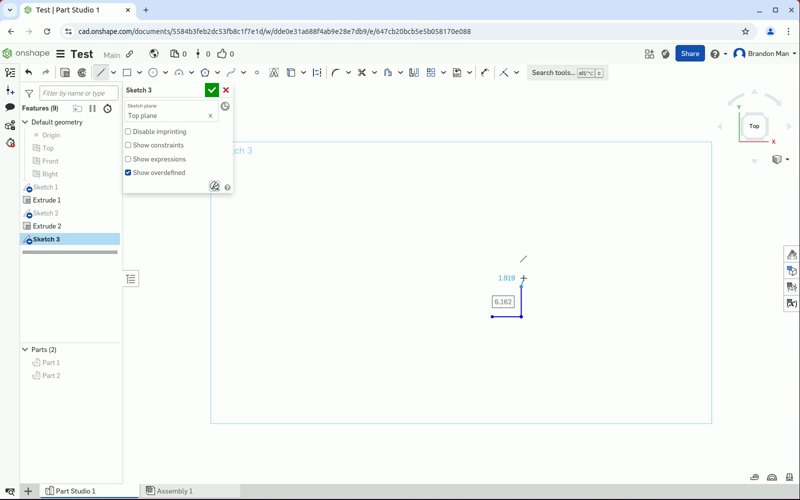
click(523, 277)
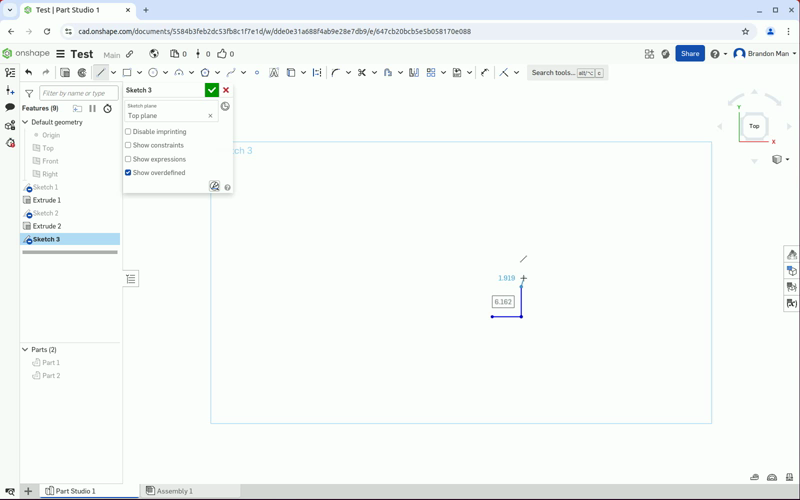
key_up(shift)
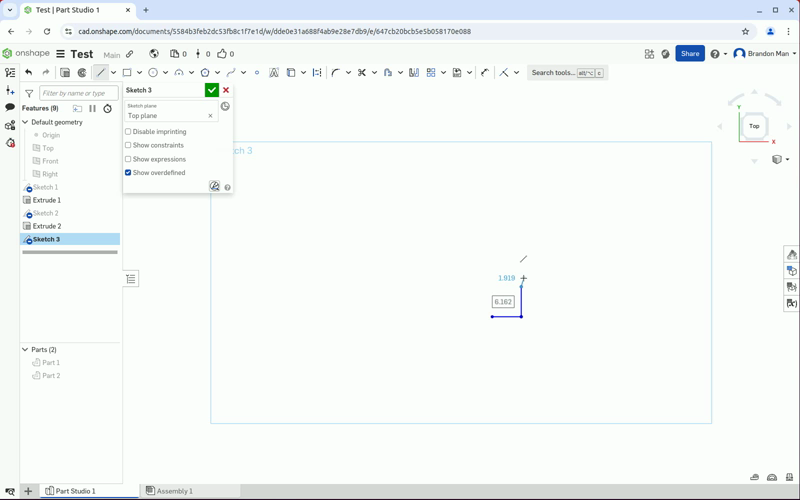
key_down(shift)
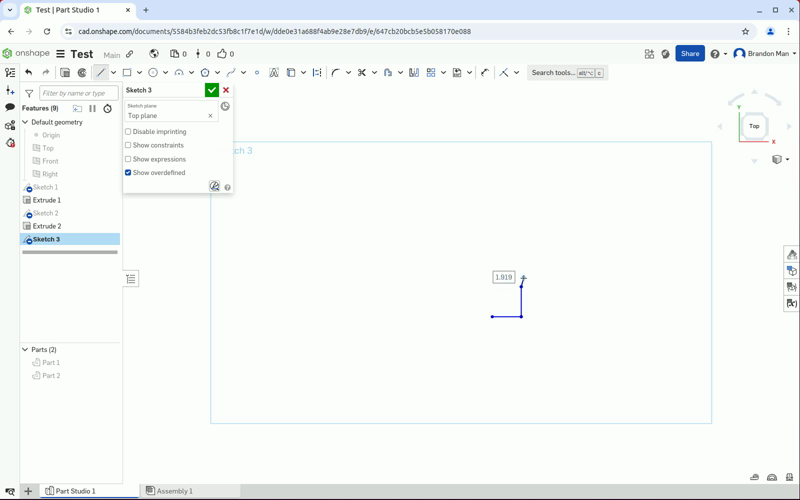
mouse_move(553, 277)
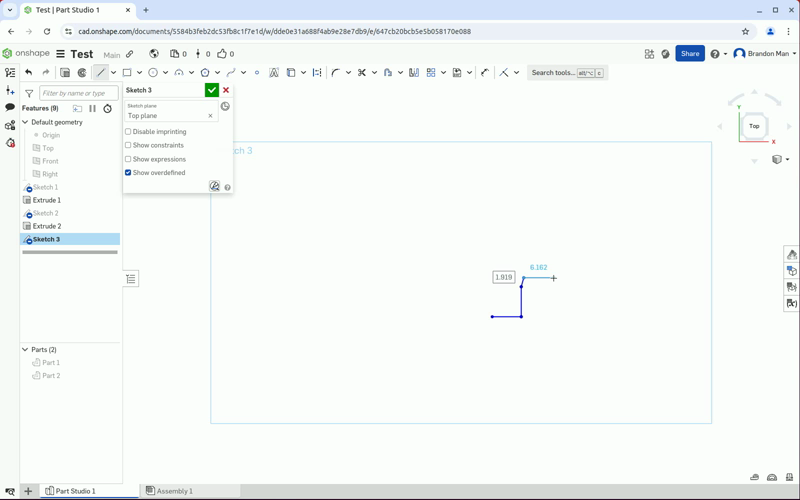
mouse_move(523, 247)
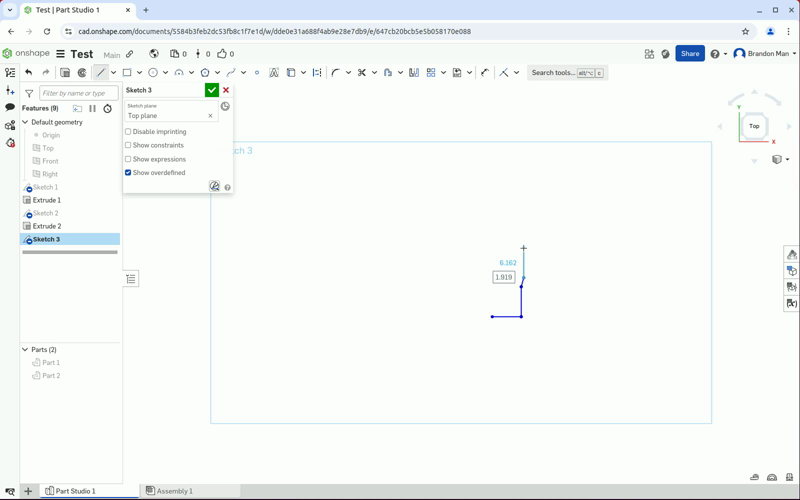
click(523, 247)
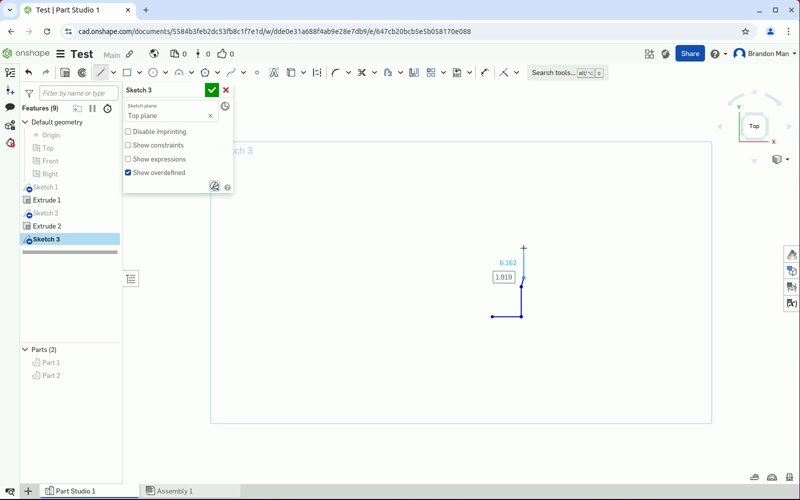
key_up(shift)
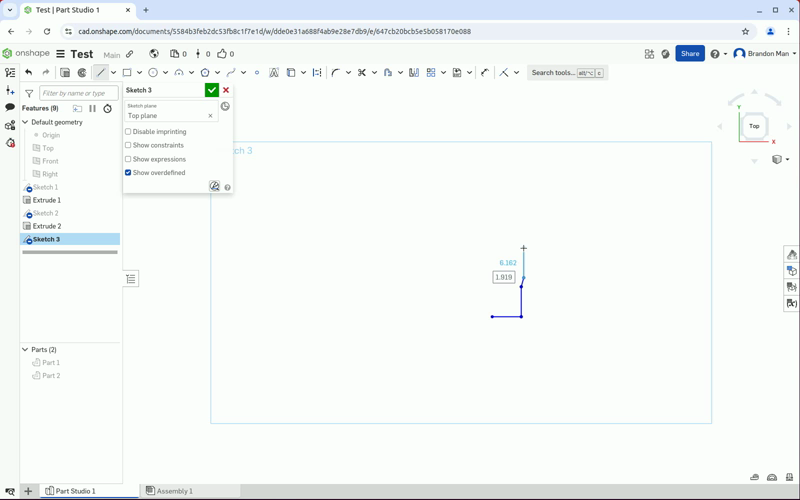
key_down(shift)
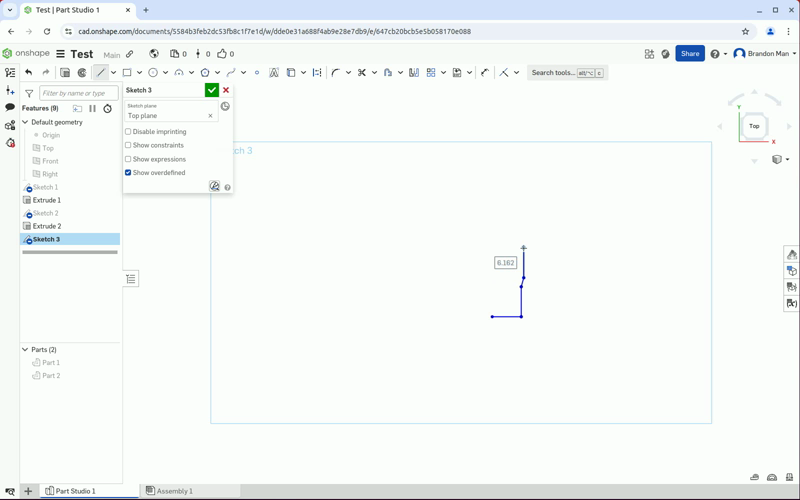
mouse_move(553, 247)
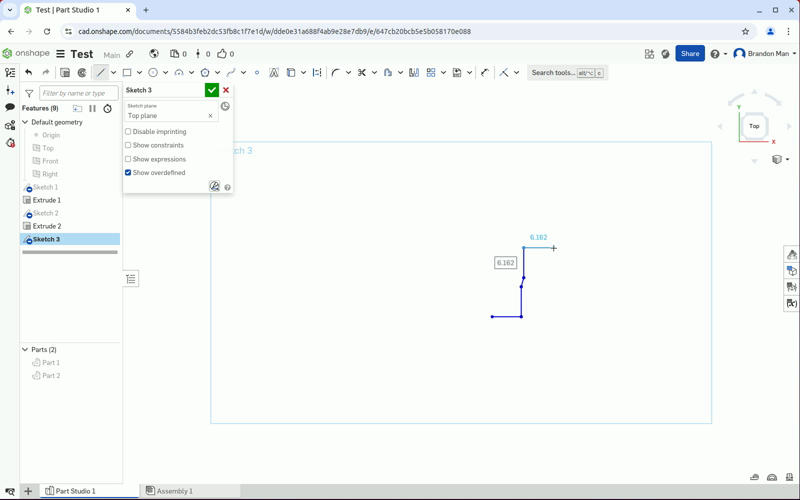
mouse_move(496, 247)
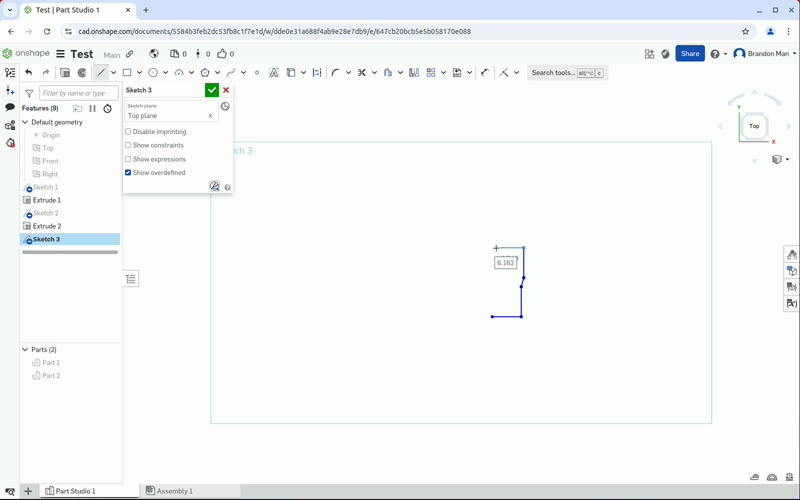
click(496, 247)
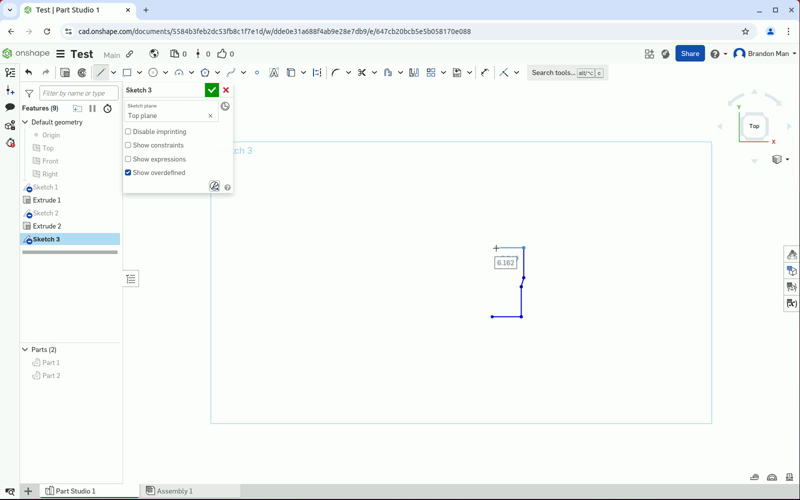
key_up(shift)
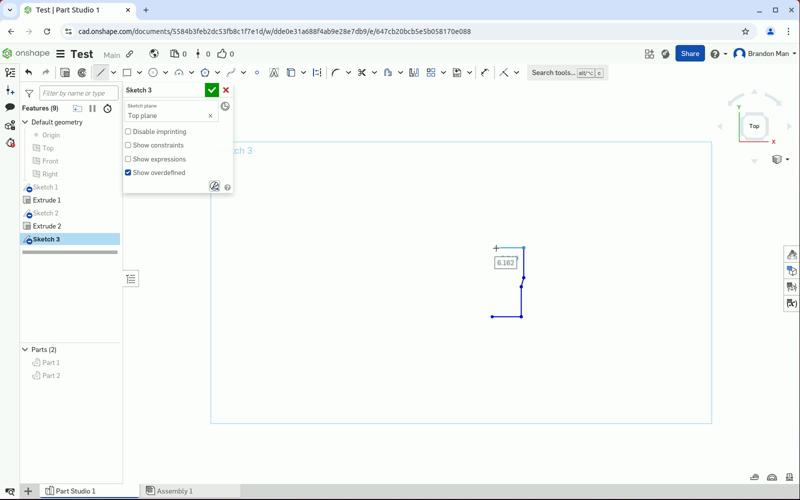
key_down(shift)
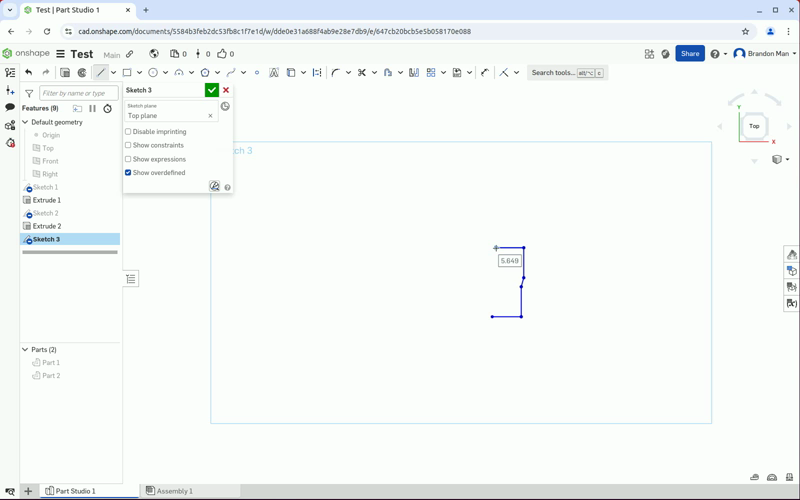
mouse_move(526, 247)
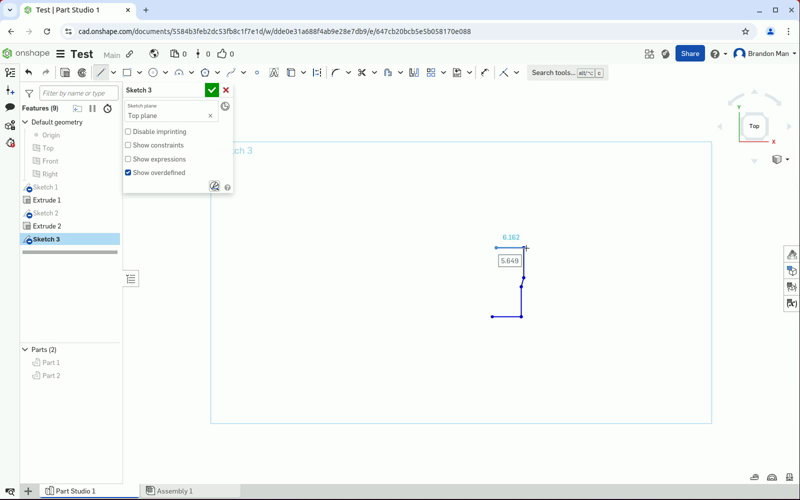
mouse_move(496, 277)
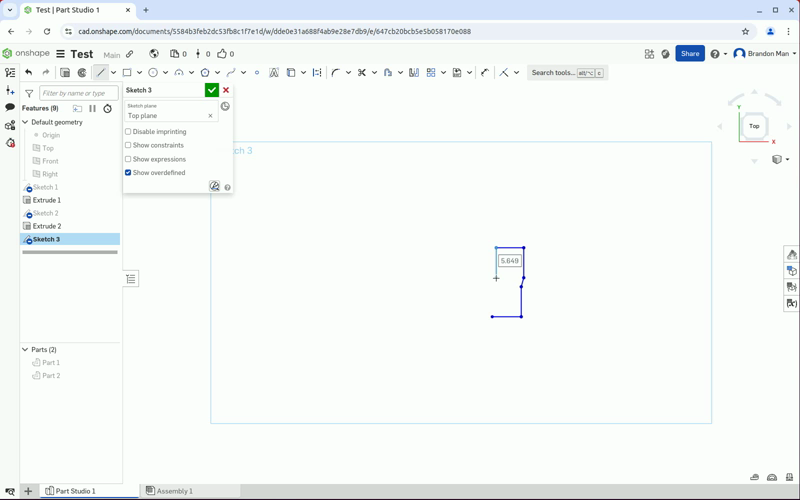
click(496, 277)
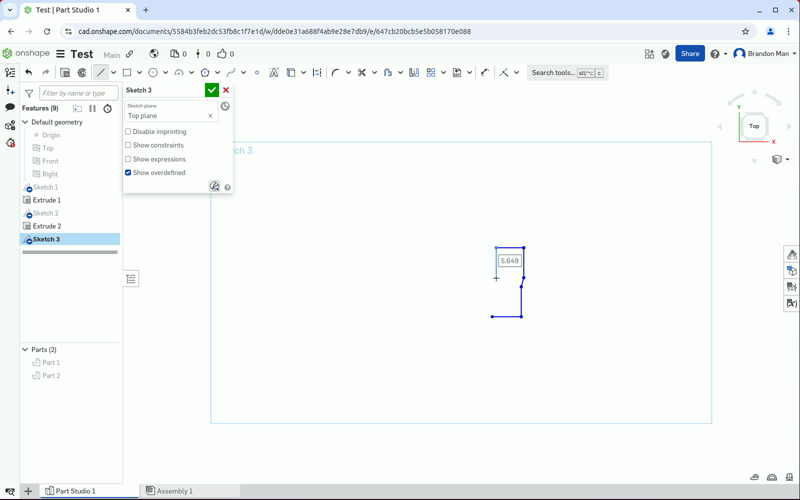
key_up(shift)
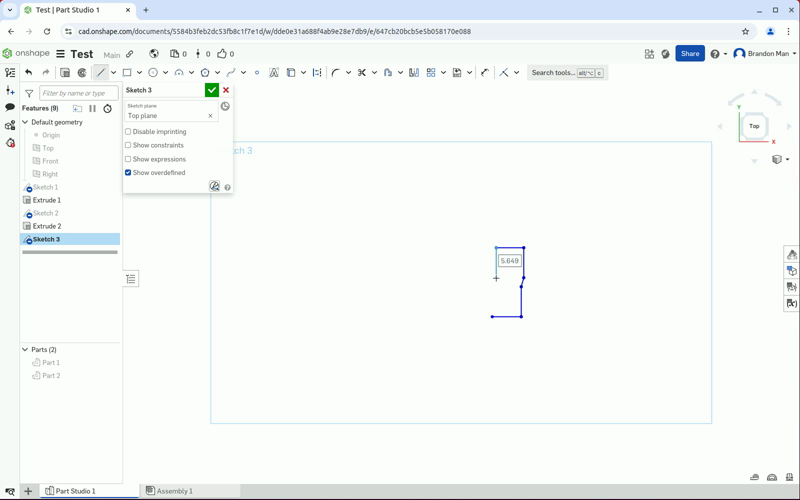
key_down(shift)
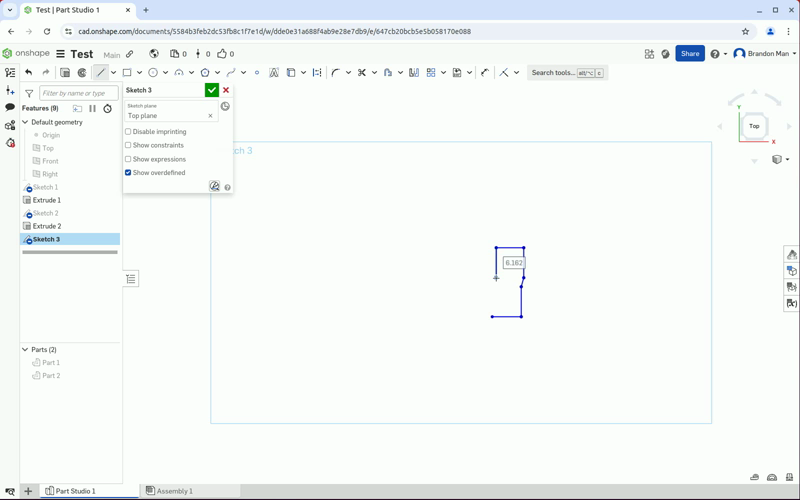
mouse_move(526, 277)
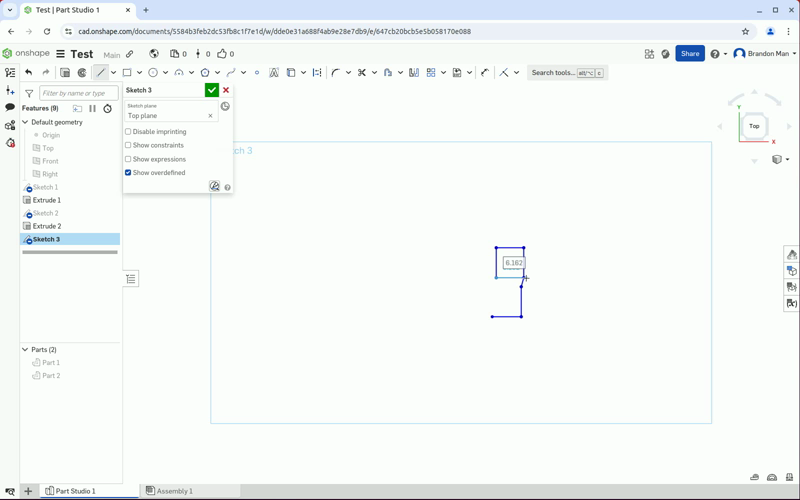
mouse_move(492, 286)
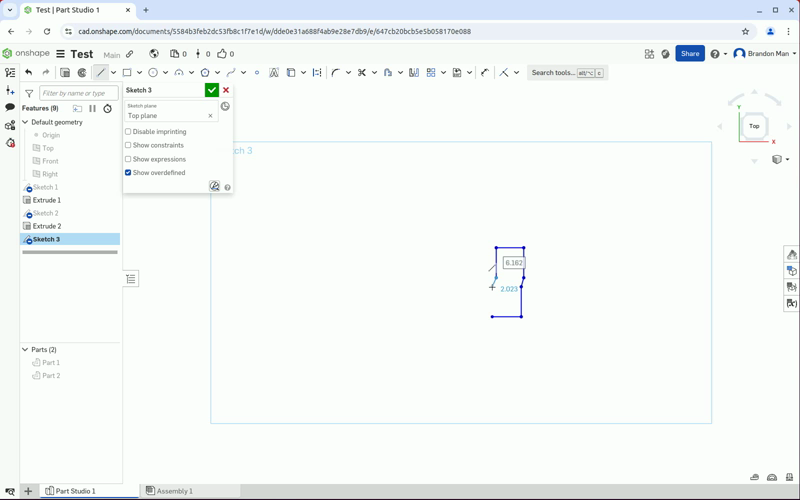
click(492, 286)
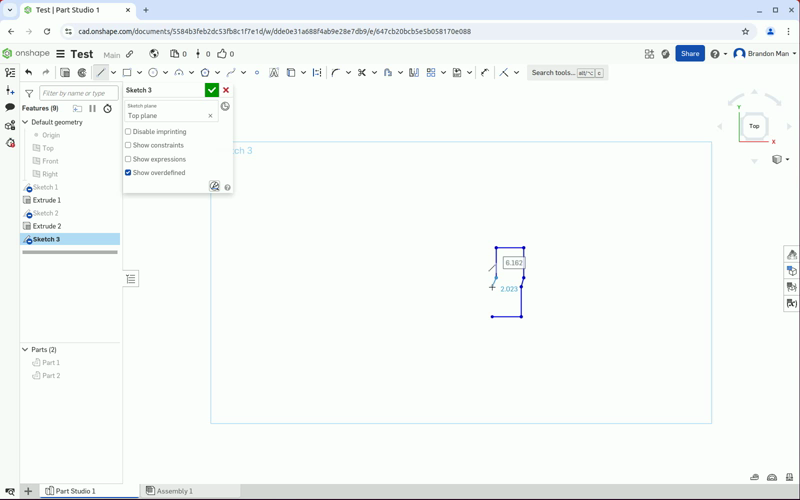
key_up(shift)
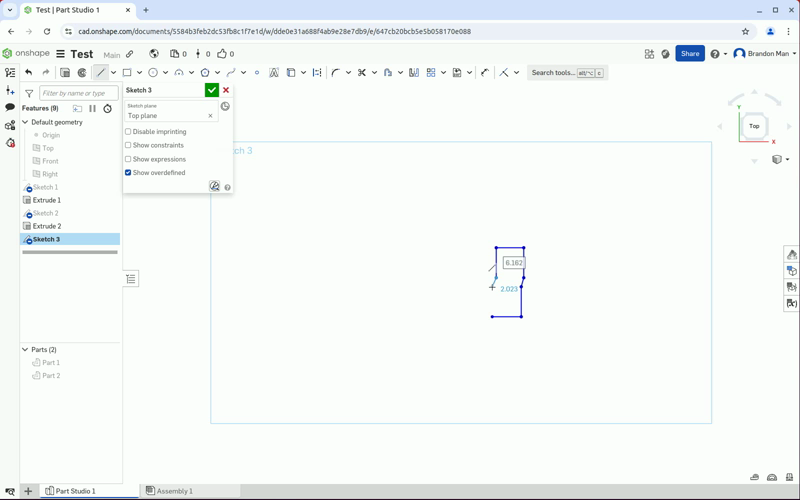
mouse_move(522, 286)
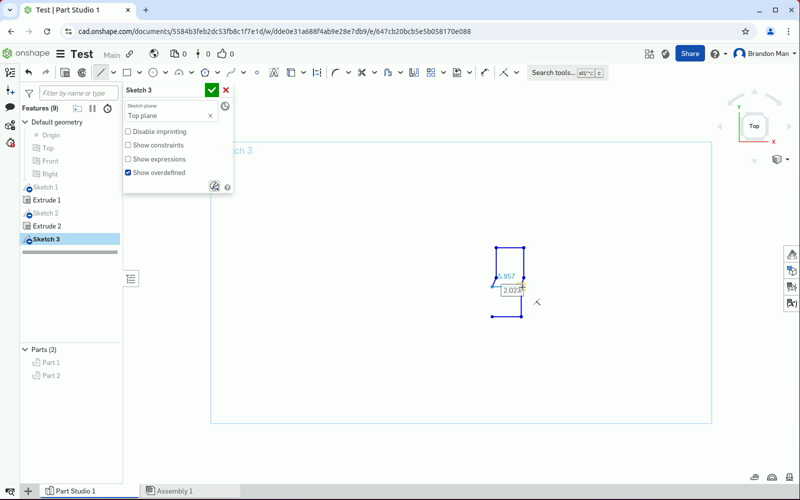
key_down(shift)
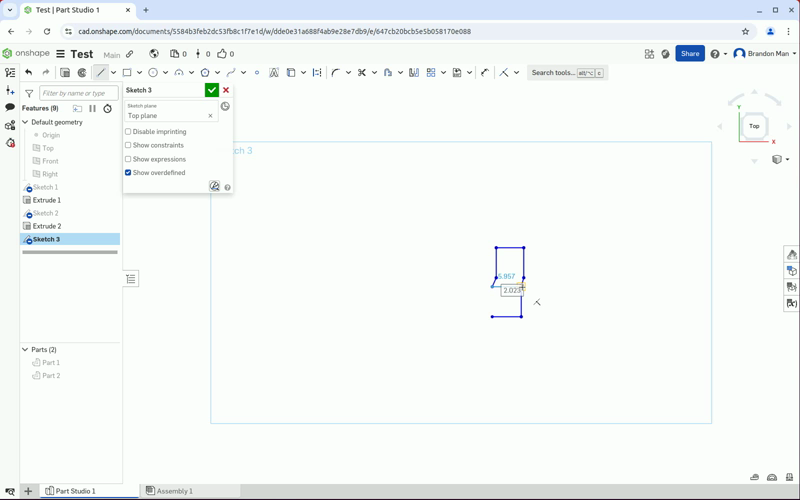
mouse_move(492, 316)
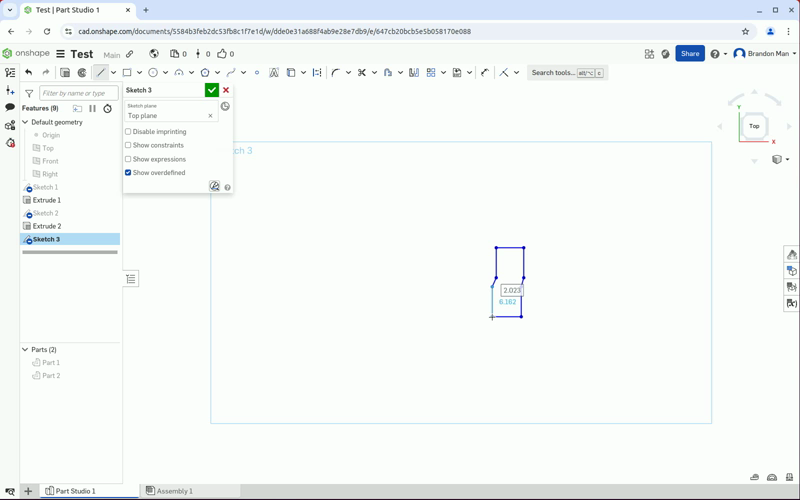
key_up(shift)
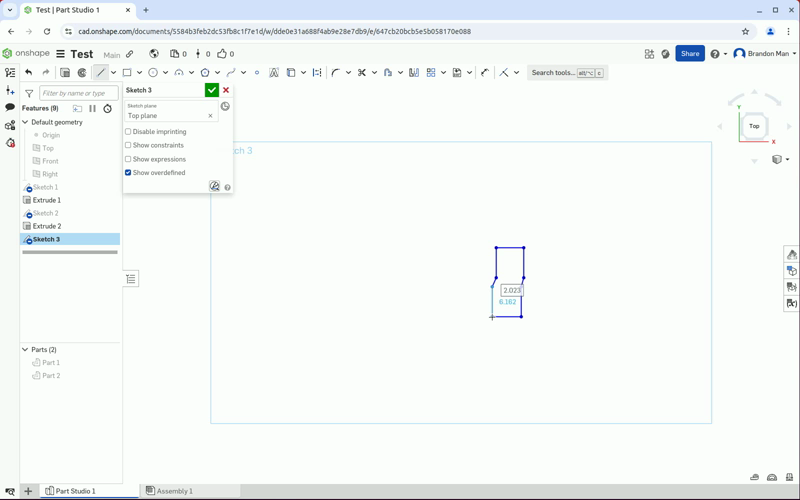
click(492, 316)
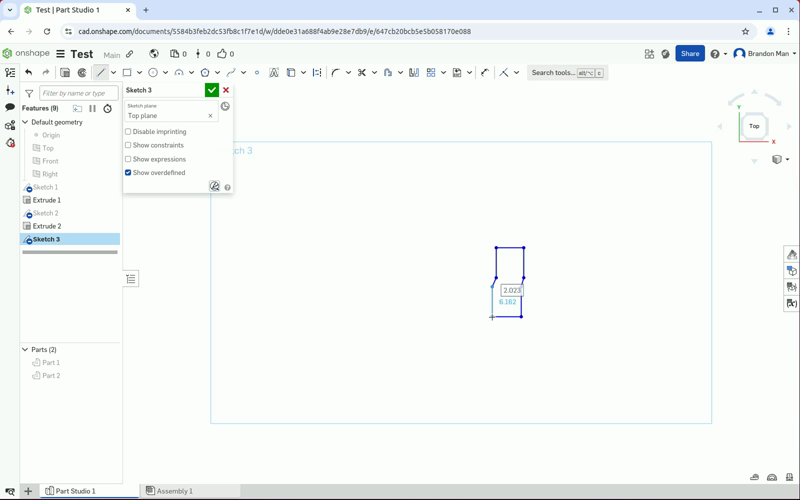
key(esc)
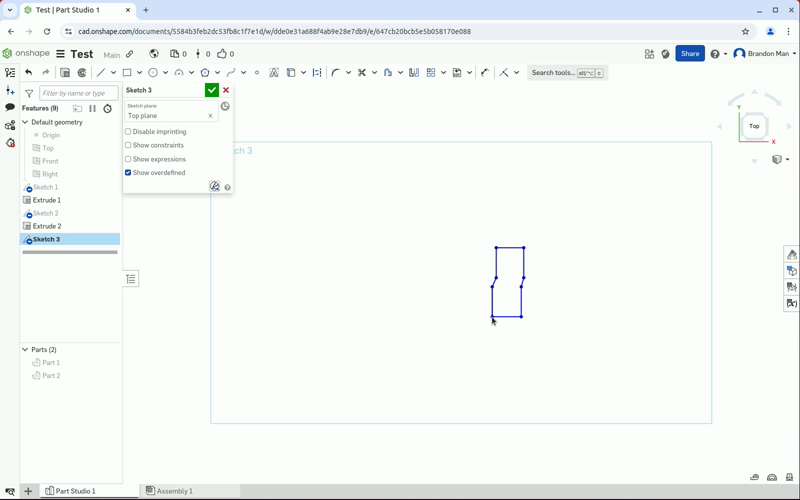
key(c)
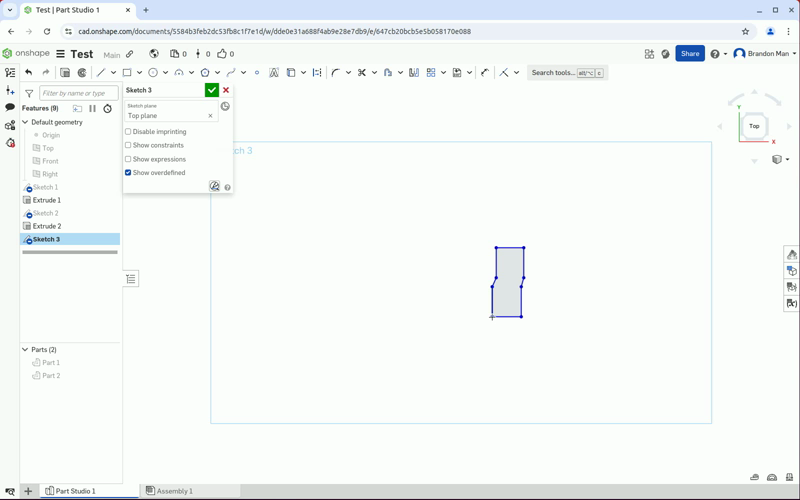
key_down(shift)
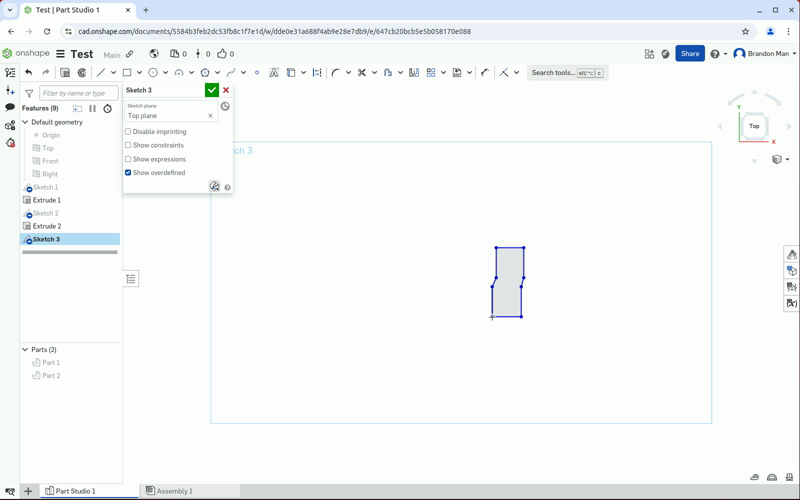
mouse_move(506, 301)
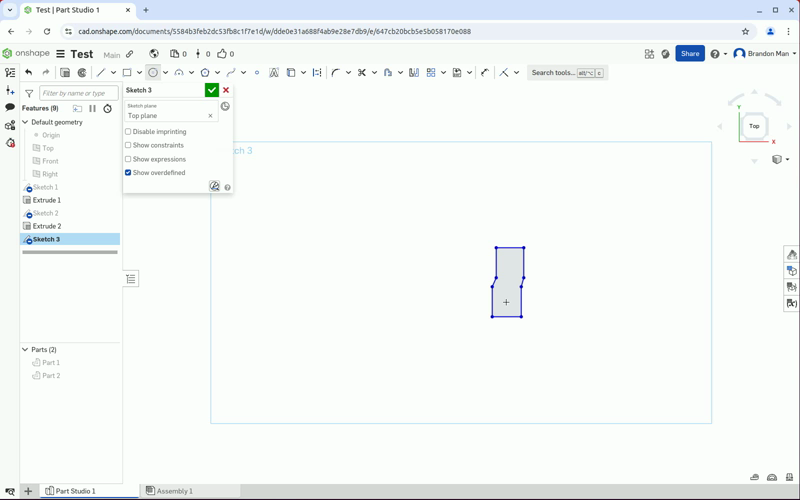
click(506, 301)
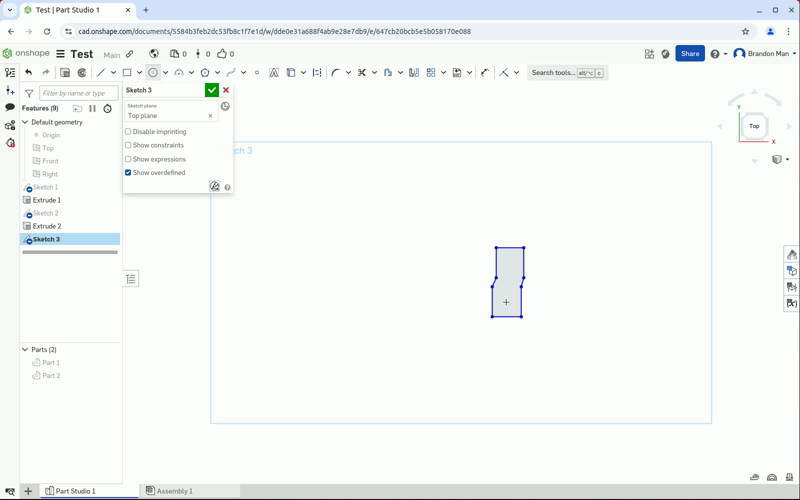
key_up(shift)
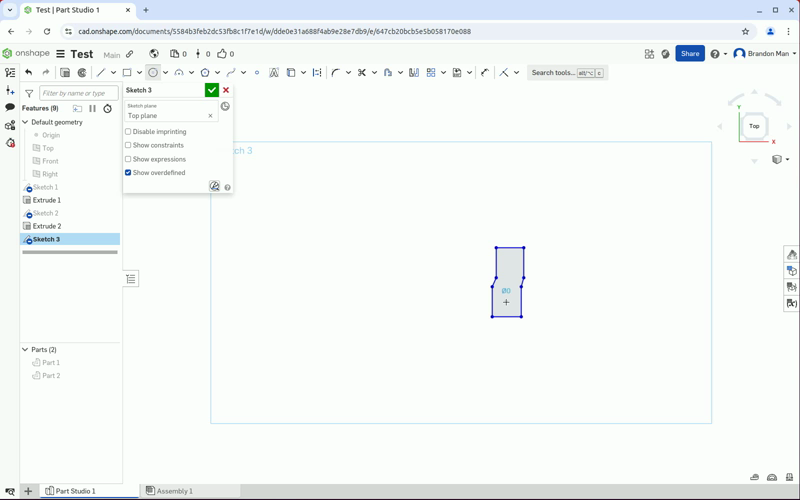
mouse_move(513, 301)
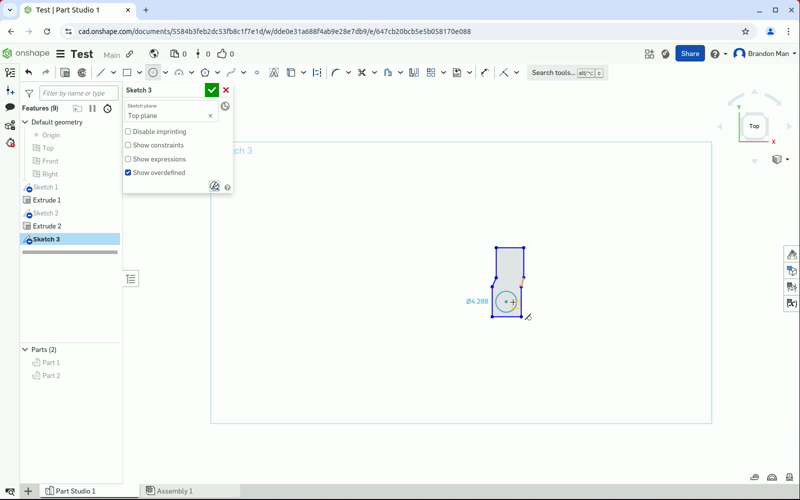
click(513, 301)
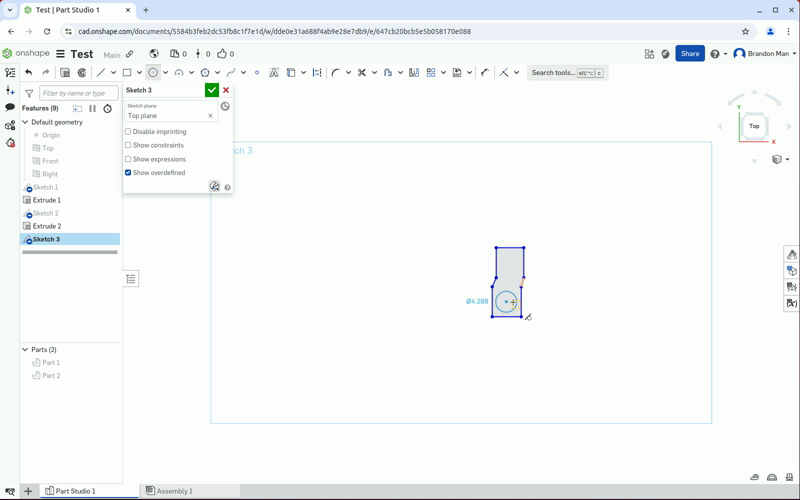
key(esc)
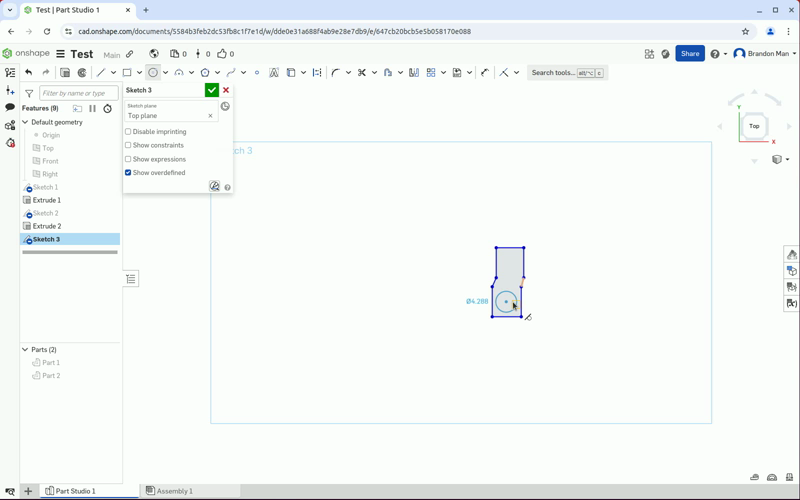
key(c)
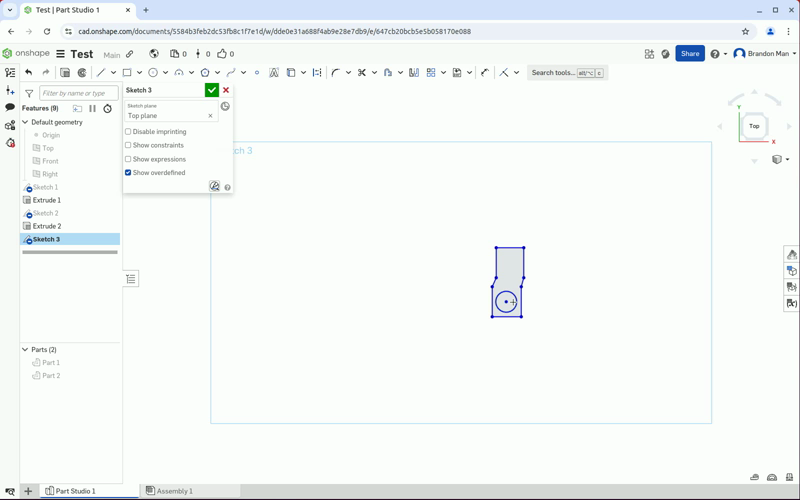
key_down(shift)
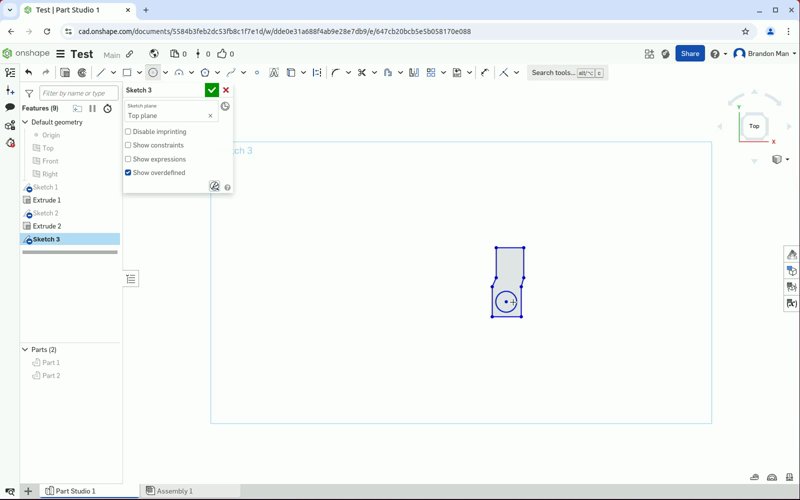
mouse_move(510, 262)
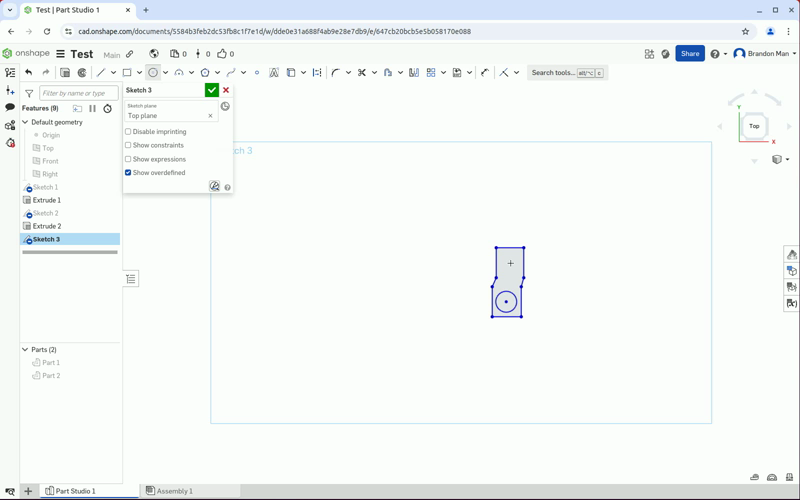
click(510, 262)
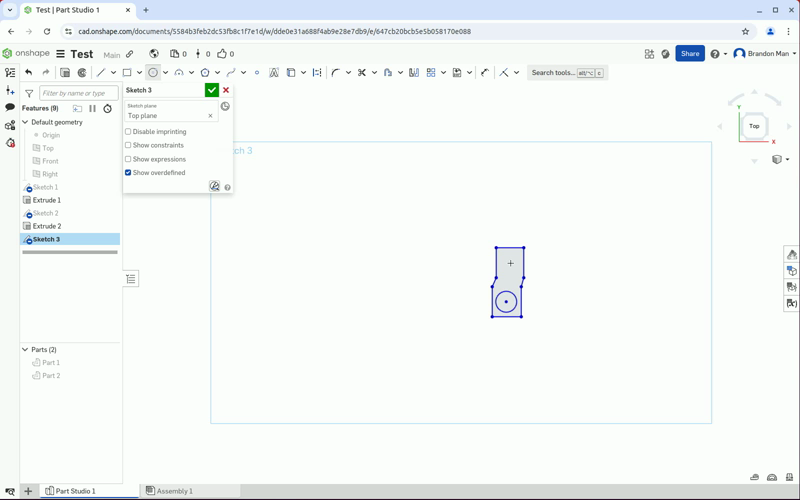
key_up(shift)
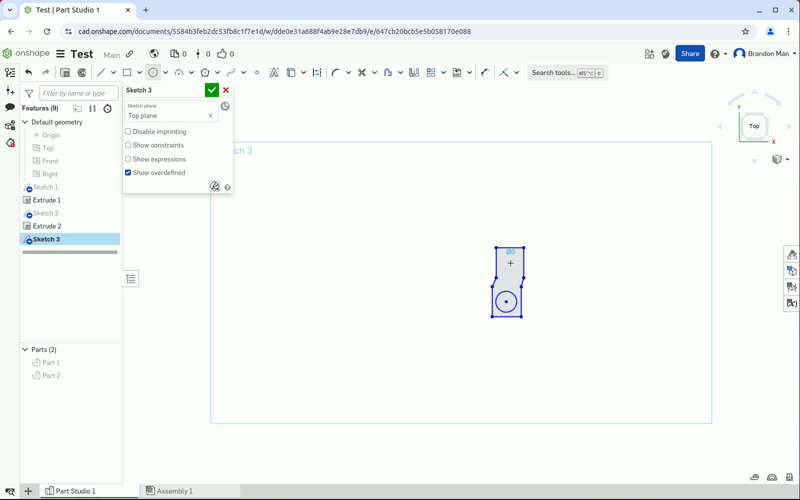
mouse_move(517, 262)
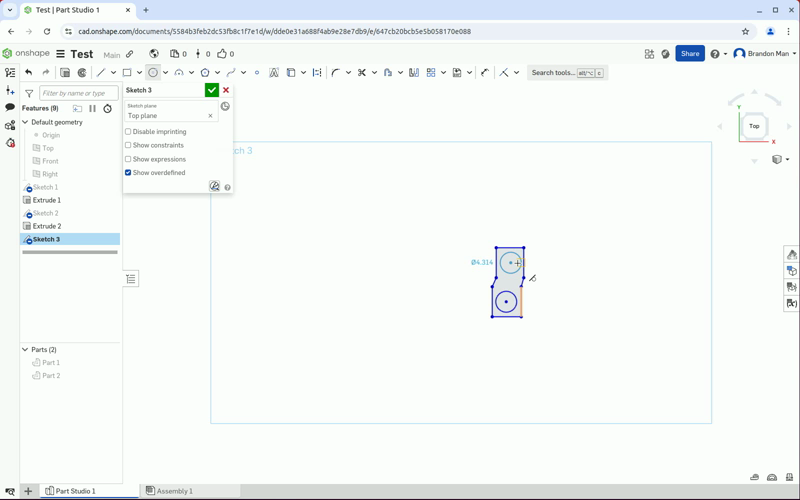
click(517, 262)
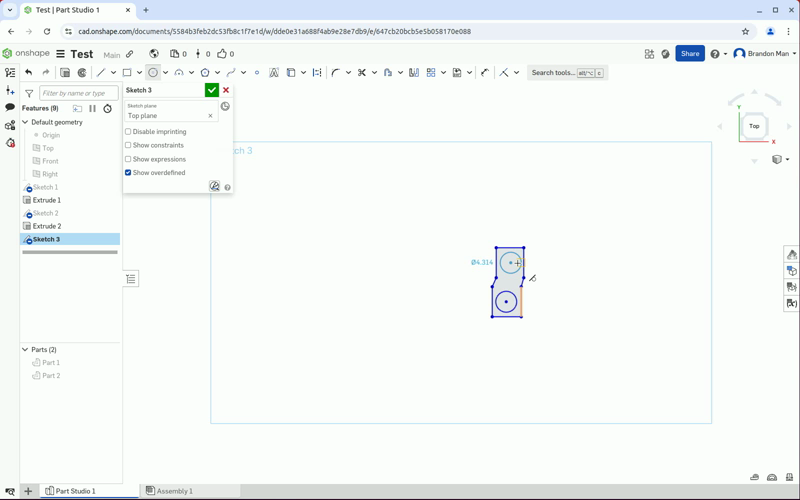
key(esc)
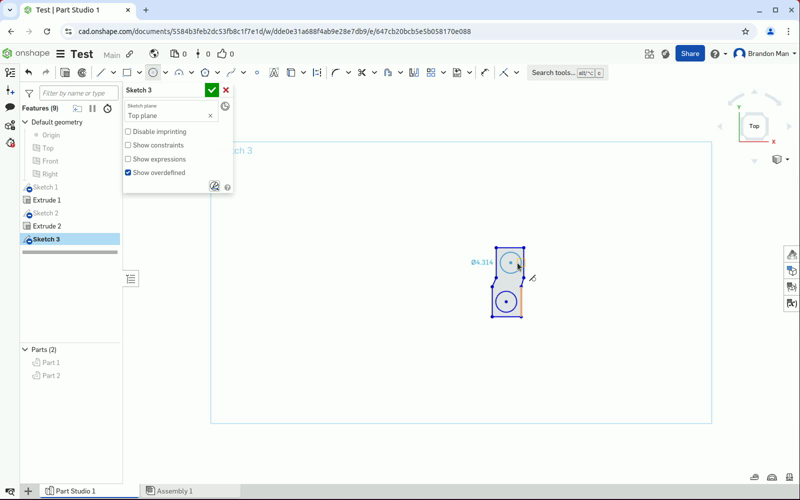
mouse_move(513, 294)
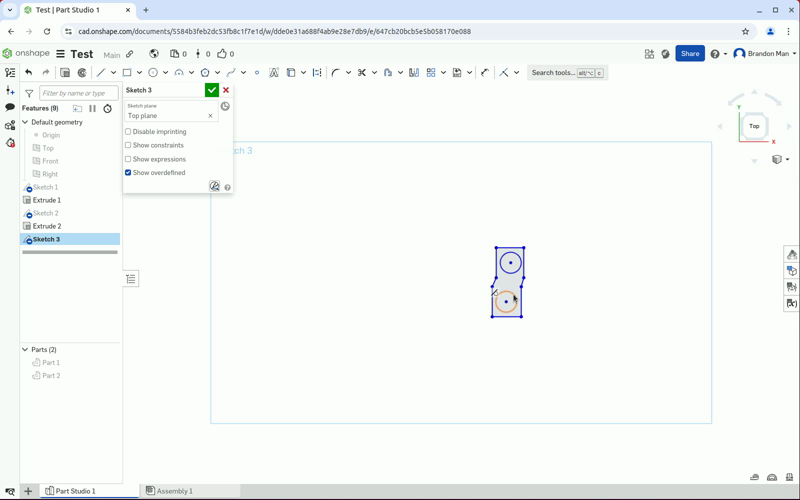
scroll(6)
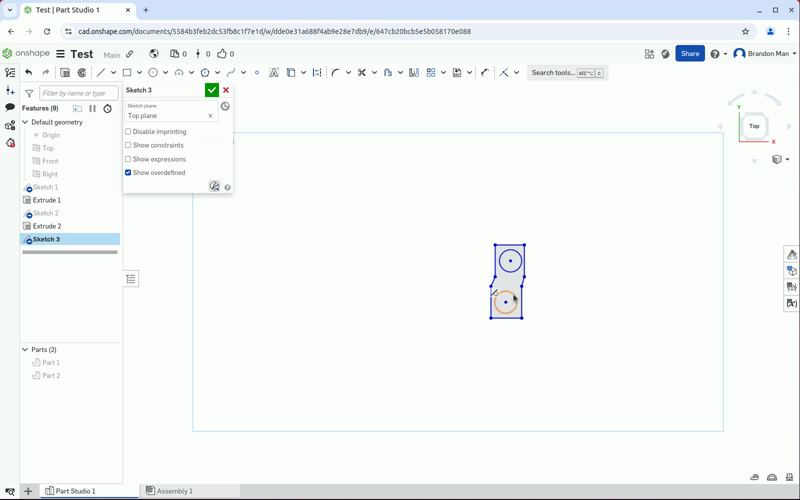
scroll(6)
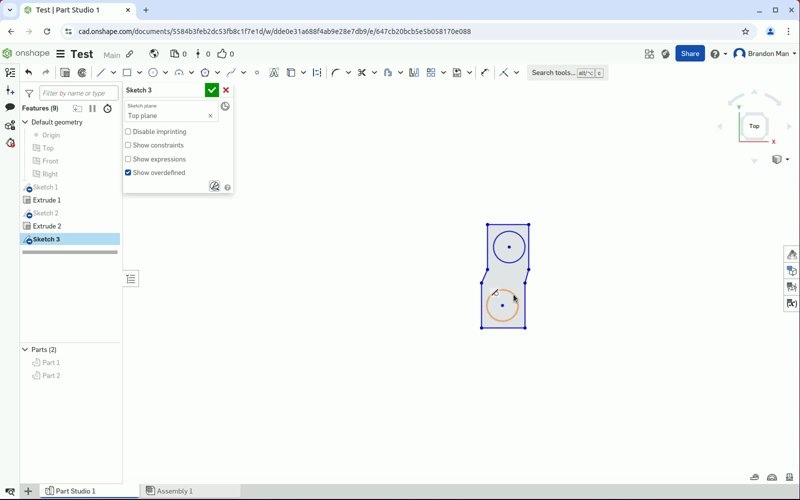
scroll(6)
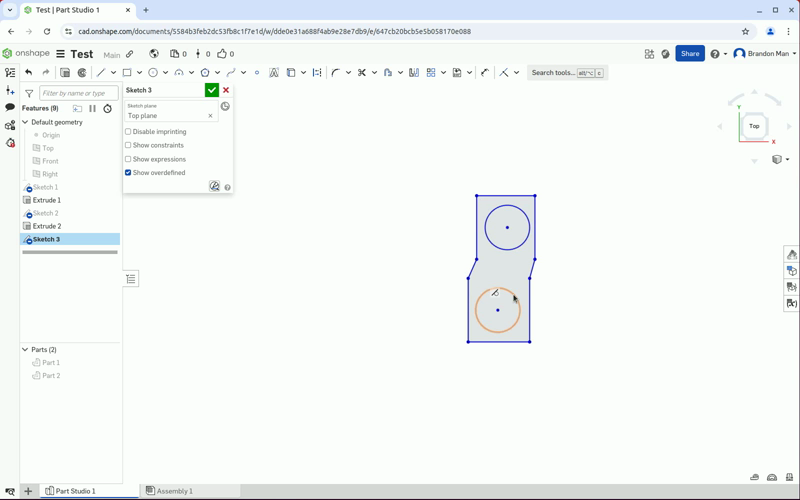
scroll(6)
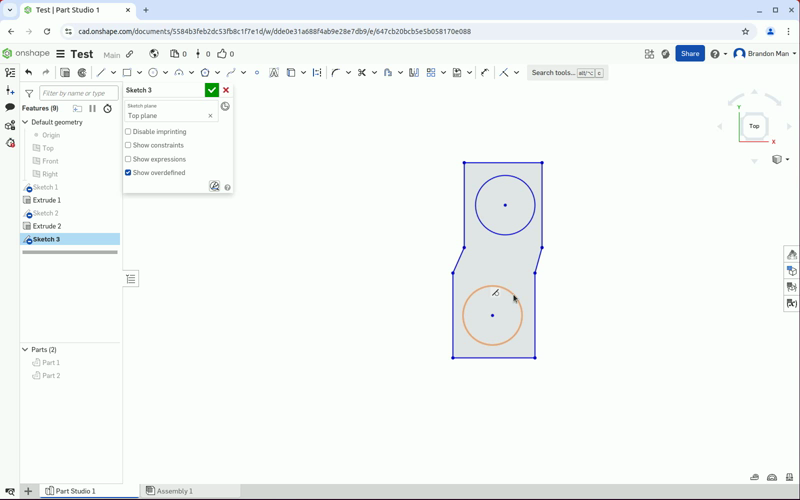
scroll(6)
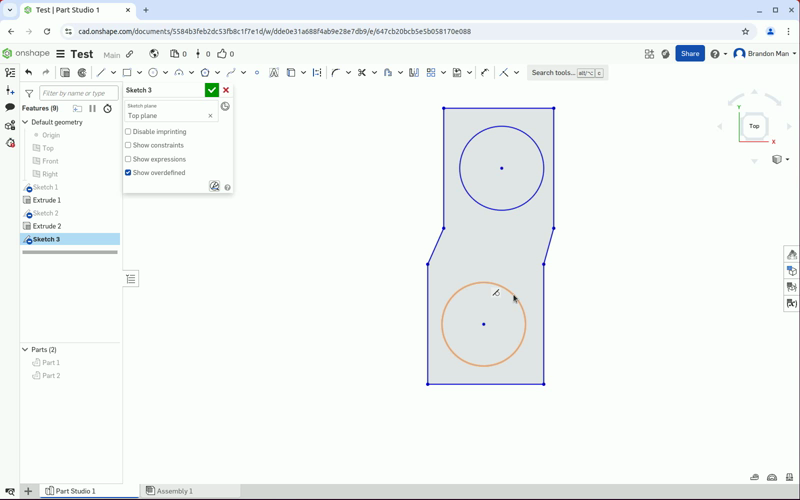
scroll(6)
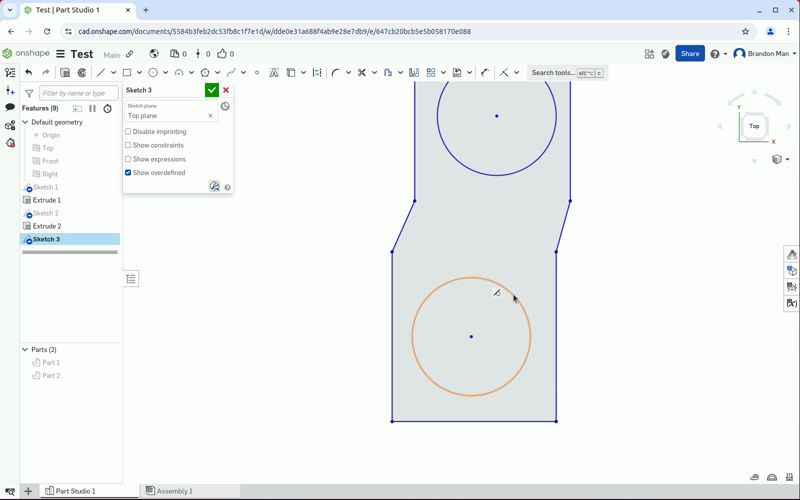
scroll(6)
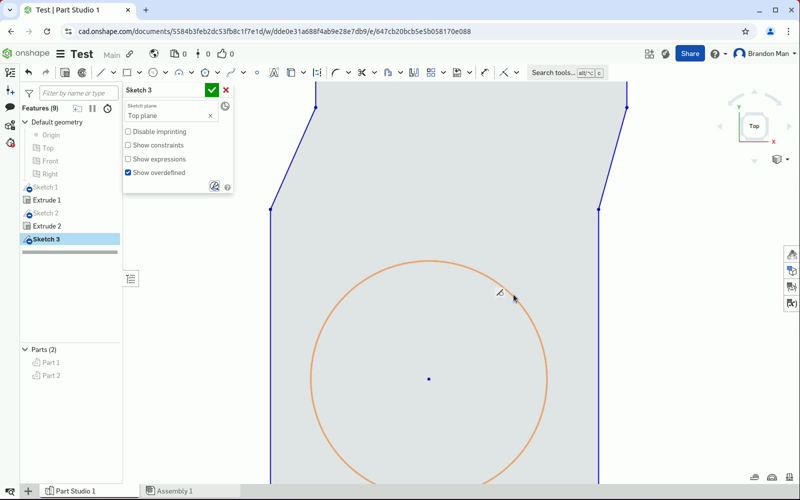
click(513, 294)
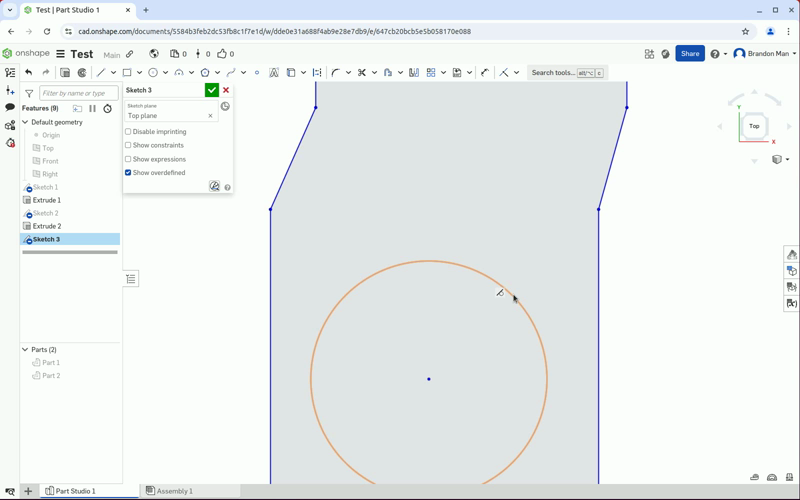
scroll(-6)
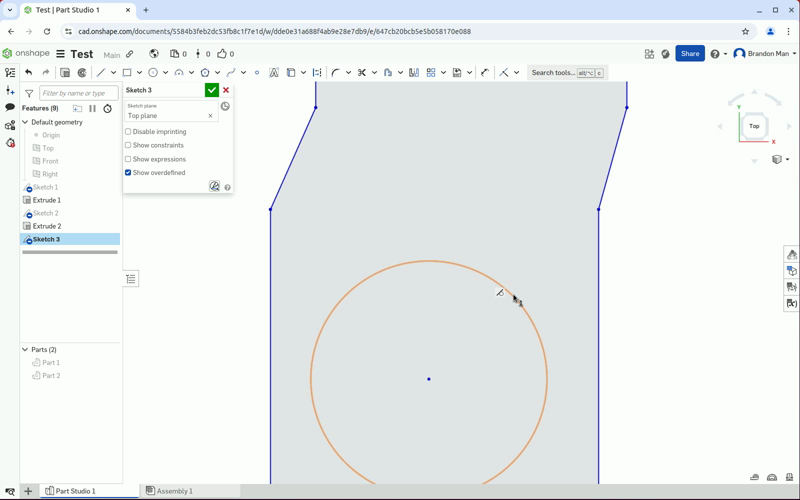
scroll(-6)
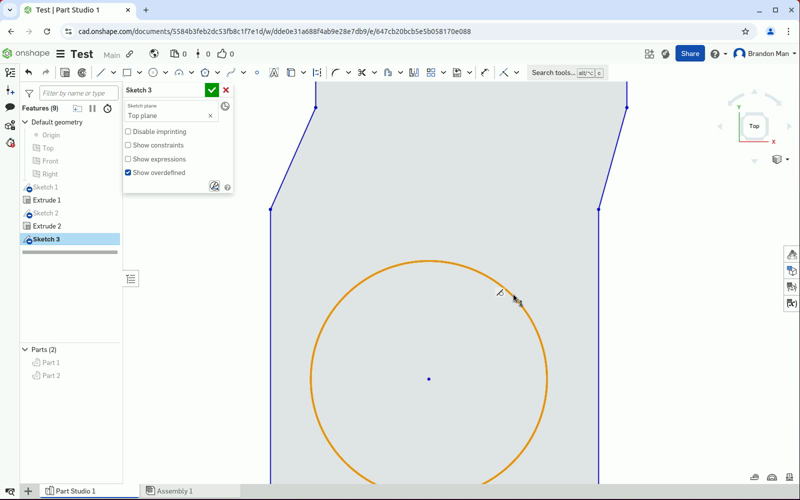
scroll(-6)
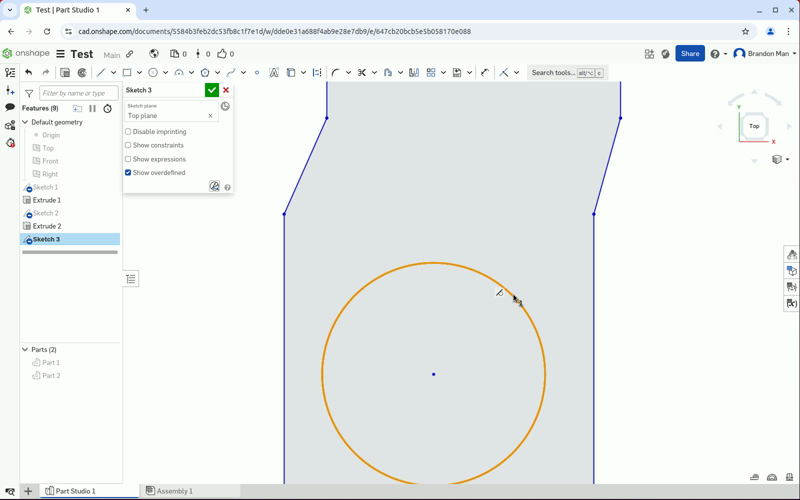
scroll(-6)
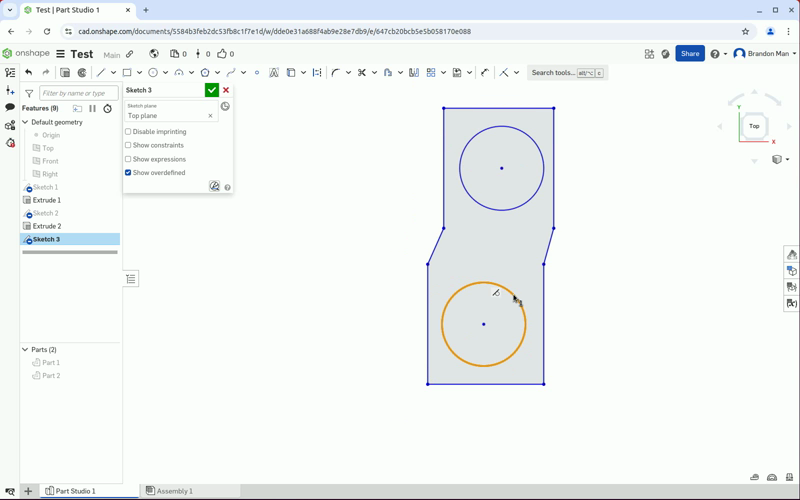
scroll(-6)
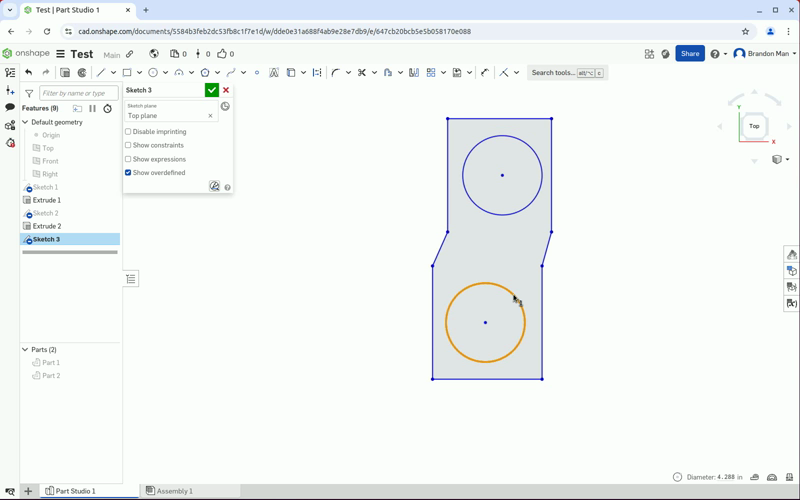
scroll(-6)
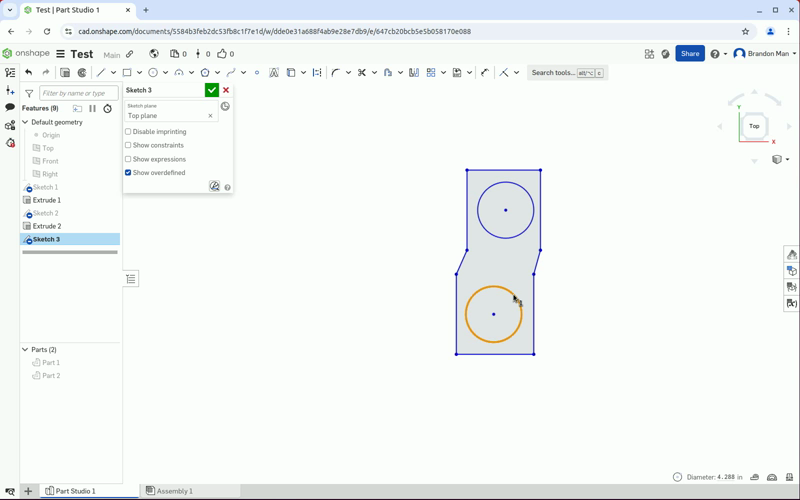
scroll(-6)
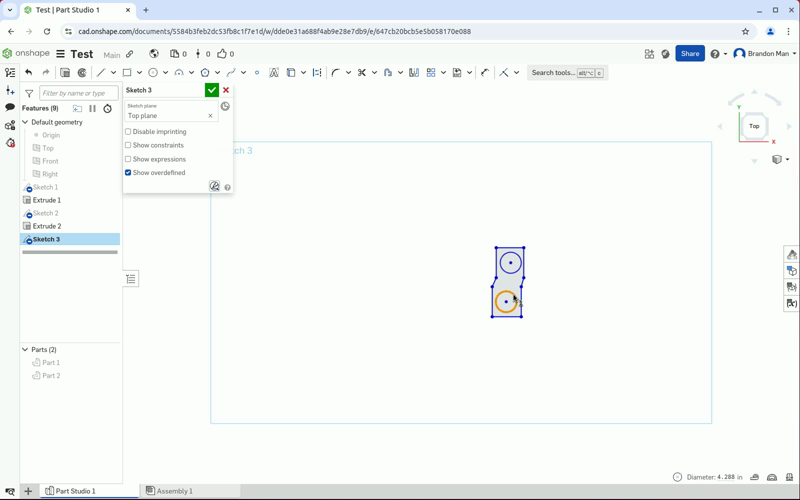
mouse_move(73, 352)
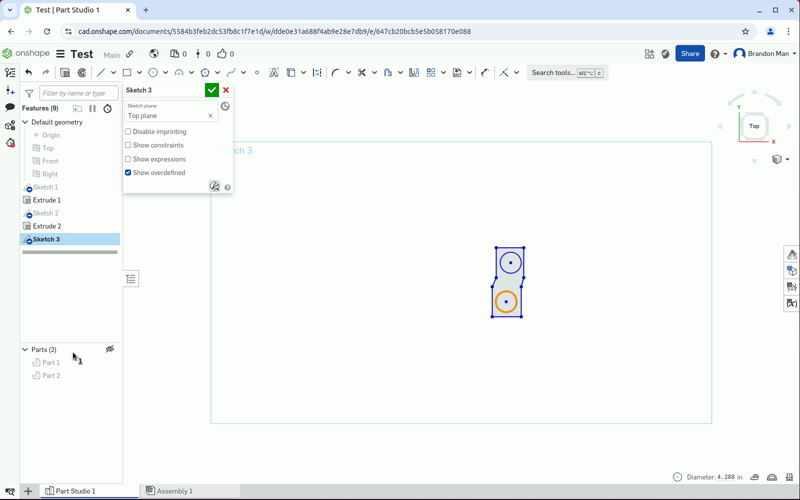
key(shift+y)
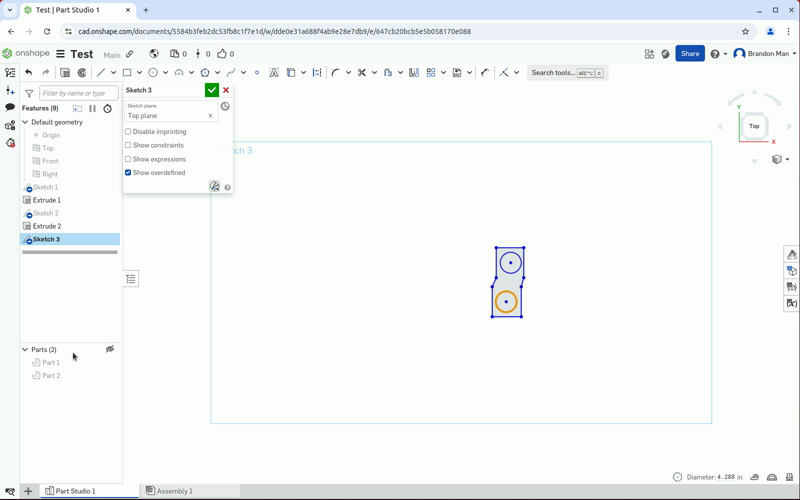
key(shift+e)
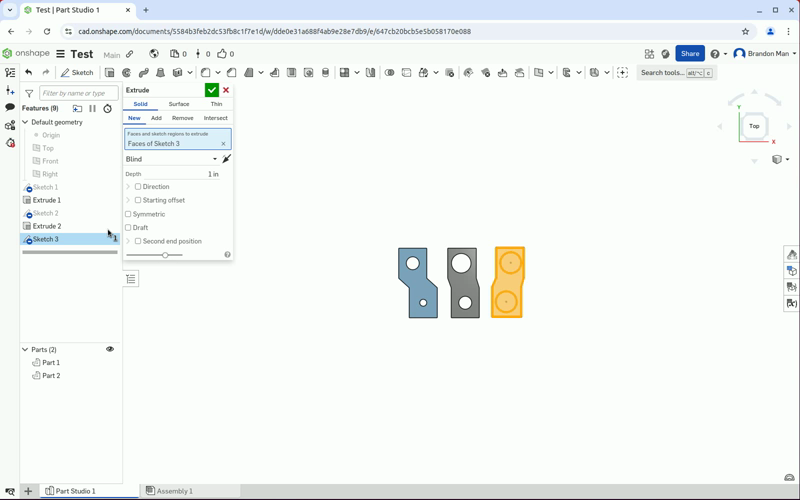
mouse_move(143, 106)
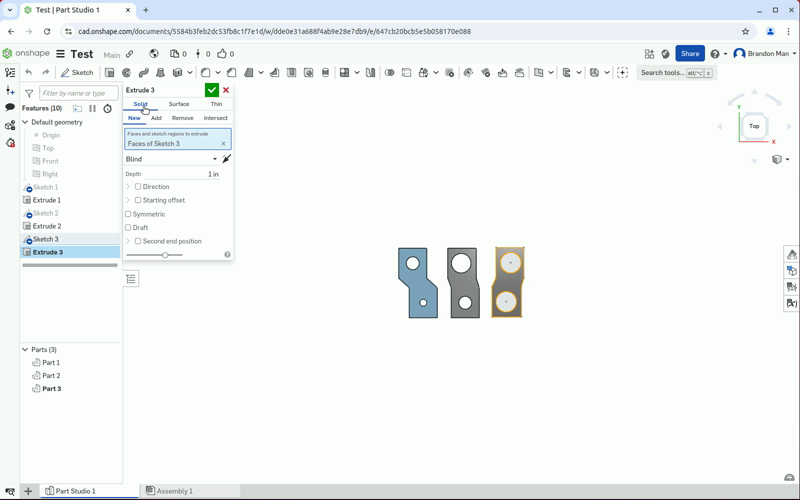
click(143, 106)
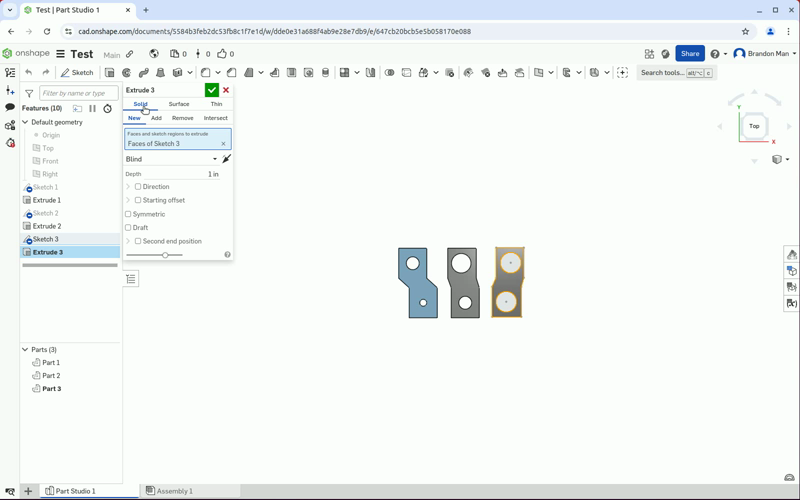
mouse_move(137, 120)
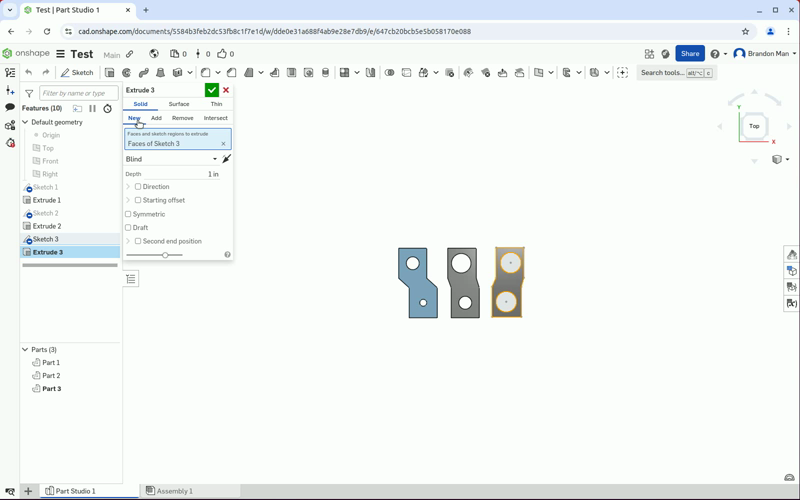
click(137, 120)
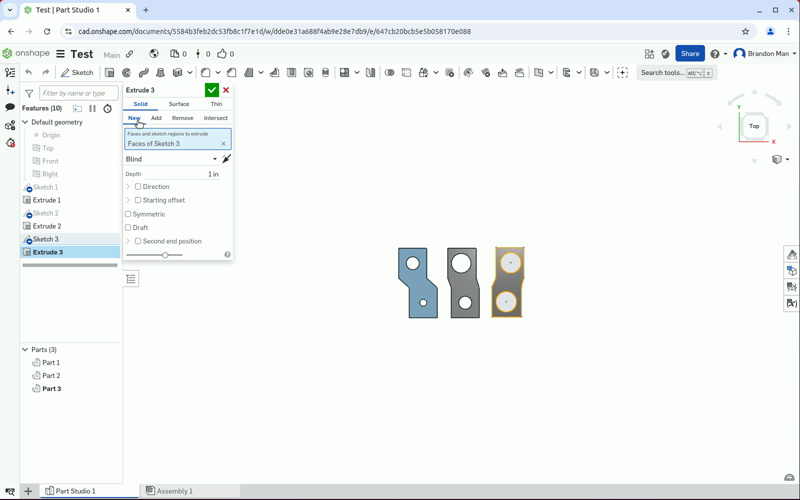
key(tab, 4)
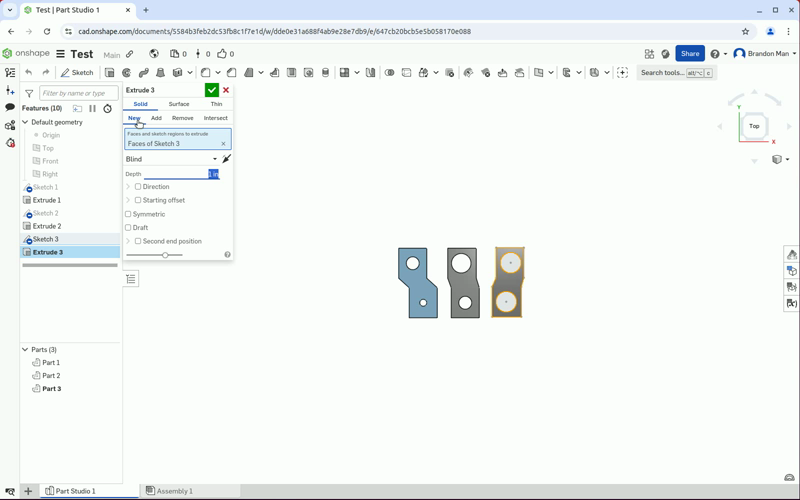
text(1.204)
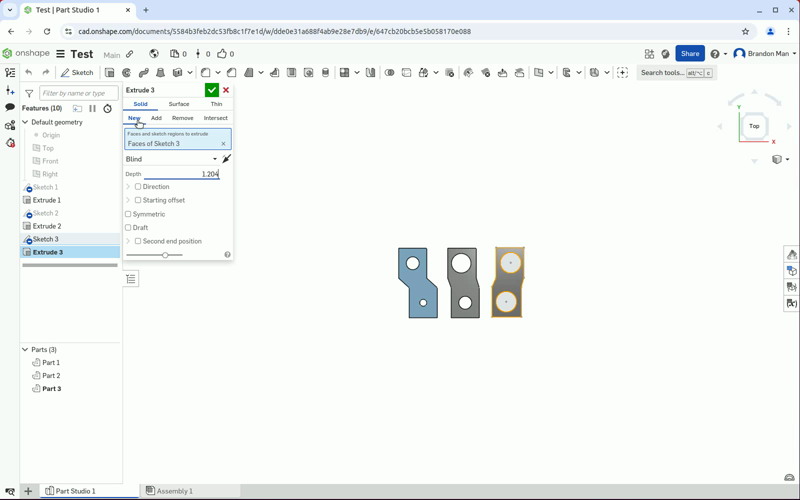
key(enter)
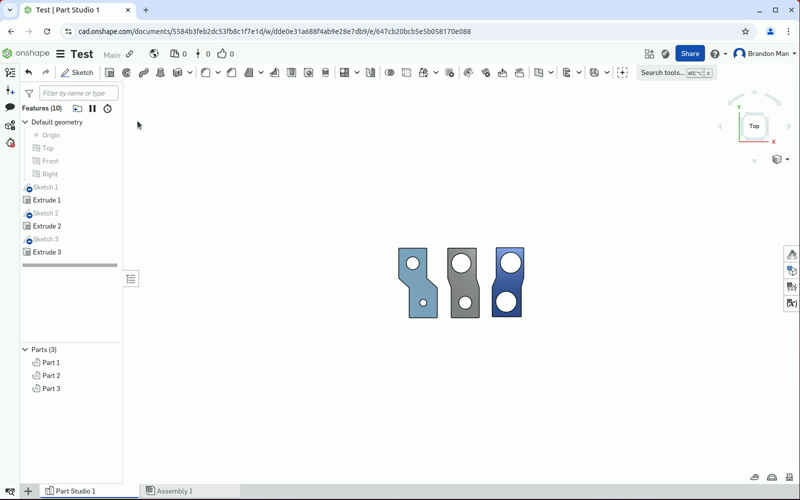
key(shift+h)
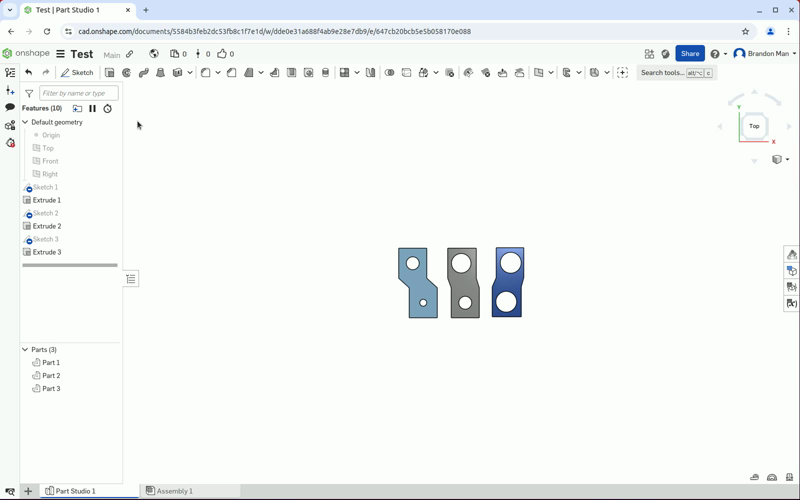
key(shift+h)
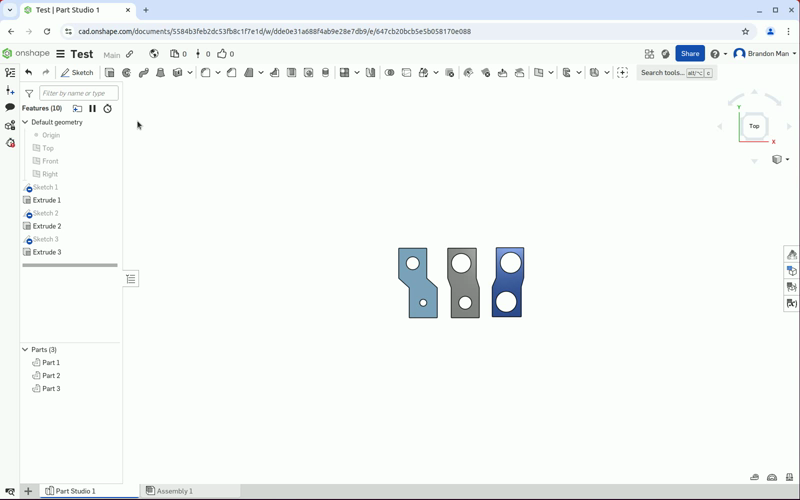
mouse_move(73, 189)
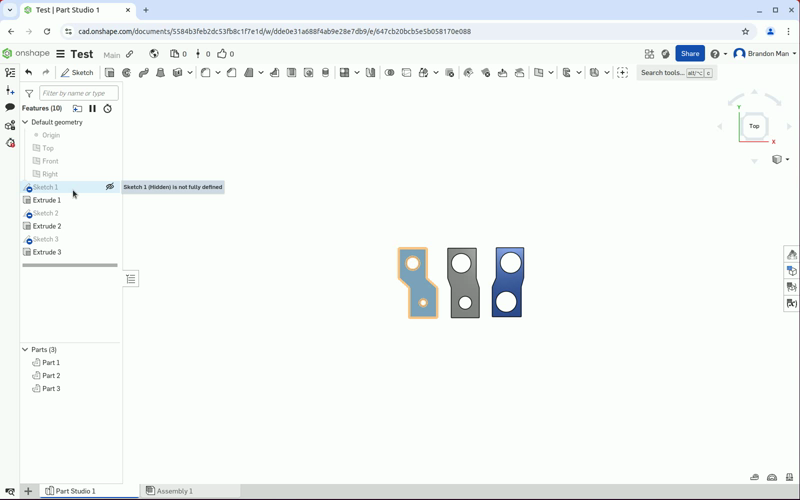
click(73, 189)
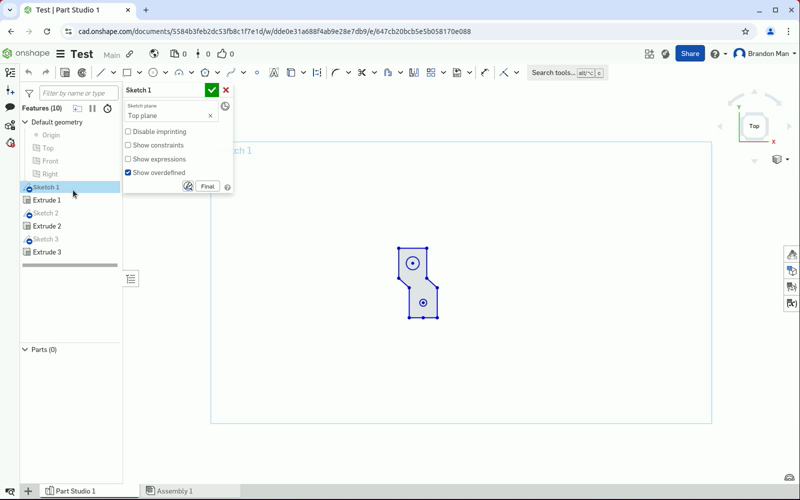
mouse_move(229, 92)
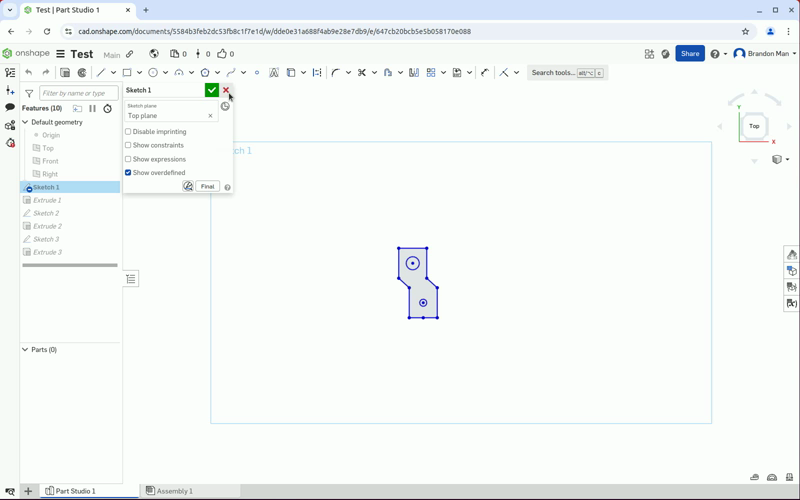
click(229, 92)
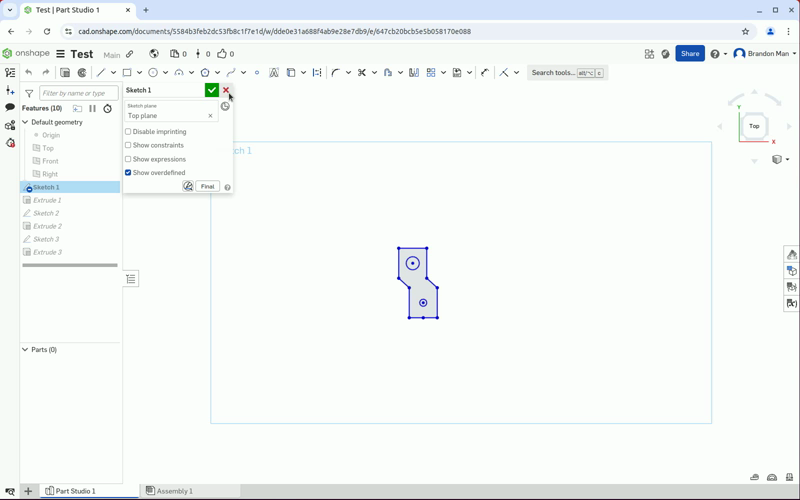
key(shift+s)
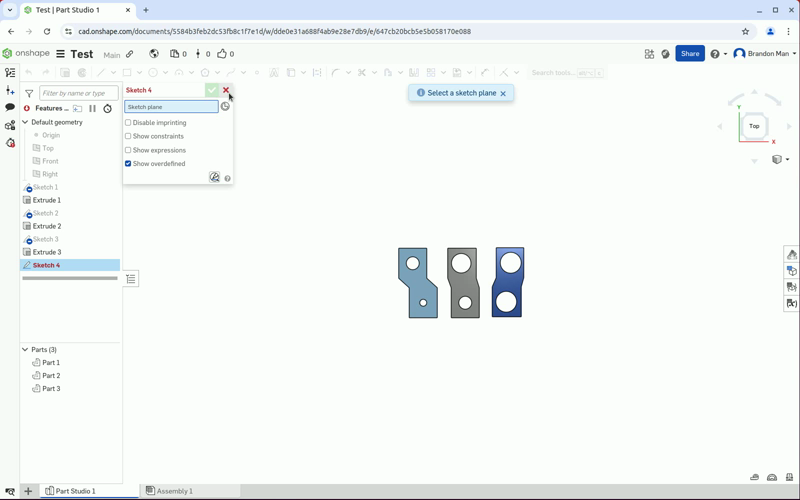
mouse_move(73, 150)
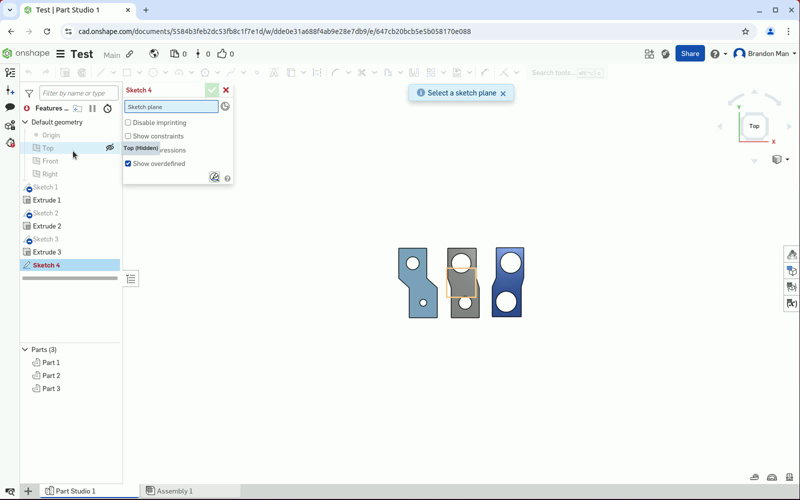
click(73, 150)
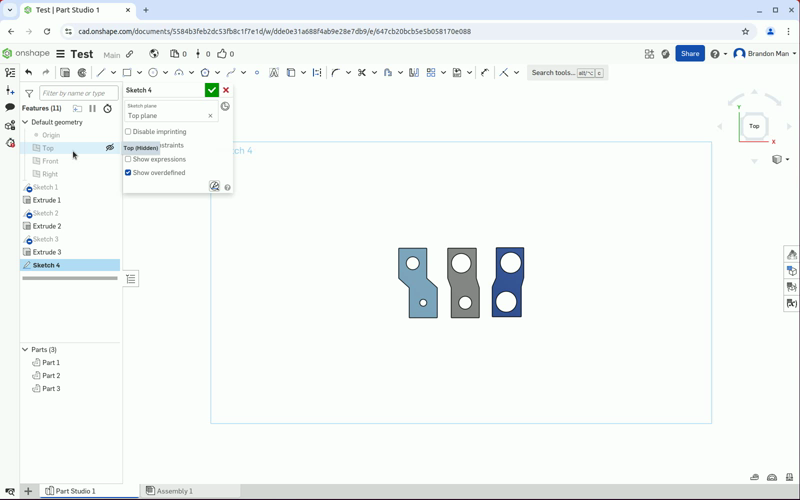
mouse_move(73, 352)
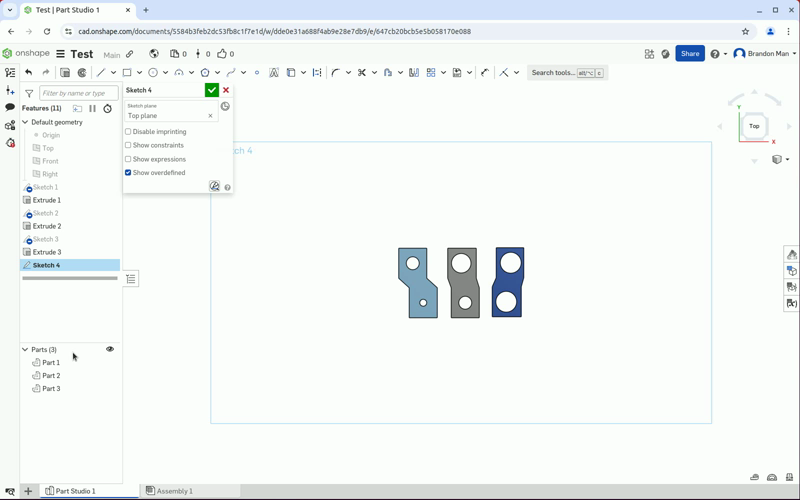
key(y)
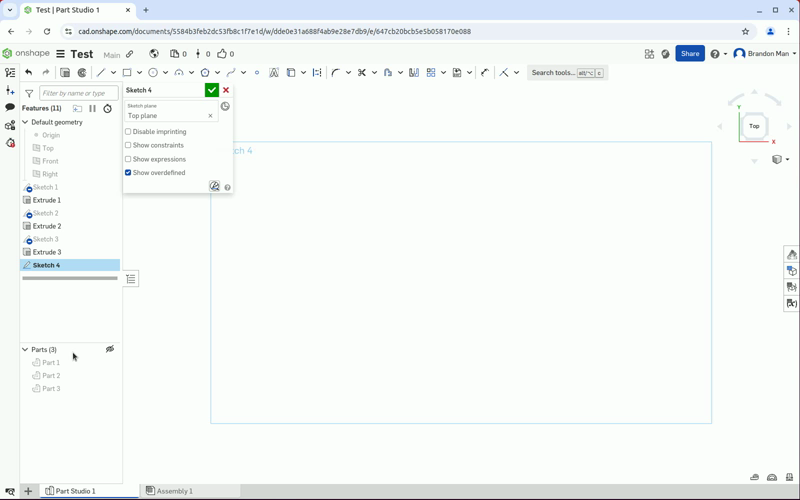
key(l)
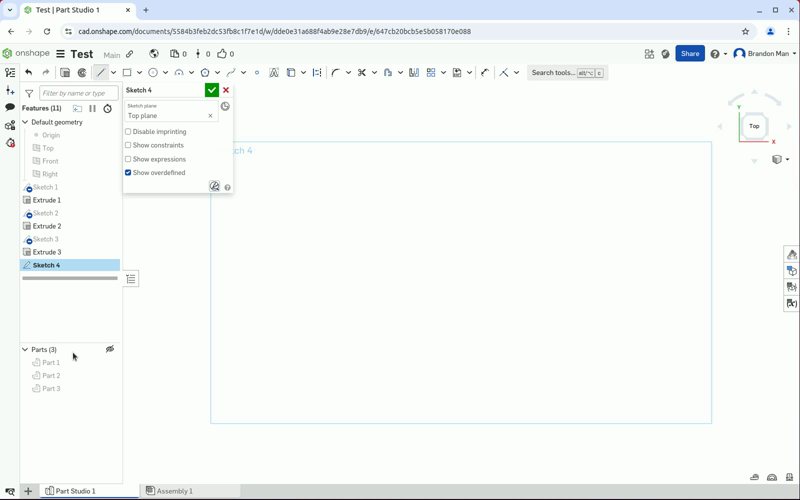
key_down(shift)
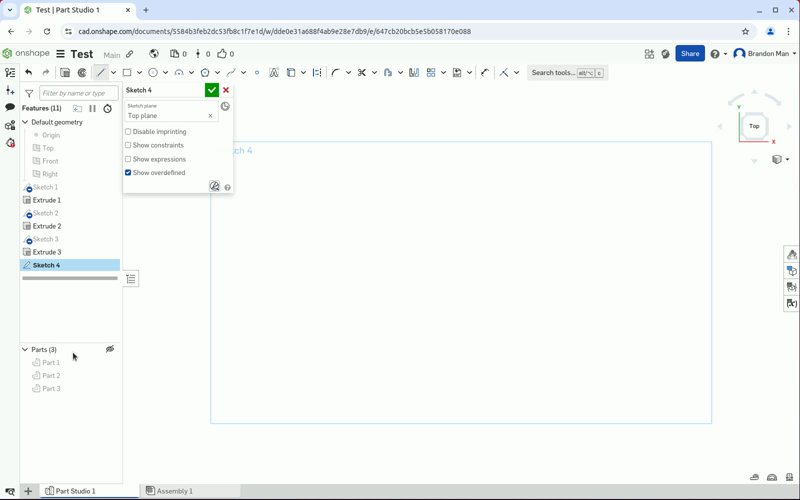
mouse_move(534, 316)
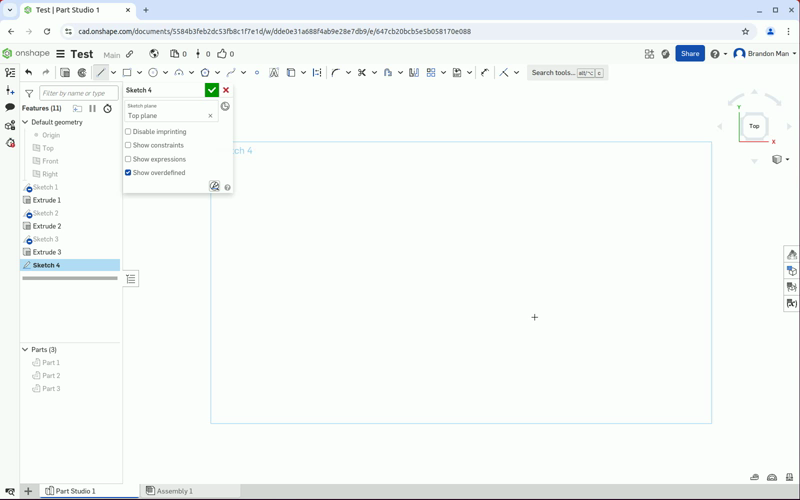
click(534, 316)
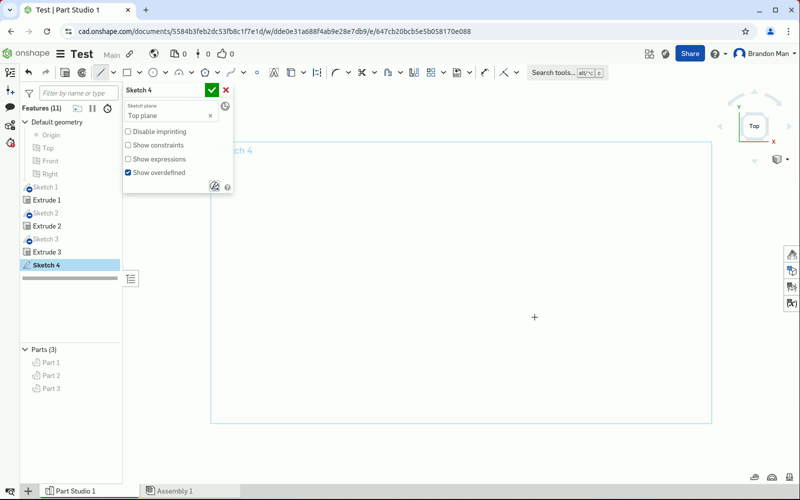
key_up(shift)
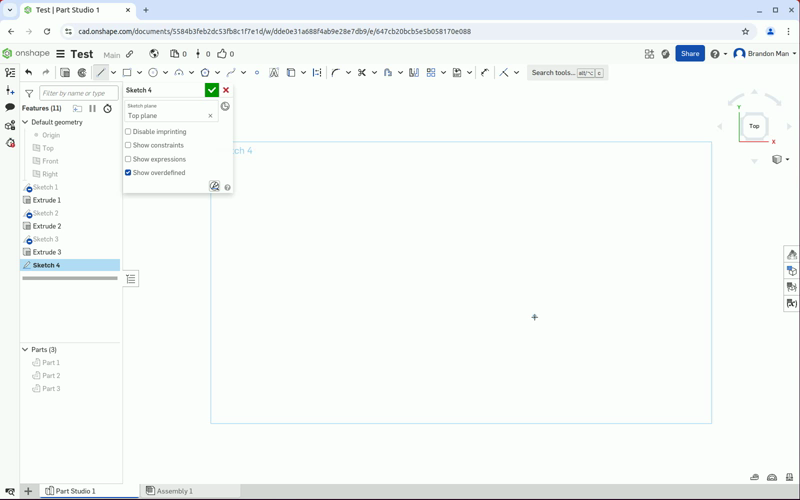
key_down(shift)
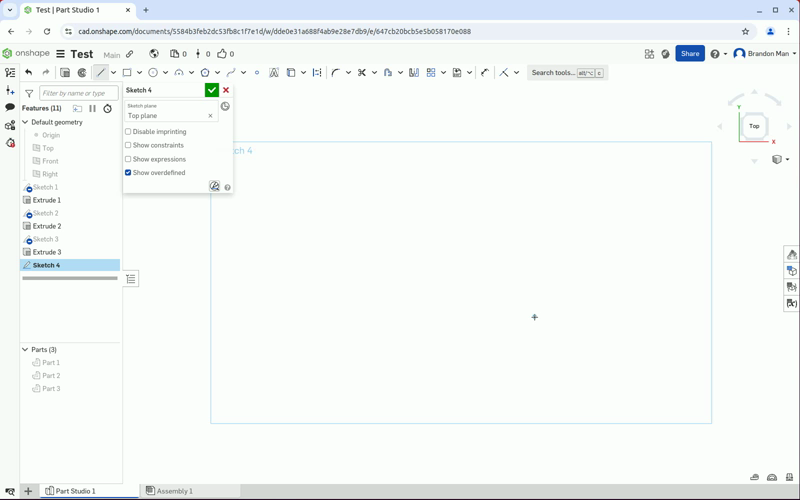
mouse_move(564, 316)
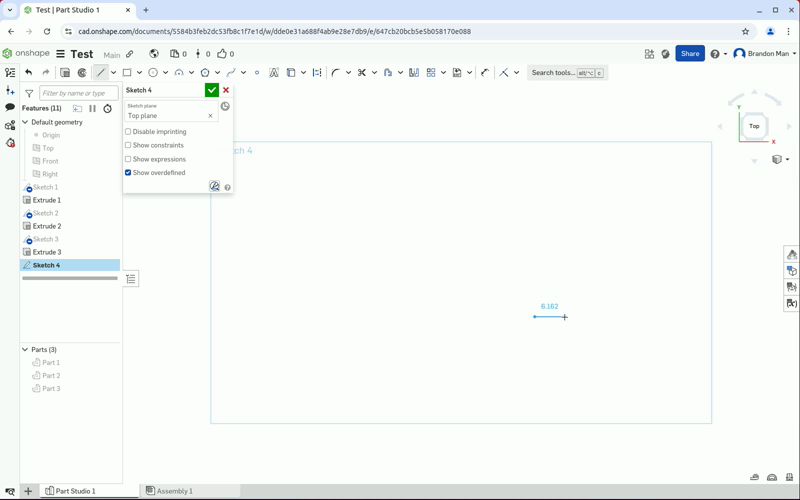
mouse_move(563, 316)
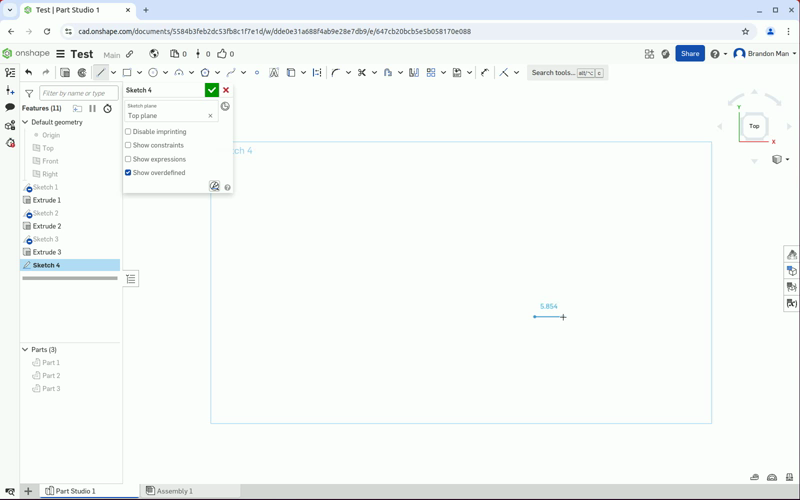
click(563, 316)
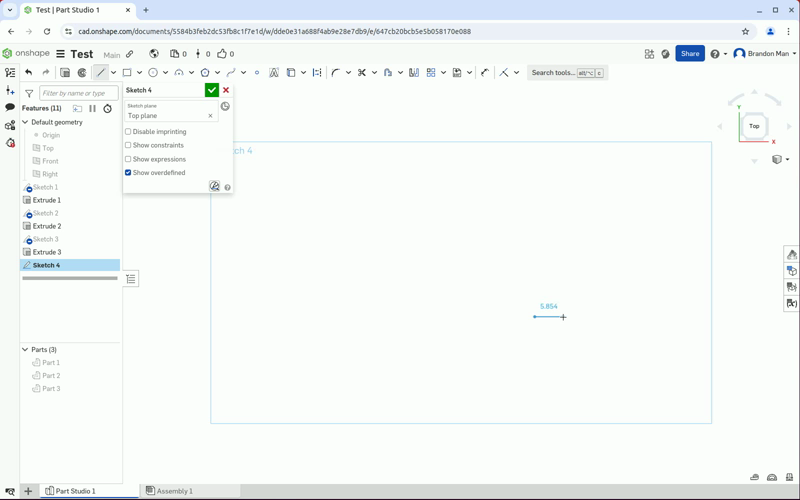
key_up(shift)
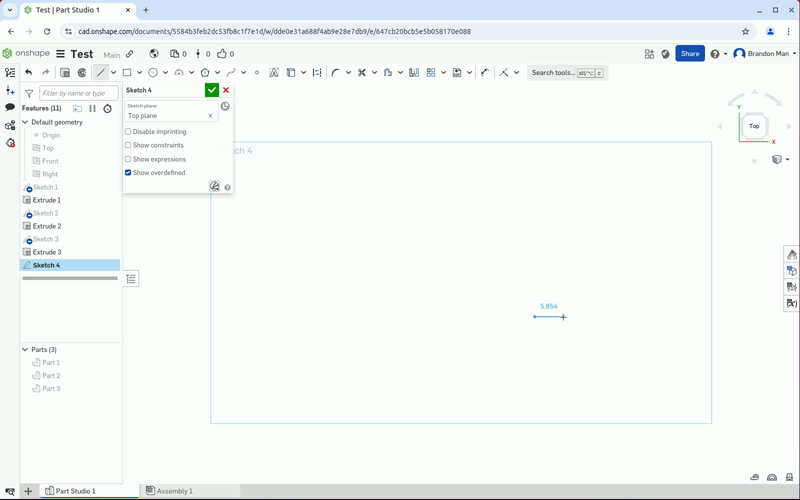
key_down(shift)
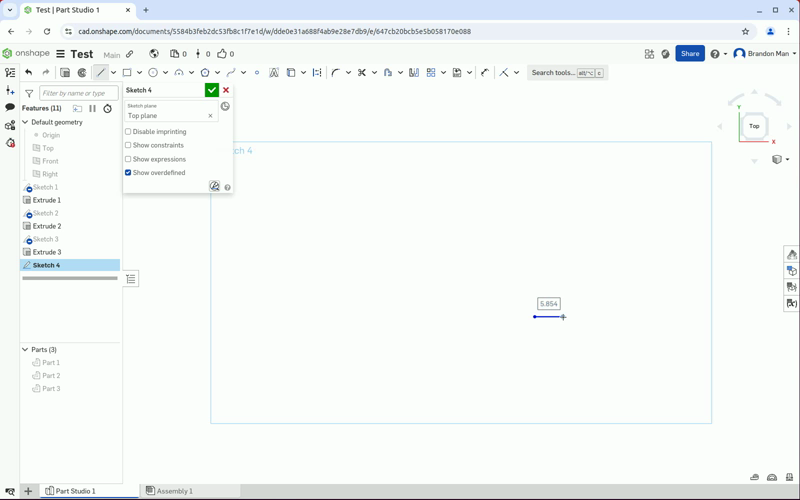
mouse_move(589, 316)
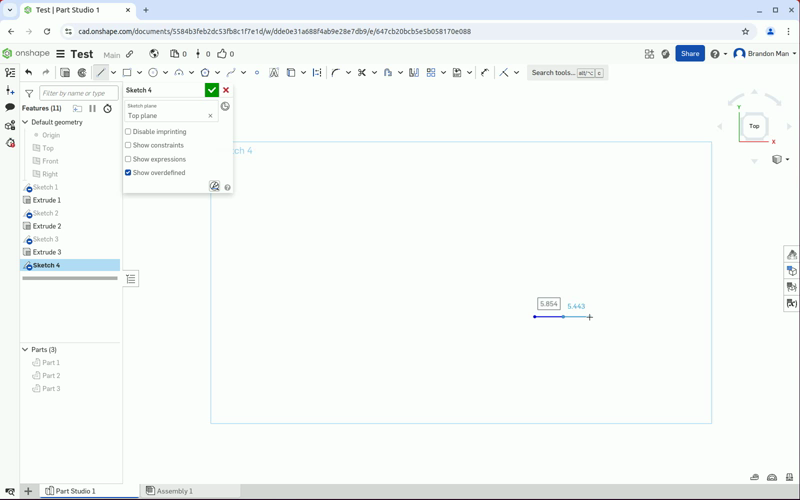
mouse_move(563, 286)
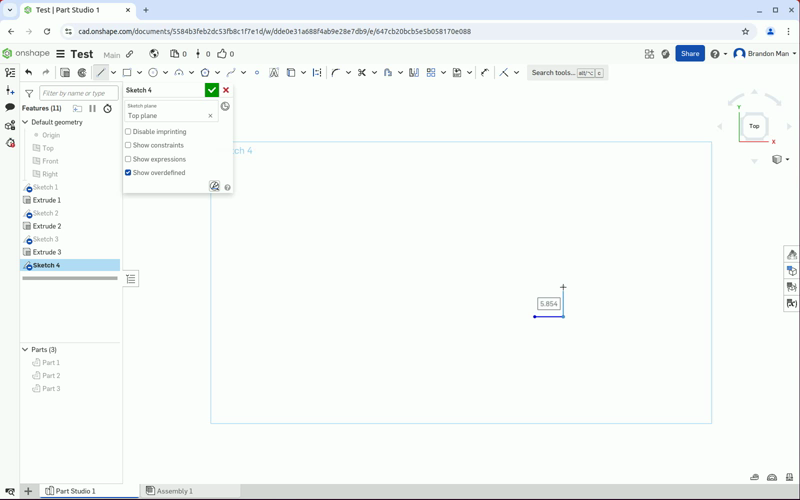
click(563, 286)
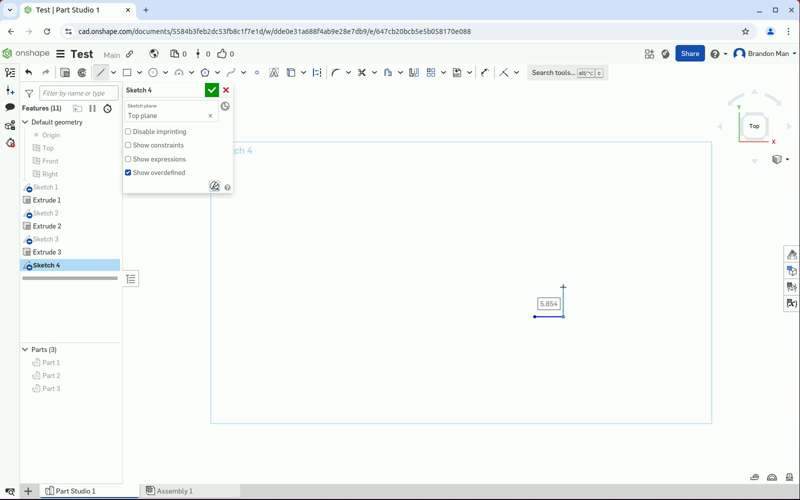
key_up(shift)
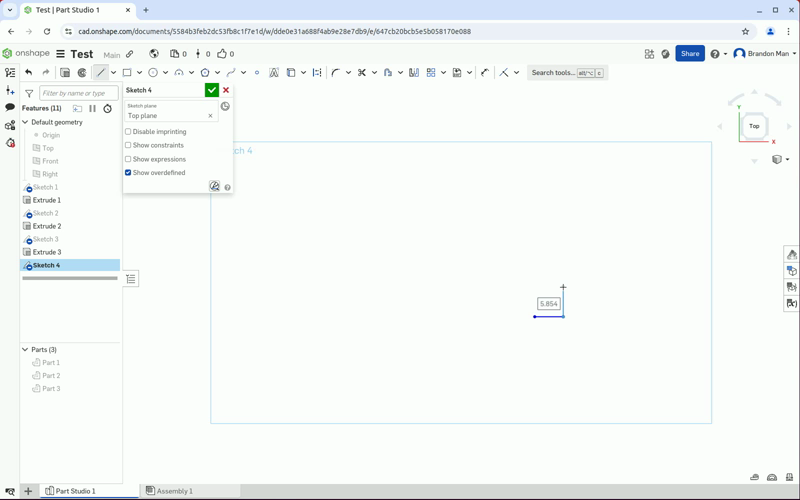
key_down(shift)
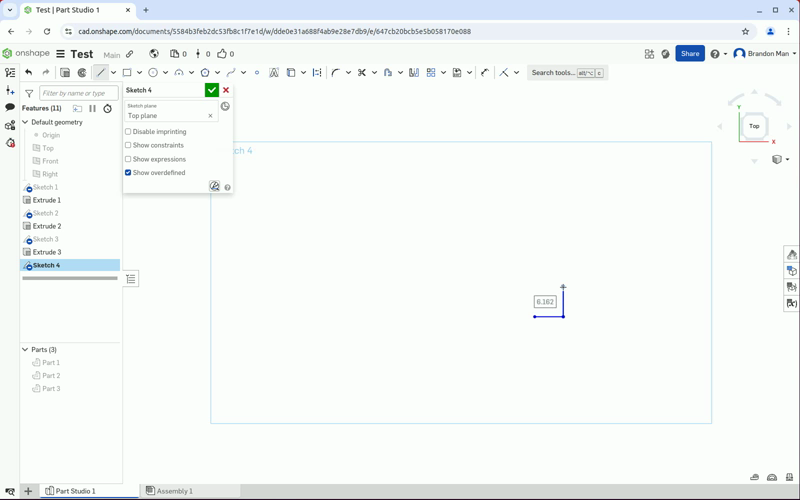
mouse_move(589, 286)
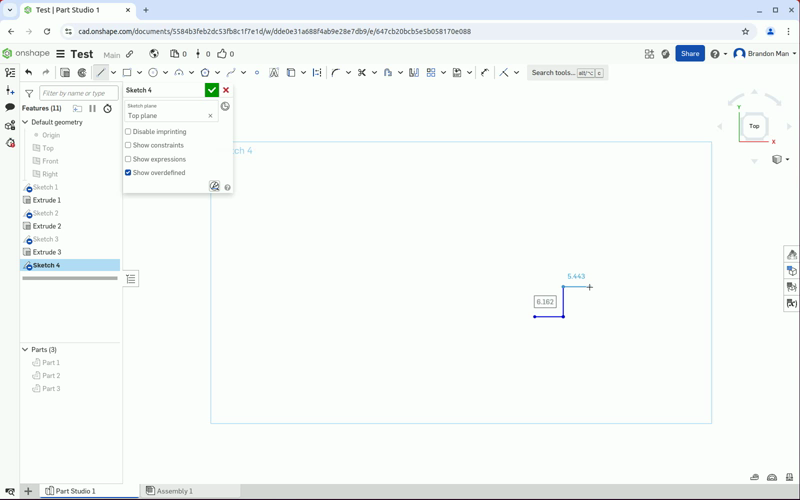
mouse_move(573, 277)
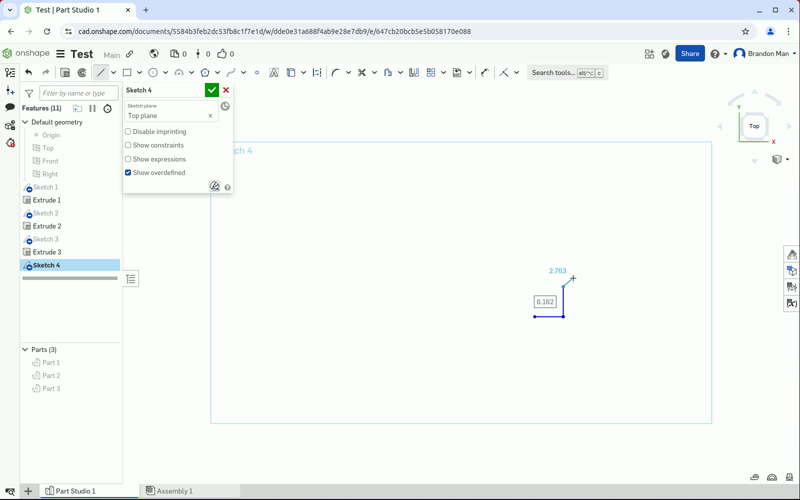
click(573, 277)
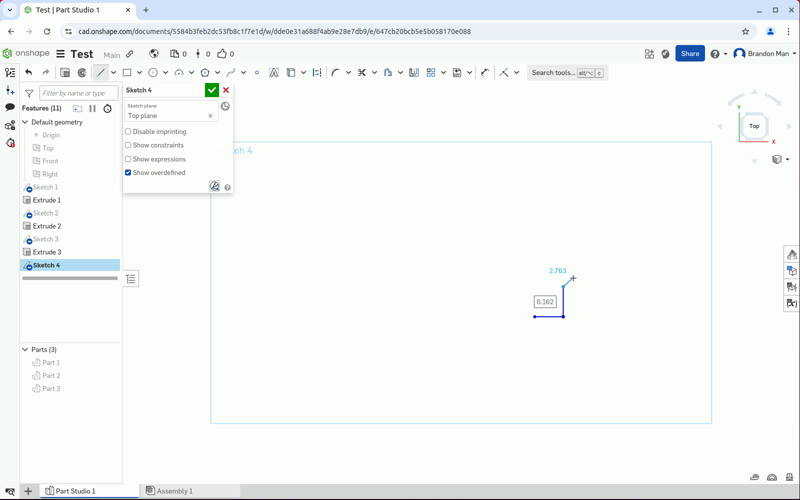
key_up(shift)
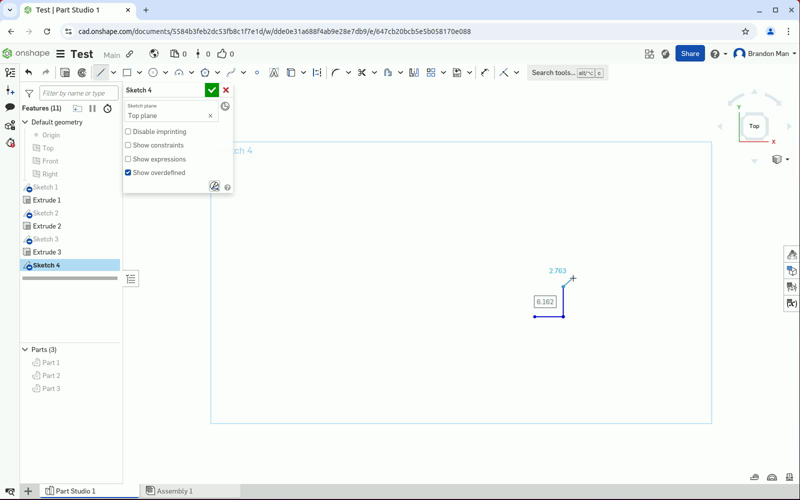
key_down(shift)
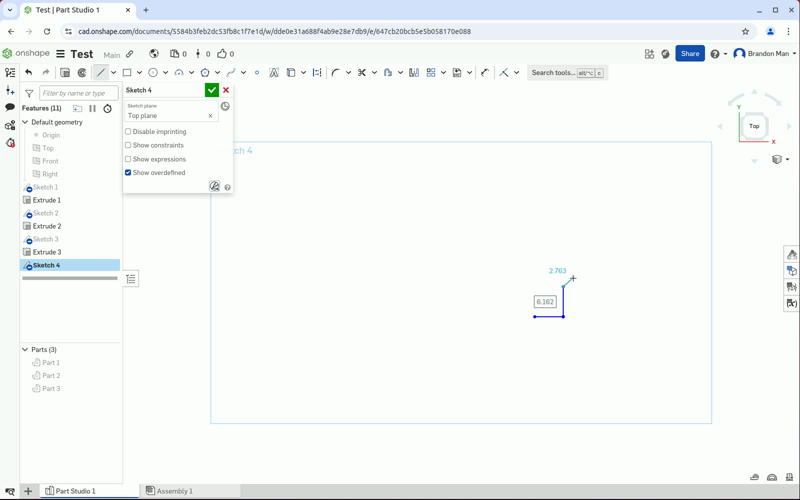
mouse_move(589, 277)
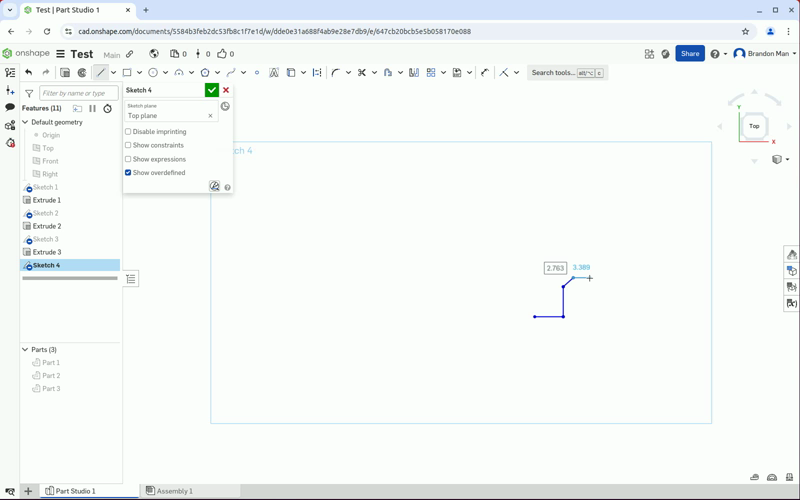
mouse_move(573, 247)
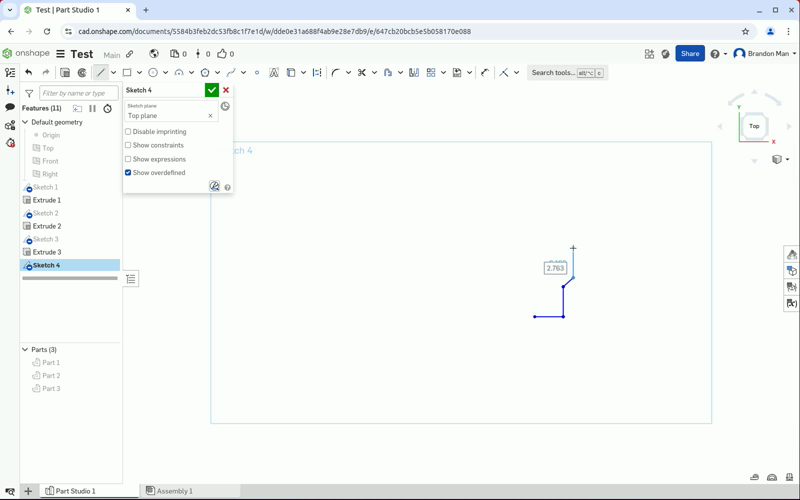
click(573, 247)
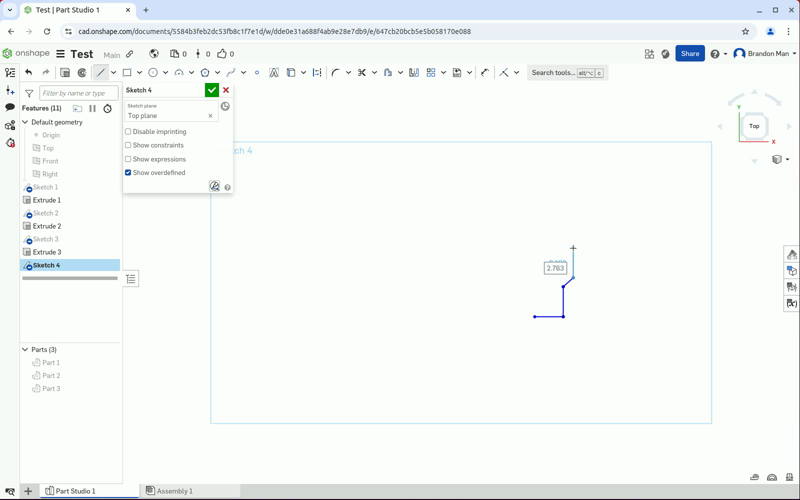
key_up(shift)
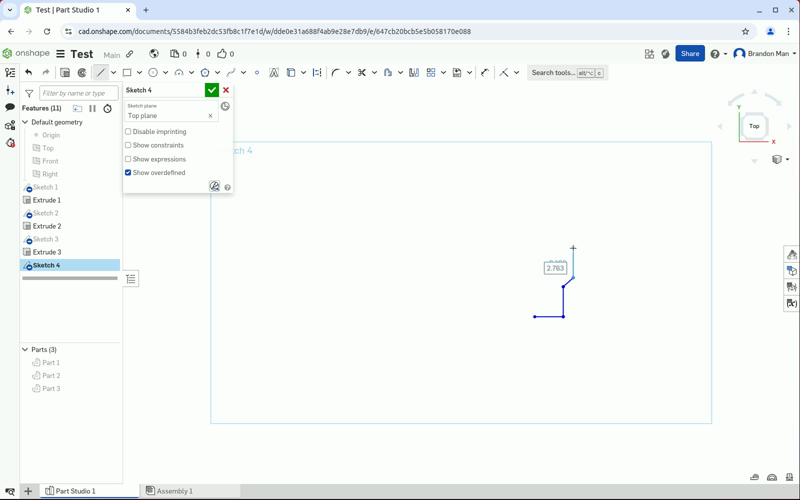
key_down(shift)
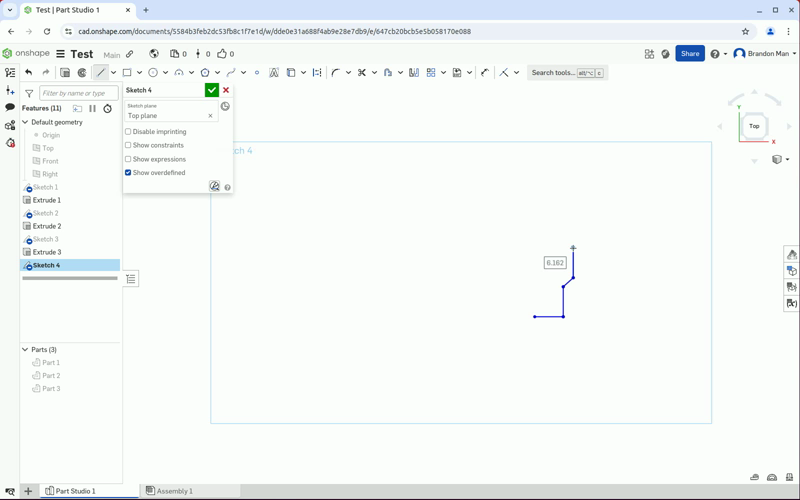
mouse_move(589, 247)
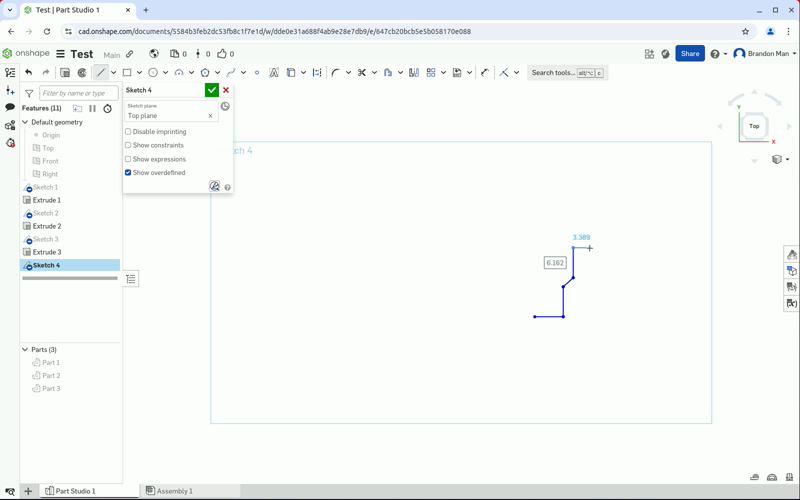
mouse_move(544, 247)
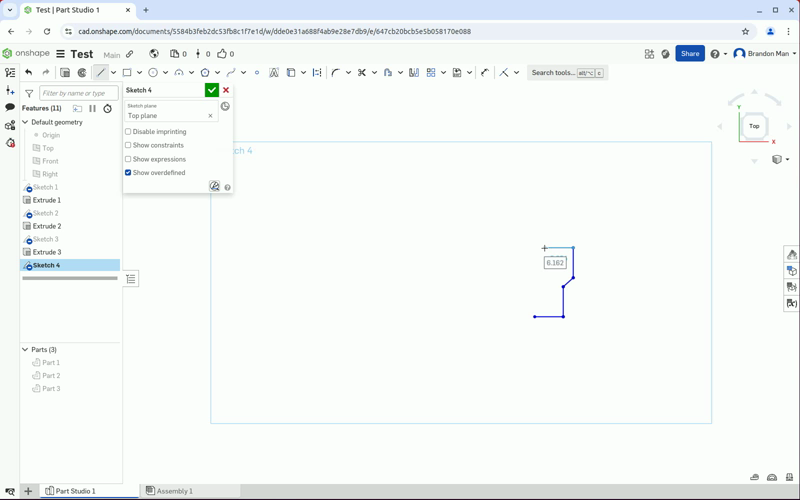
click(544, 247)
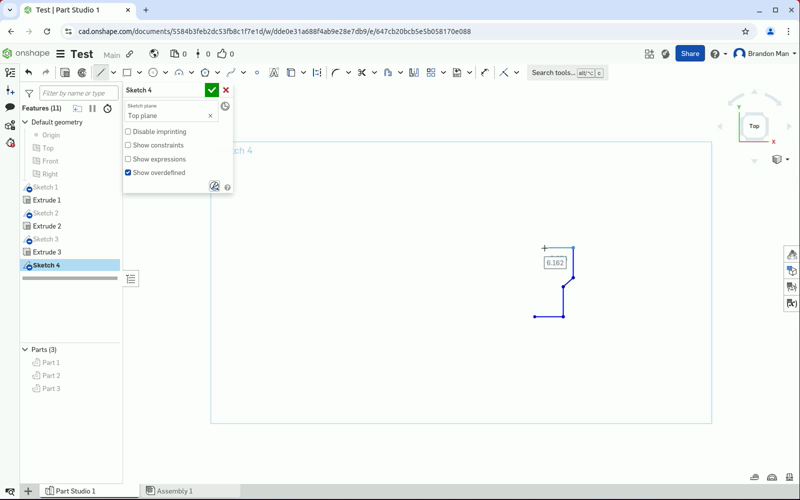
key_up(shift)
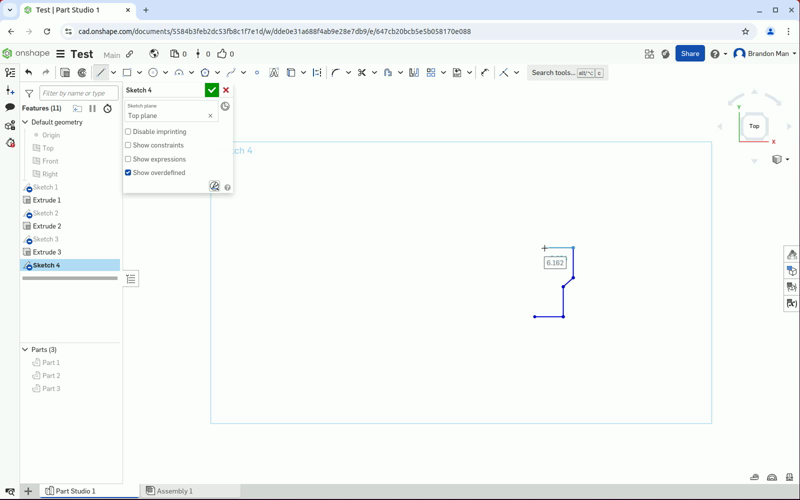
key_down(shift)
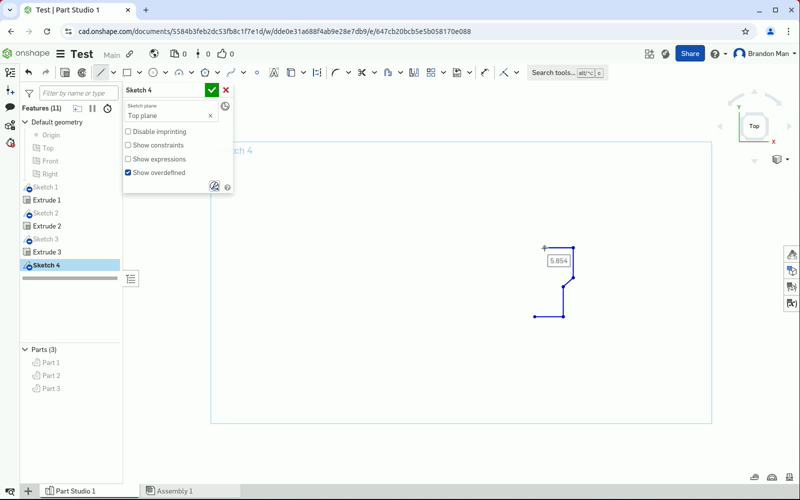
mouse_move(574, 247)
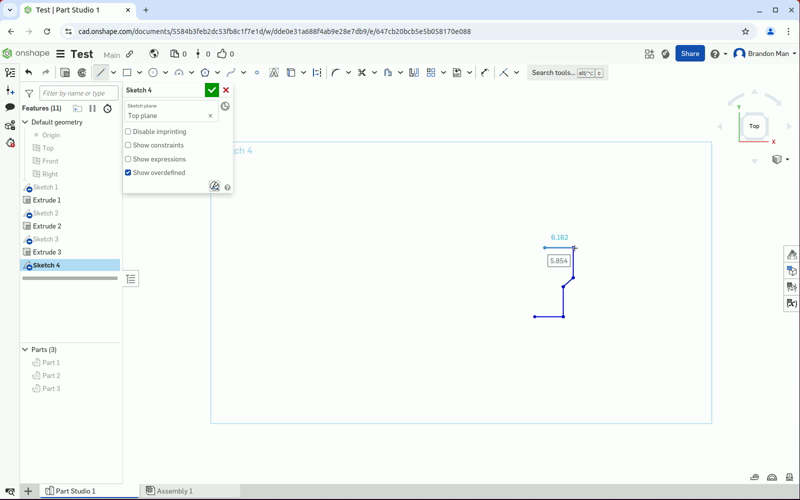
mouse_move(544, 277)
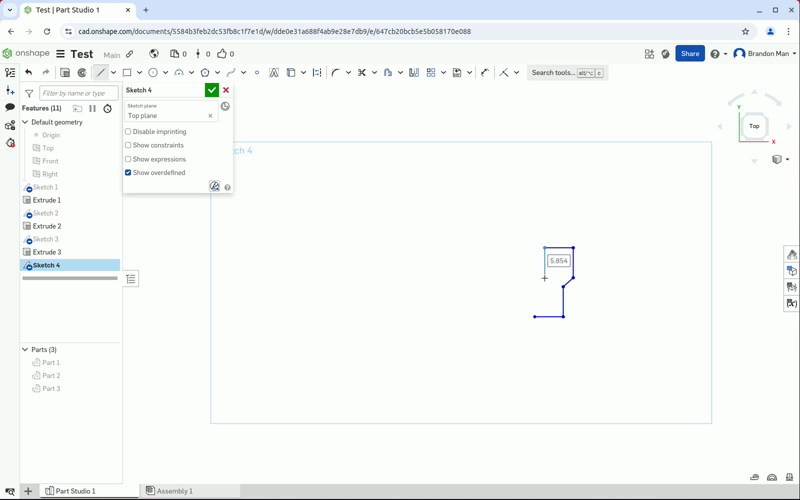
click(544, 277)
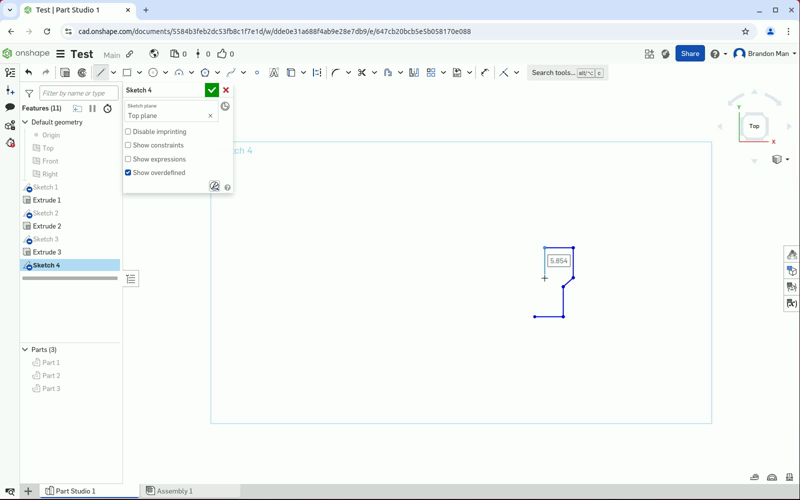
key_up(shift)
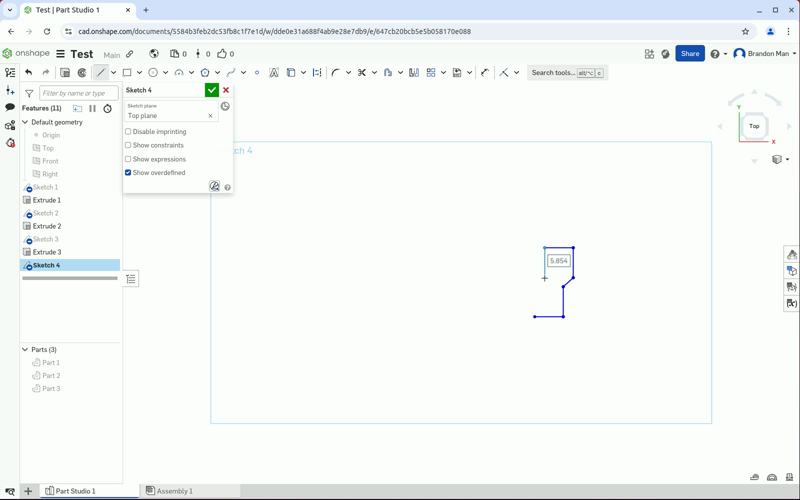
key_down(shift)
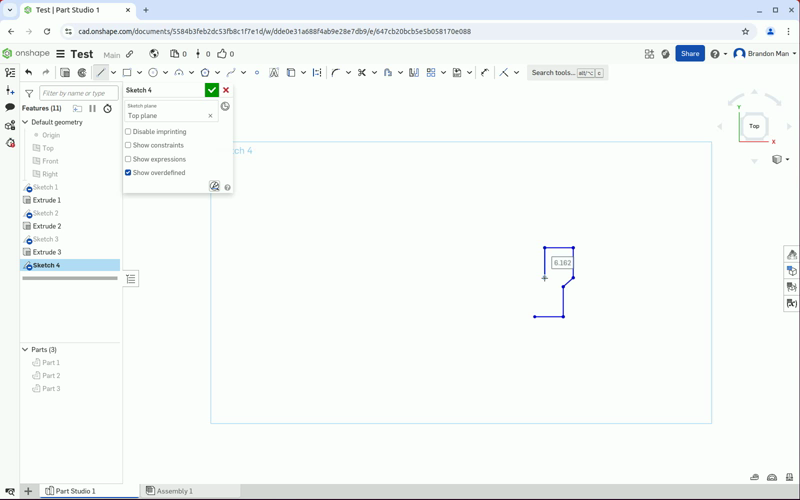
mouse_move(574, 277)
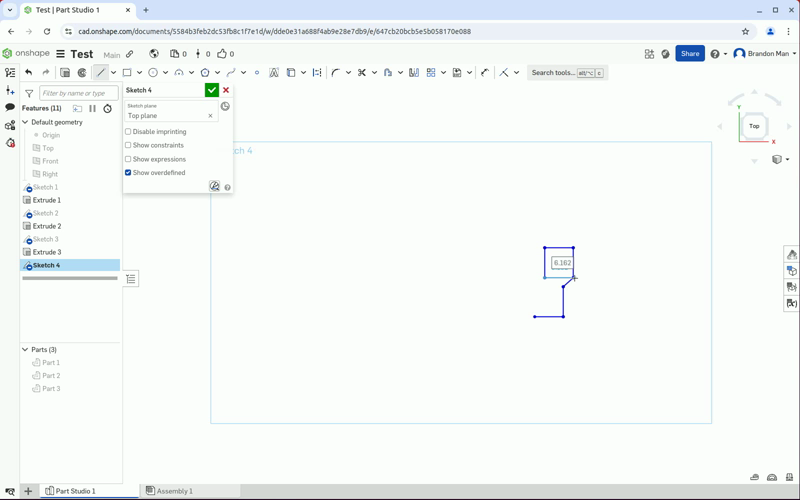
mouse_move(534, 286)
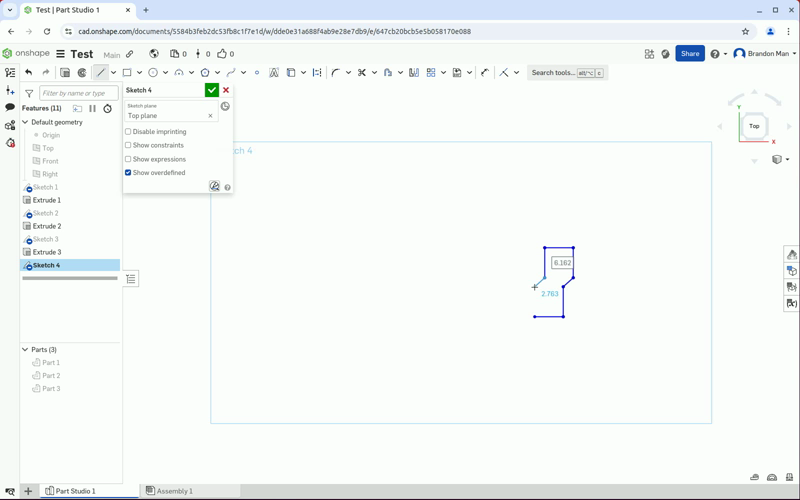
click(534, 286)
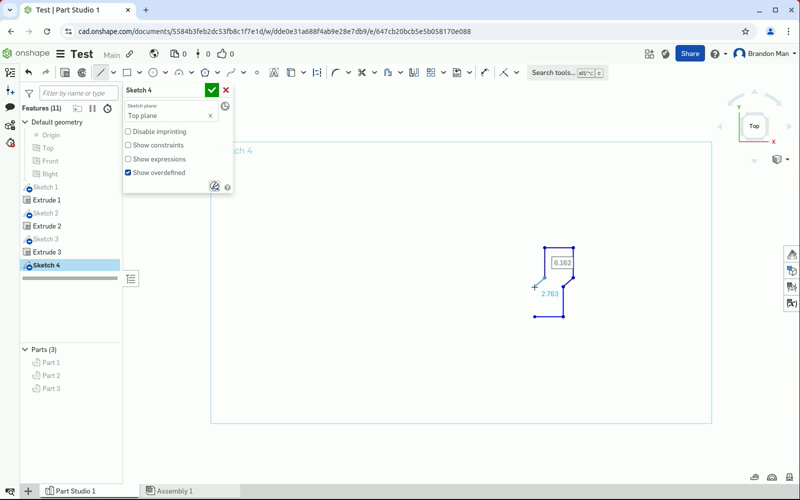
key_up(shift)
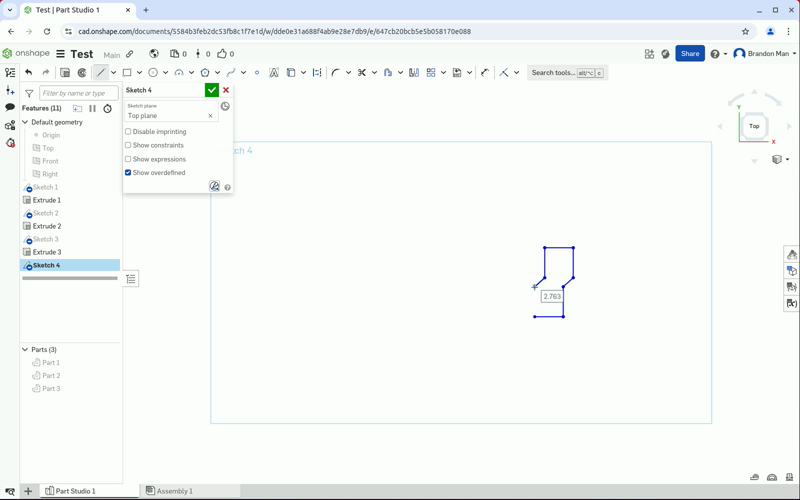
mouse_move(564, 286)
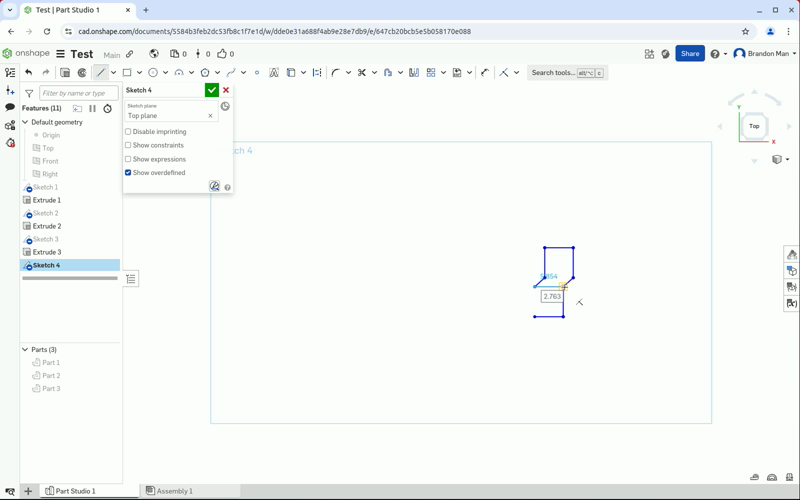
key_down(shift)
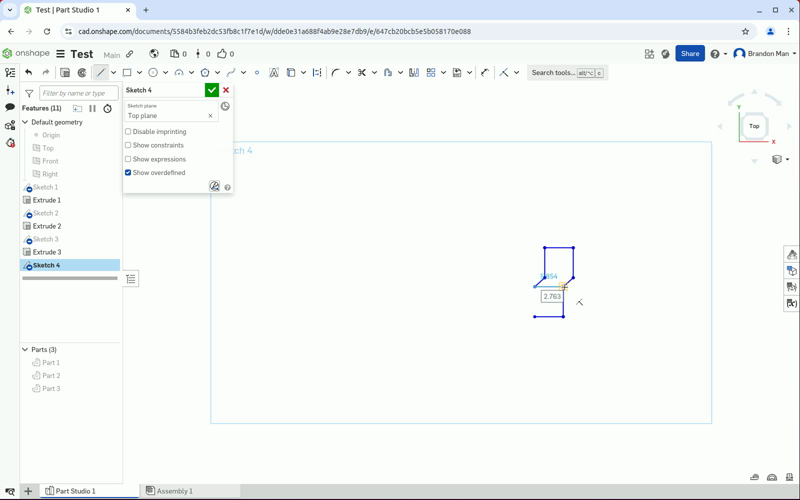
mouse_move(534, 316)
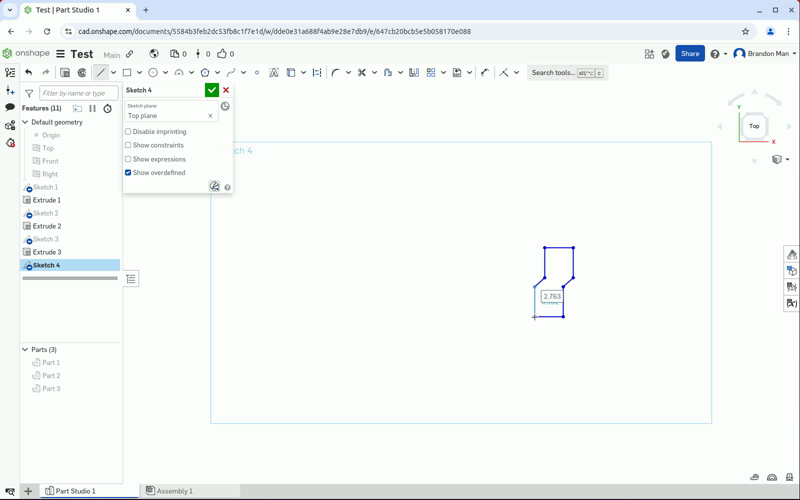
key_up(shift)
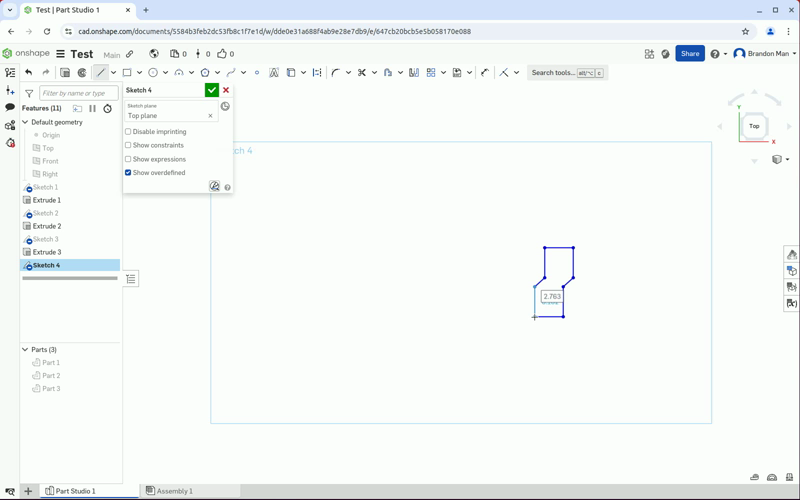
click(534, 316)
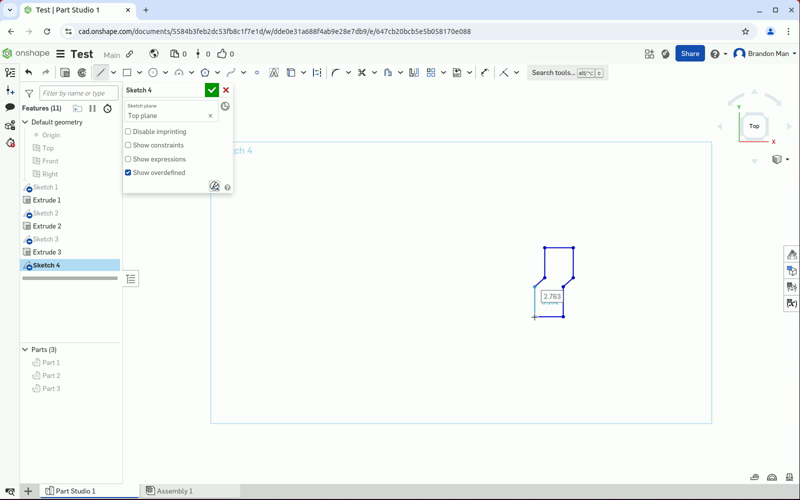
key(esc)
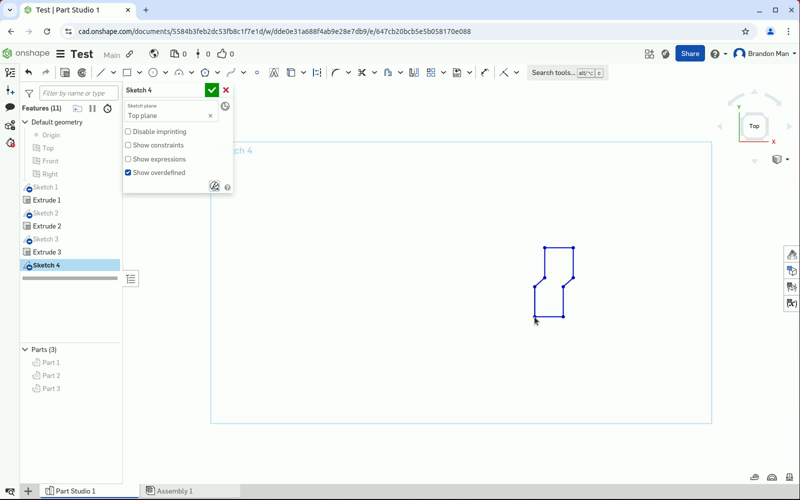
key(c)
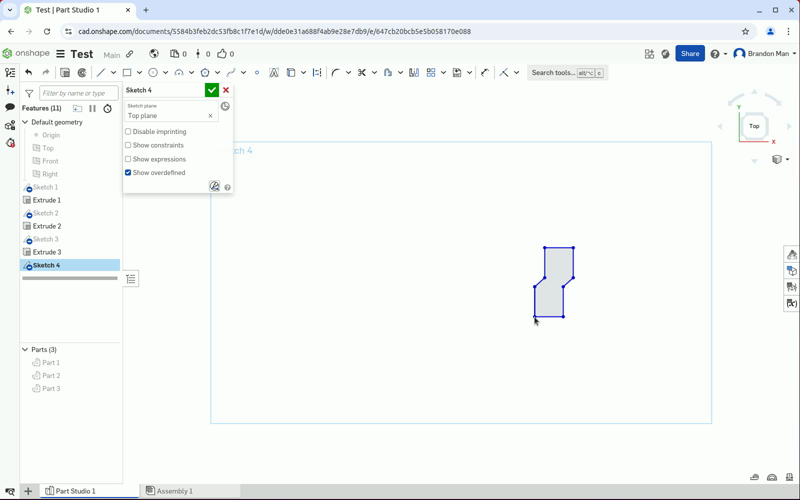
key_down(shift)
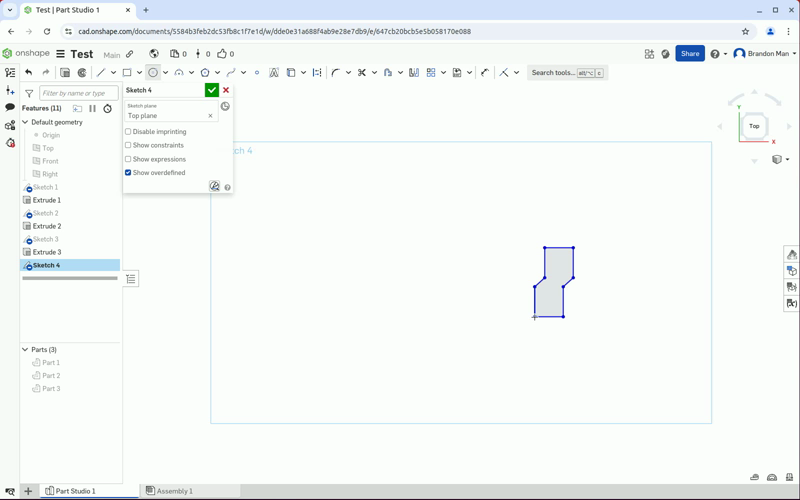
mouse_move(548, 301)
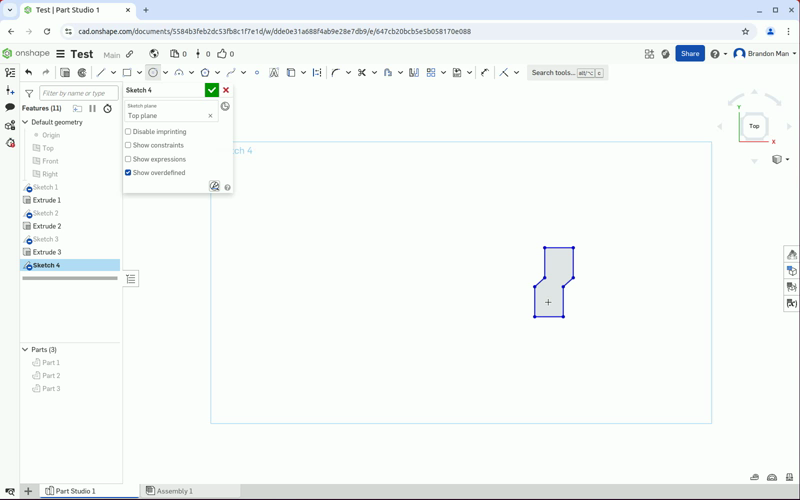
click(548, 301)
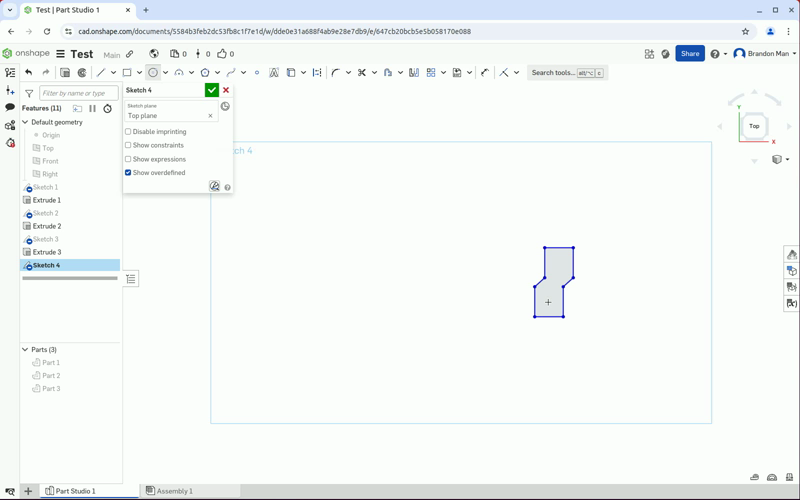
key_up(shift)
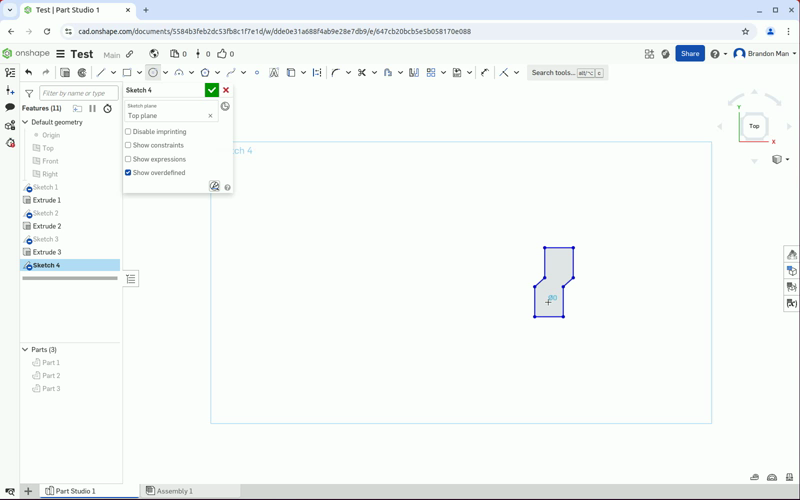
mouse_move(555, 301)
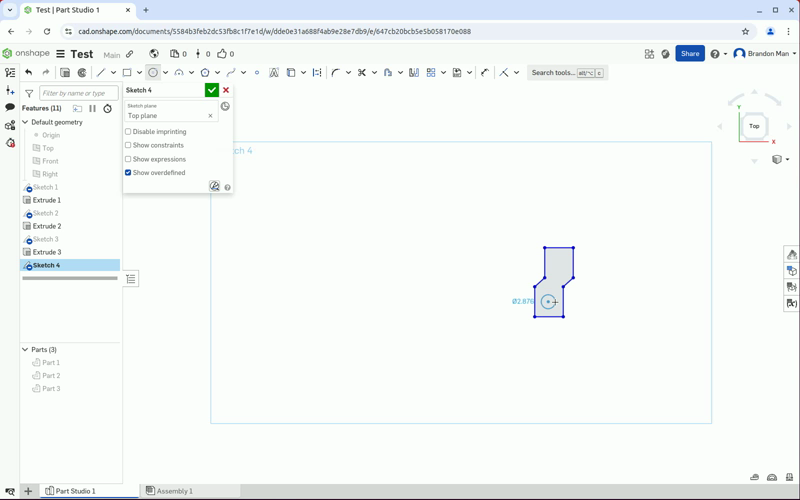
click(555, 301)
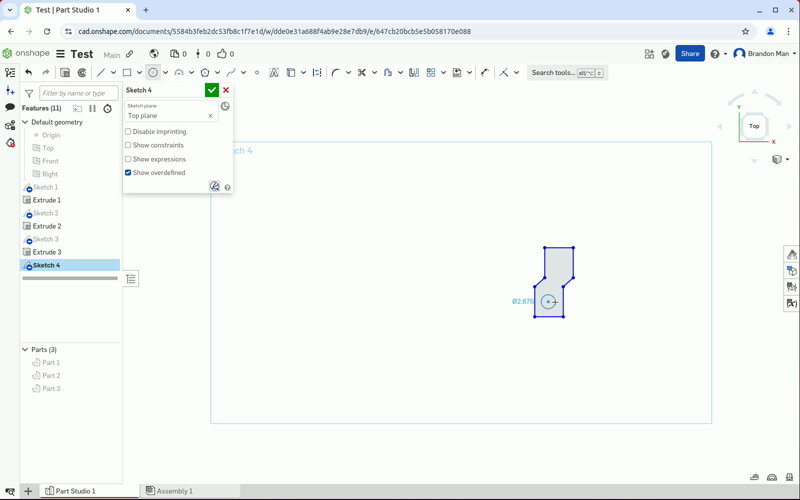
key(esc)
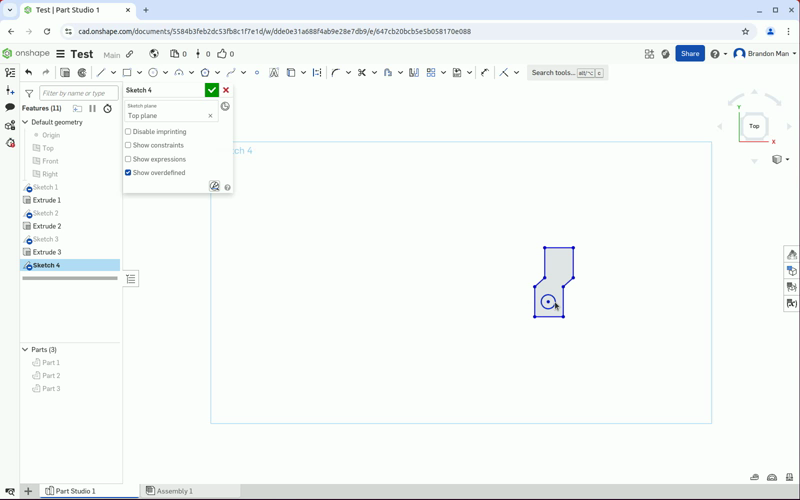
key(c)
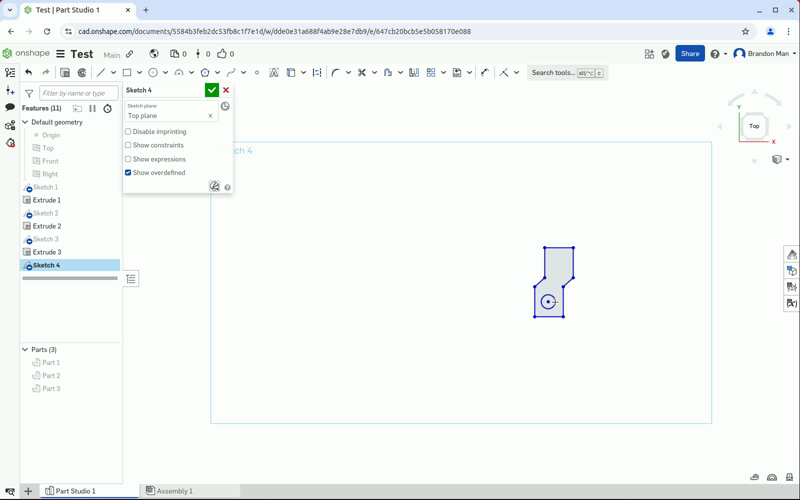
key_down(shift)
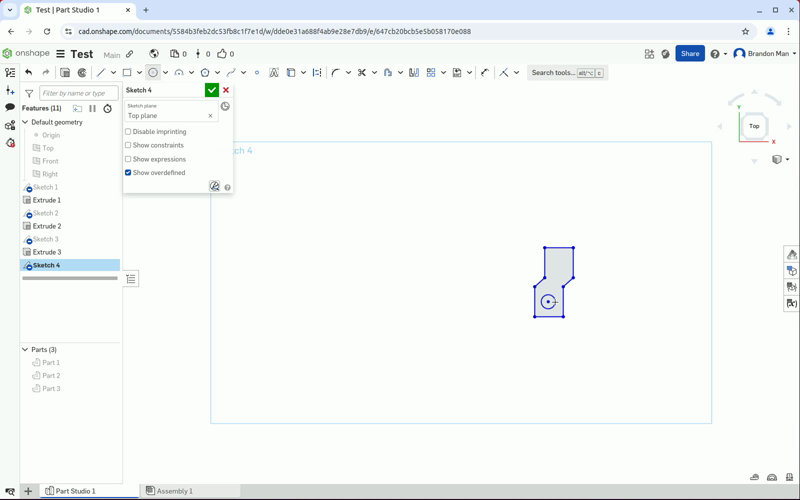
mouse_move(559, 262)
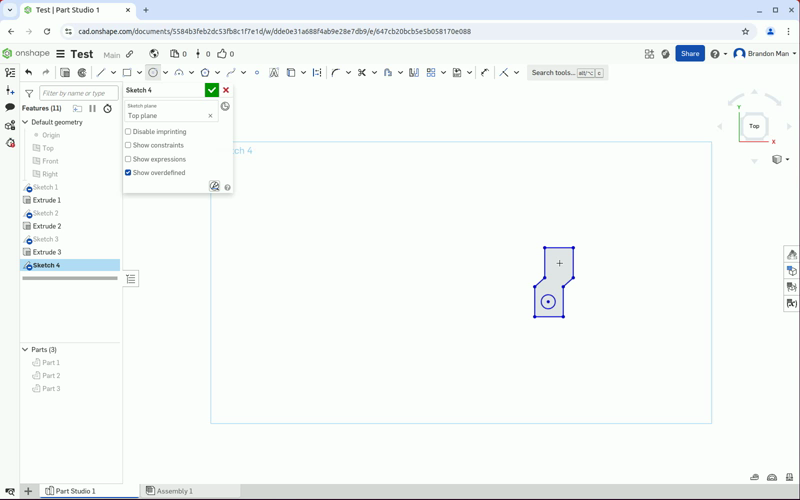
click(559, 262)
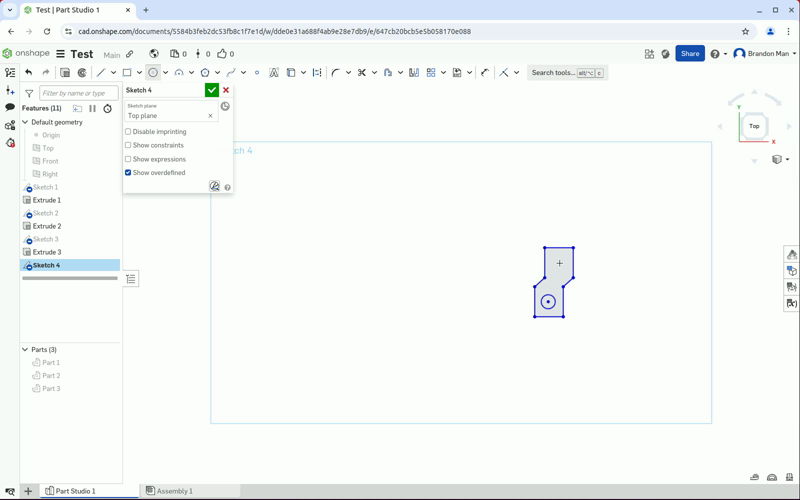
key_up(shift)
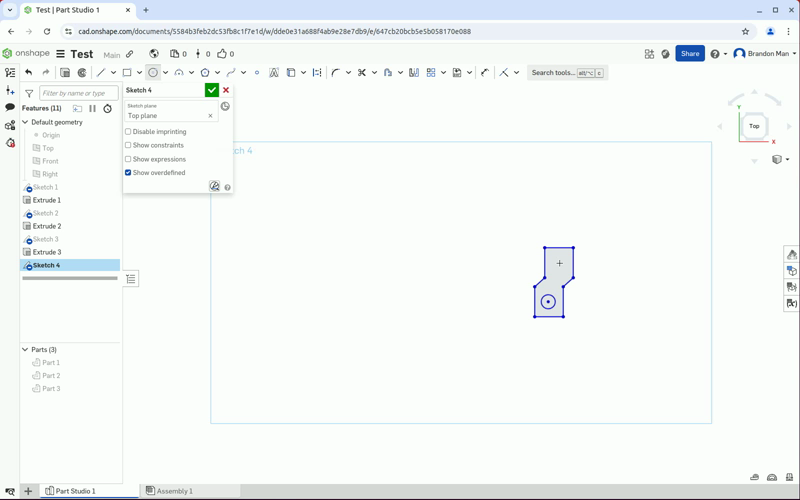
mouse_move(566, 262)
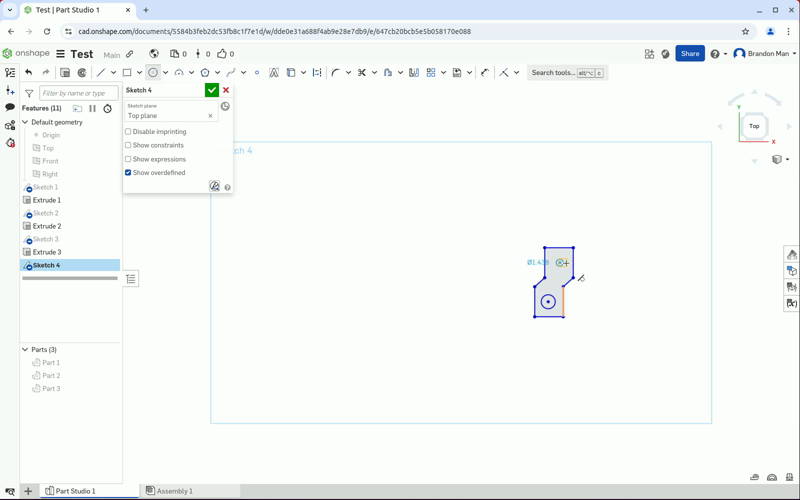
click(566, 262)
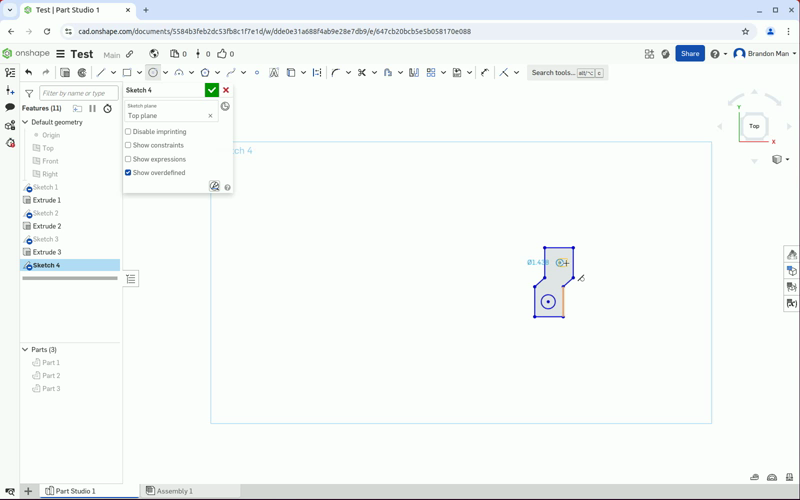
key(esc)
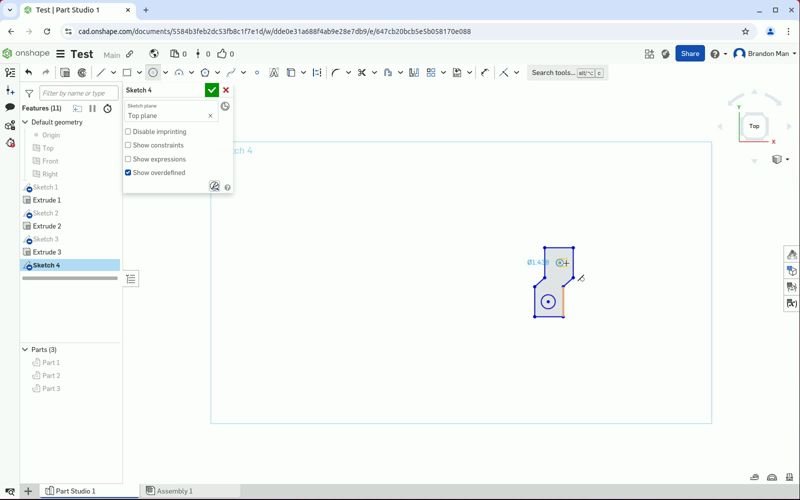
mouse_move(559, 307)
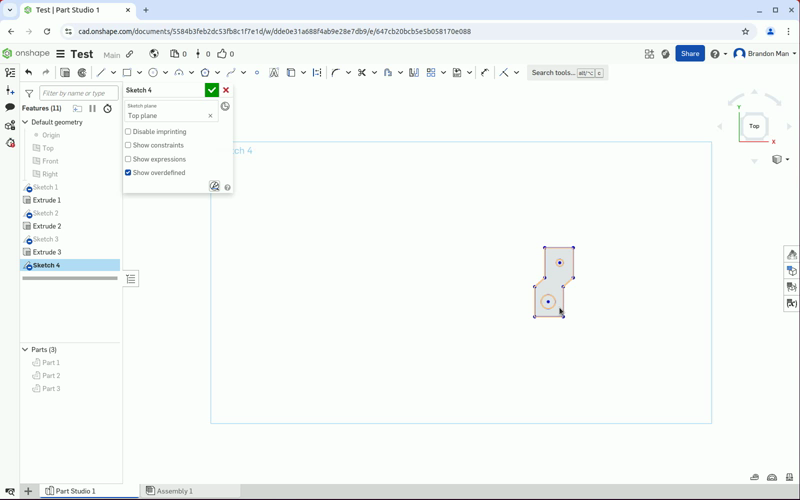
scroll(6)
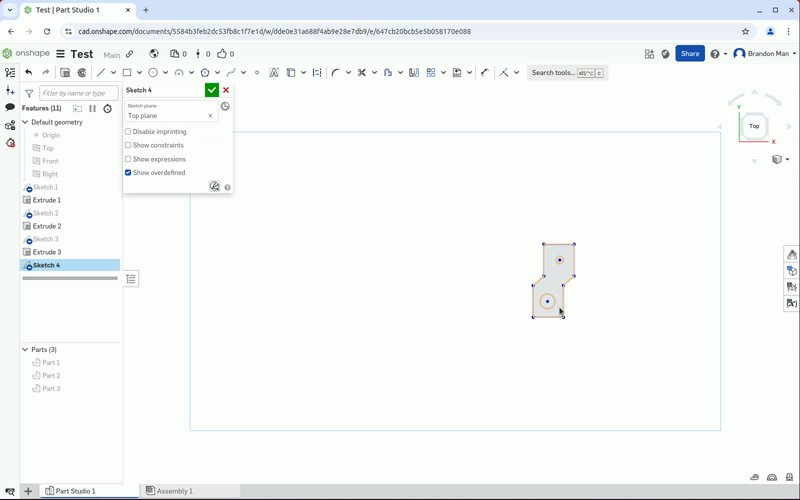
scroll(6)
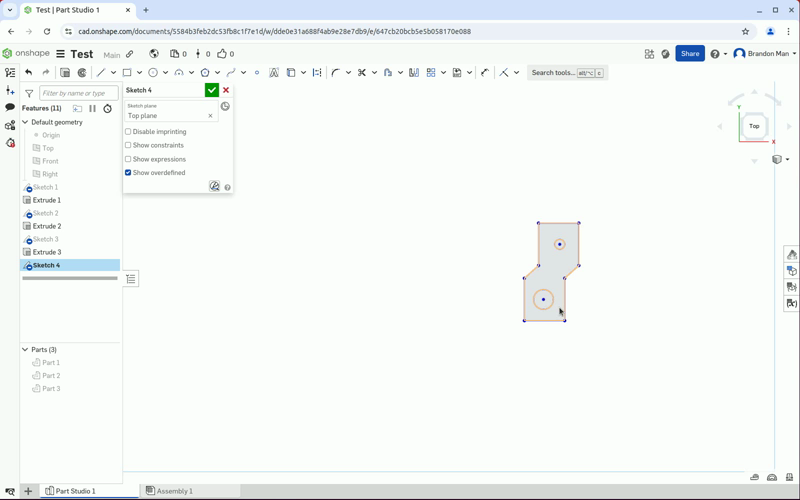
scroll(6)
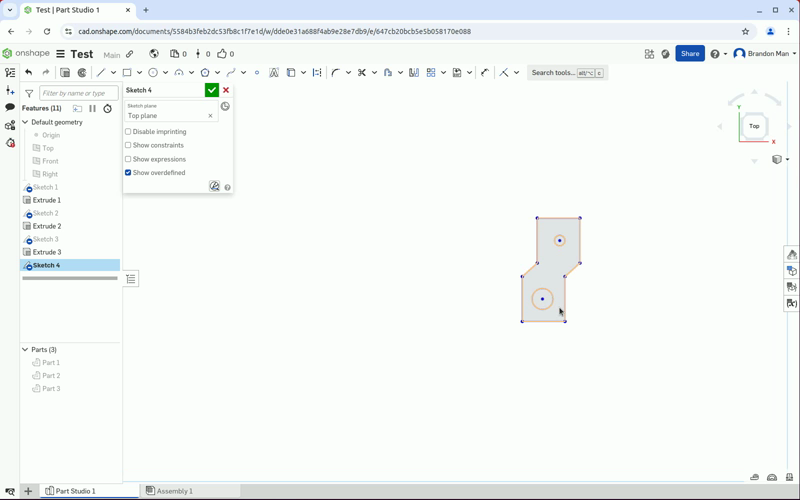
scroll(6)
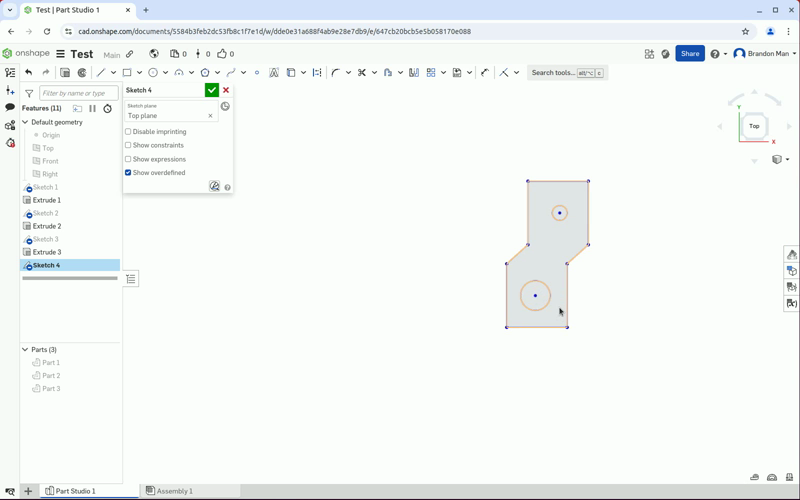
scroll(6)
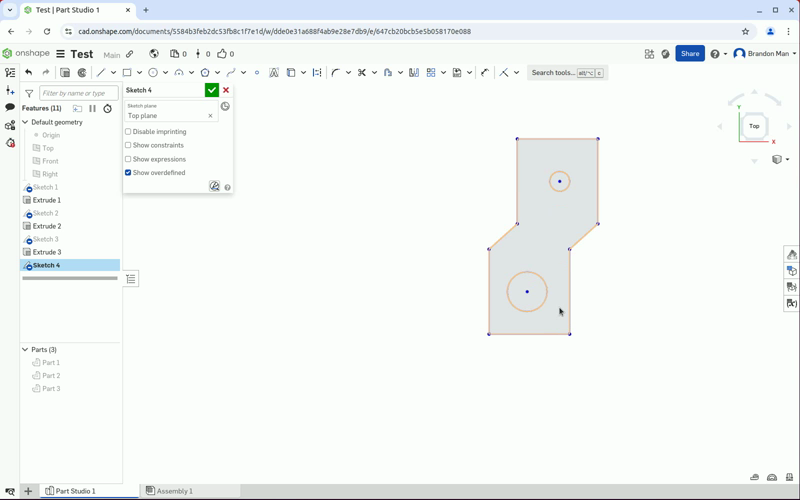
scroll(6)
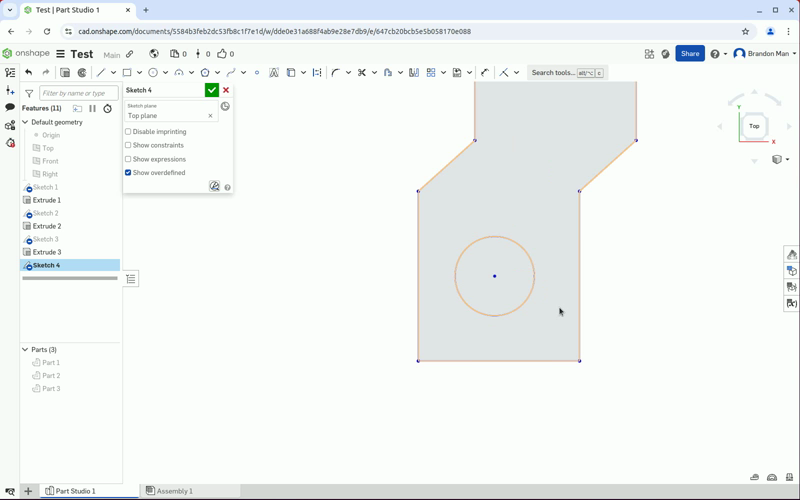
scroll(6)
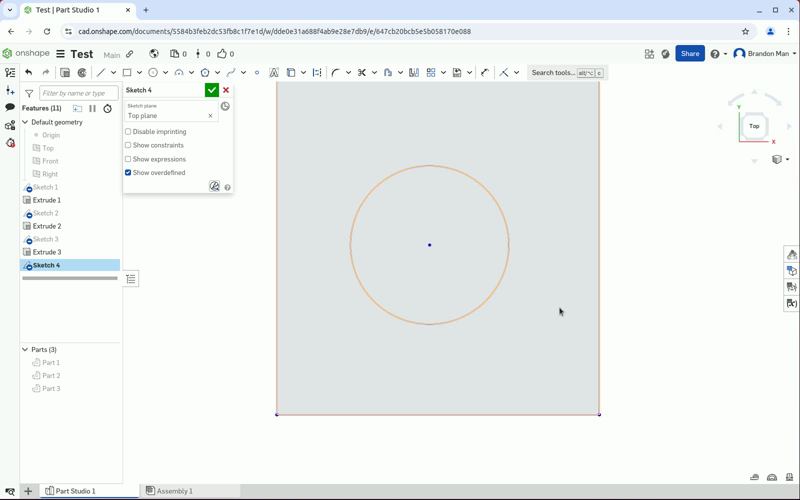
click(559, 307)
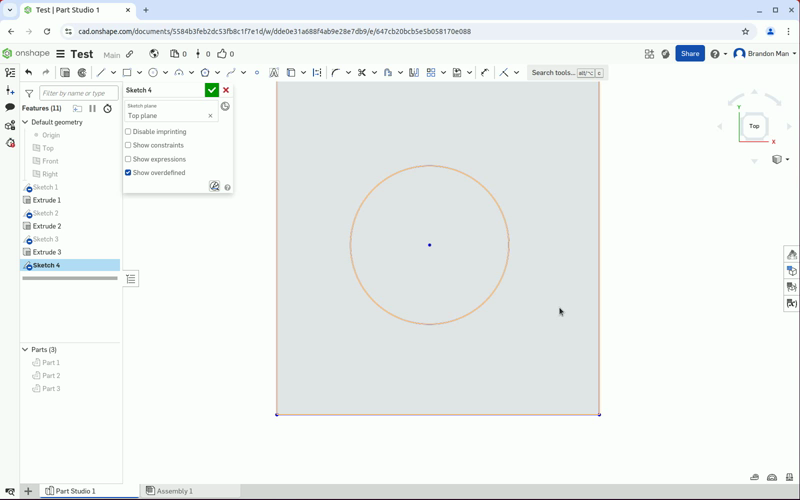
scroll(-6)
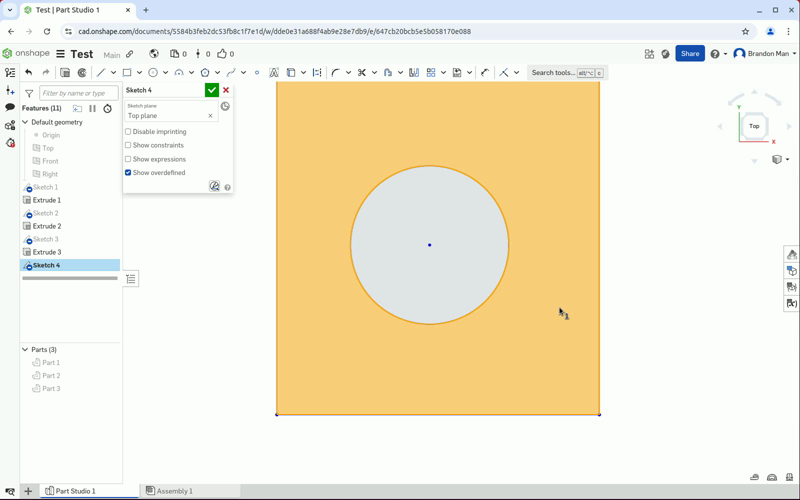
scroll(-6)
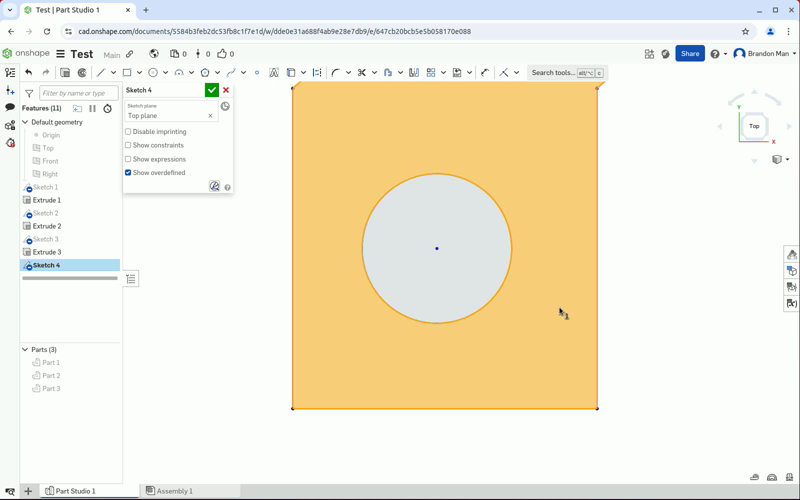
scroll(-6)
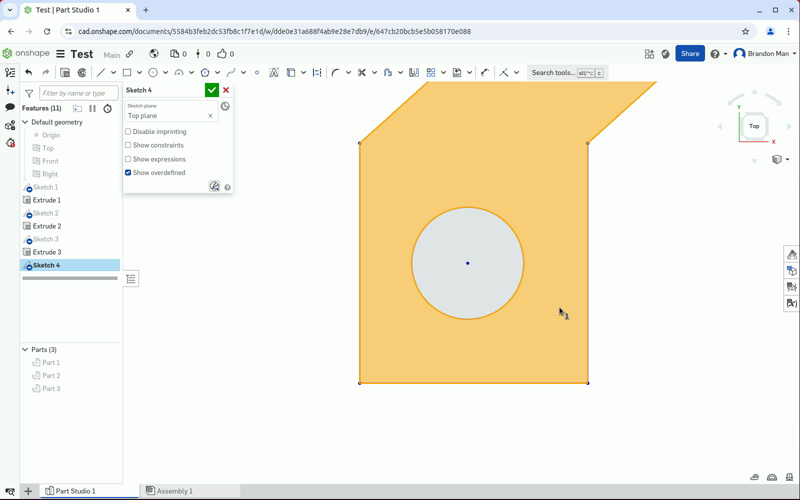
scroll(-6)
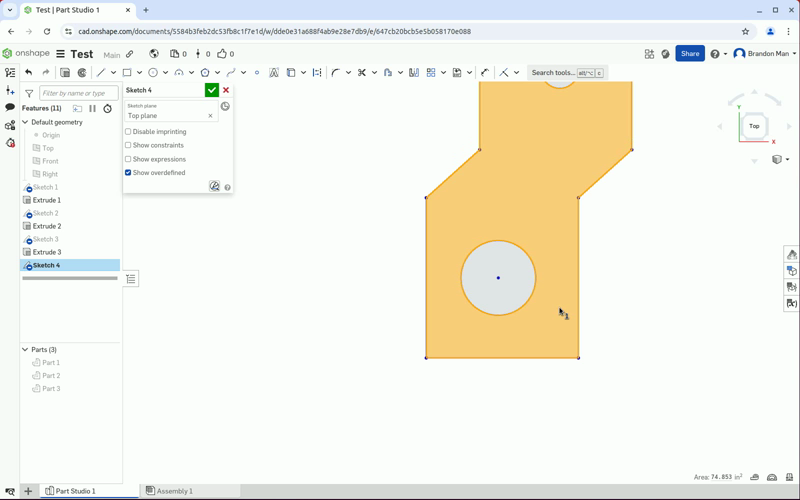
scroll(-6)
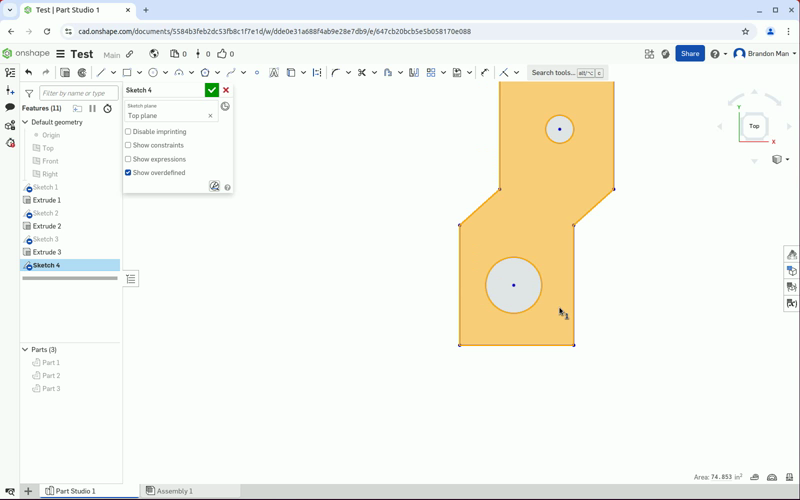
scroll(-6)
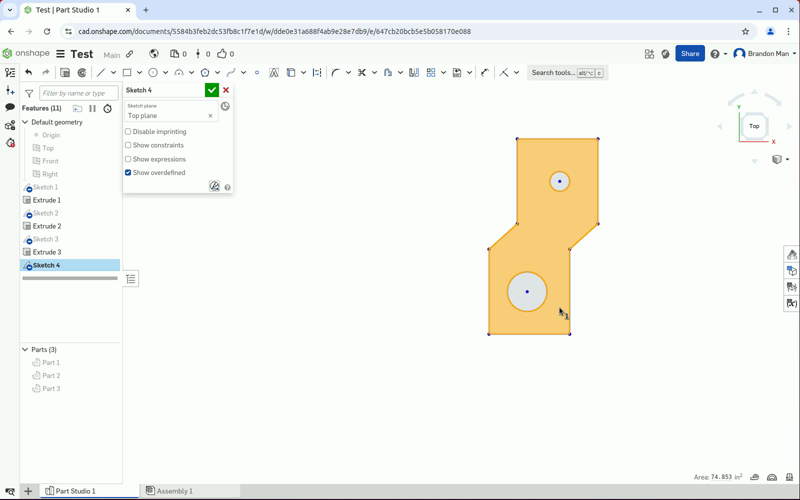
scroll(-6)
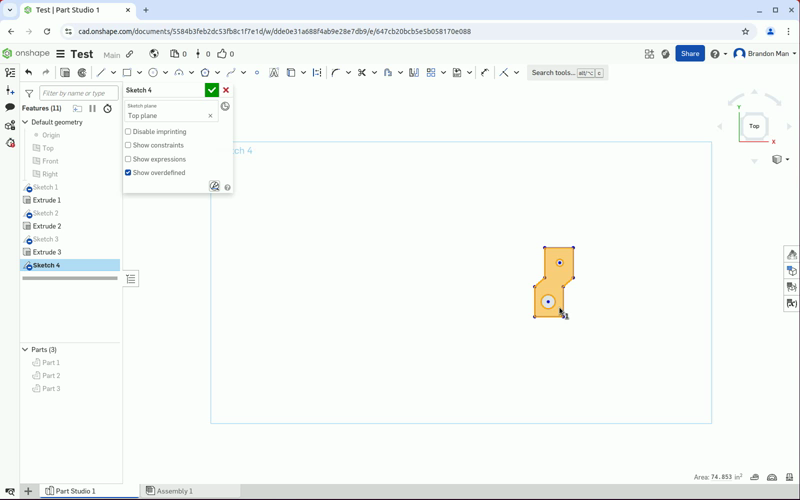
mouse_move(73, 352)
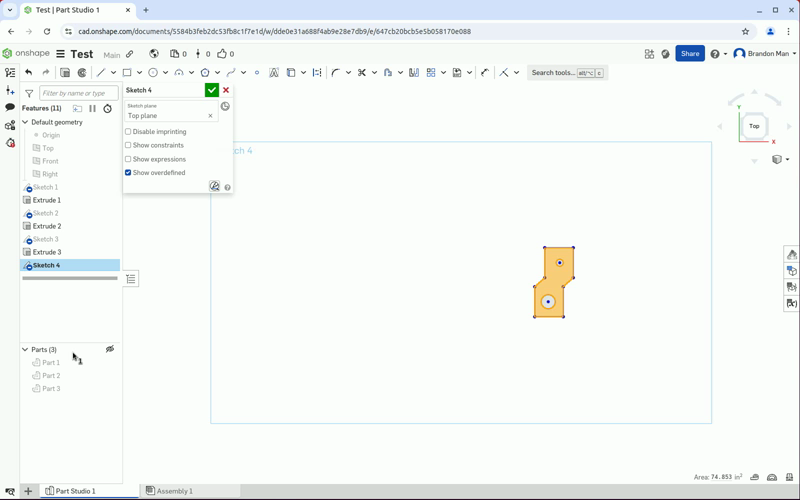
key(shift+y)
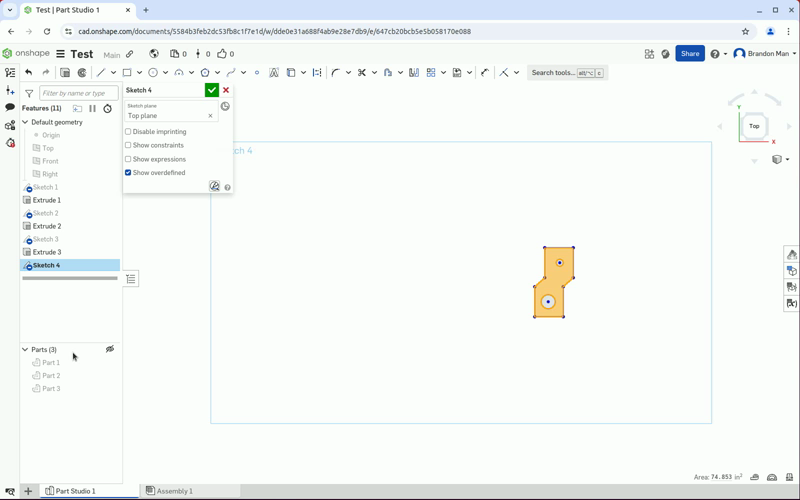
key(shift+e)
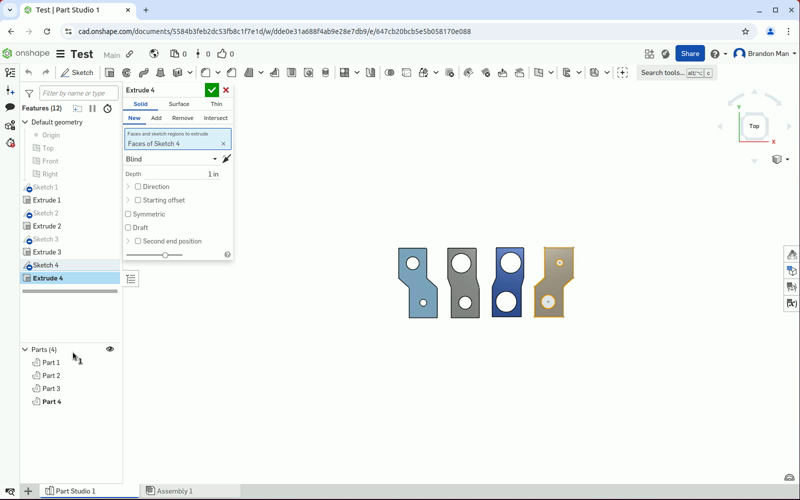
mouse_move(143, 106)
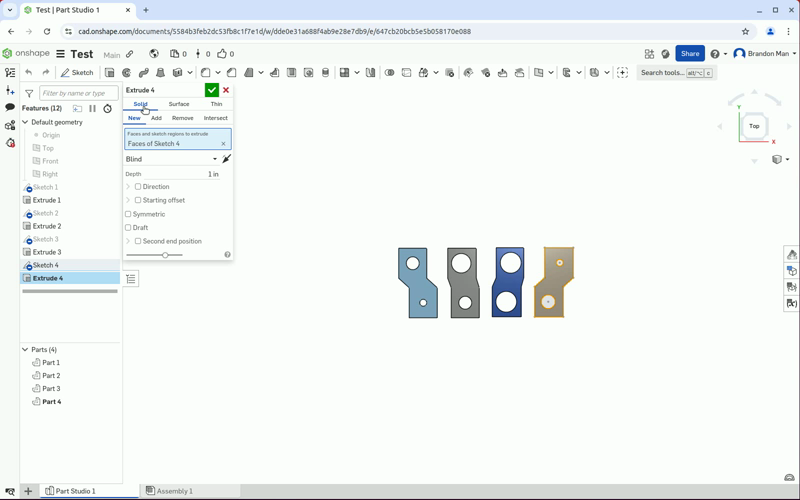
click(143, 106)
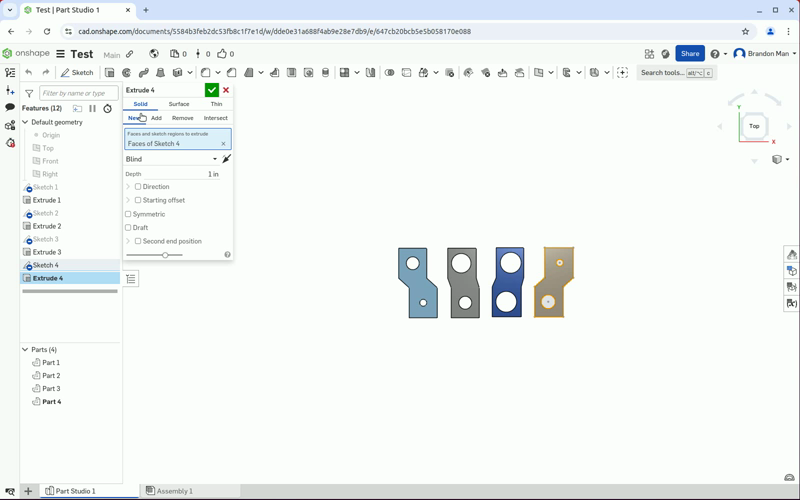
mouse_move(137, 120)
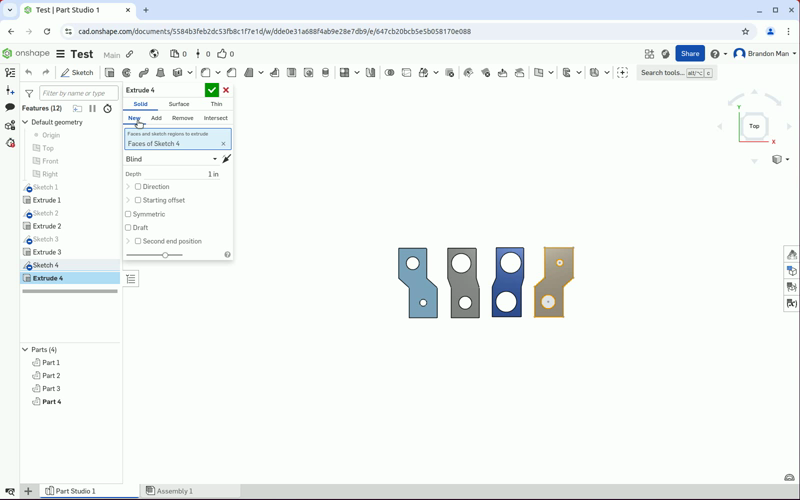
click(137, 120)
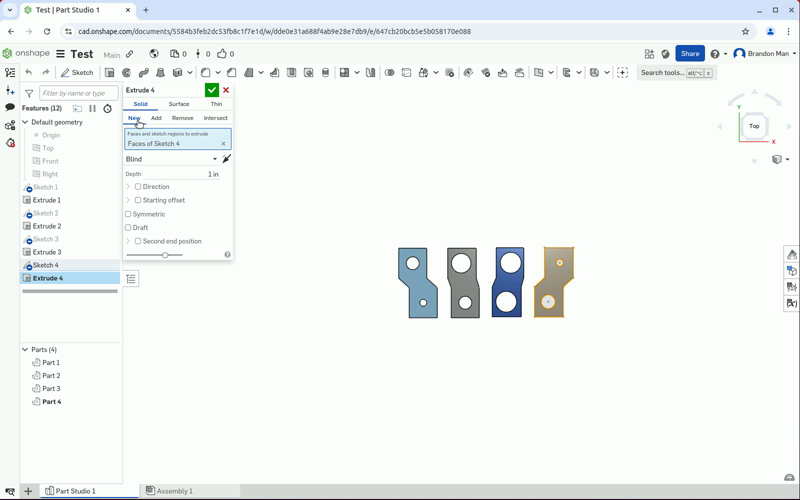
key(tab, 4)
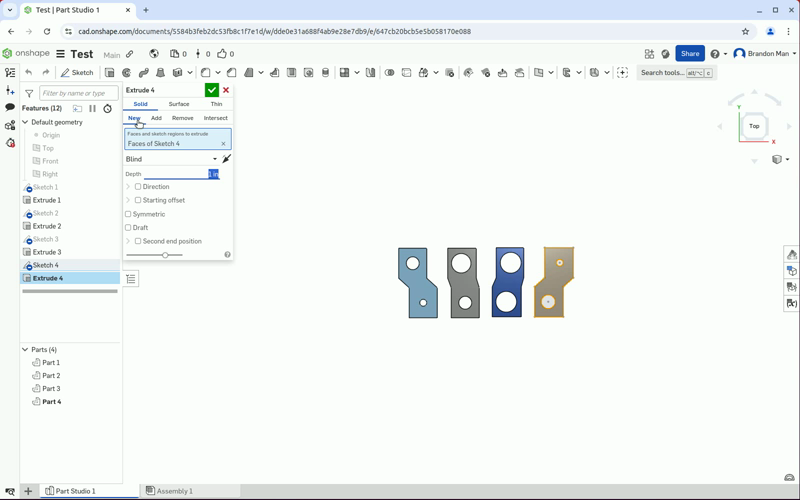
text(1.204)
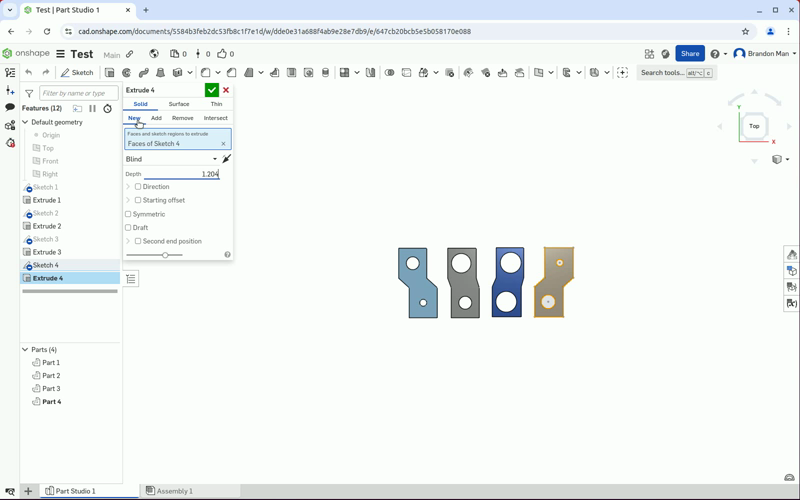
key(enter)
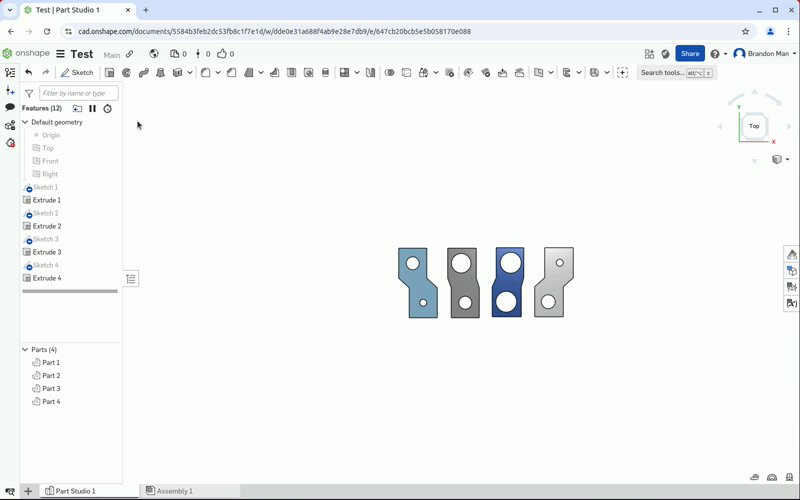
key(shift+h)
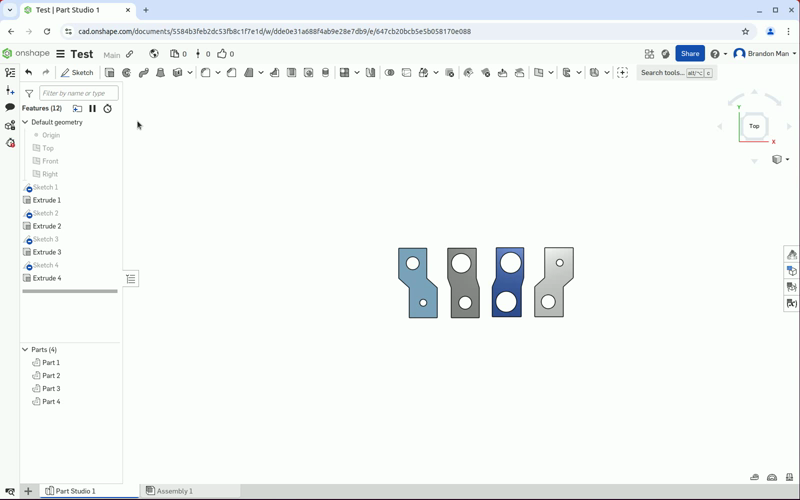
key(shift+h)
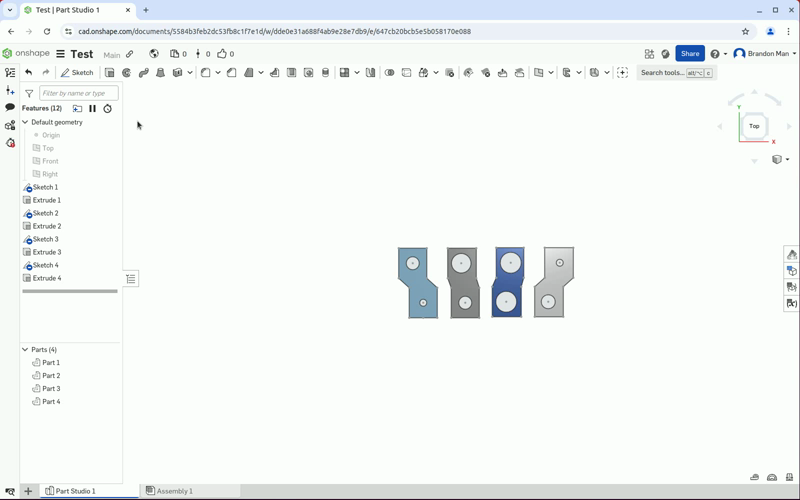
key(shift+7)
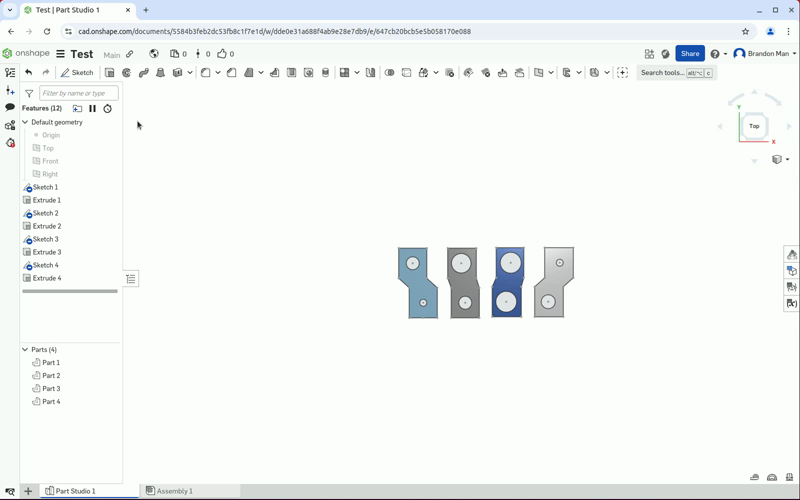
key(up, 3)
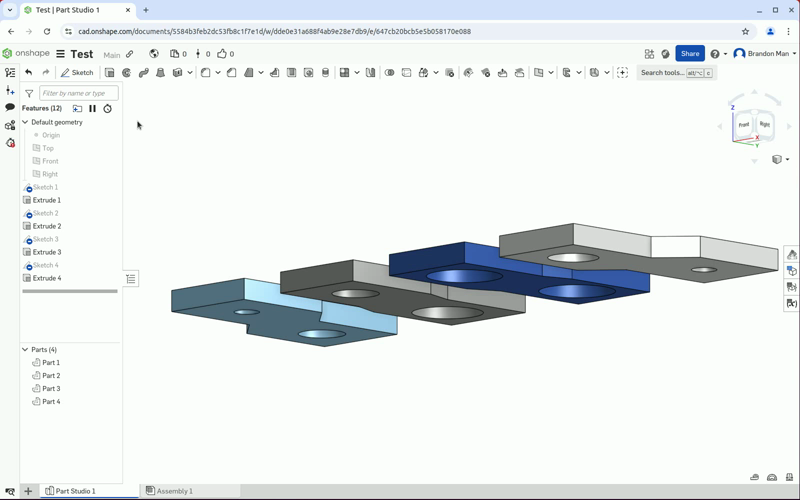
key(left, 3)
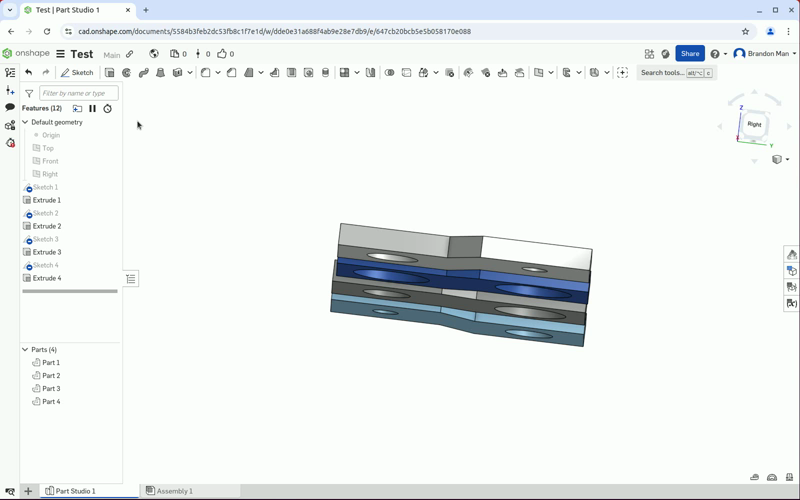
key(right, 3)
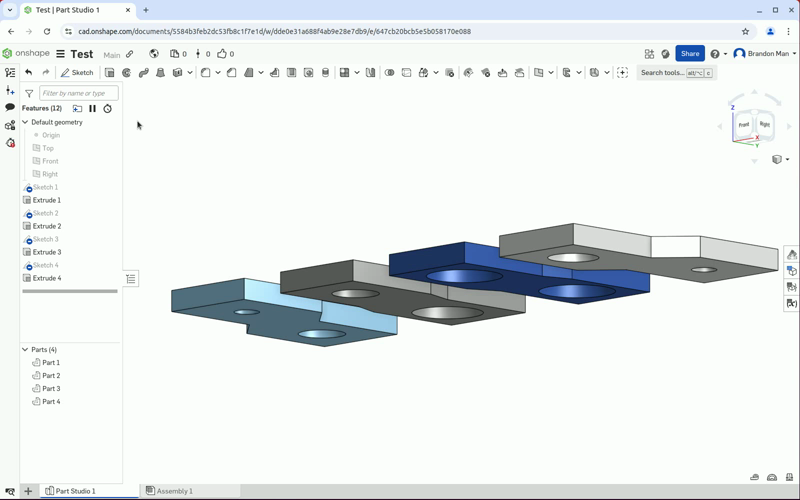
key(down, 3)
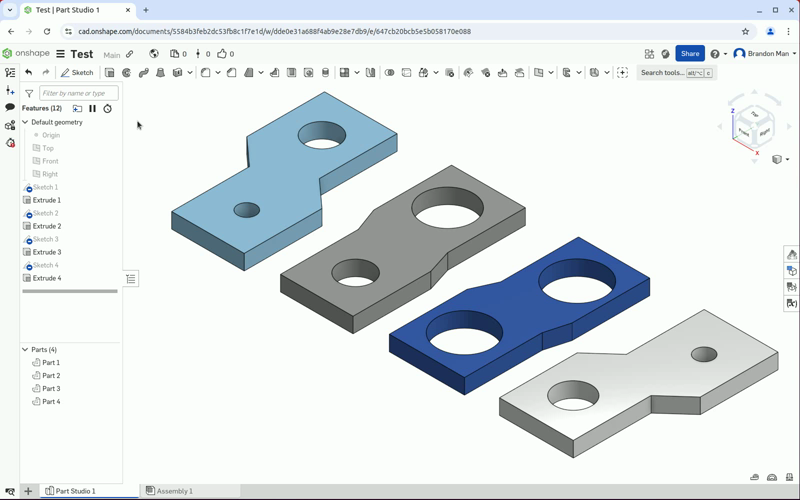
mouse_move(73, 189)
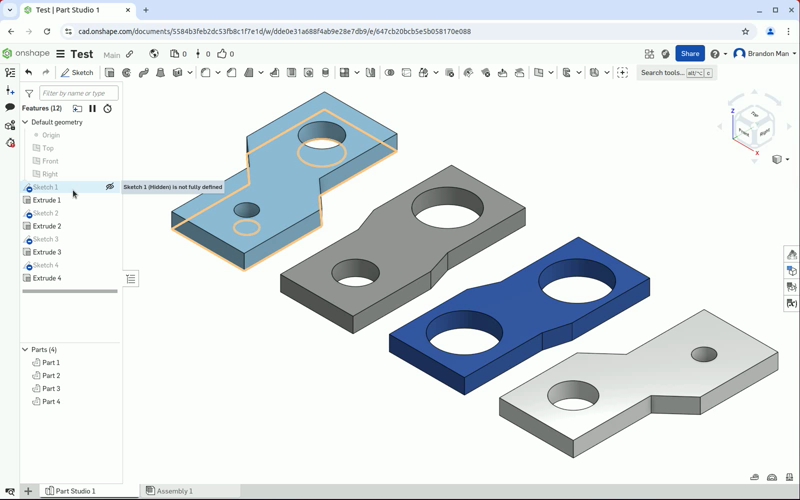
click(73, 189)